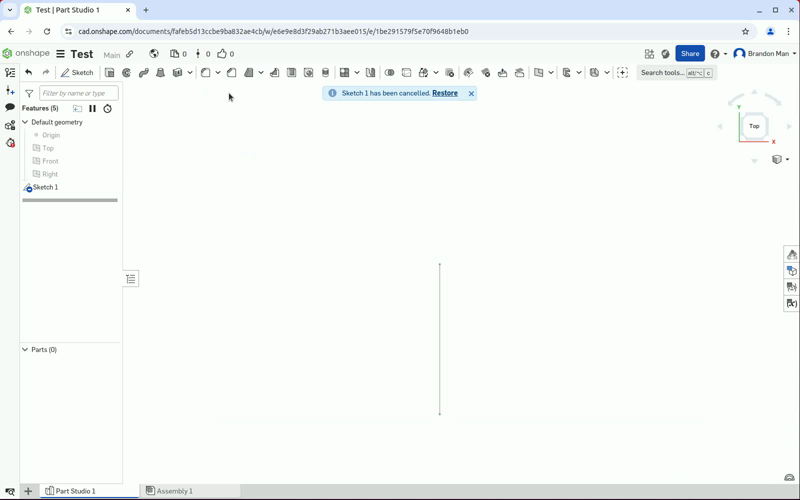
key(shift+h)
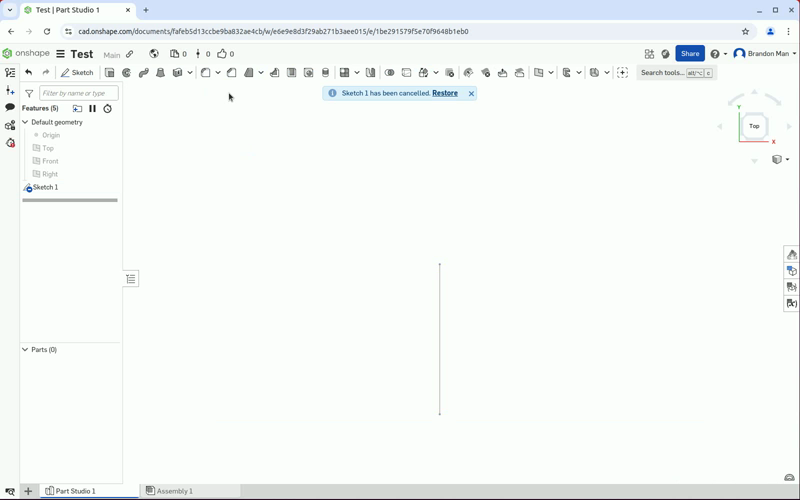
key(shift+s)
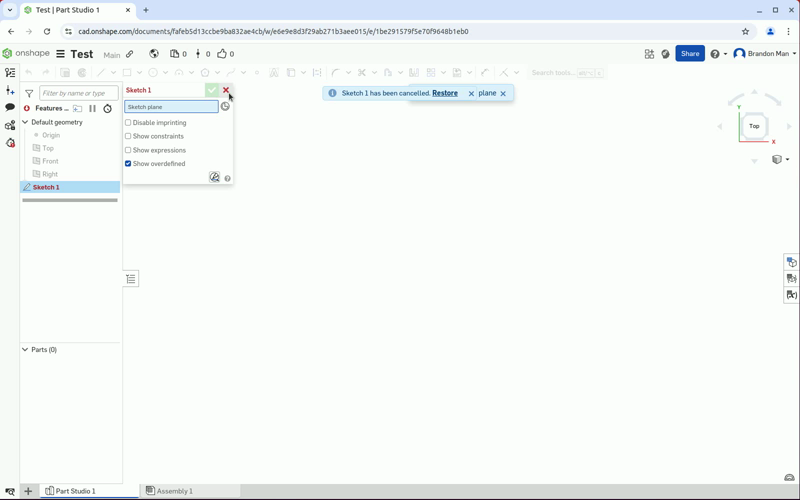
mouse_move(73, 150)
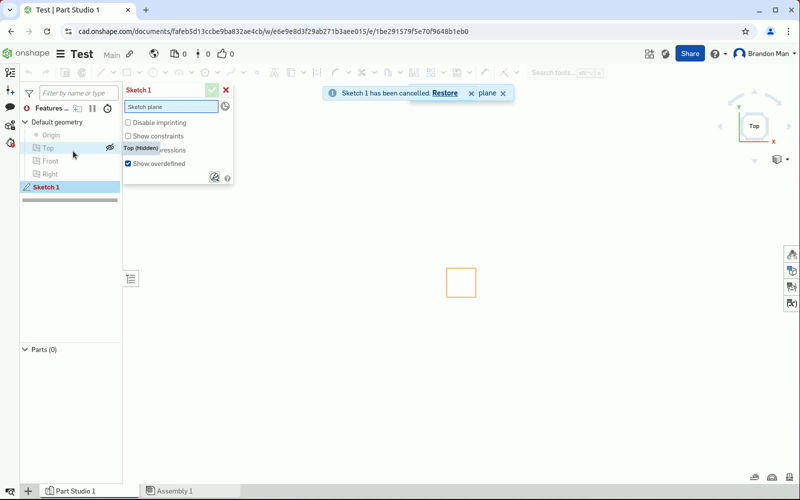
click(73, 150)
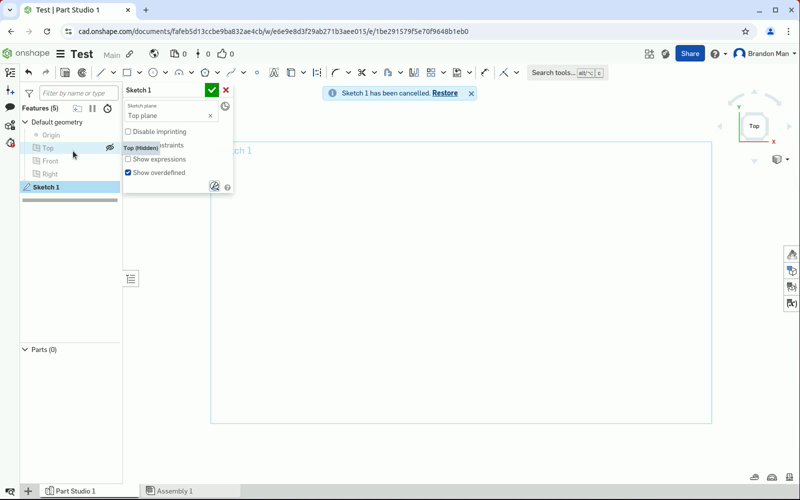
mouse_move(73, 352)
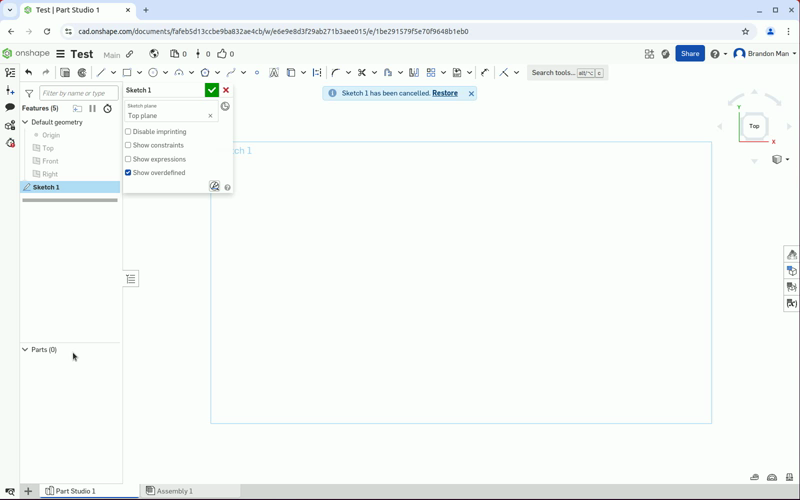
key(y)
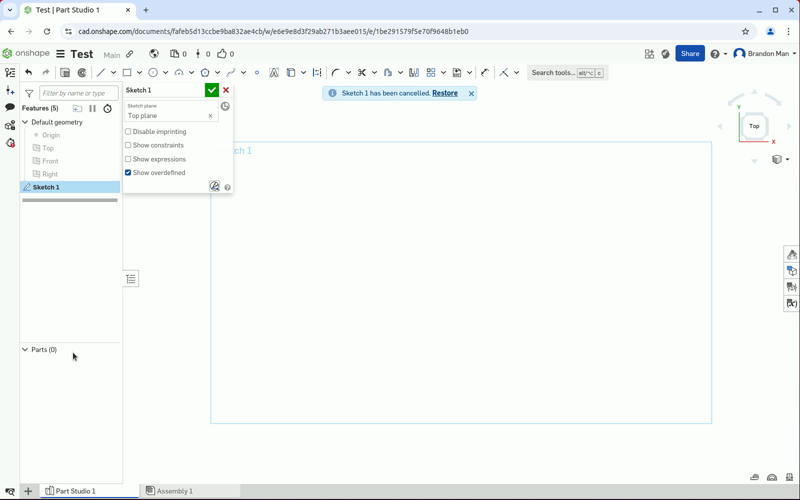
key(l)
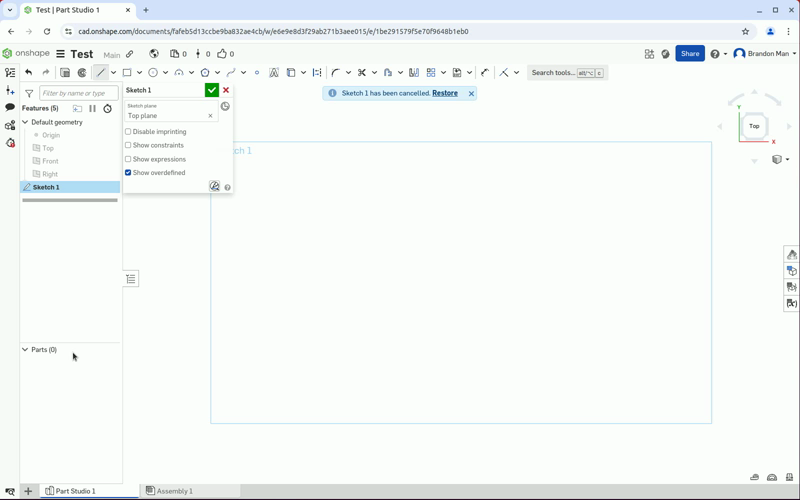
key_down(shift)
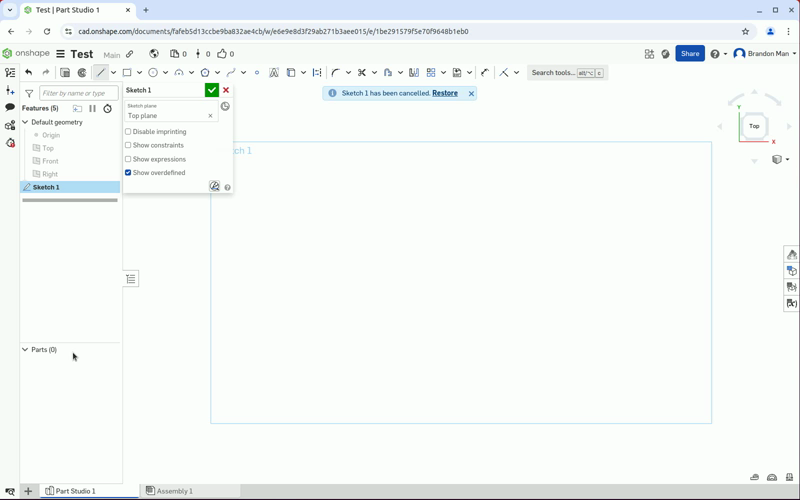
mouse_move(348, 395)
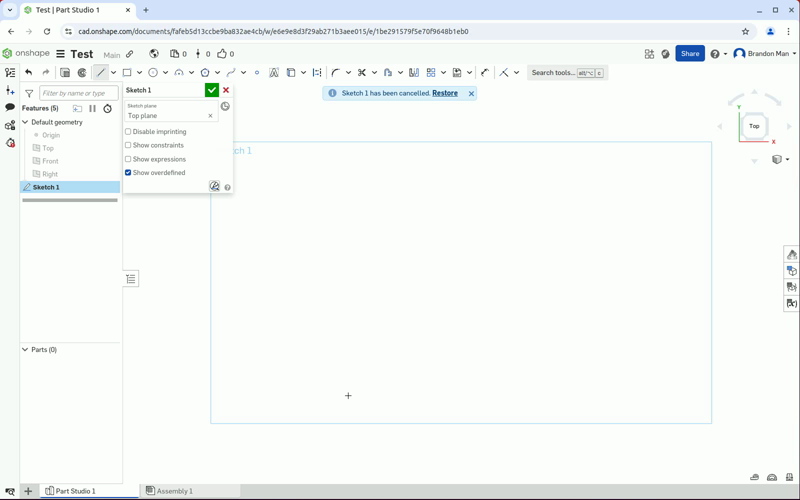
click(348, 395)
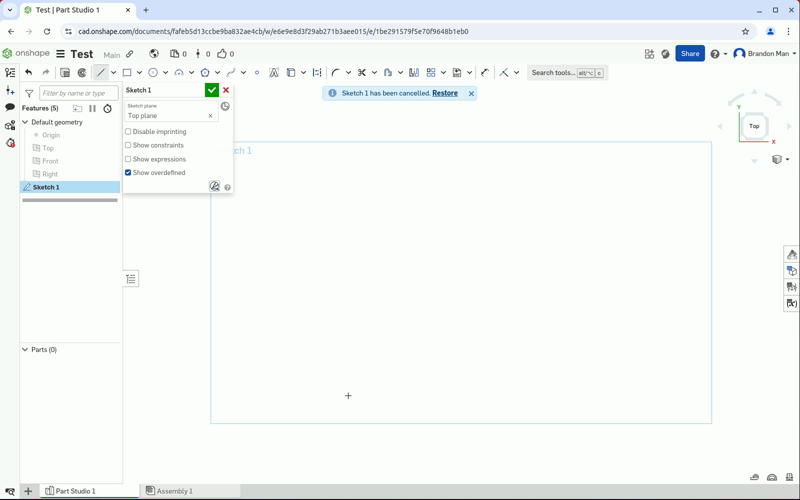
key_up(shift)
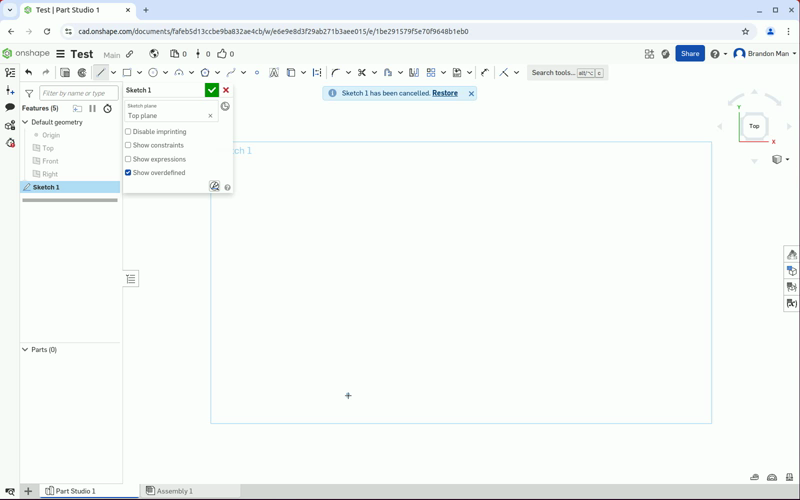
key_down(shift)
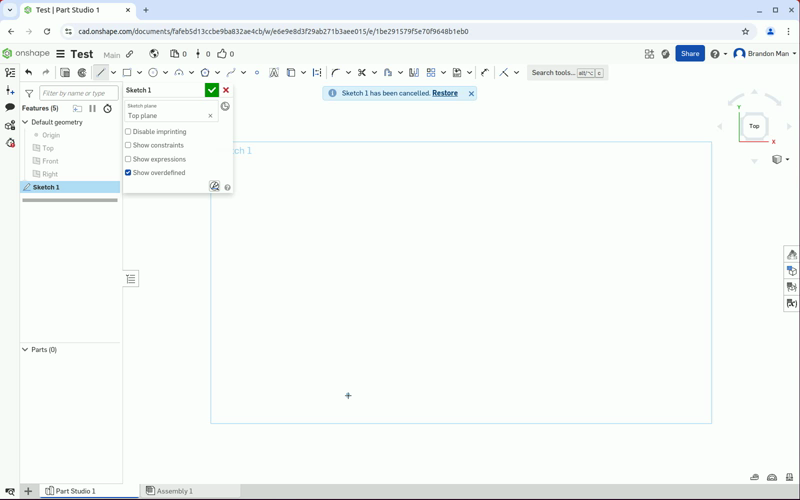
mouse_move(572, 395)
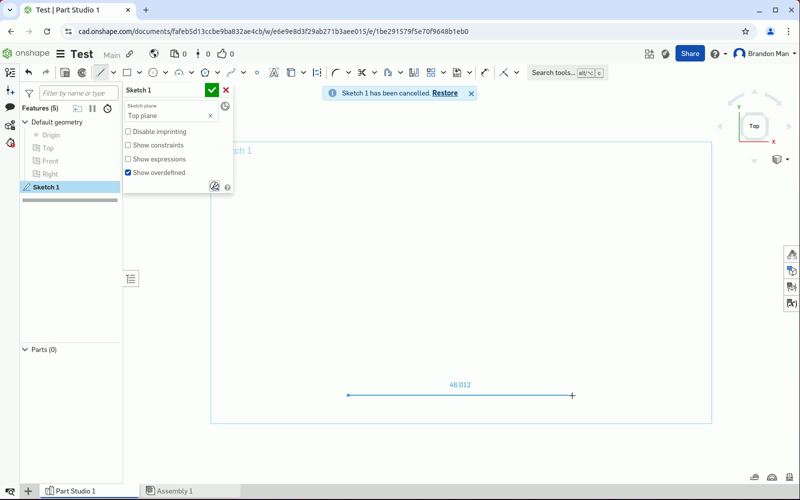
click(572, 395)
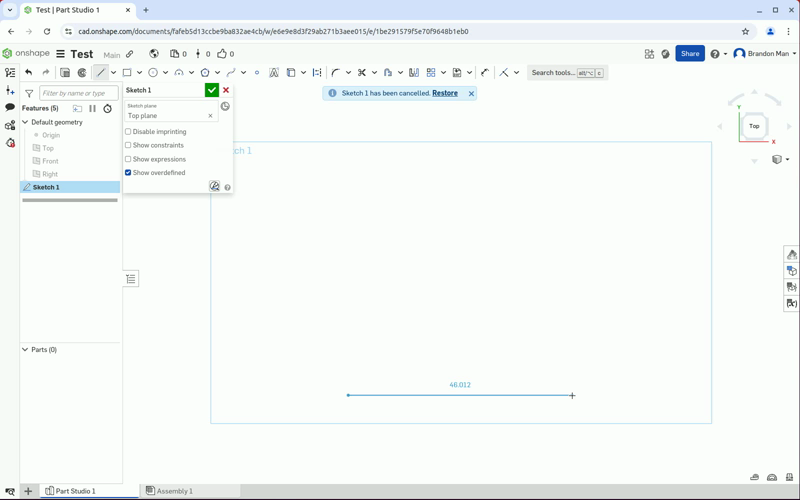
key_up(shift)
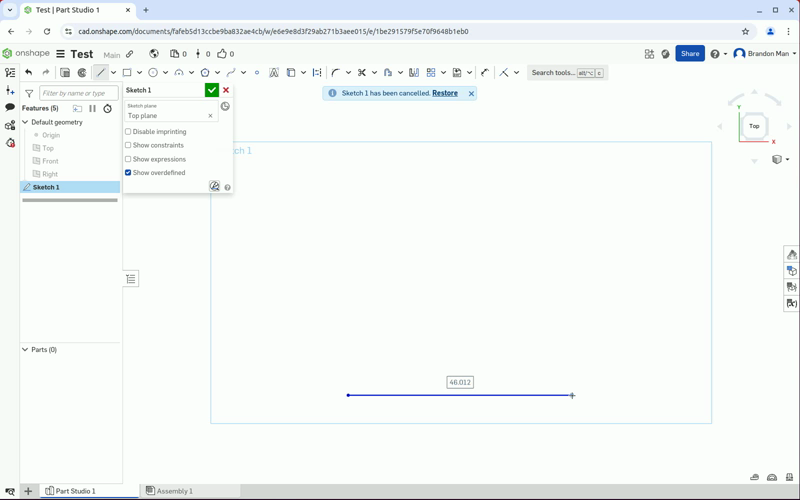
key_down(shift)
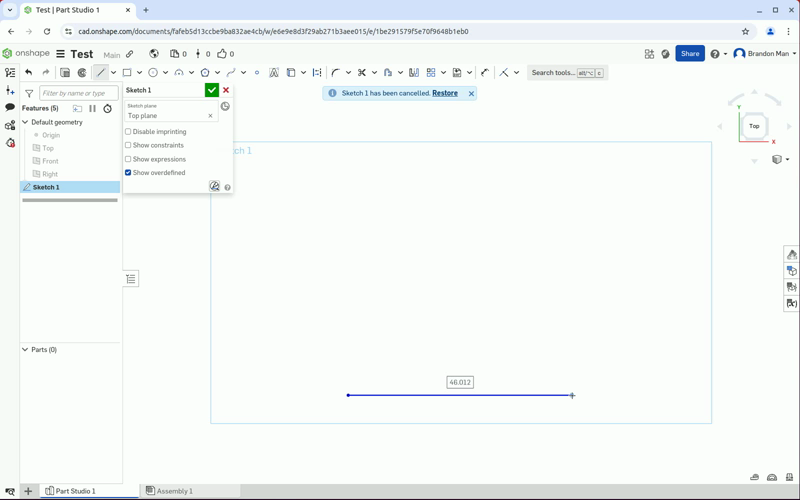
mouse_move(572, 171)
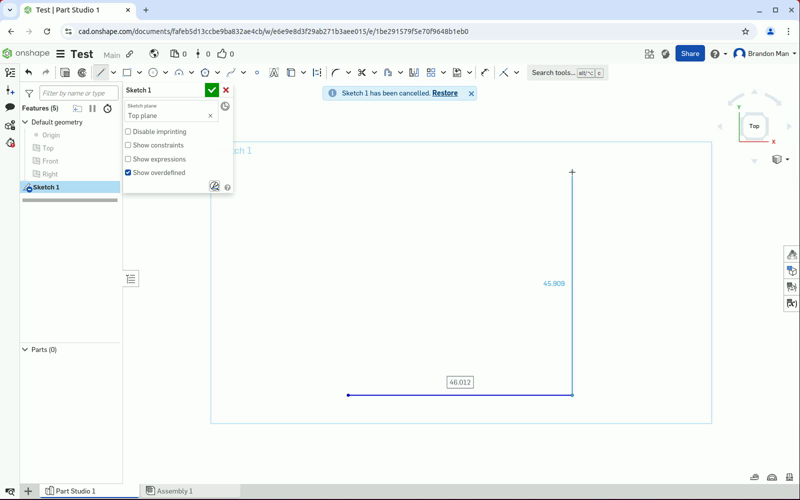
click(572, 171)
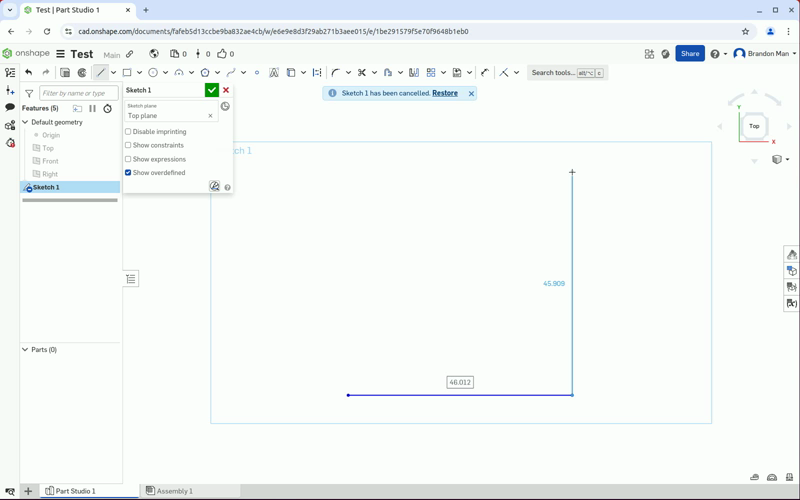
key_up(shift)
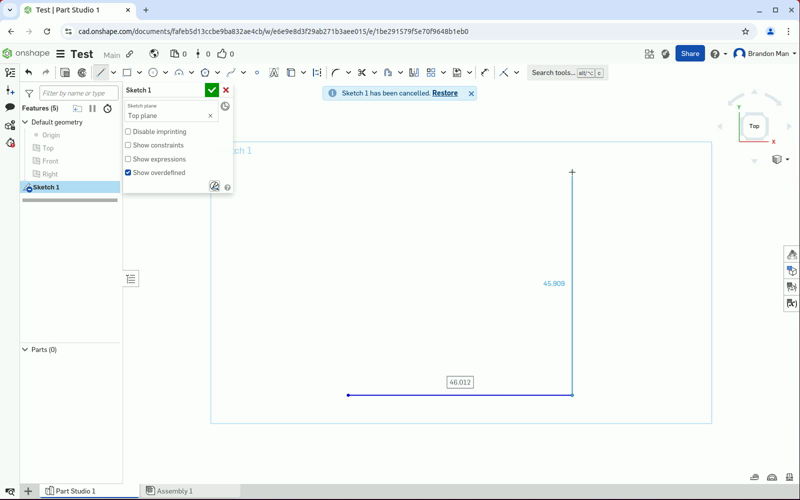
key_down(shift)
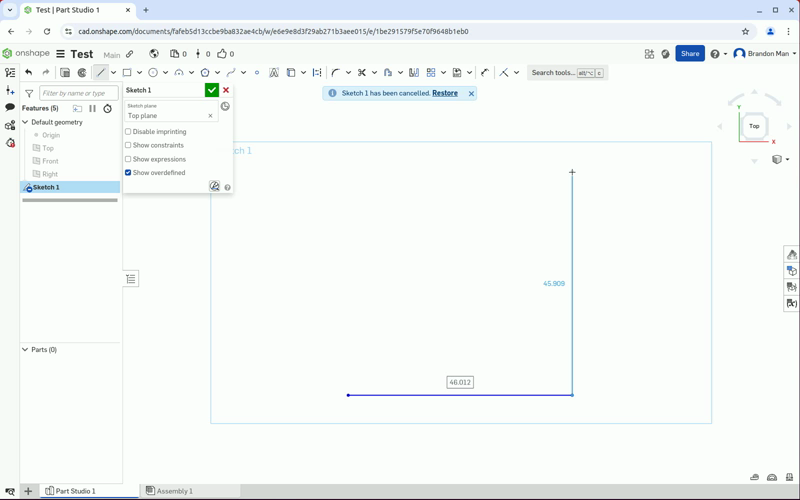
mouse_move(348, 171)
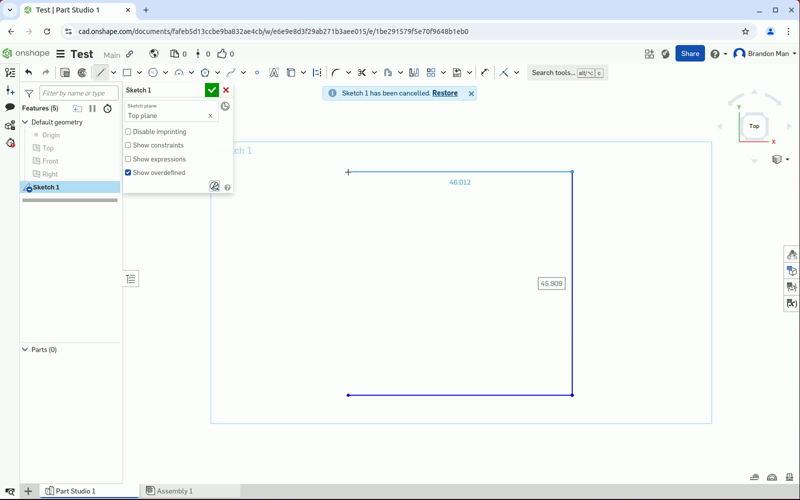
click(348, 171)
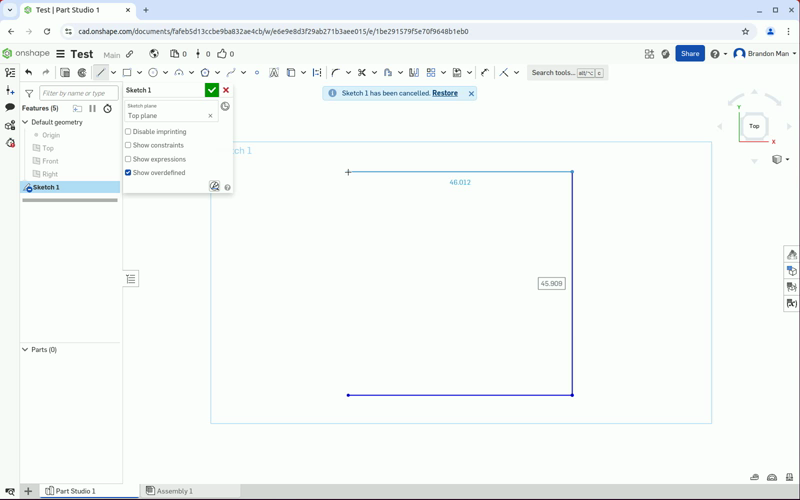
key_up(shift)
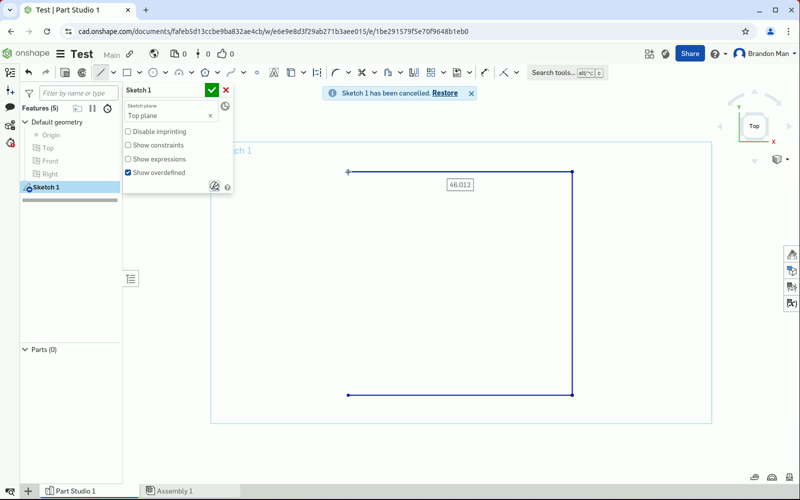
key_down(shift)
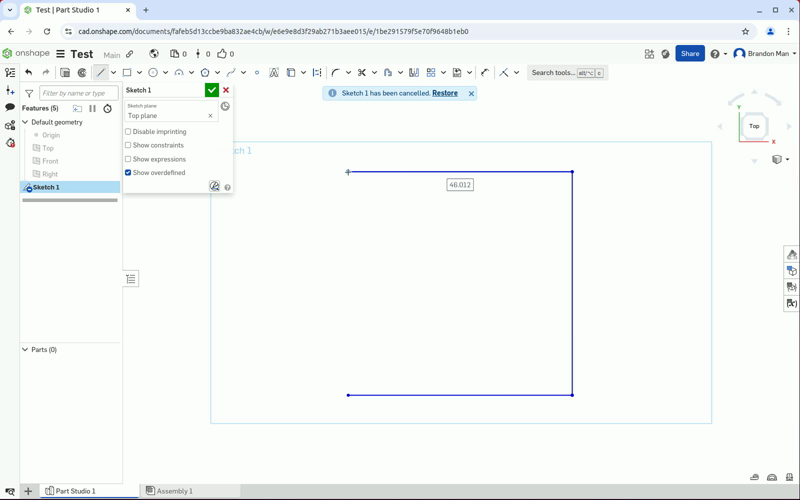
mouse_move(348, 395)
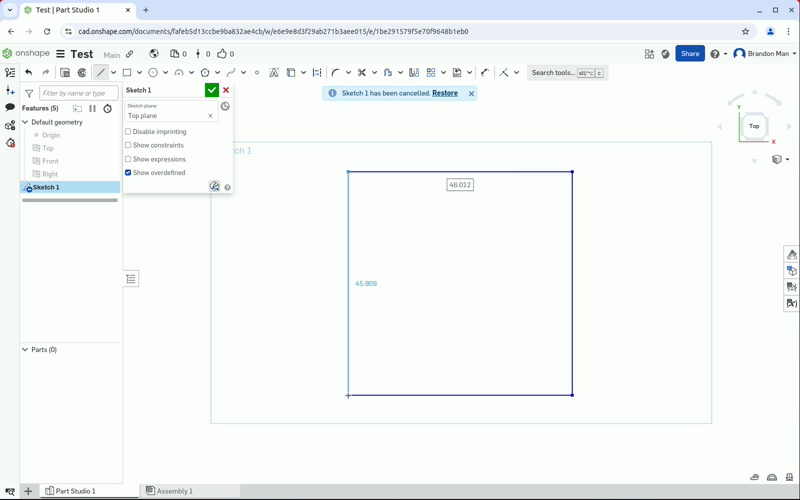
key_up(shift)
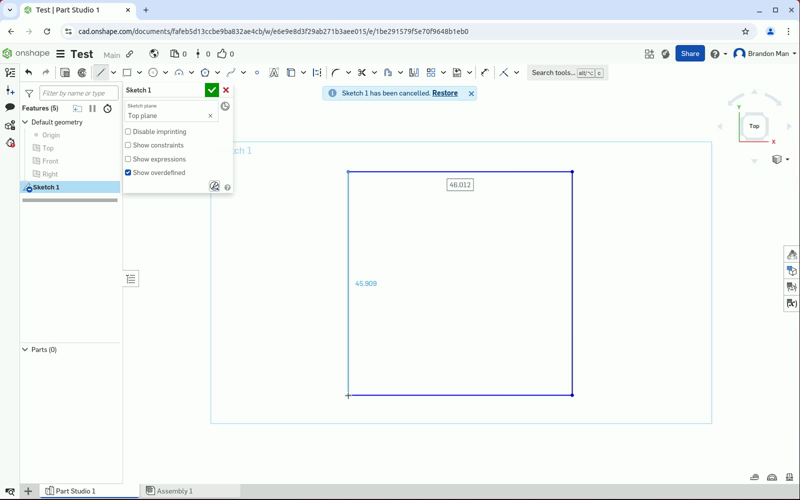
click(348, 395)
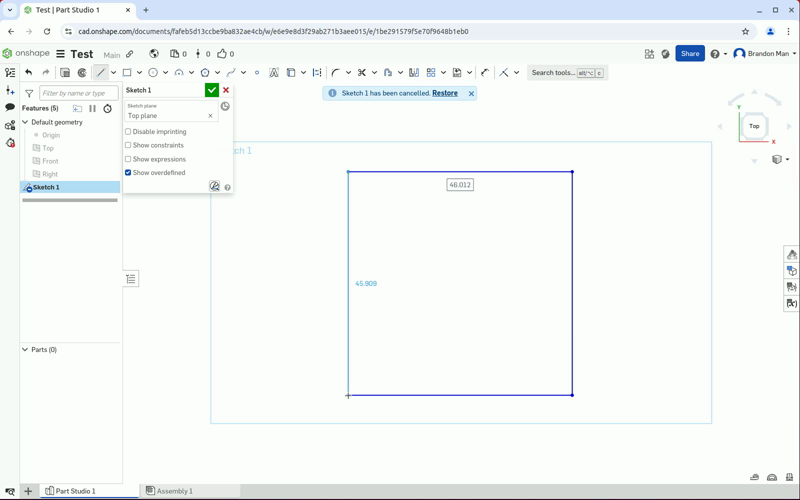
key(esc)
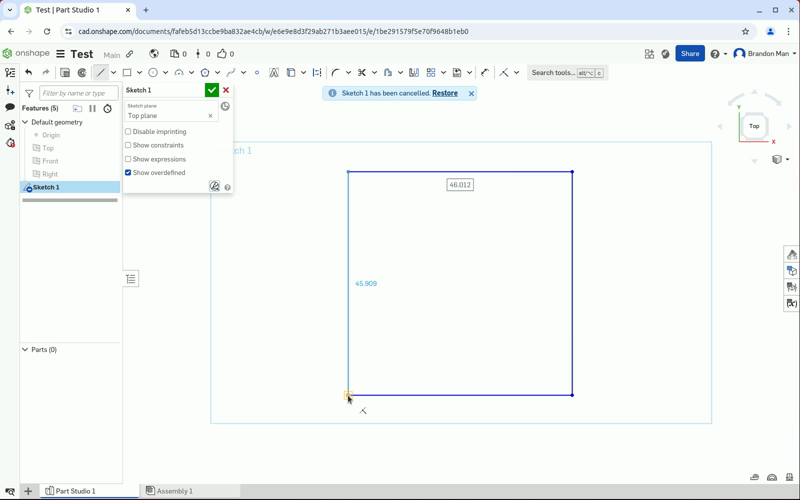
key(c)
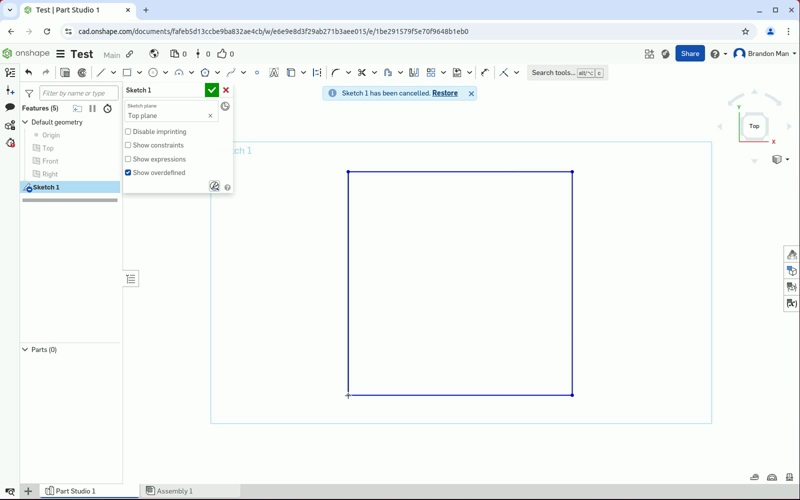
key_down(shift)
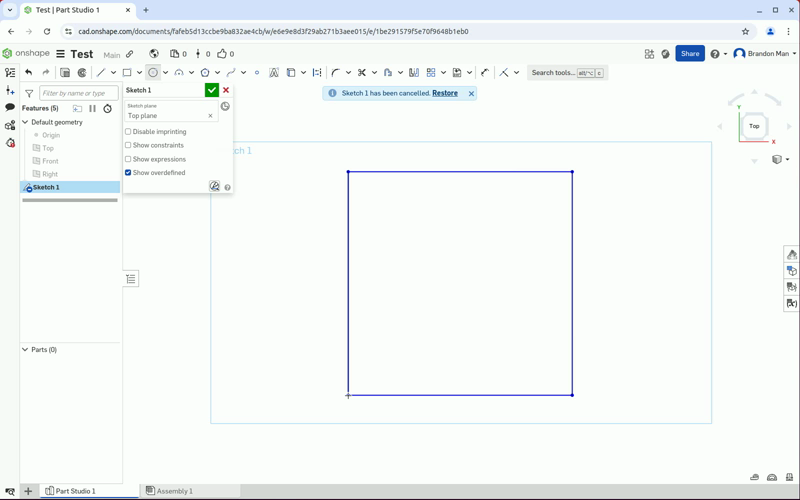
mouse_move(371, 371)
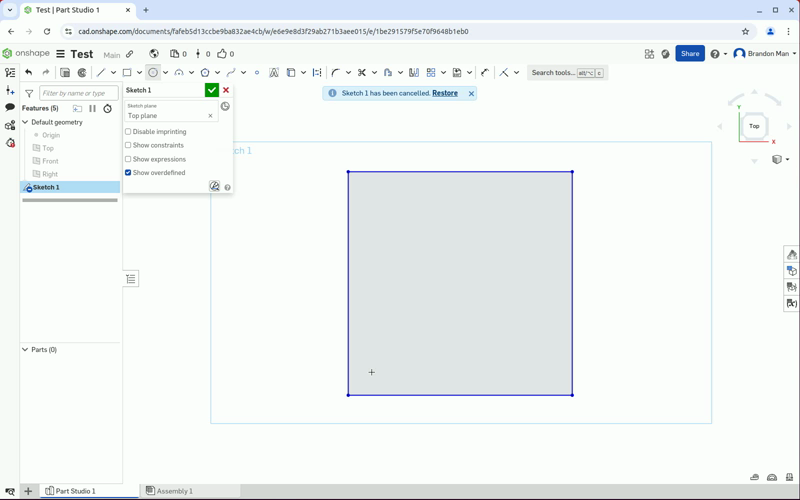
click(371, 371)
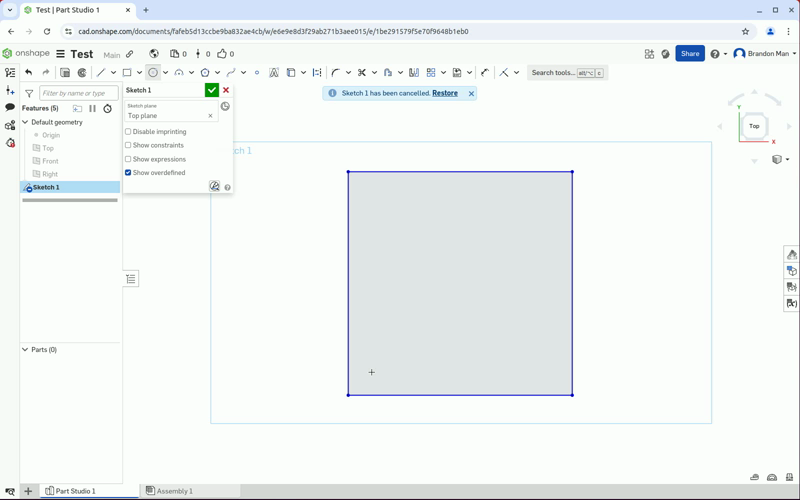
key_up(shift)
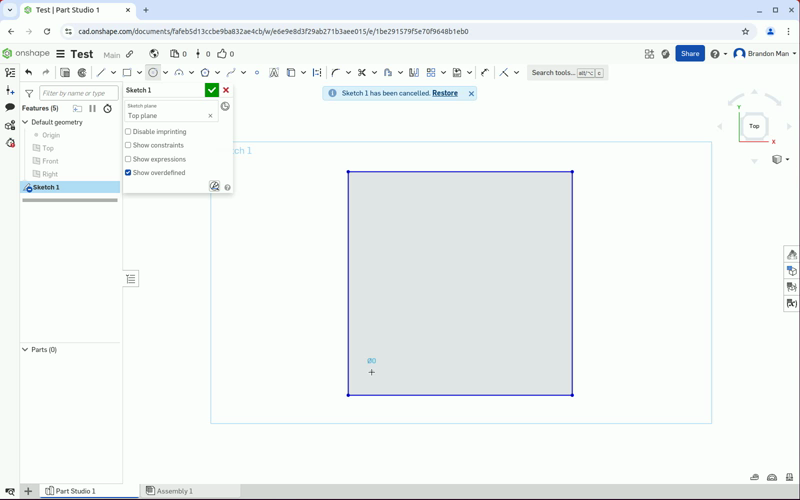
mouse_move(393, 371)
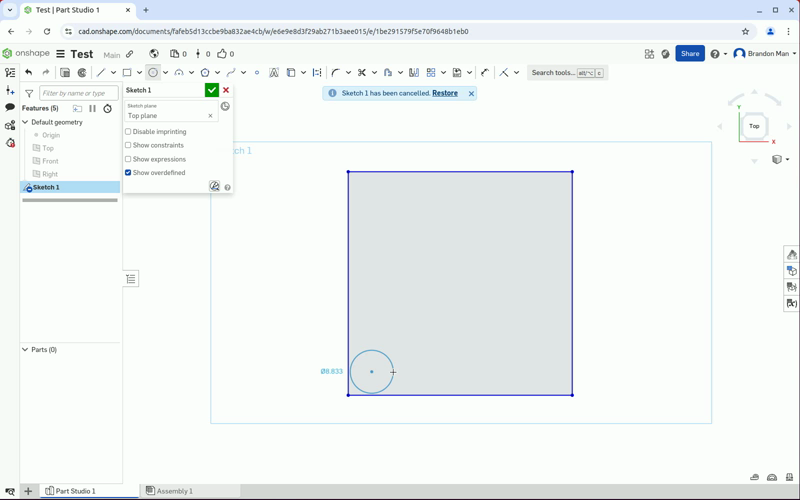
click(393, 371)
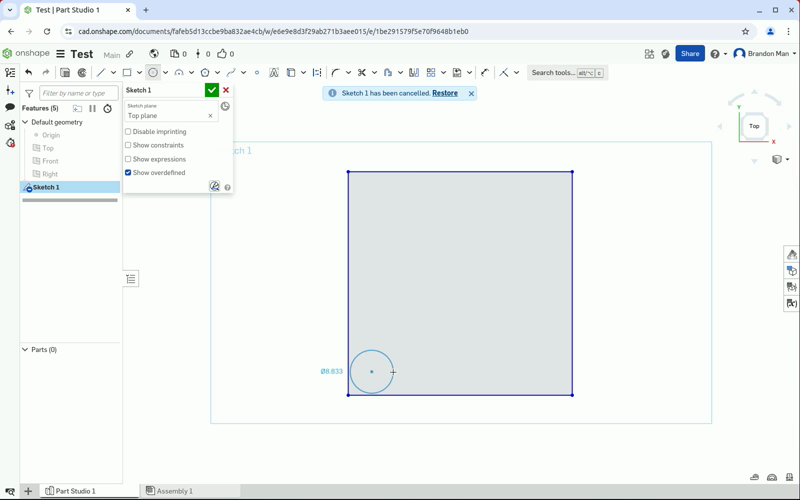
key(esc)
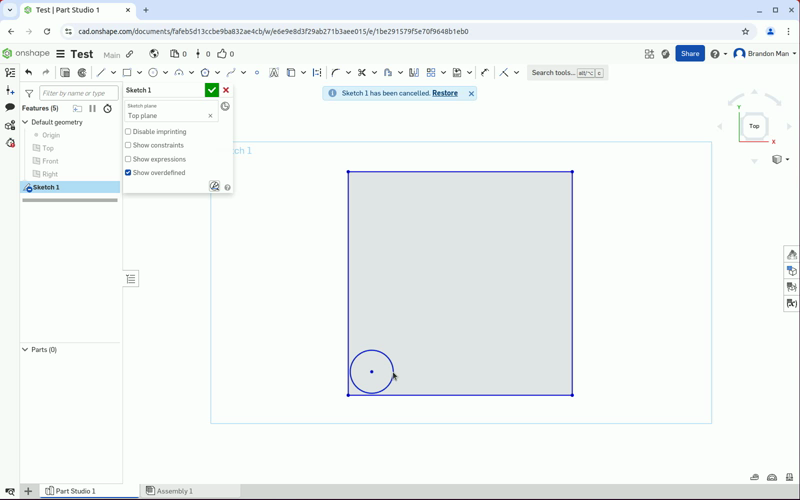
key(c)
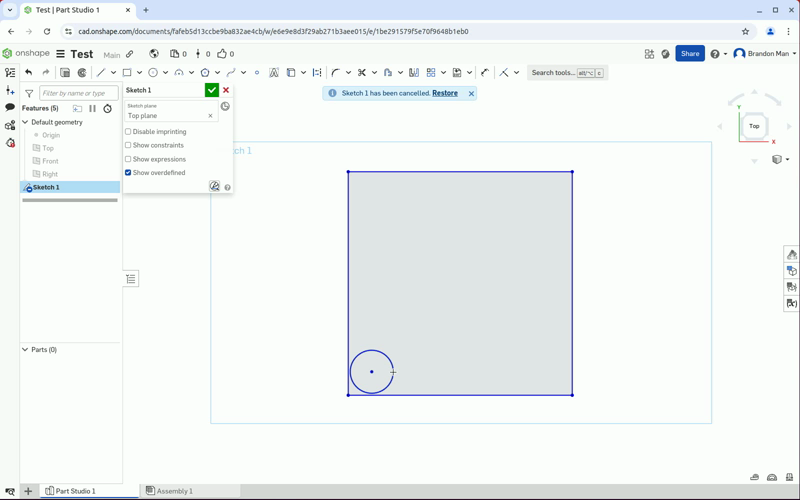
key_down(shift)
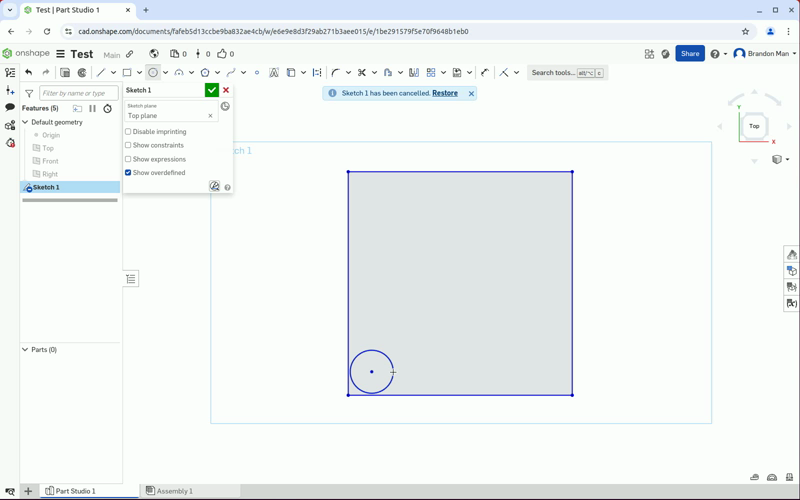
mouse_move(371, 195)
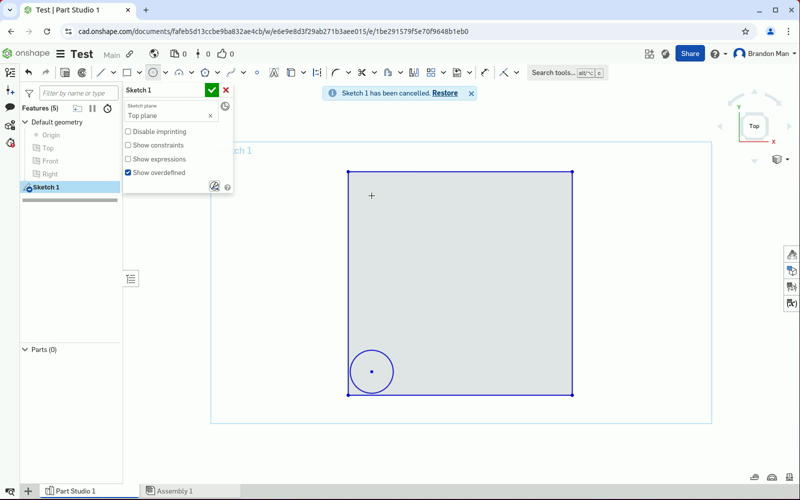
click(371, 195)
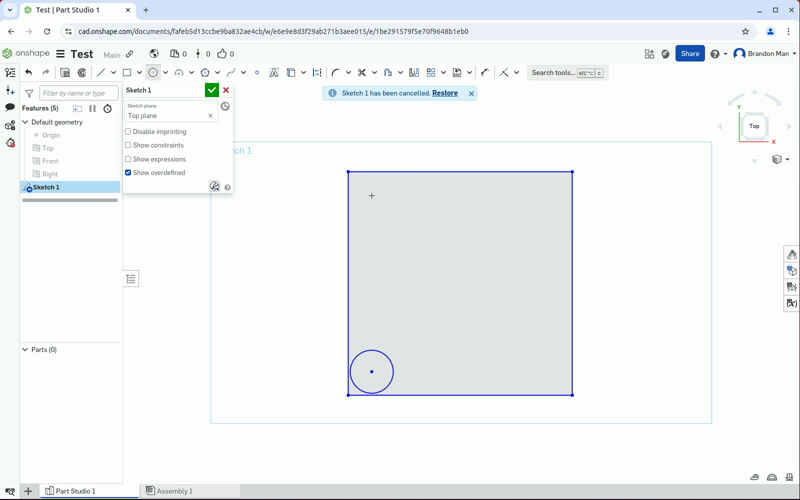
key_up(shift)
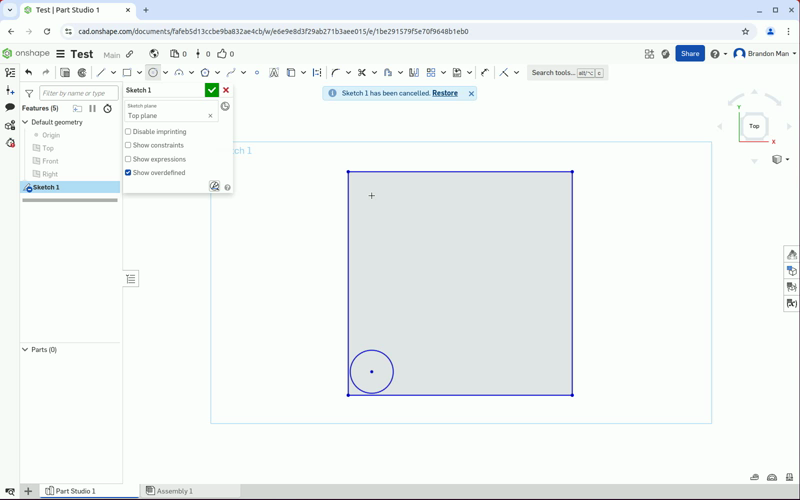
mouse_move(393, 195)
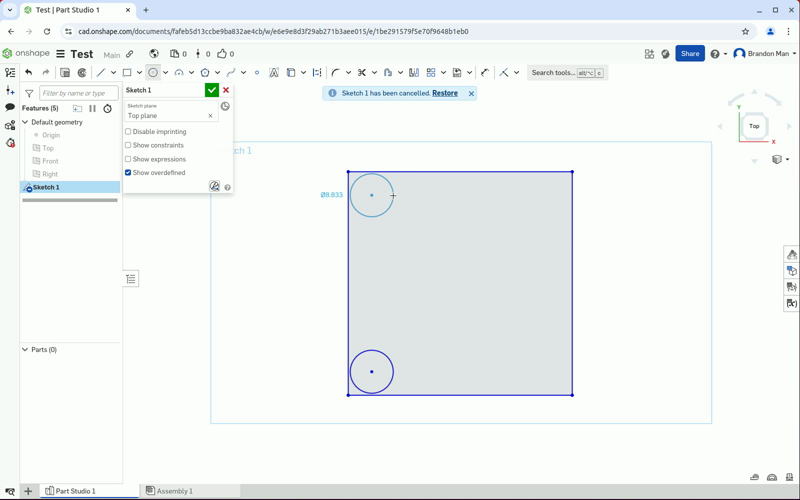
click(393, 195)
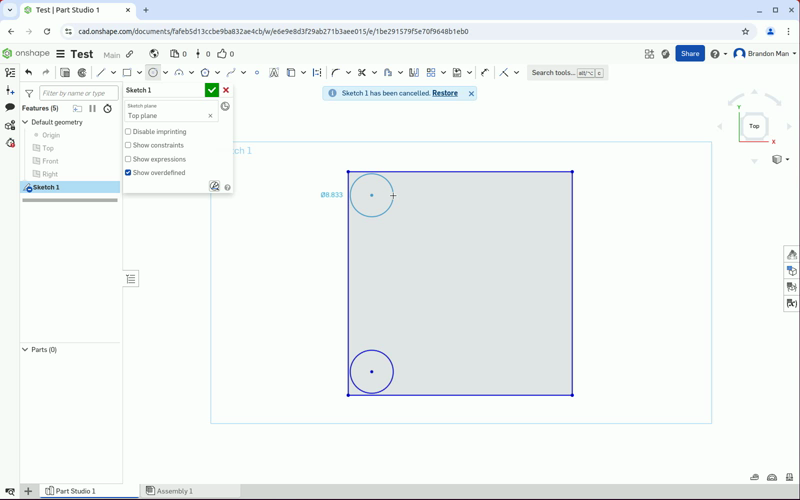
key(esc)
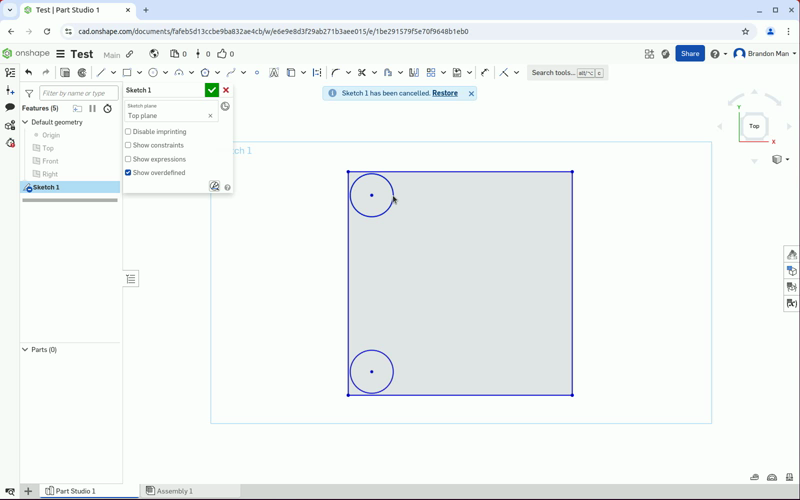
key(c)
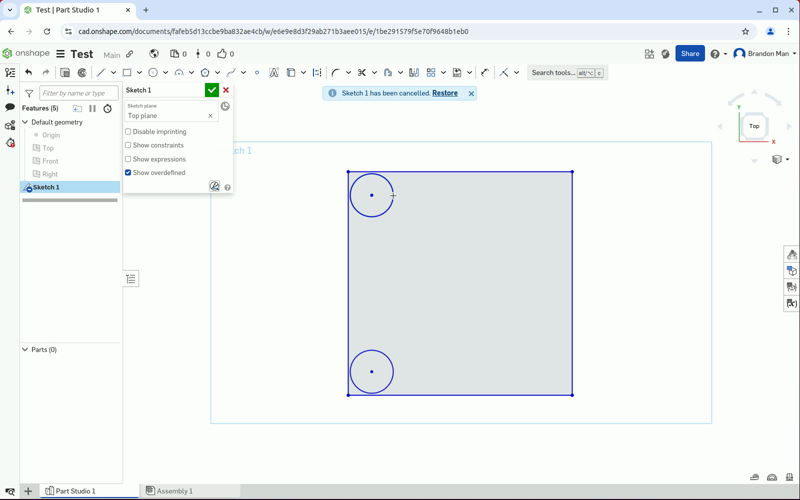
key_down(shift)
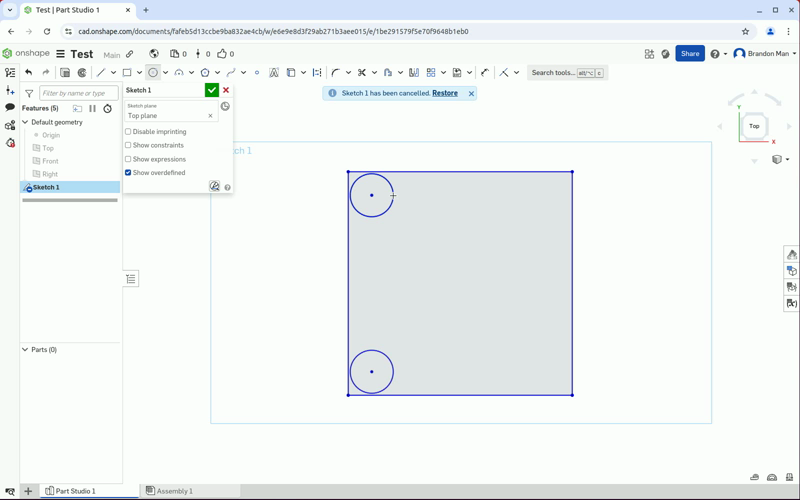
mouse_move(458, 282)
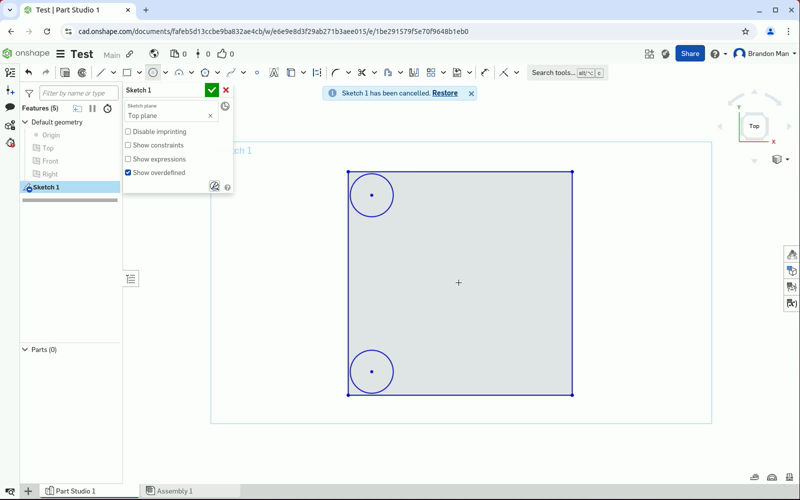
click(458, 282)
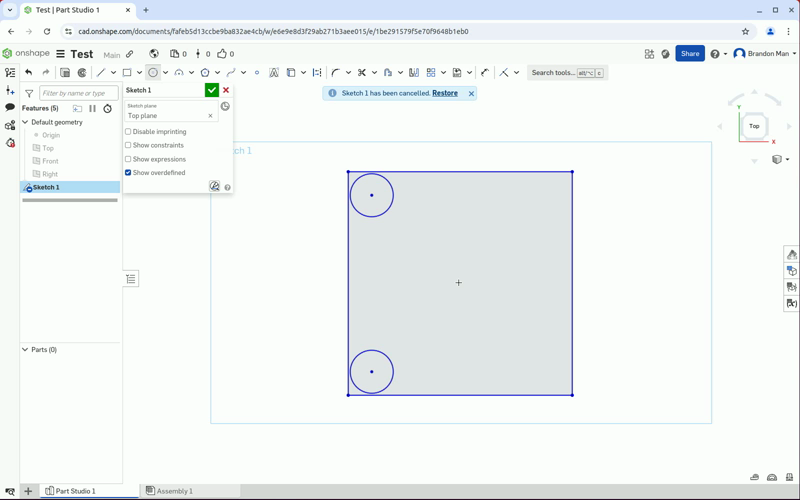
key_up(shift)
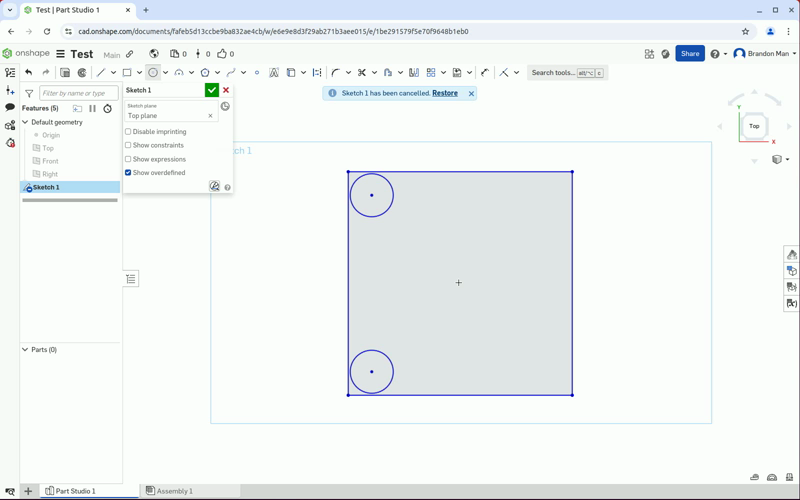
mouse_move(541, 282)
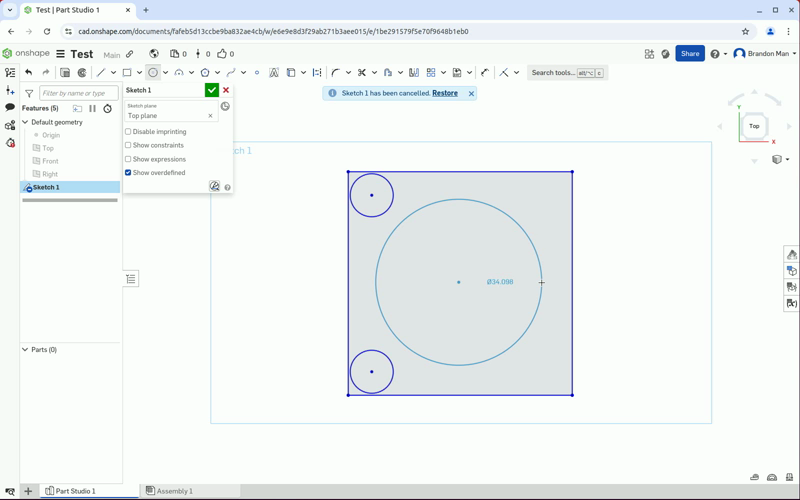
click(541, 282)
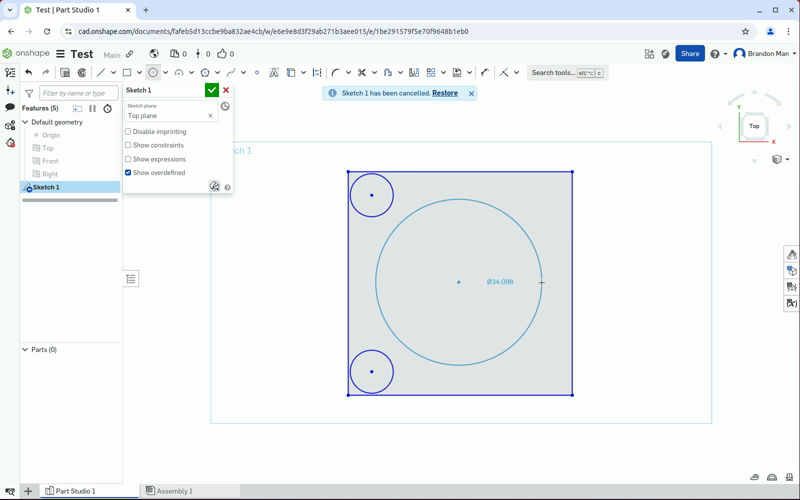
key(esc)
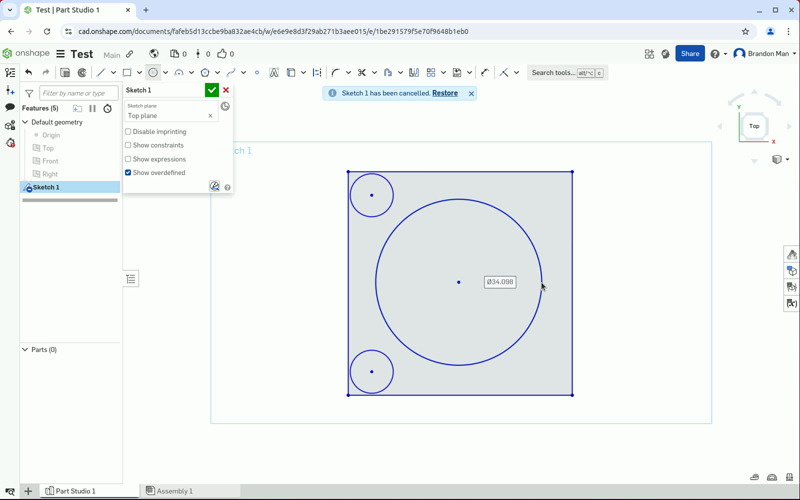
key(c)
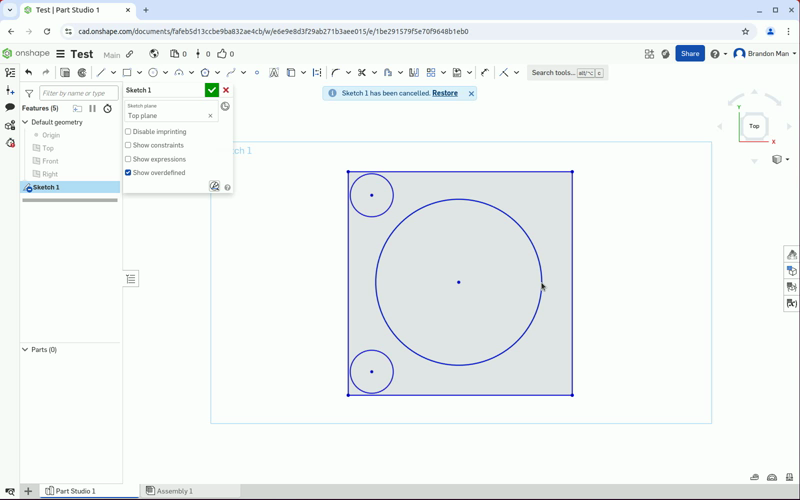
key_down(shift)
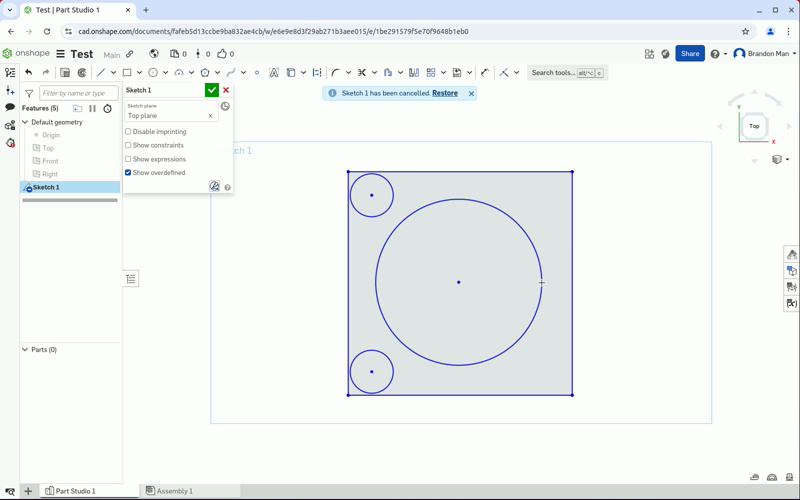
mouse_move(548, 371)
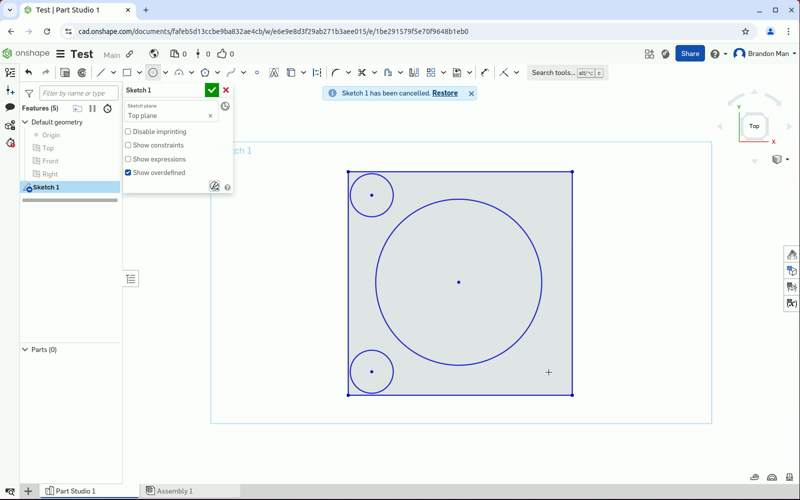
click(548, 371)
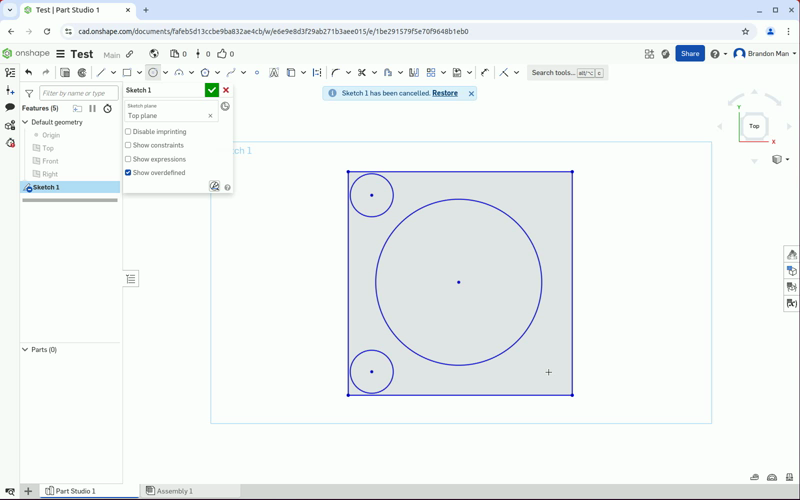
key_up(shift)
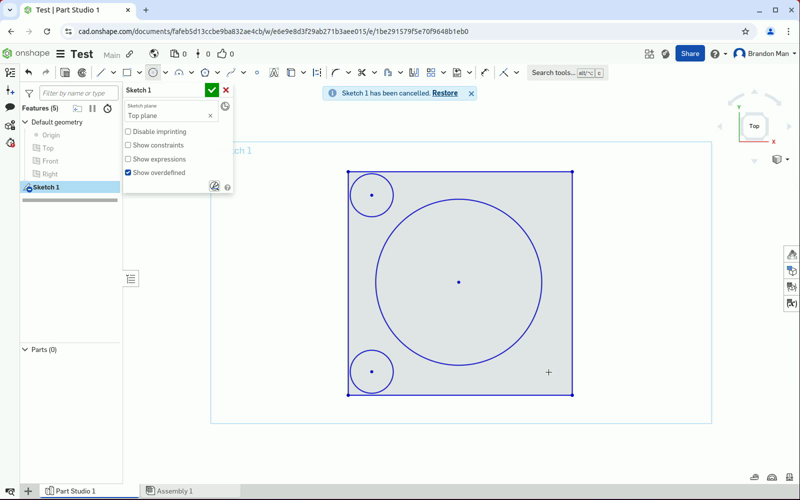
mouse_move(570, 371)
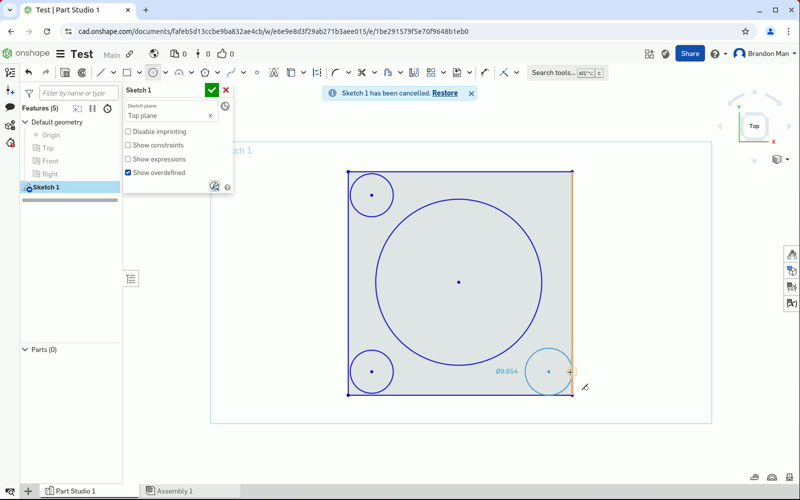
click(570, 371)
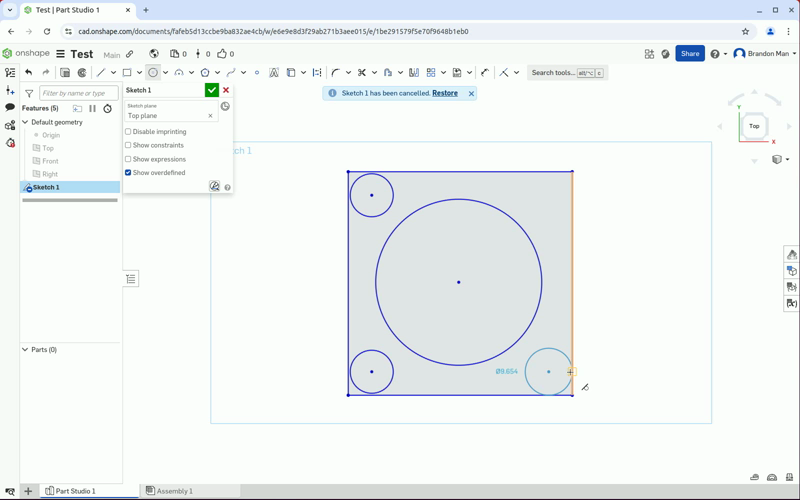
key(esc)
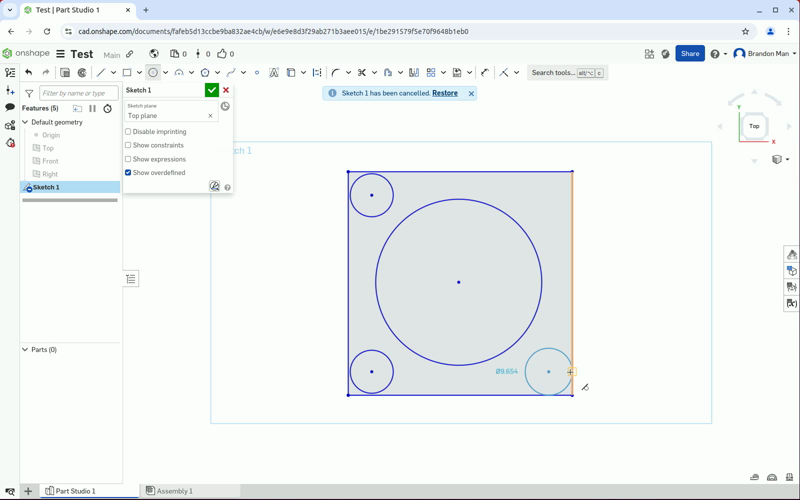
key(c)
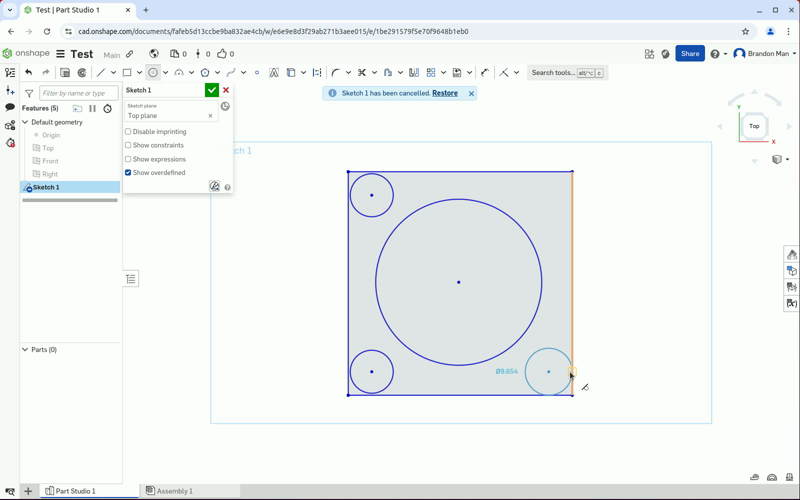
key_down(shift)
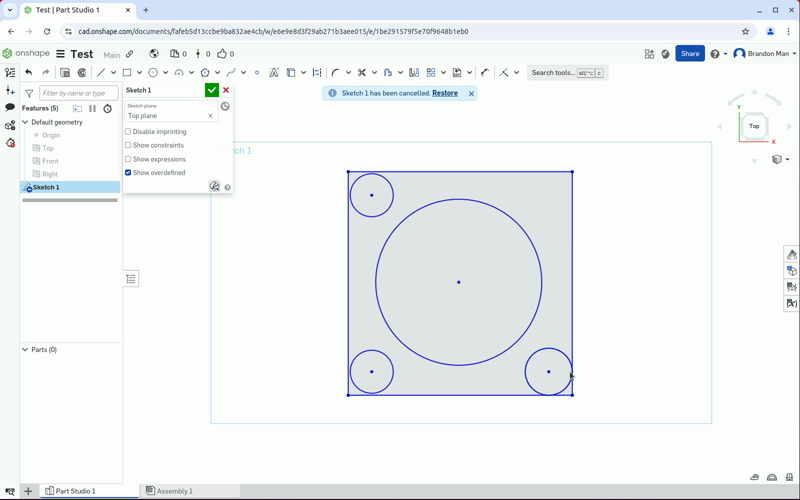
mouse_move(548, 195)
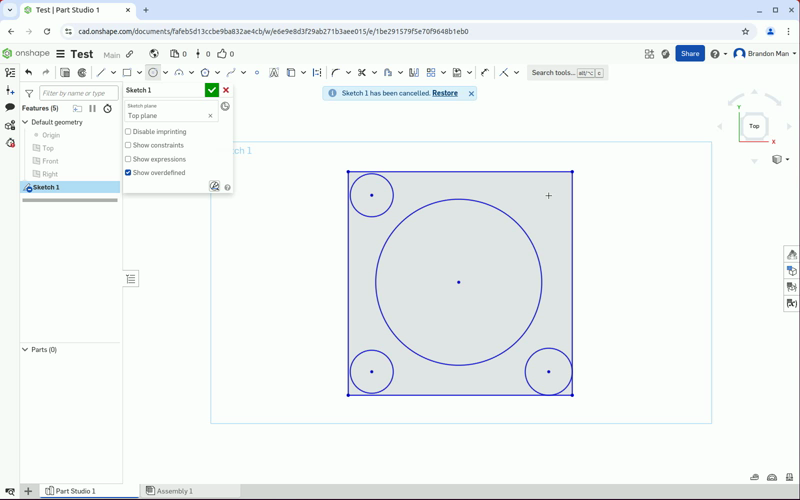
click(548, 195)
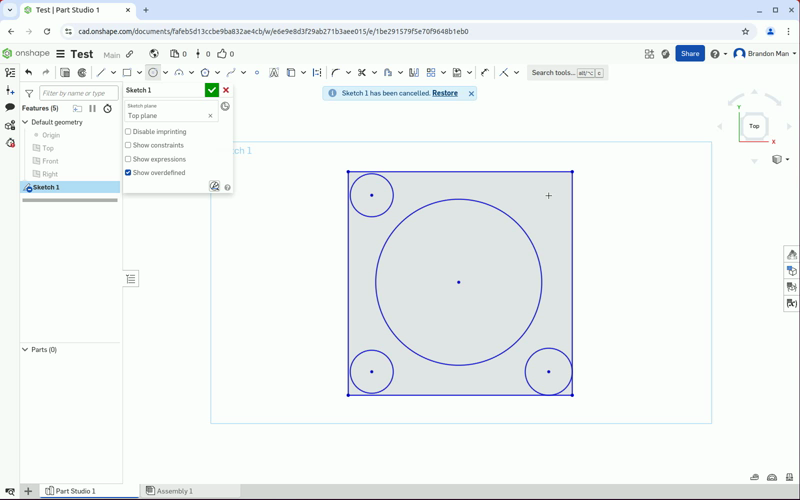
key_up(shift)
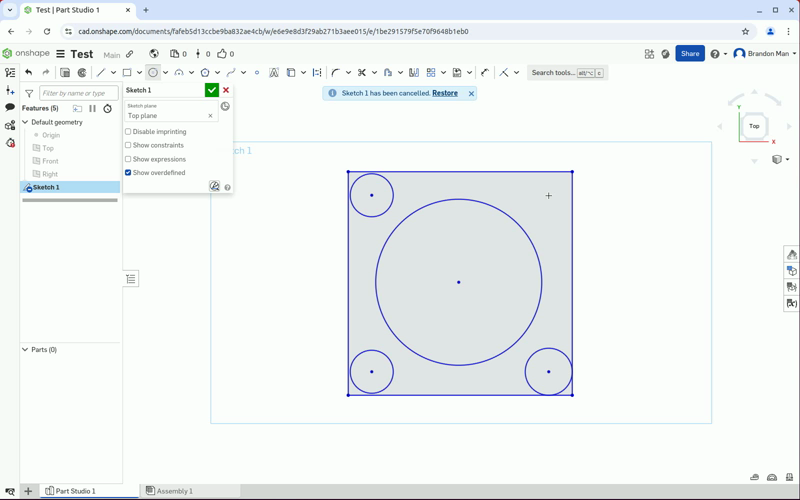
mouse_move(570, 195)
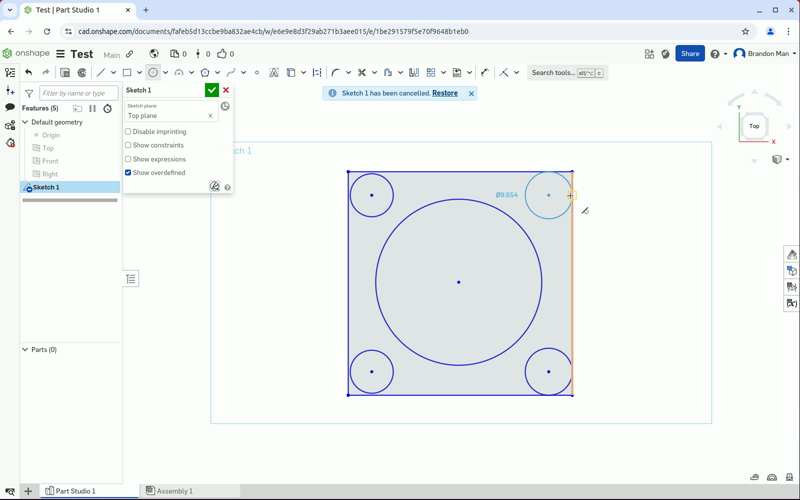
click(570, 195)
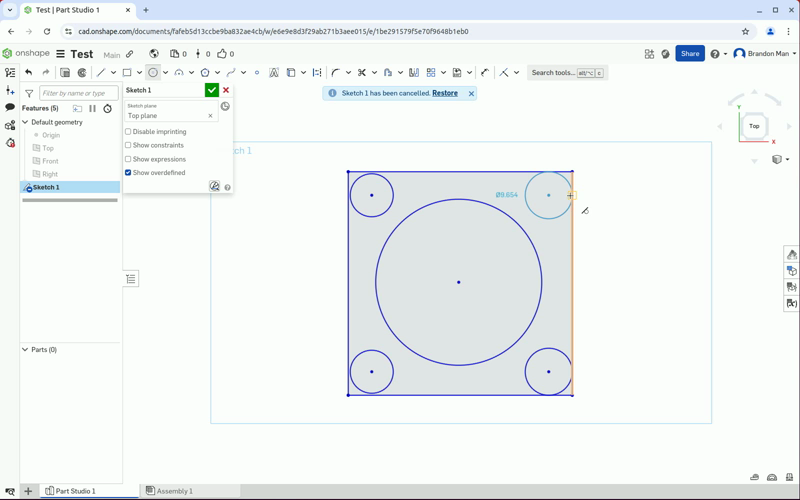
key(esc)
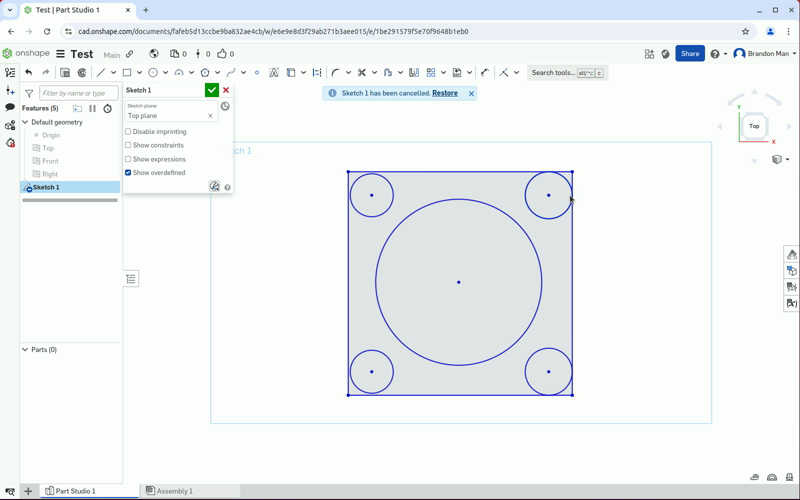
mouse_move(551, 332)
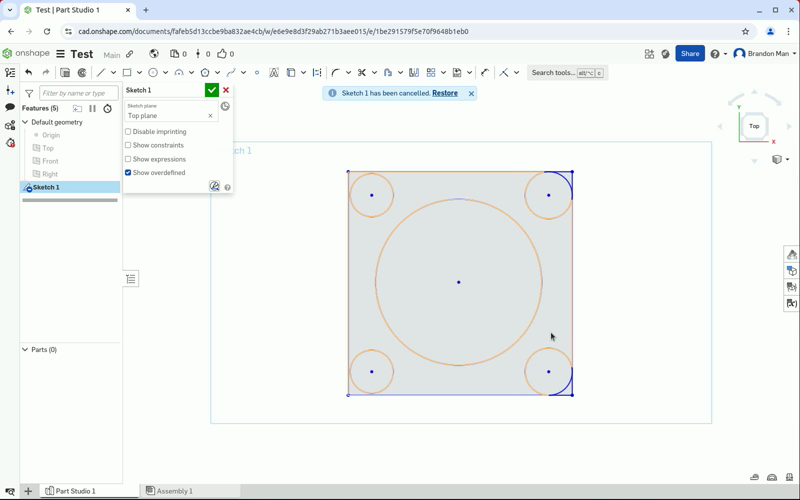
click(551, 332)
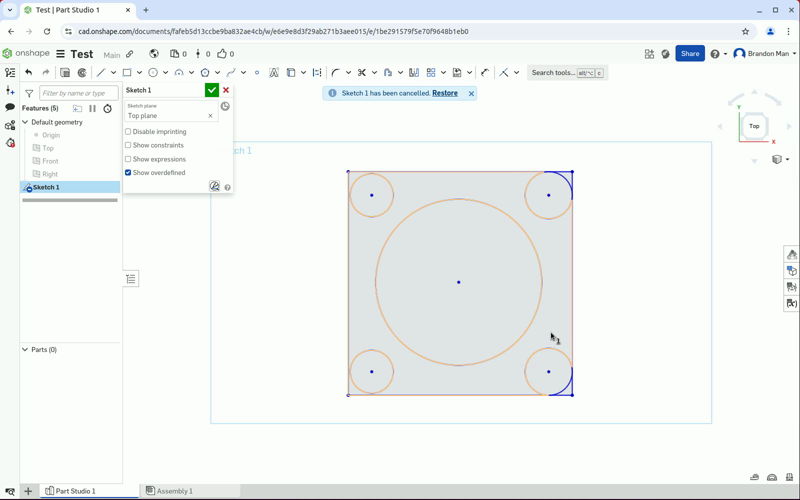
mouse_move(73, 352)
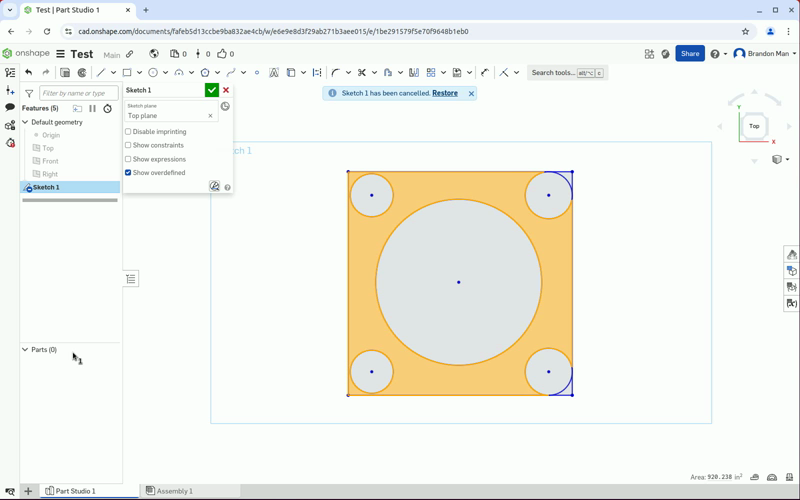
key(shift+y)
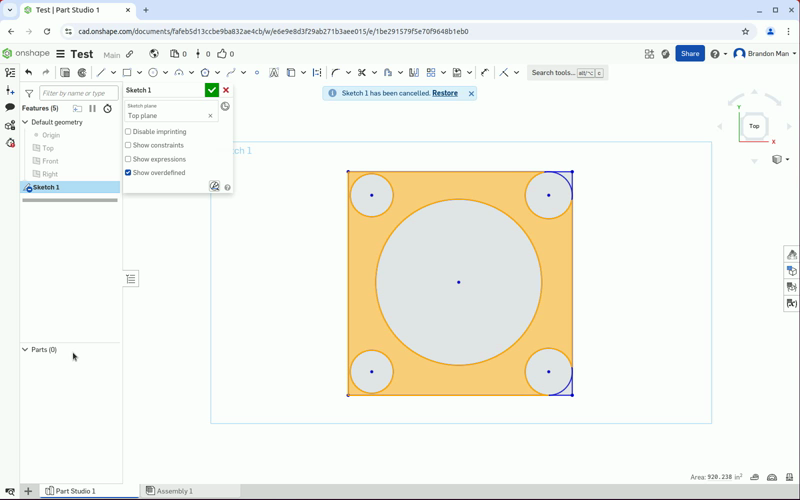
key(shift+e)
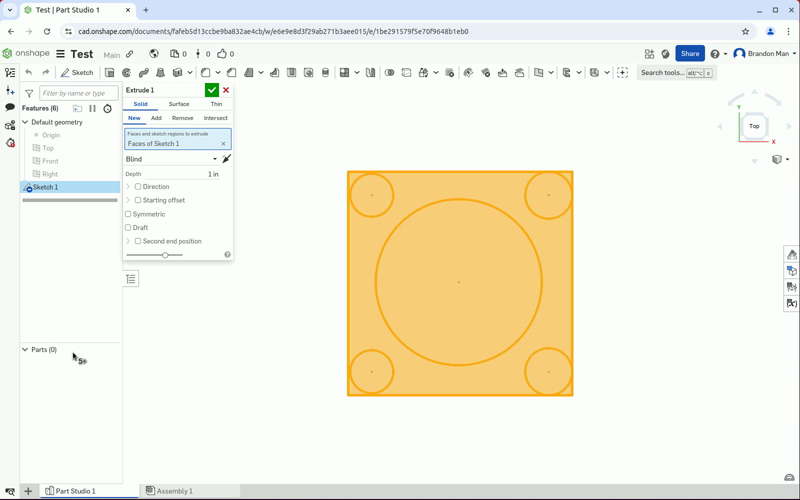
mouse_move(143, 106)
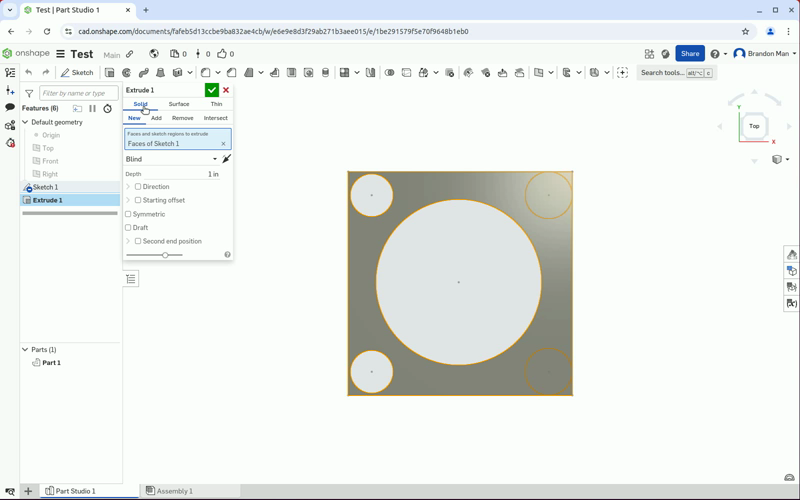
click(143, 106)
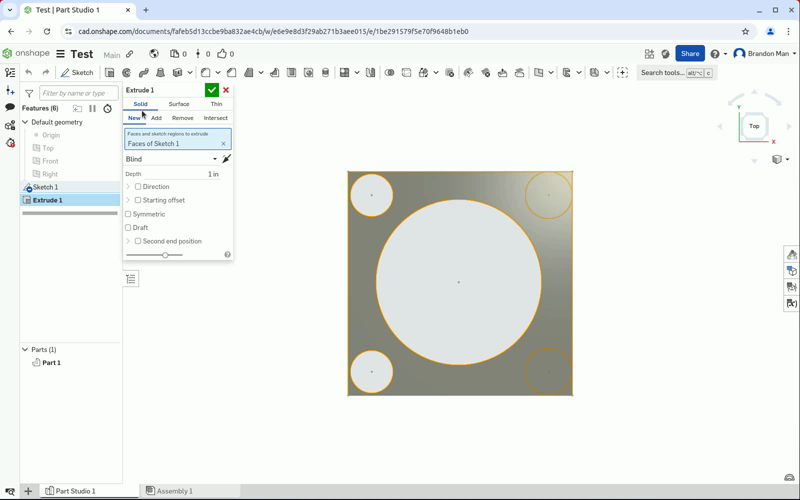
mouse_move(137, 120)
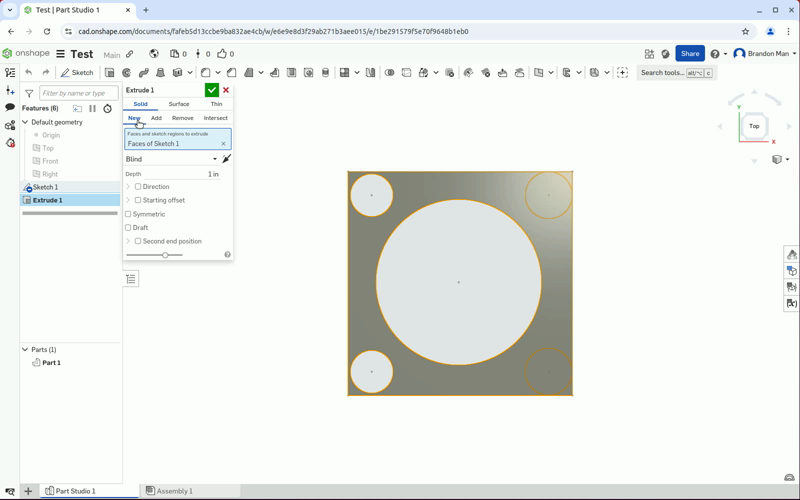
click(137, 120)
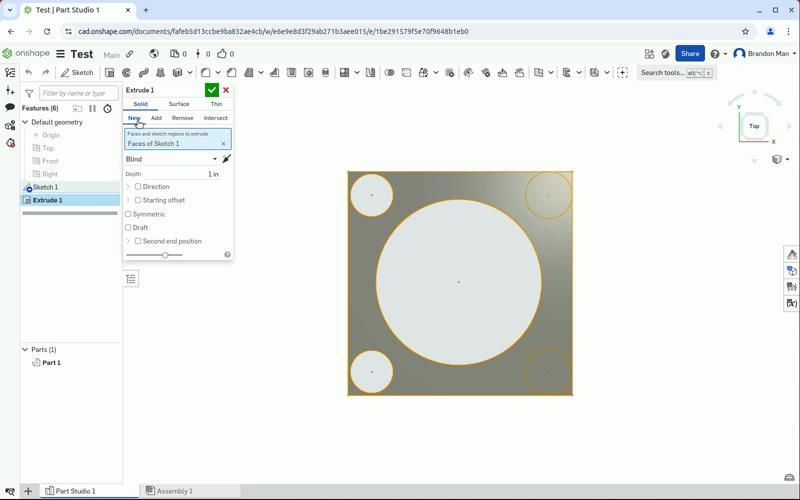
key(tab, 4)
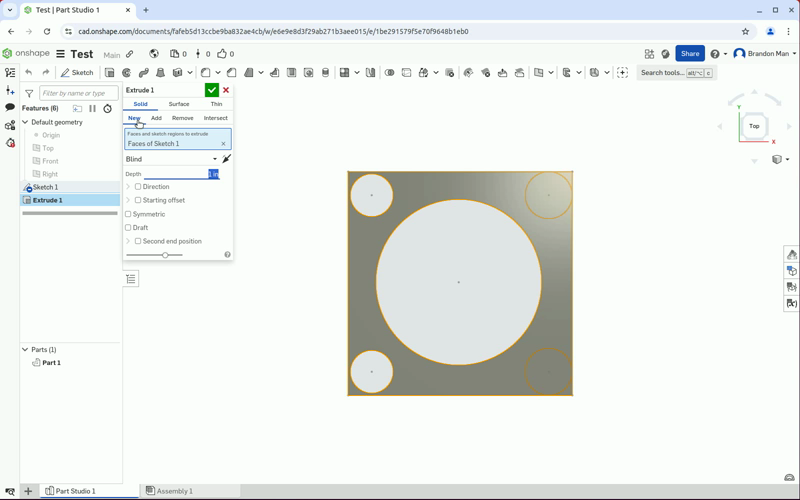
text(4.333)
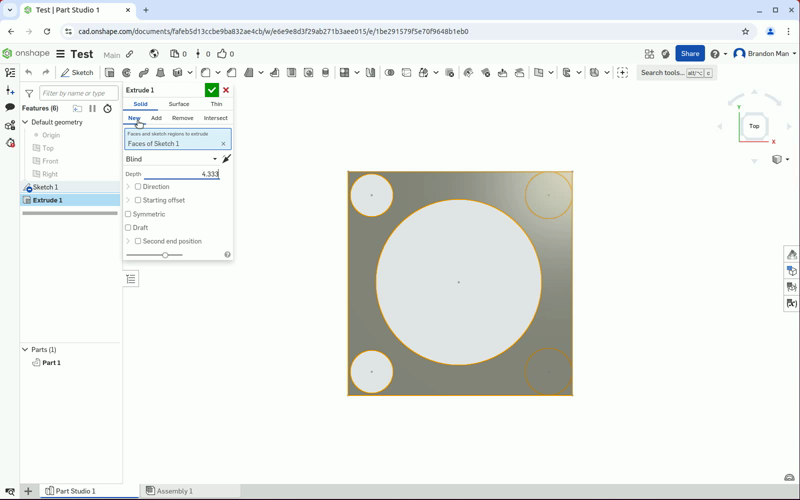
key(enter)
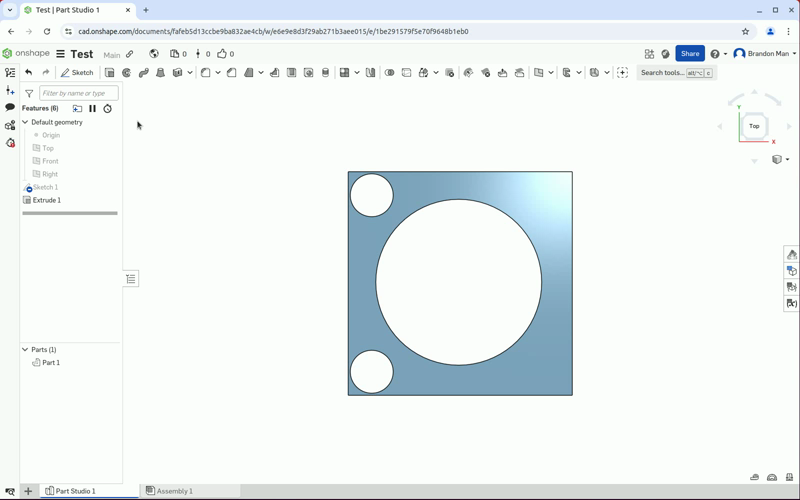
key(shift+h)
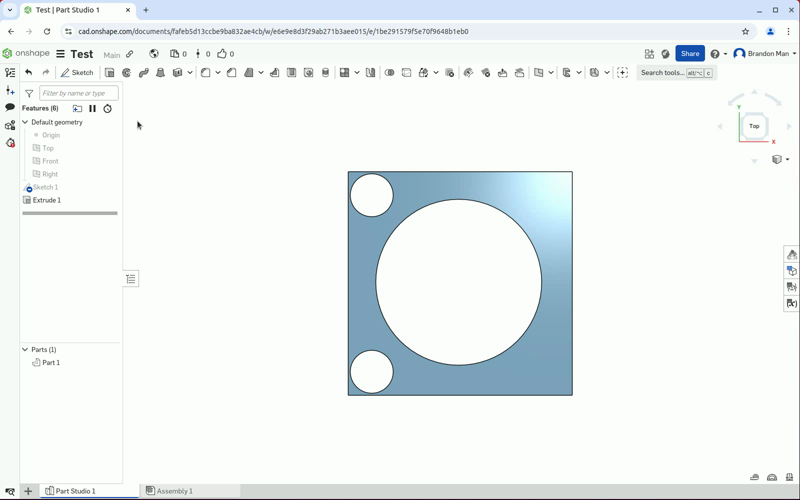
key(shift+h)
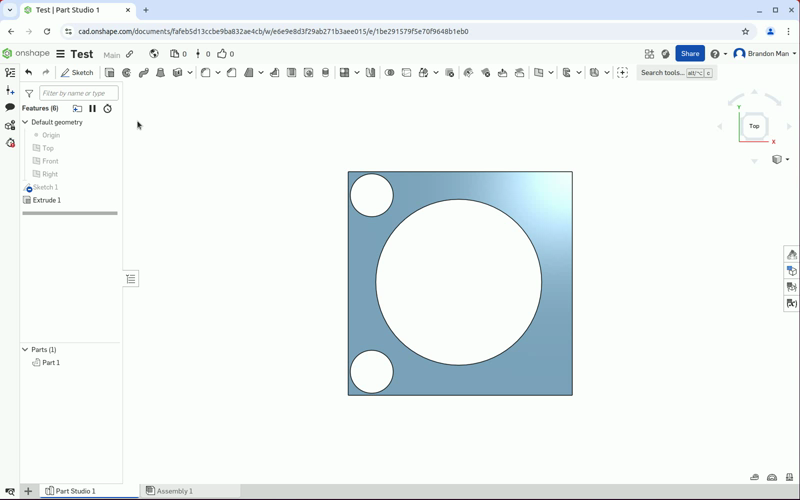
mouse_move(73, 189)
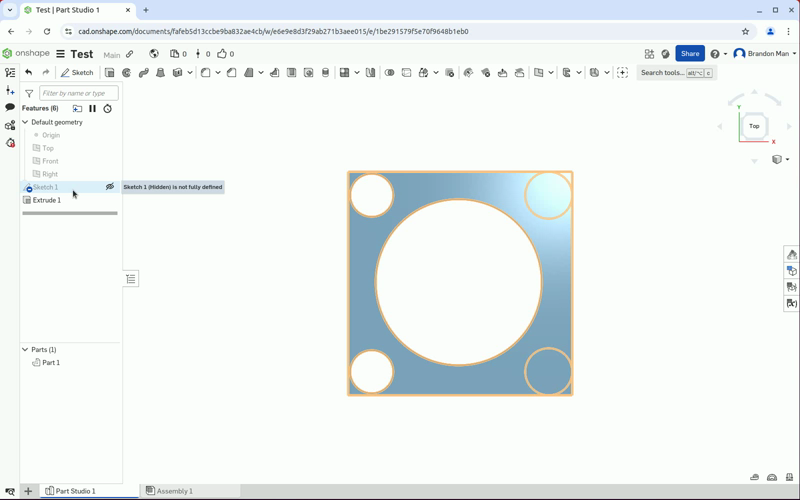
click(73, 189)
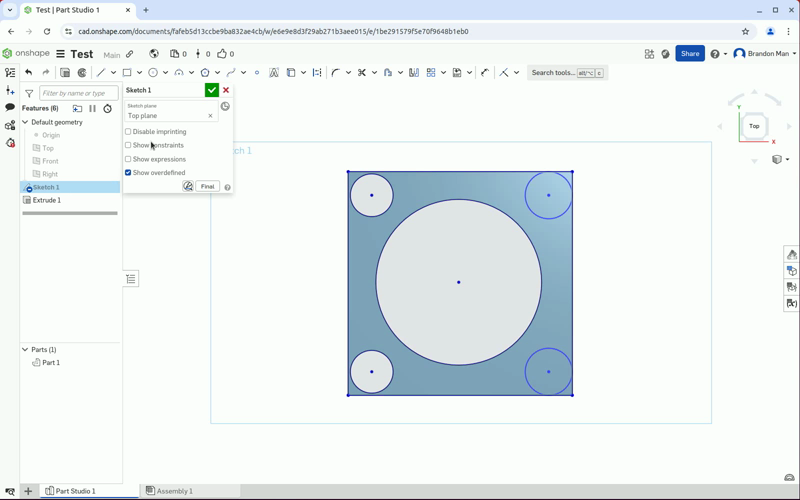
mouse_move(229, 92)
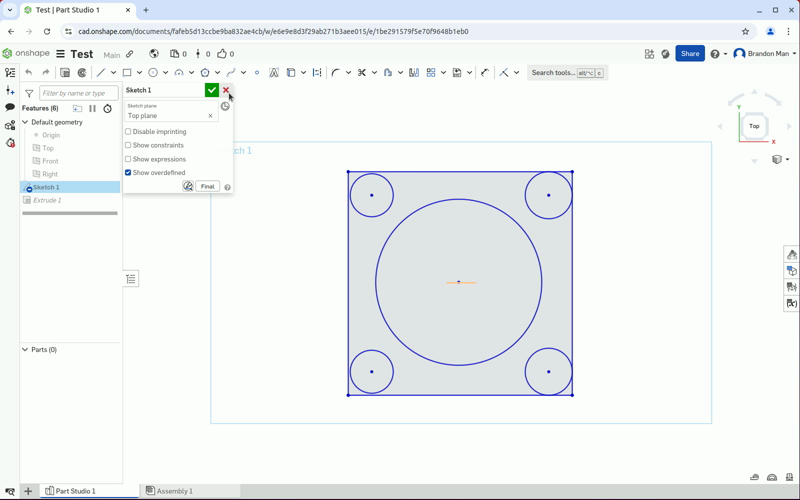
click(229, 92)
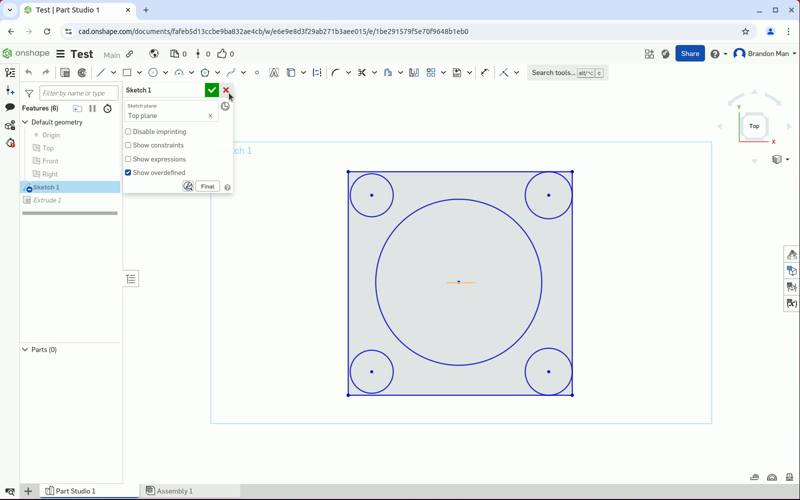
key(shift+s)
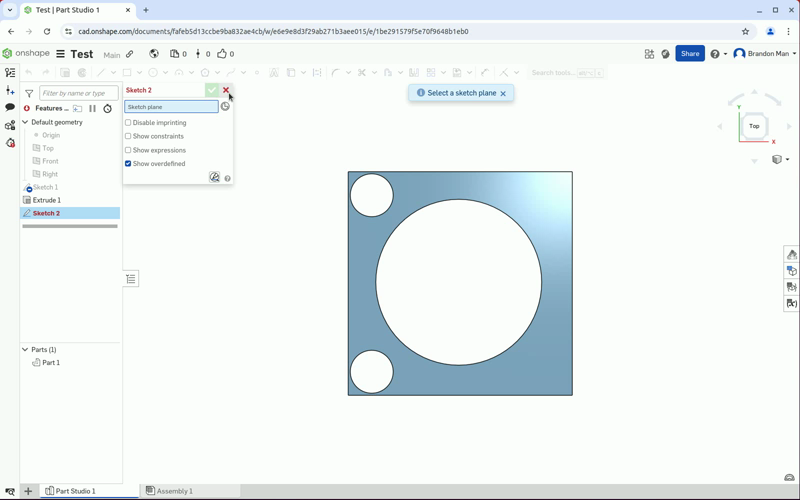
mouse_move(73, 150)
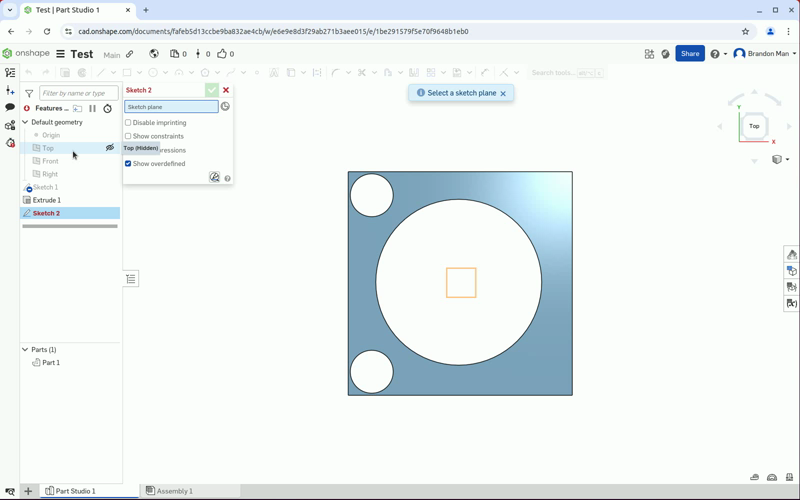
click(73, 150)
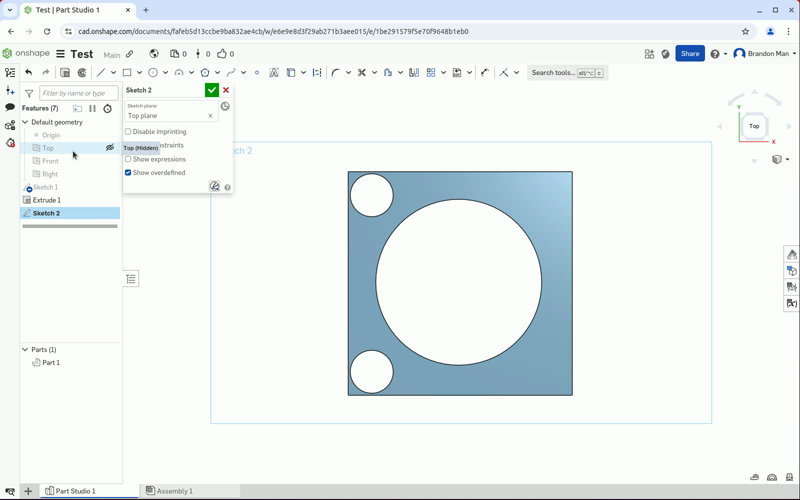
mouse_move(73, 352)
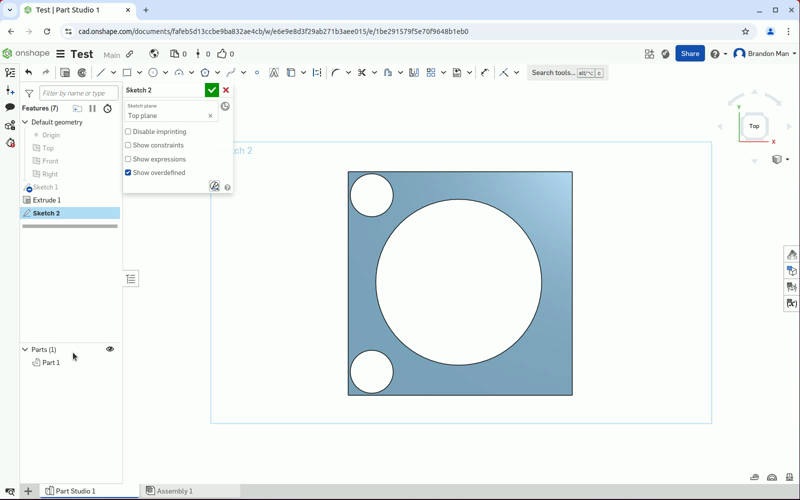
key(y)
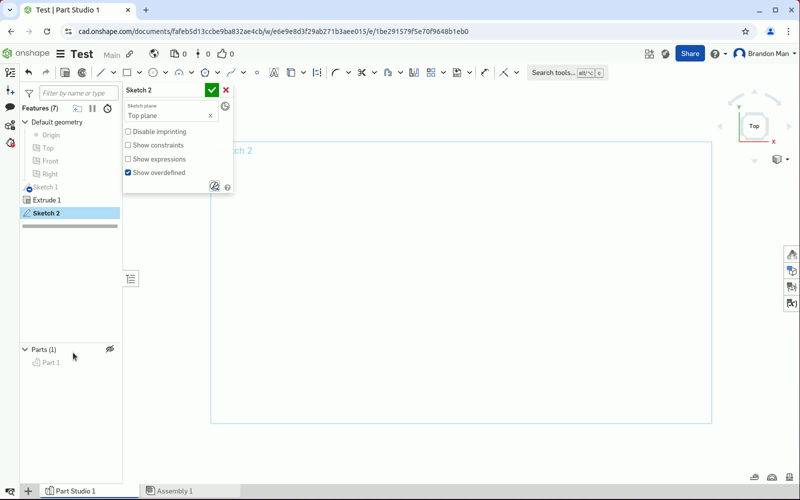
key(c)
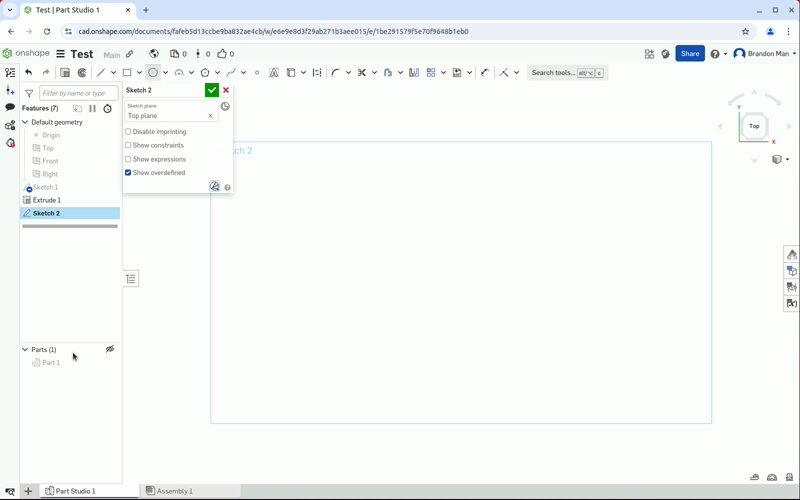
key_down(shift)
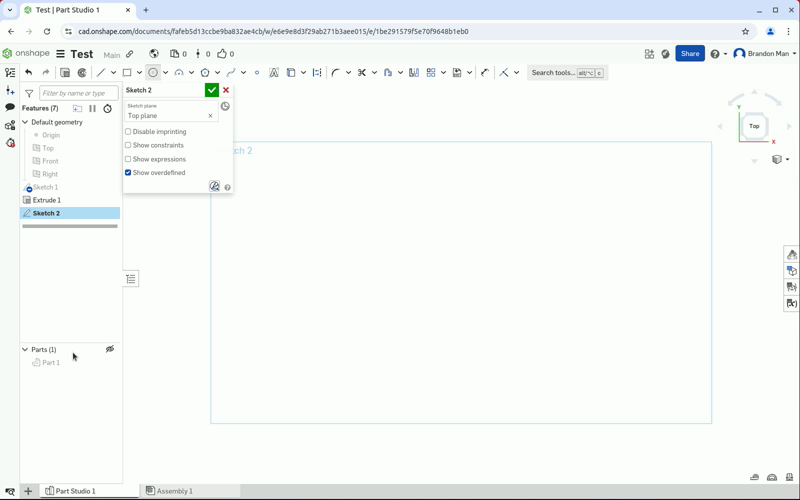
mouse_move(372, 372)
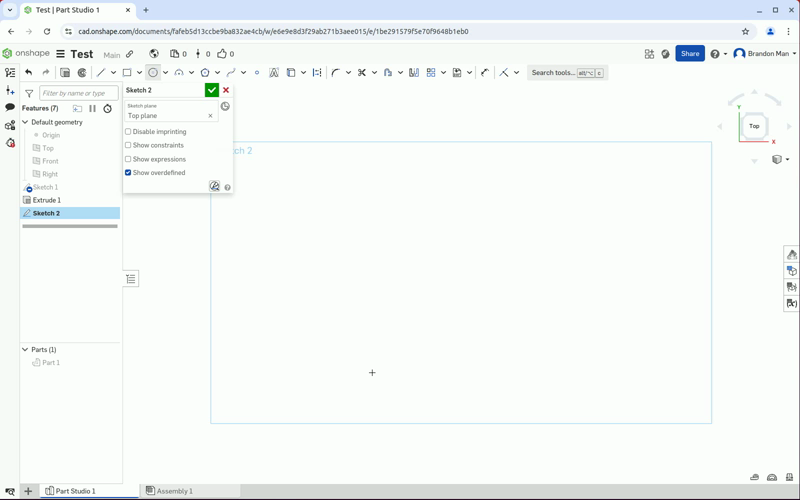
click(372, 372)
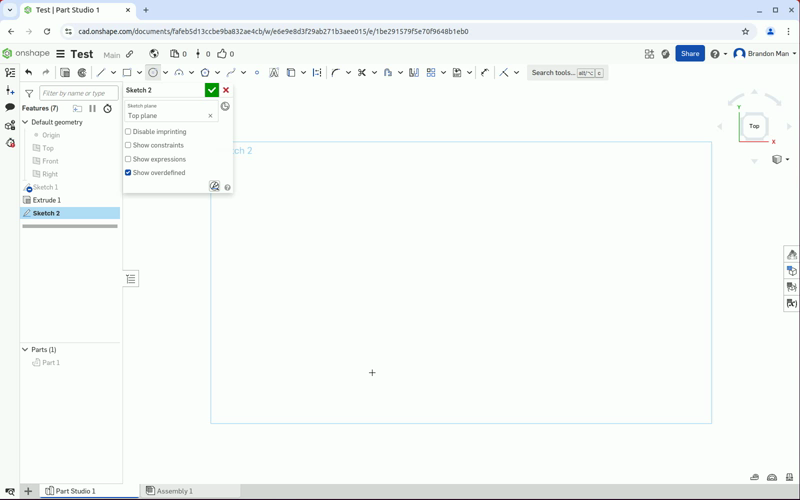
key_up(shift)
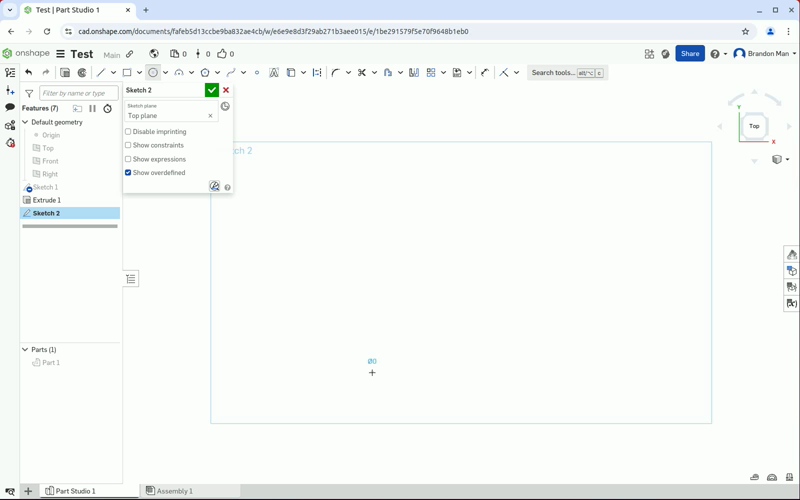
mouse_move(393, 372)
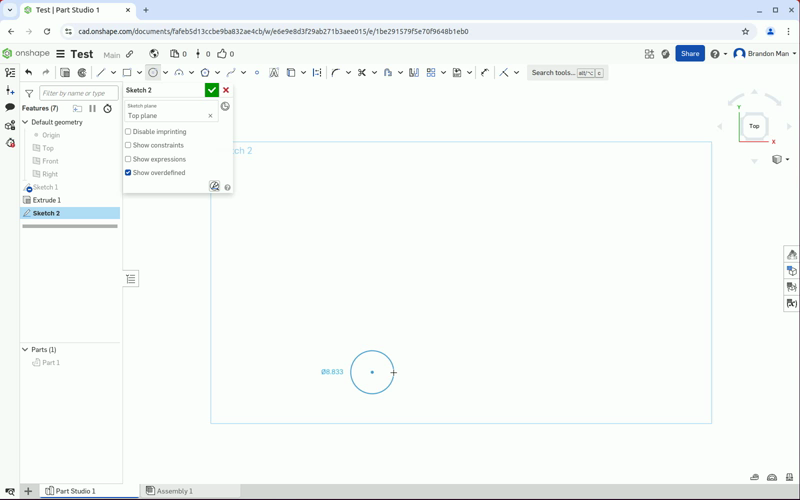
click(393, 372)
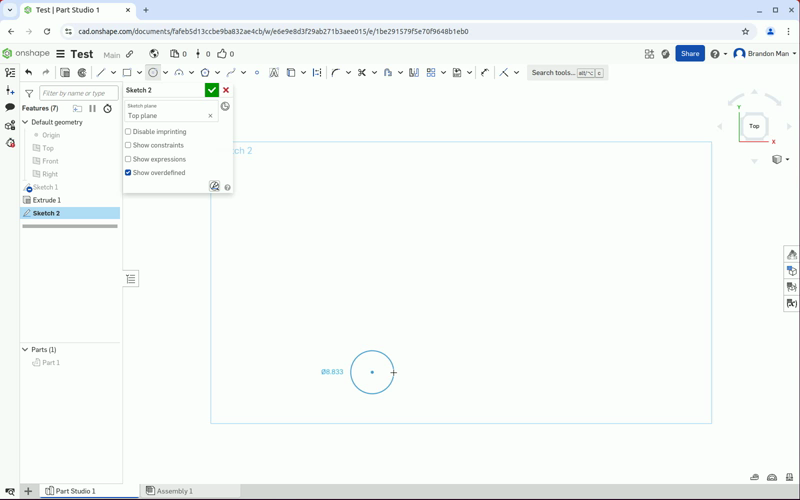
key(esc)
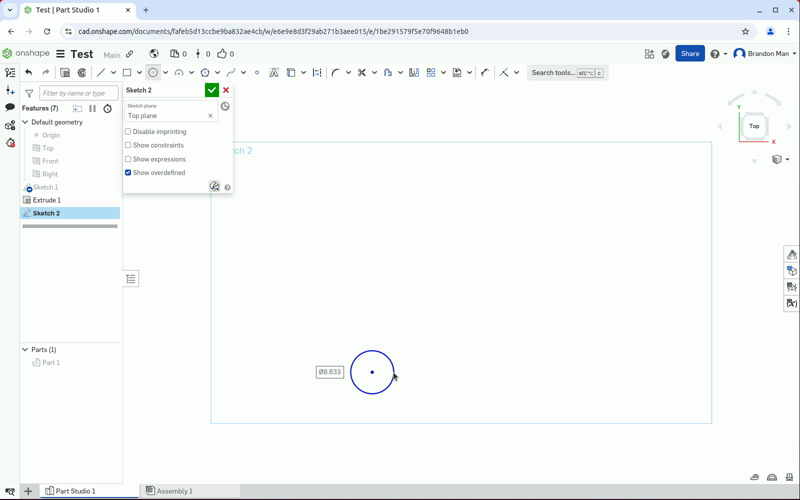
key(c)
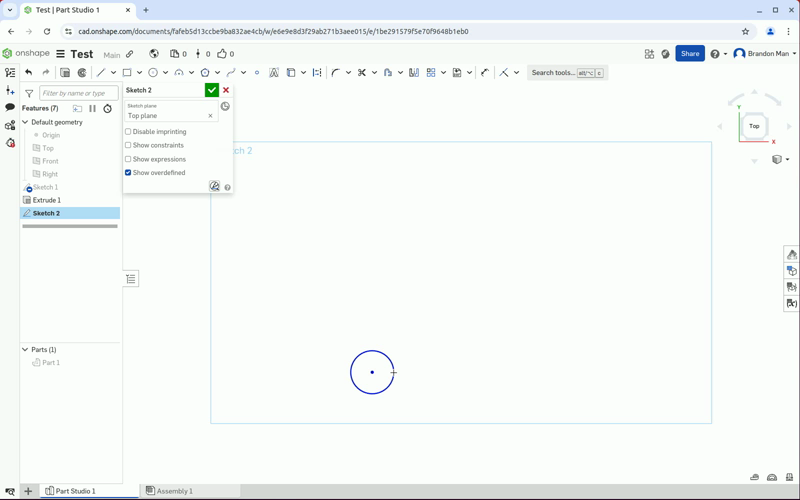
key_down(shift)
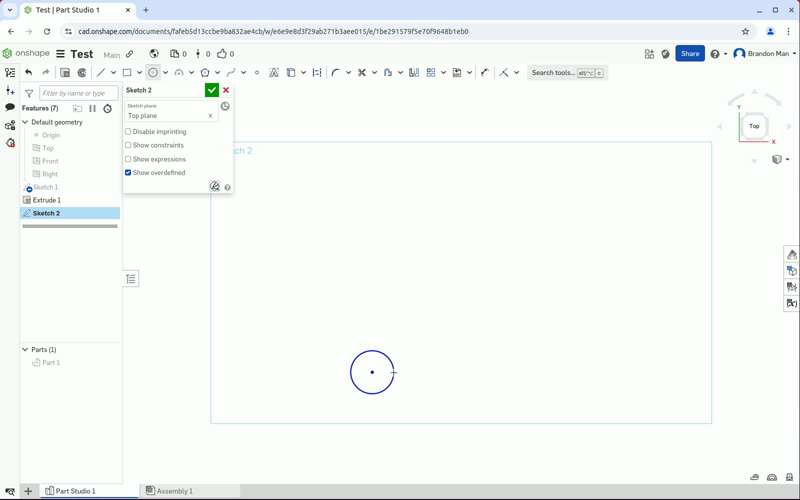
mouse_move(372, 372)
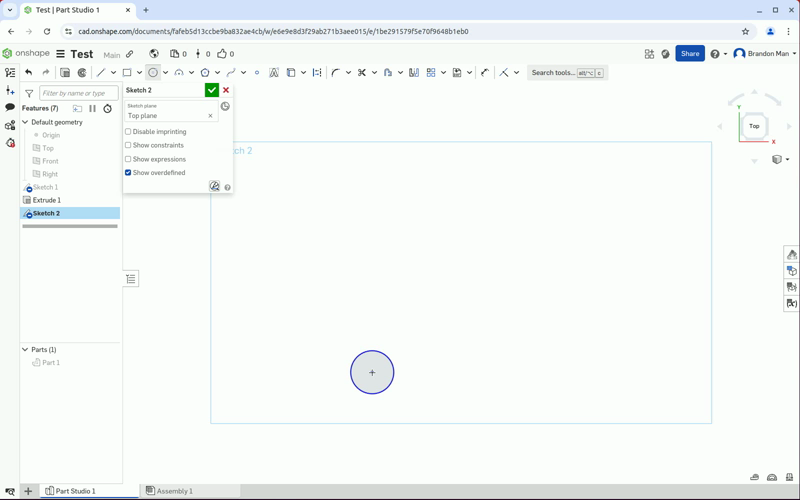
click(372, 372)
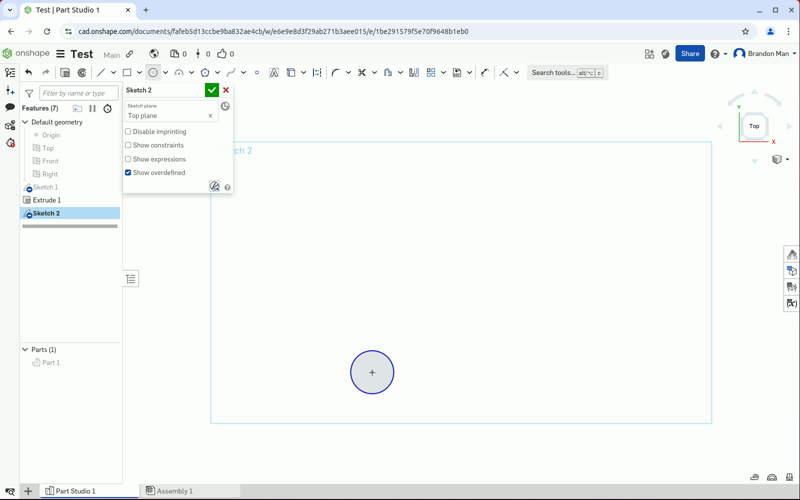
key_up(shift)
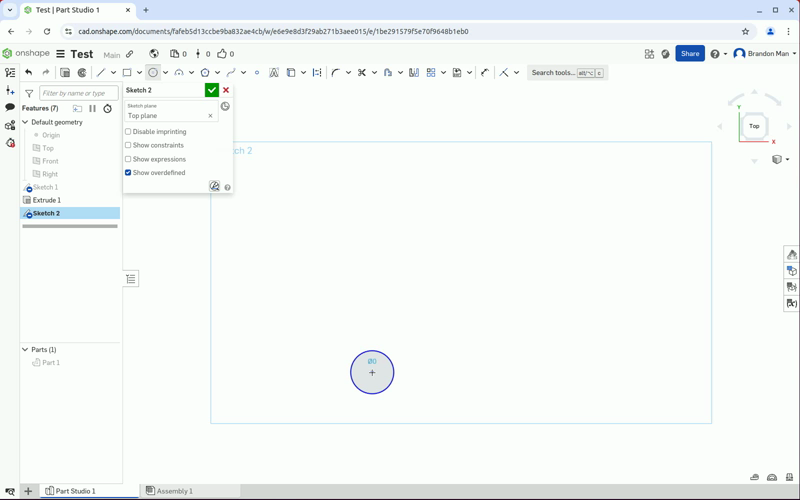
mouse_move(385, 372)
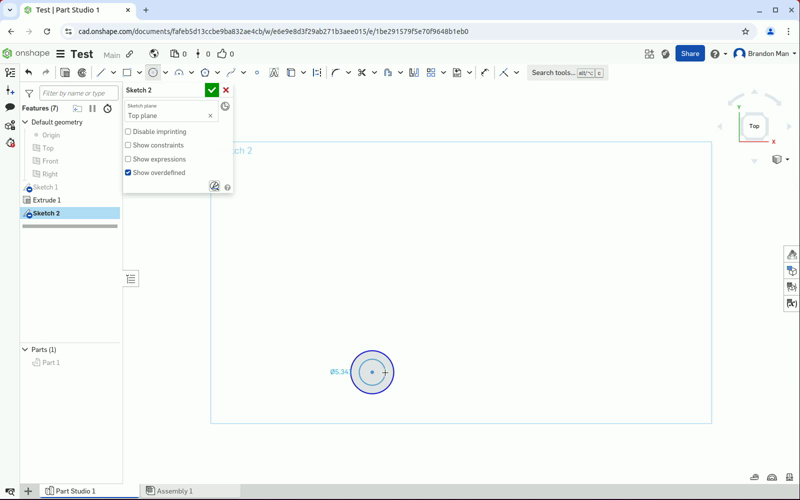
click(385, 372)
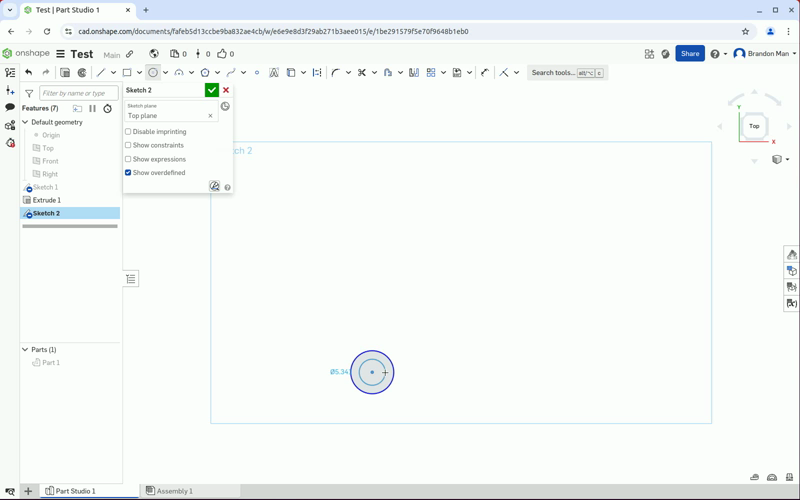
key(esc)
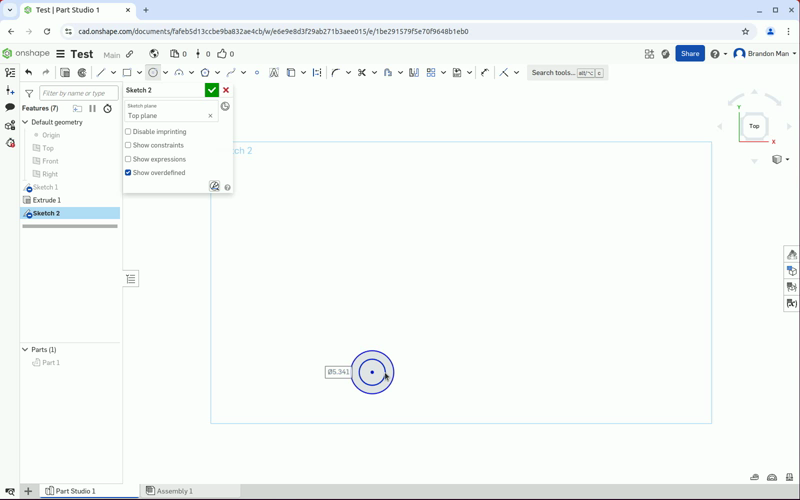
mouse_move(368, 392)
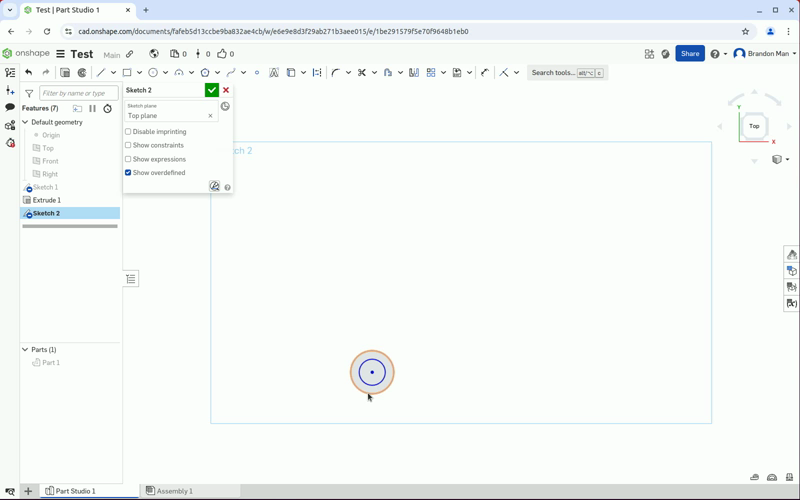
scroll(6)
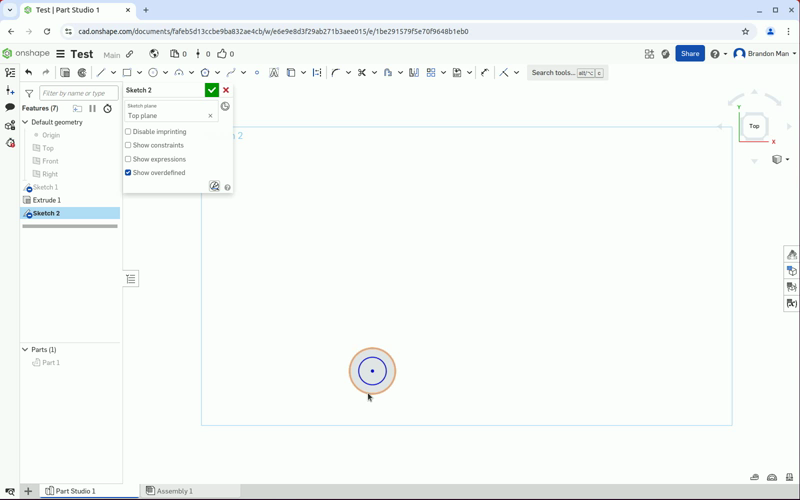
scroll(6)
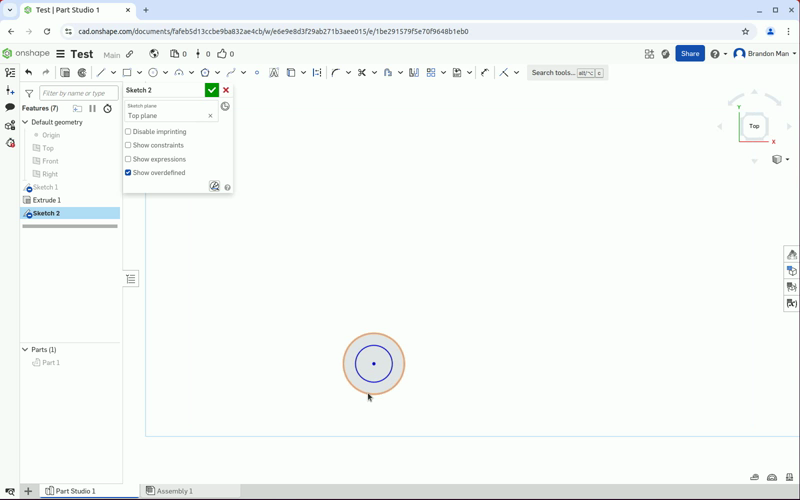
scroll(6)
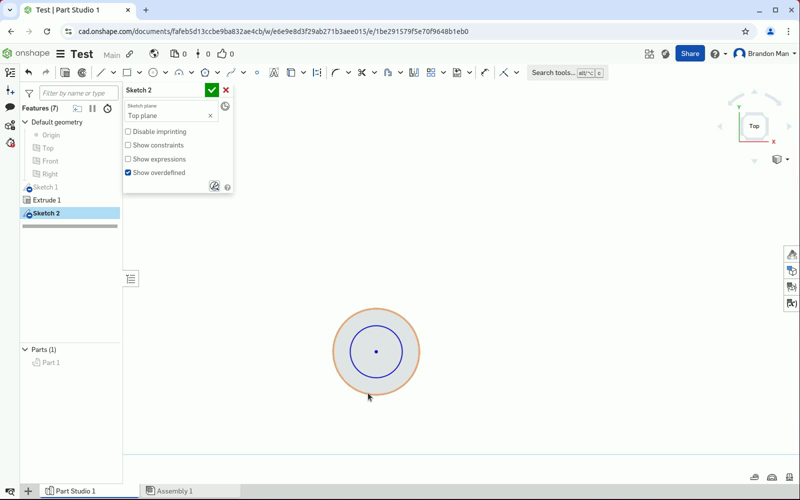
scroll(6)
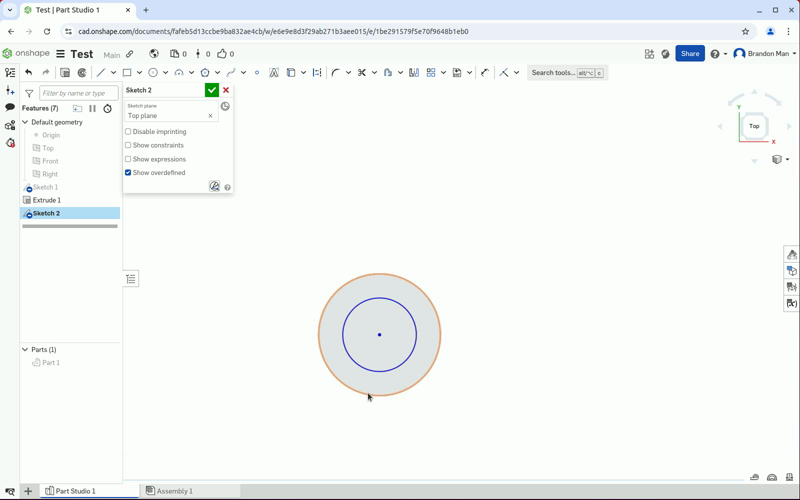
scroll(6)
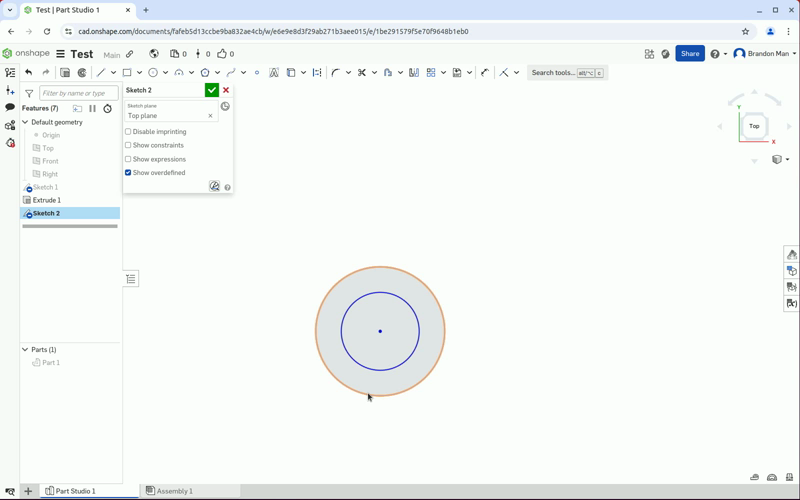
scroll(6)
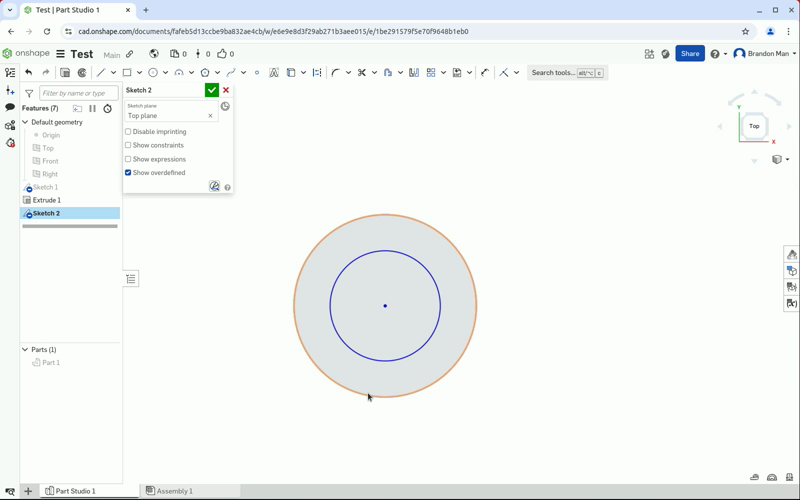
scroll(6)
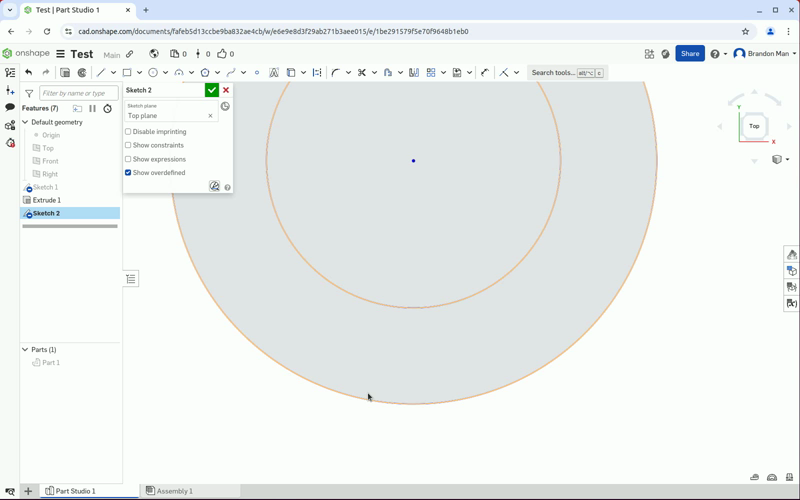
click(368, 392)
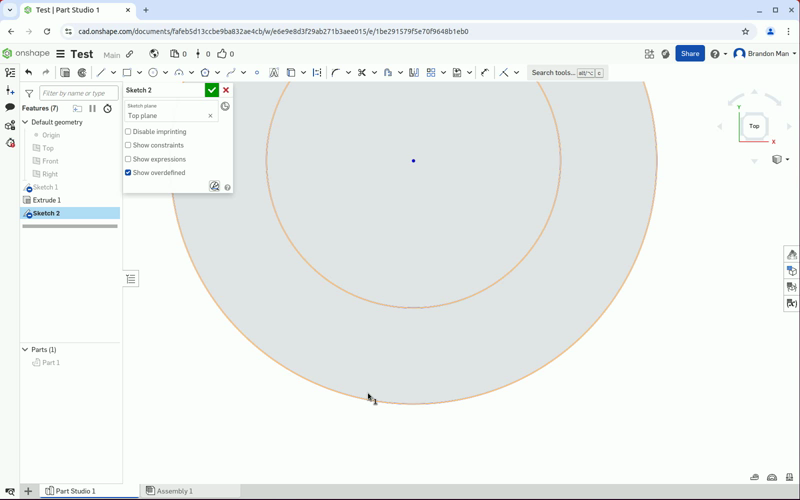
scroll(-6)
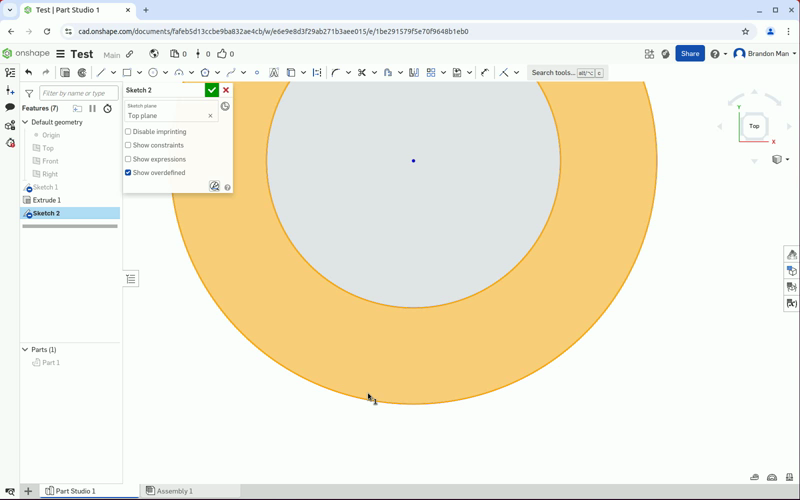
scroll(-6)
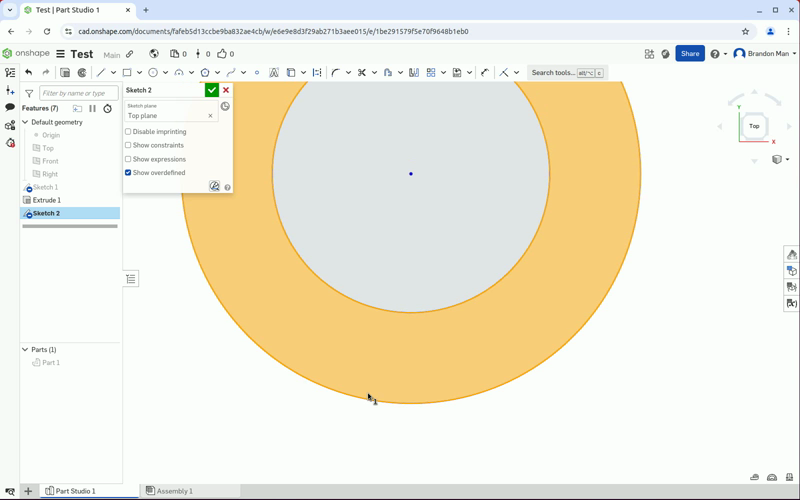
scroll(-6)
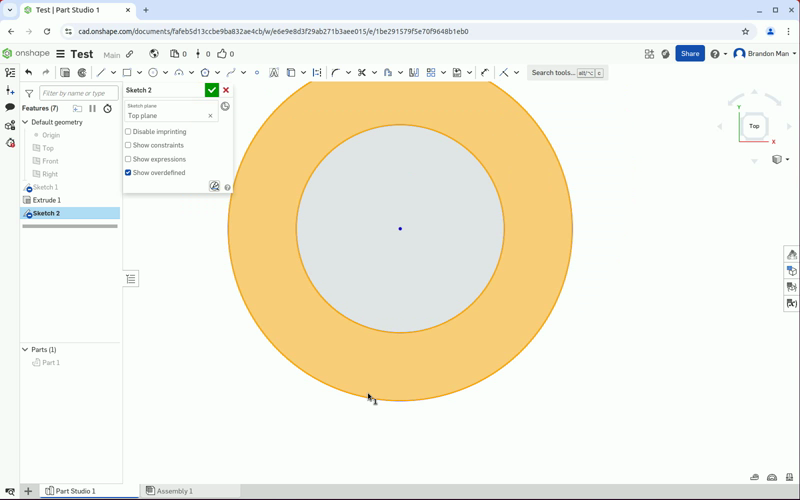
scroll(-6)
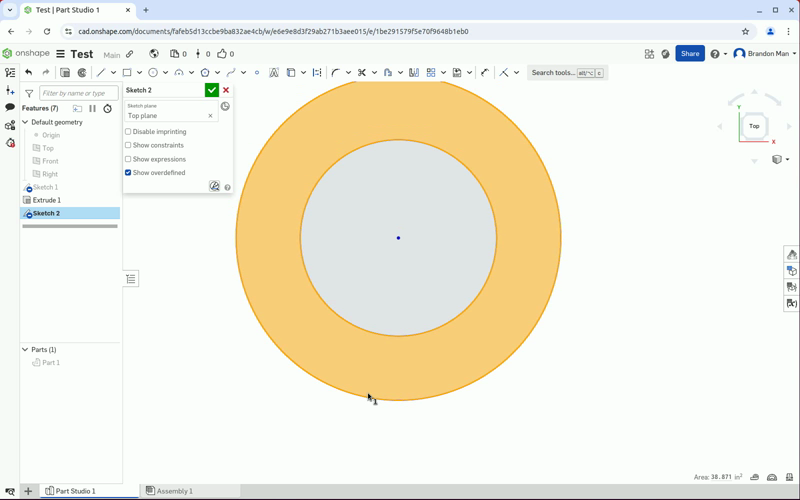
scroll(-6)
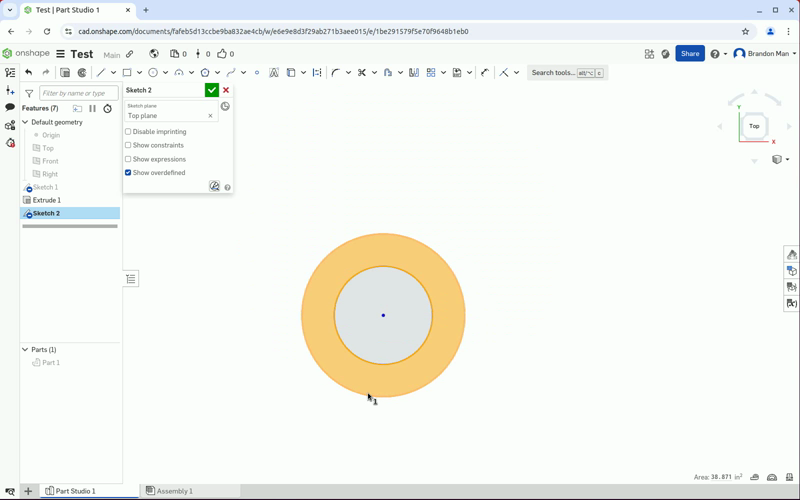
scroll(-6)
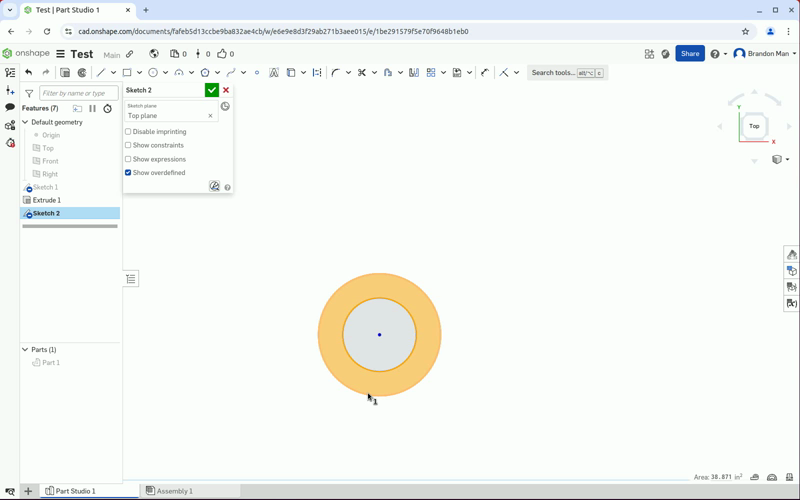
scroll(-6)
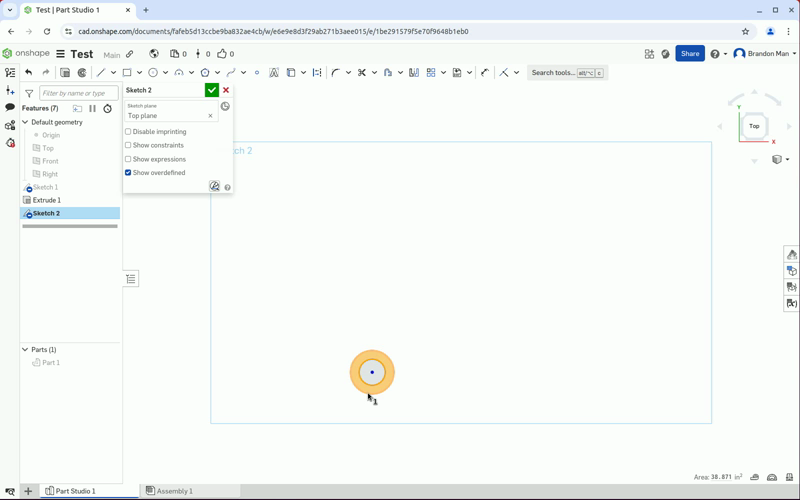
mouse_move(73, 352)
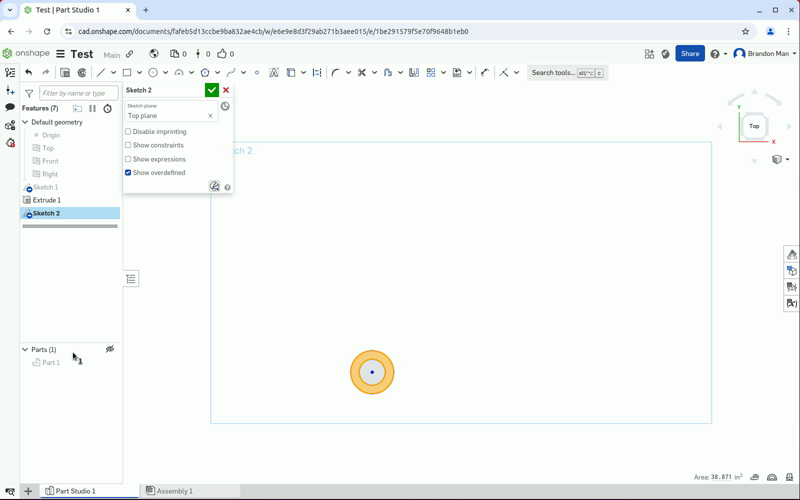
key(shift+y)
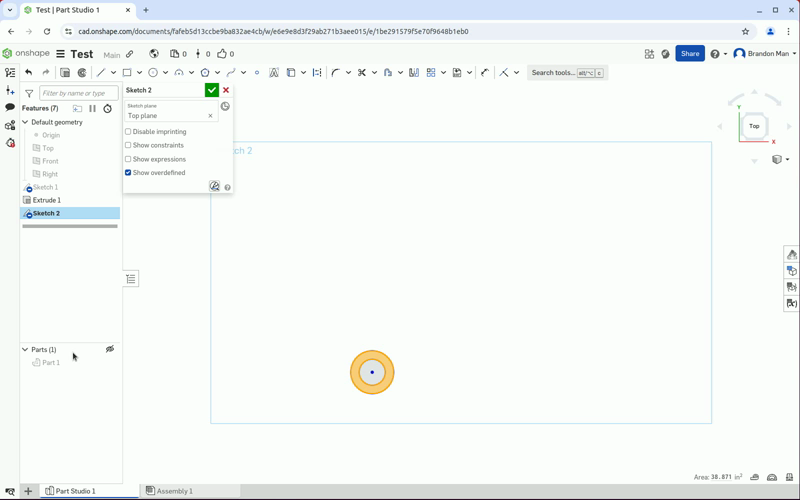
key(shift+e)
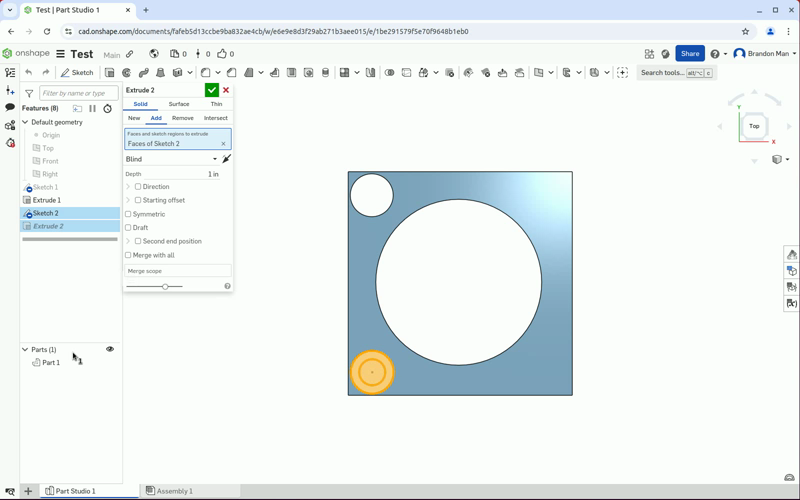
mouse_move(143, 106)
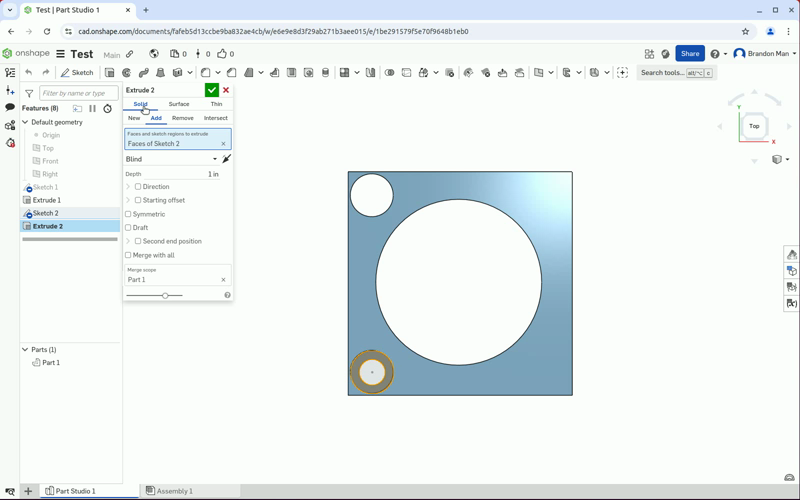
click(143, 106)
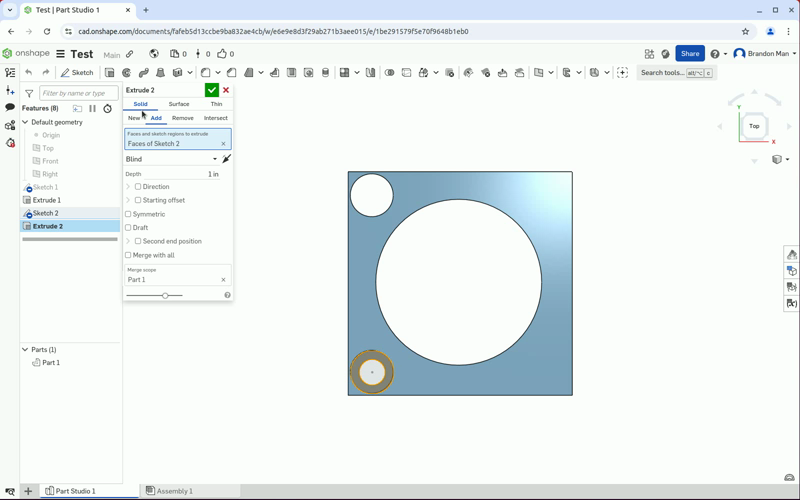
mouse_move(137, 120)
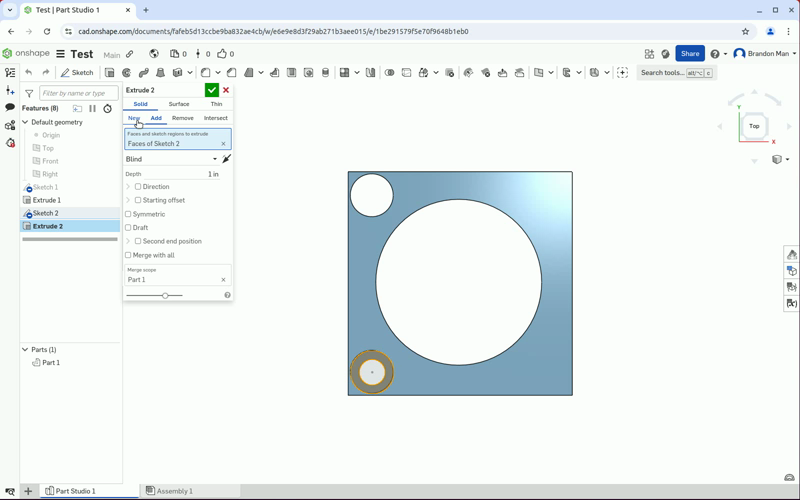
click(137, 120)
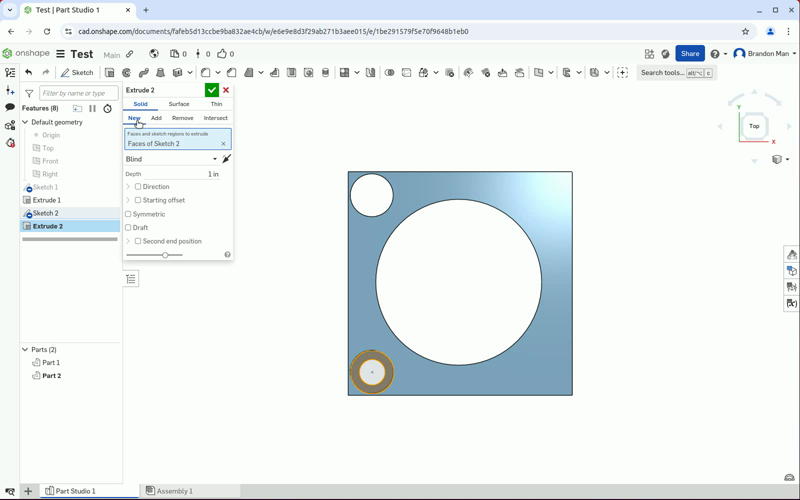
key(tab, 4)
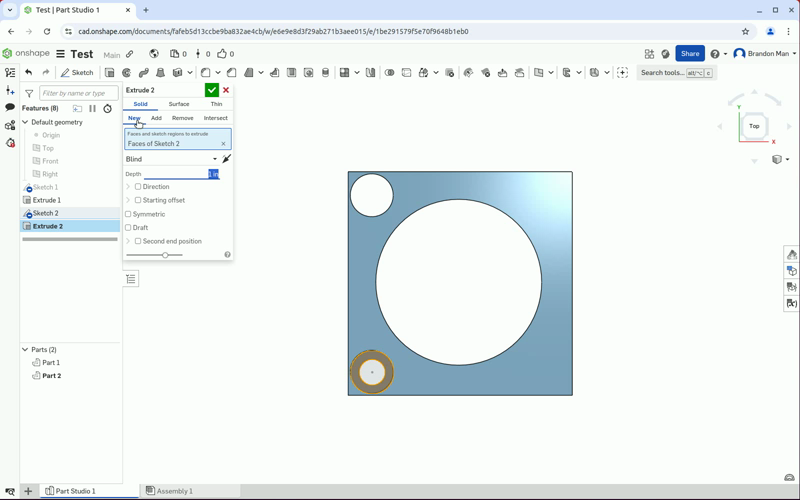
text(4.333)
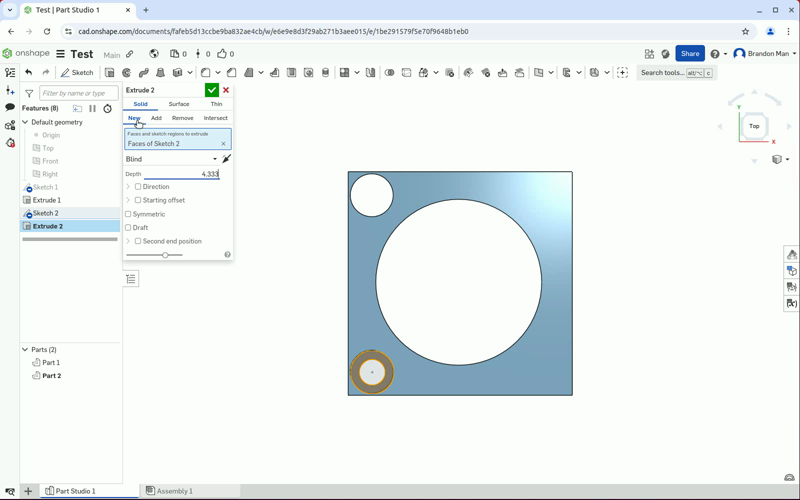
key(enter)
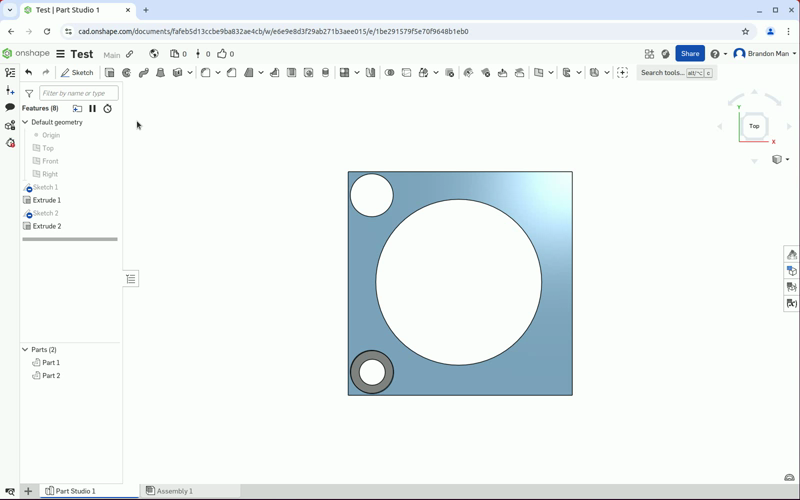
key(shift+h)
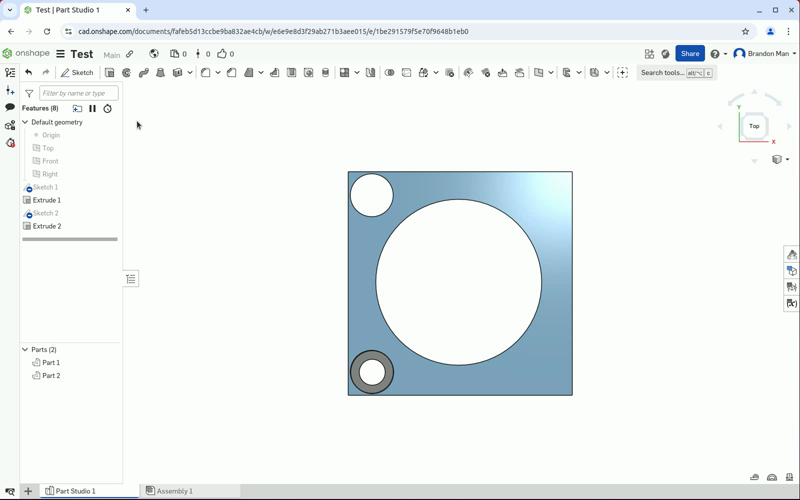
key(shift+h)
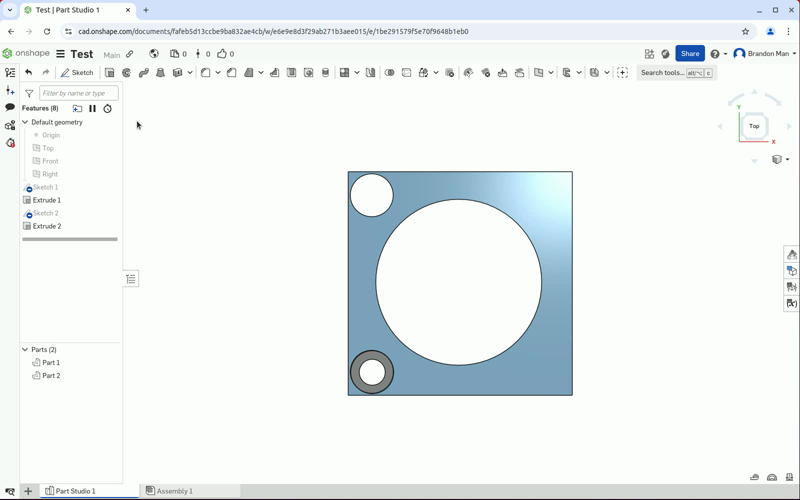
mouse_move(73, 189)
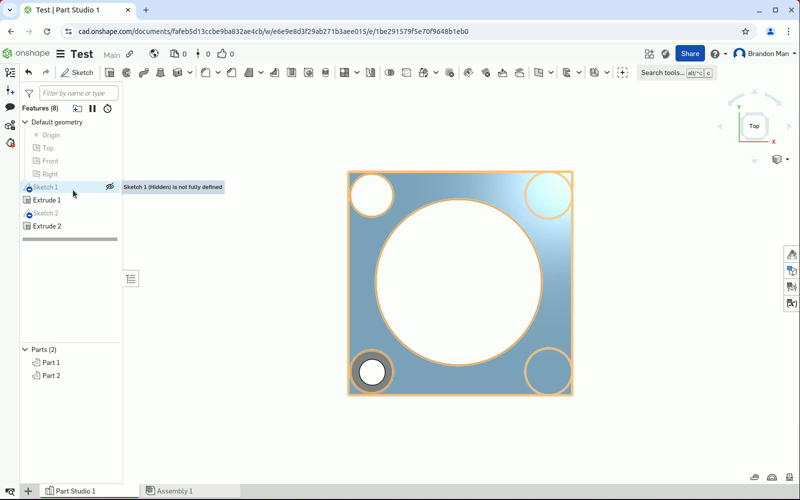
click(73, 189)
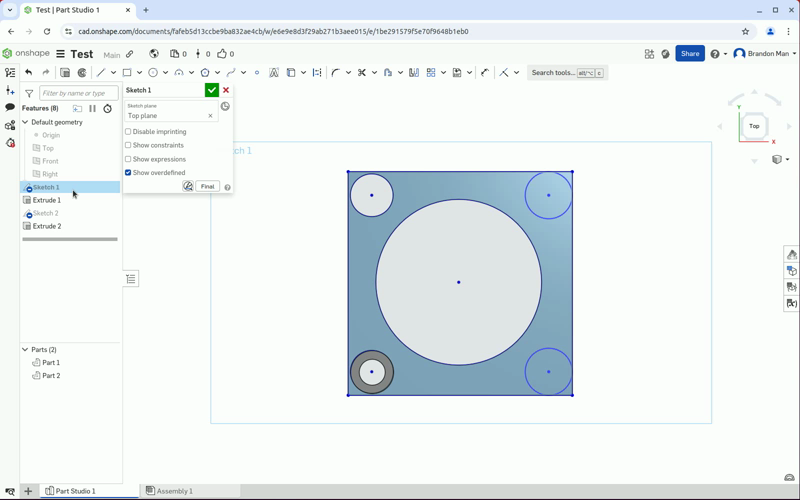
mouse_move(229, 92)
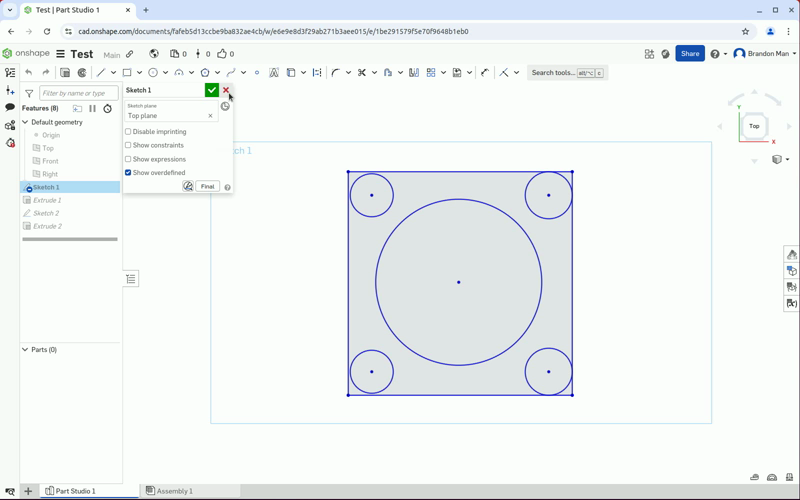
click(229, 92)
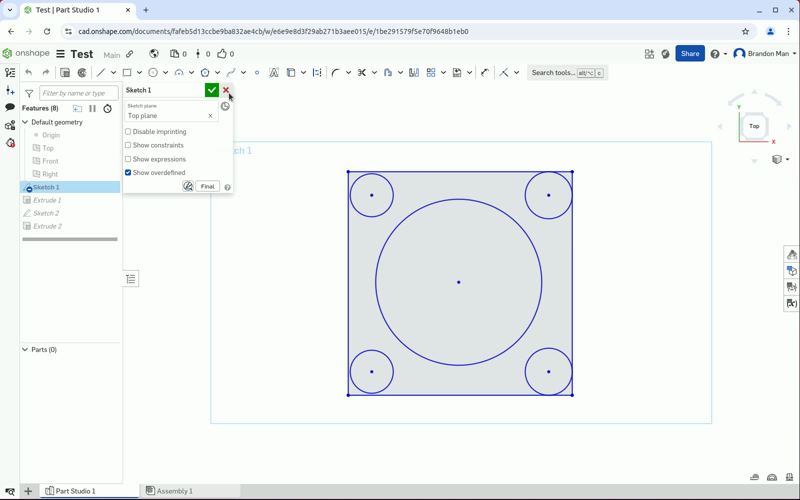
key(shift+s)
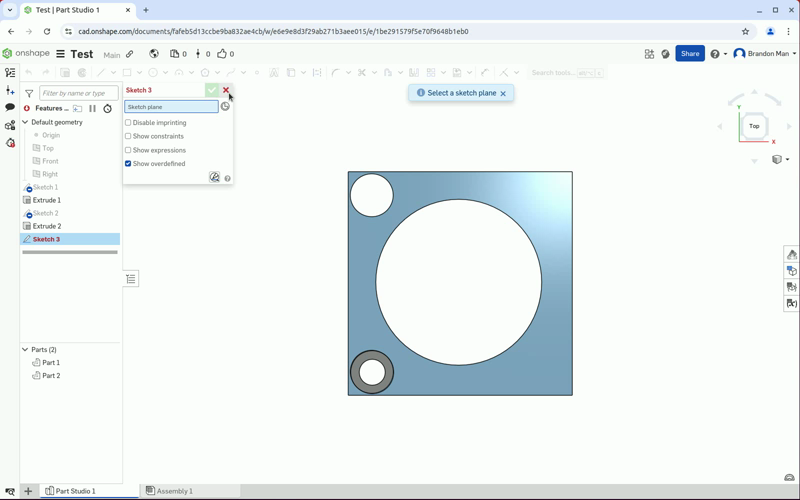
mouse_move(73, 150)
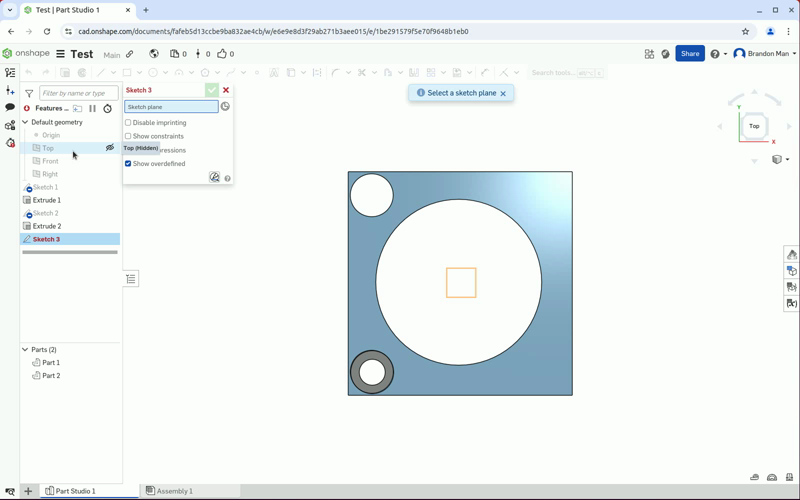
click(73, 150)
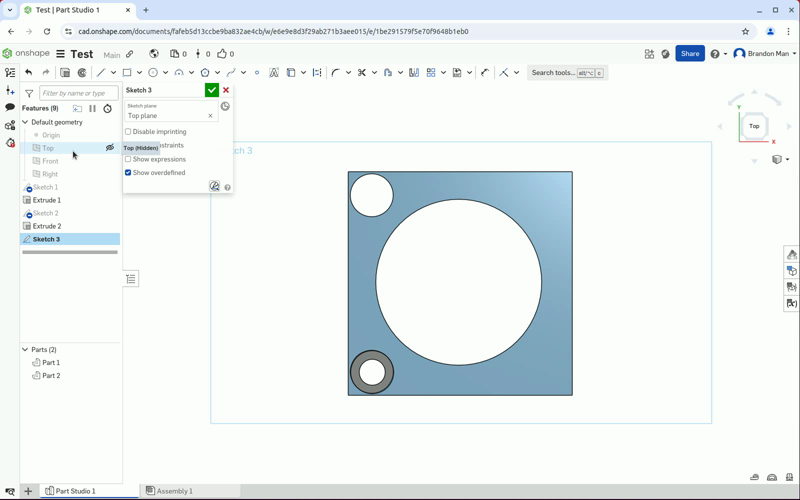
mouse_move(73, 352)
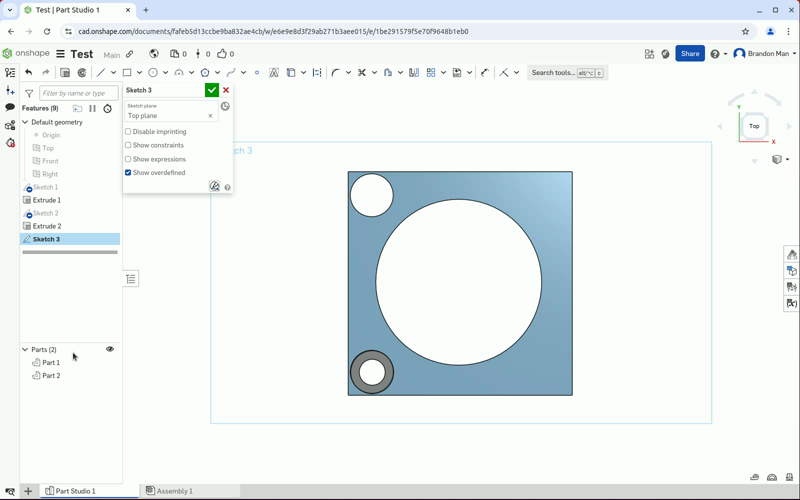
key(y)
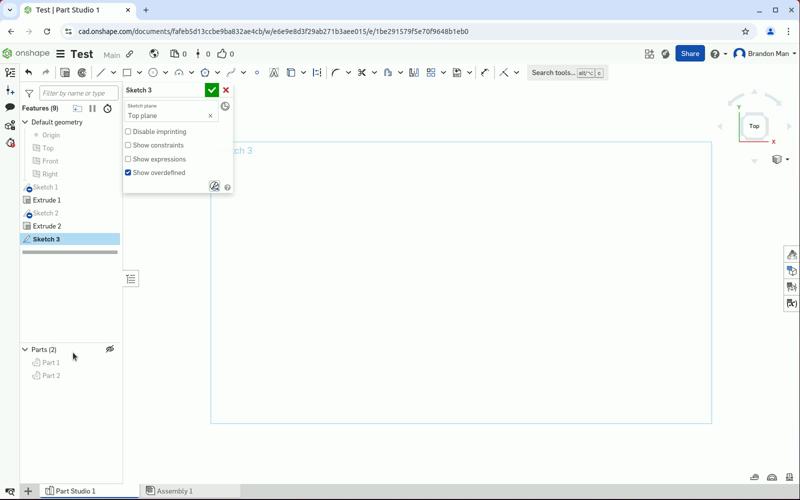
key(c)
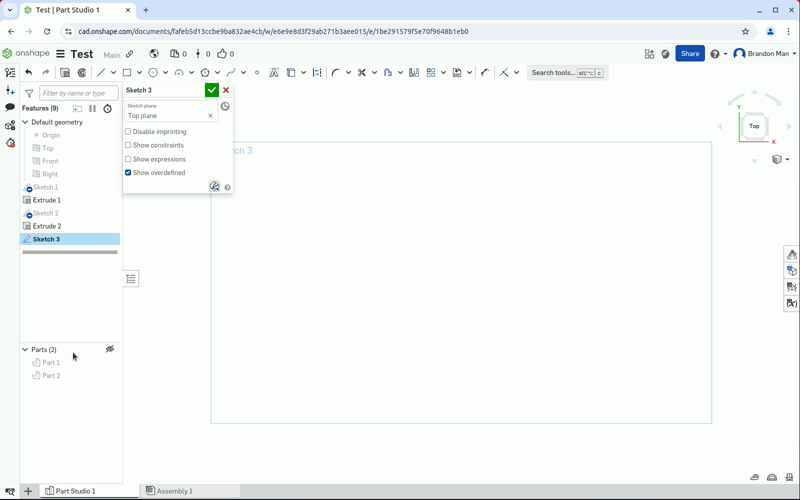
key_down(shift)
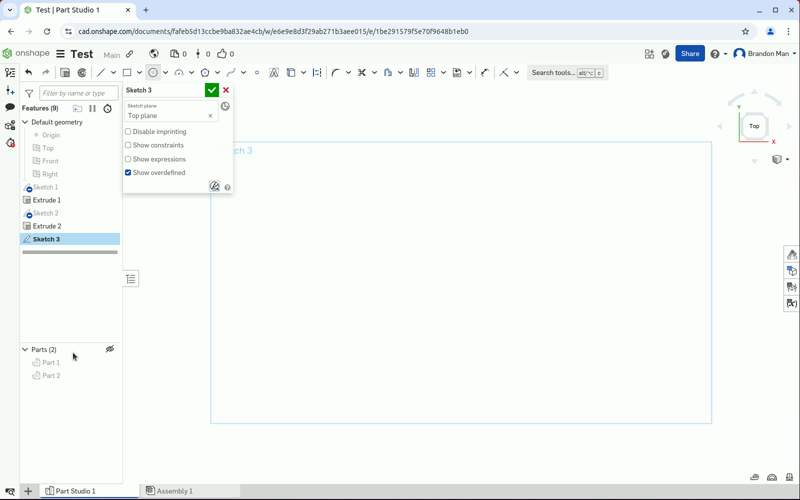
mouse_move(550, 372)
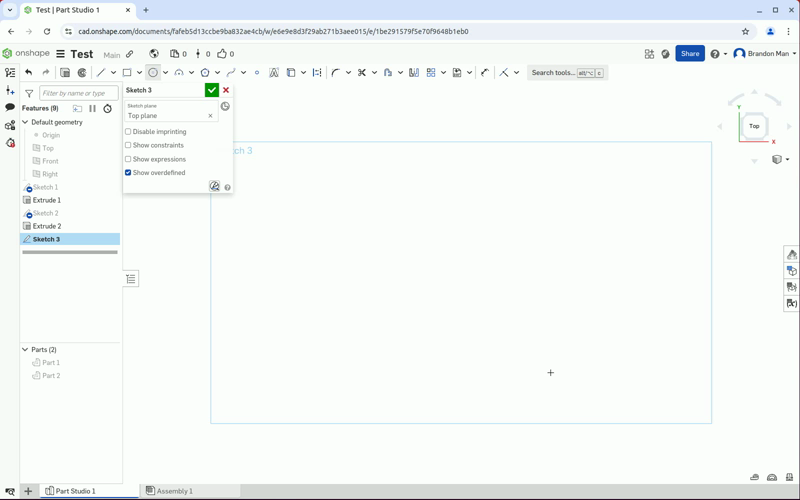
click(550, 372)
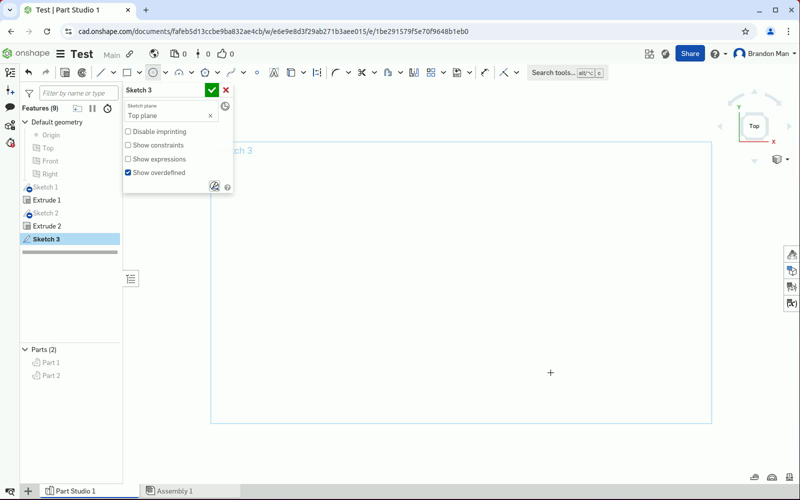
key_up(shift)
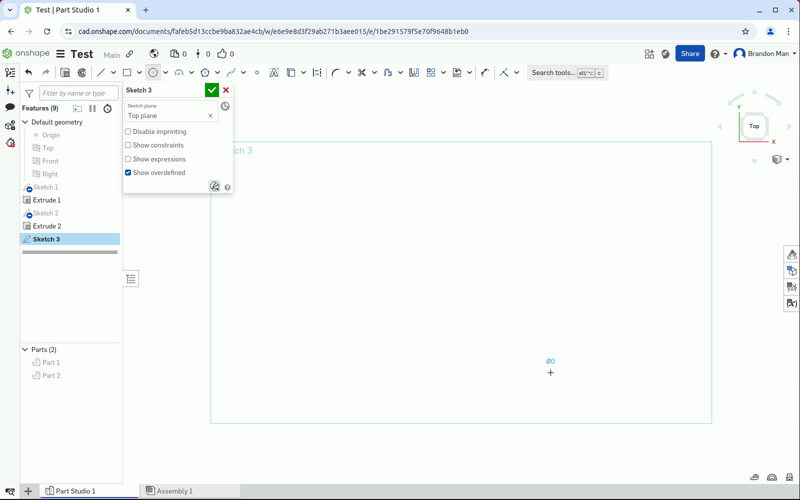
mouse_move(572, 372)
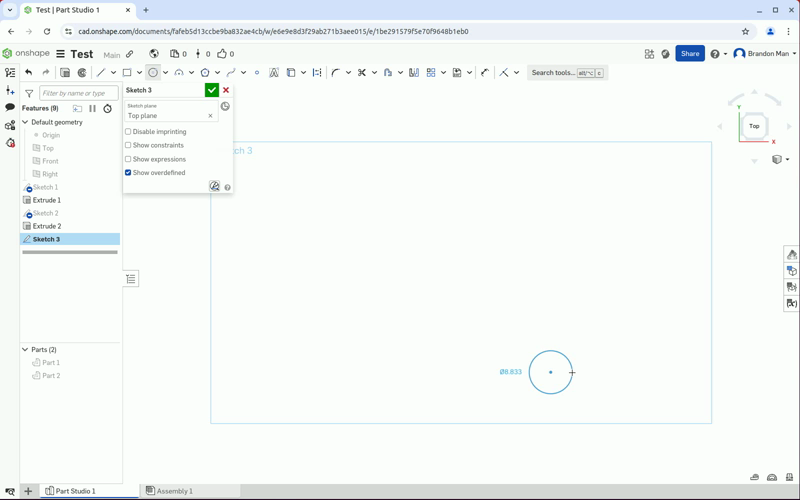
click(572, 372)
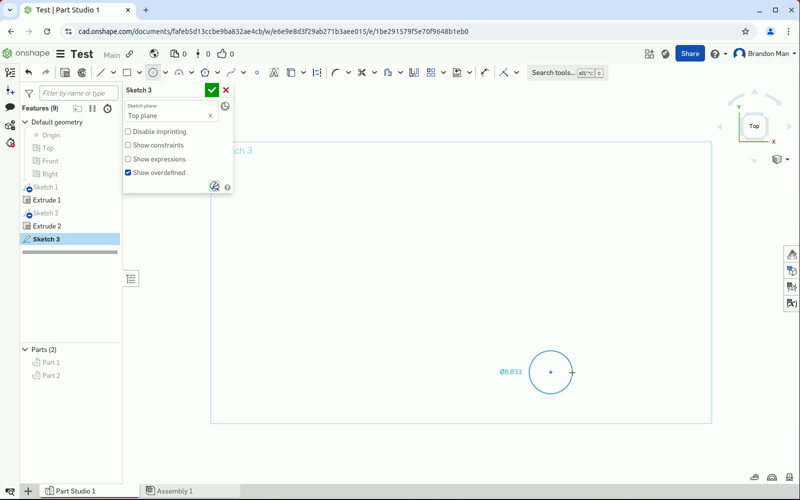
key(esc)
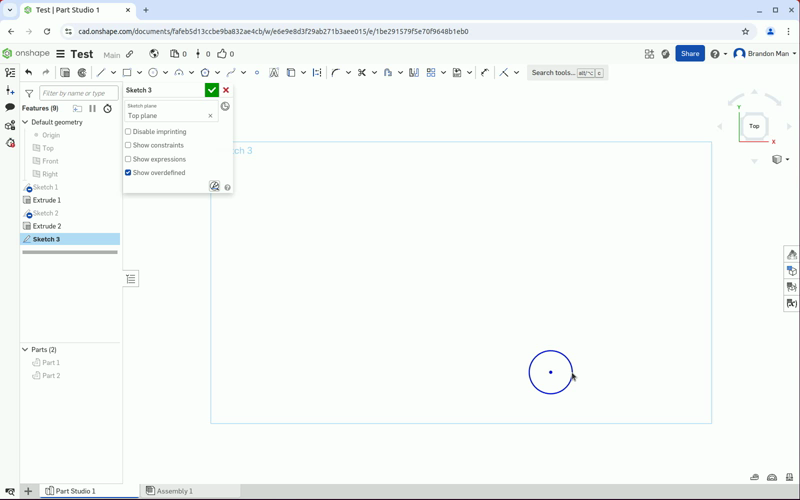
key(c)
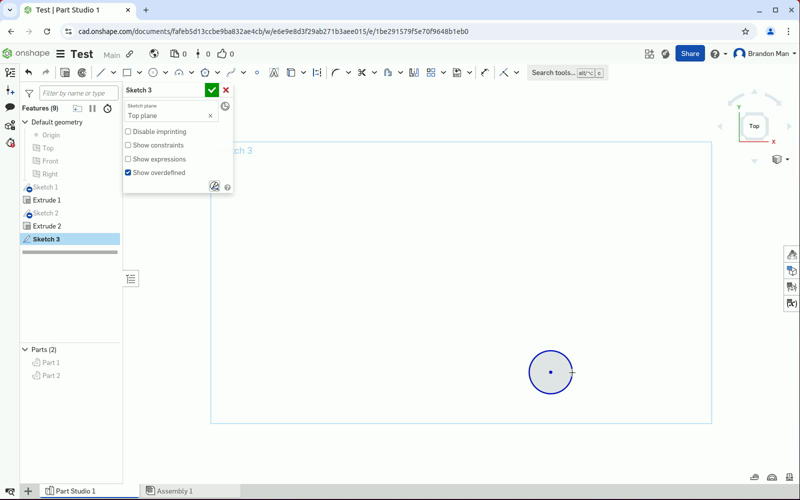
key_down(shift)
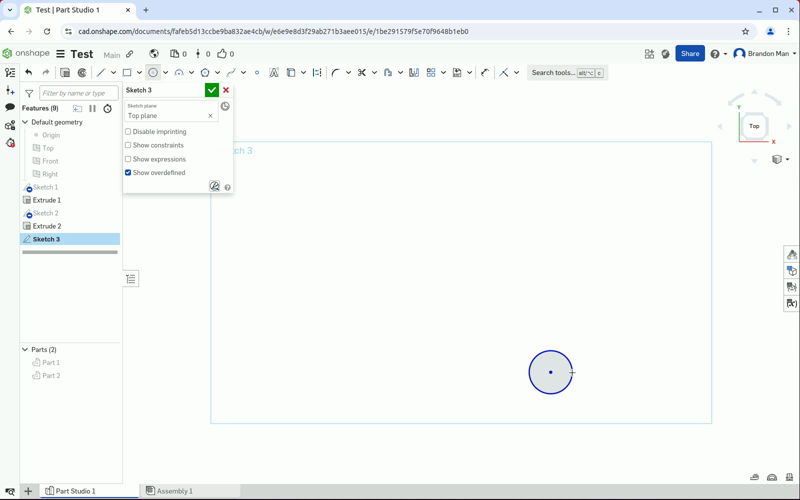
mouse_move(550, 372)
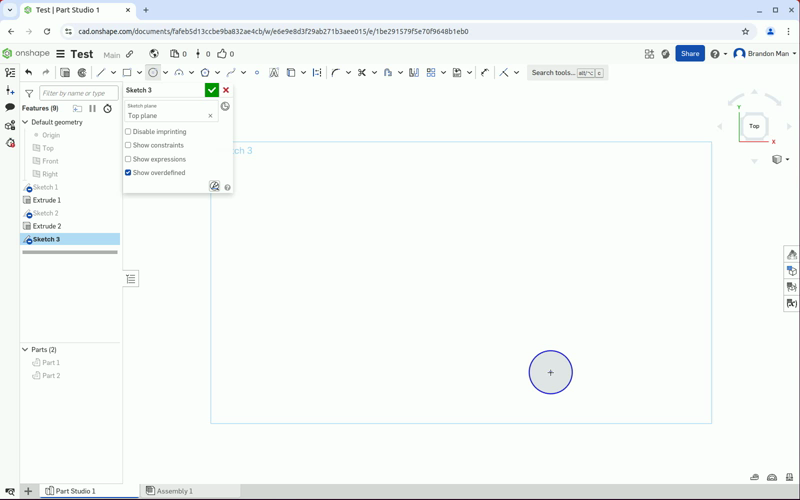
click(550, 372)
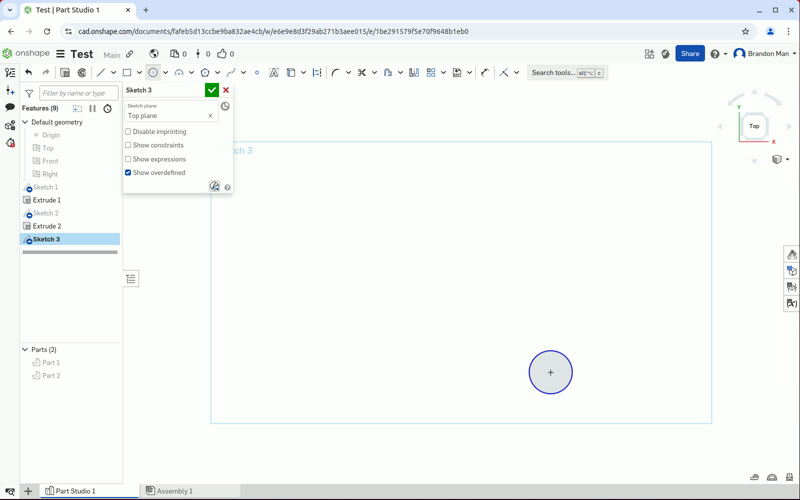
key_up(shift)
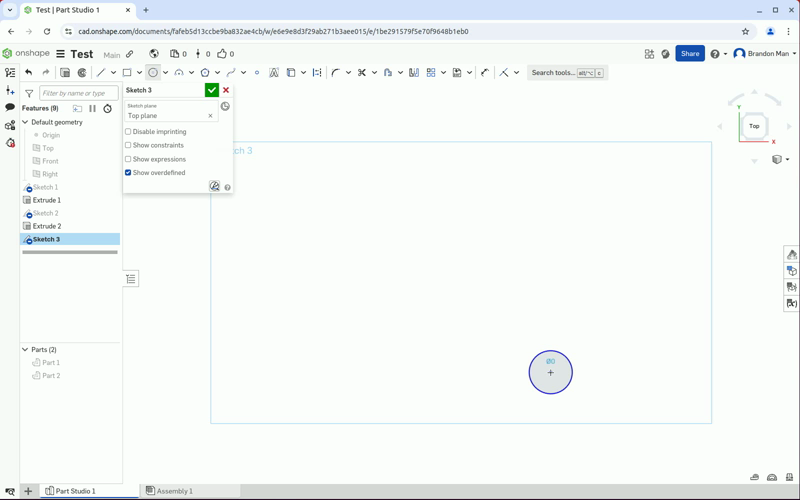
mouse_move(563, 372)
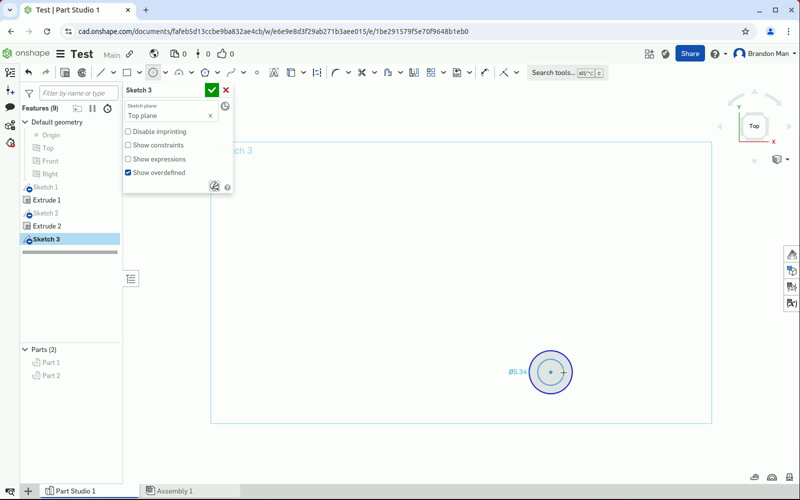
click(563, 372)
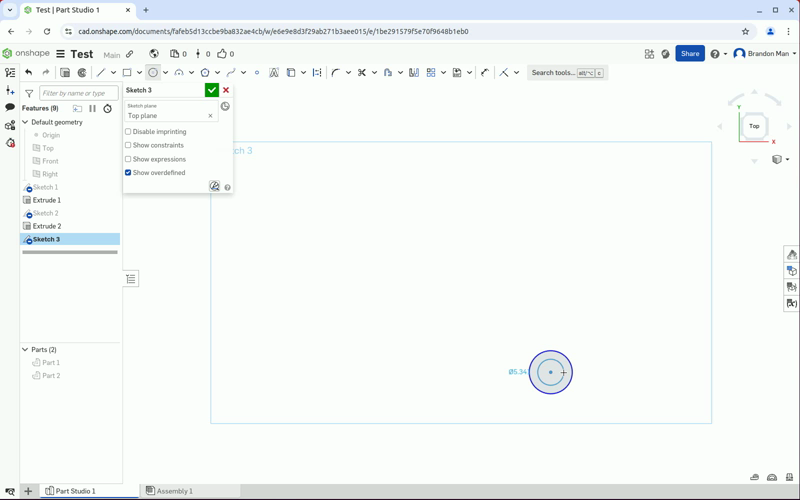
key(esc)
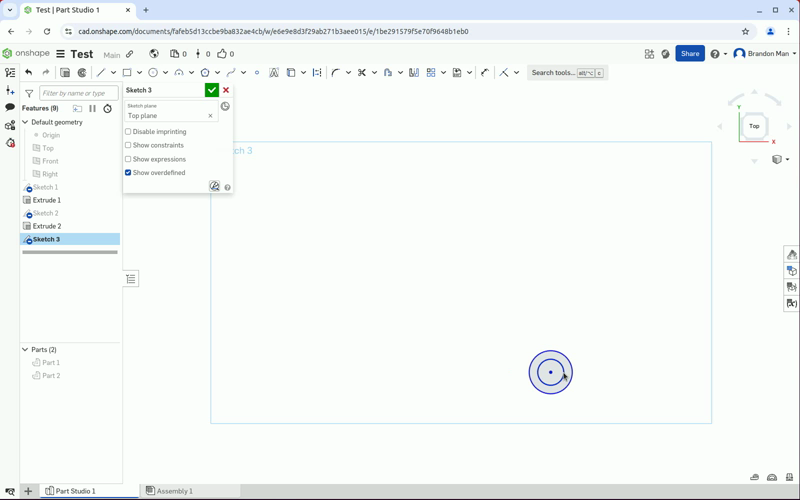
mouse_move(545, 387)
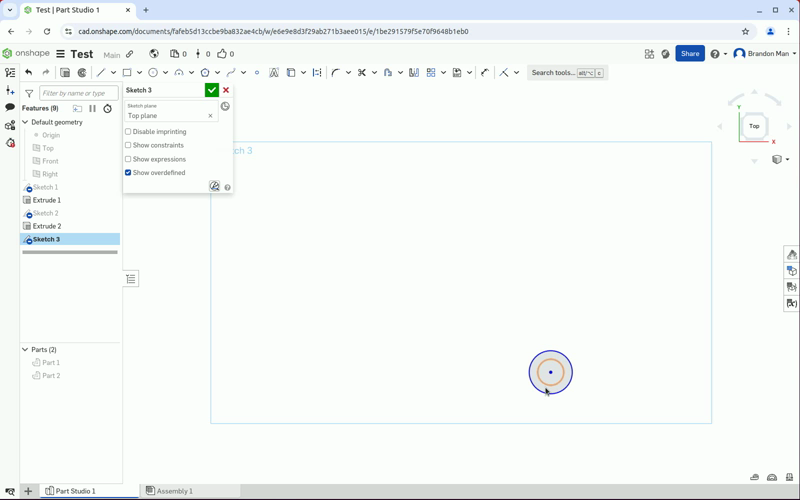
scroll(6)
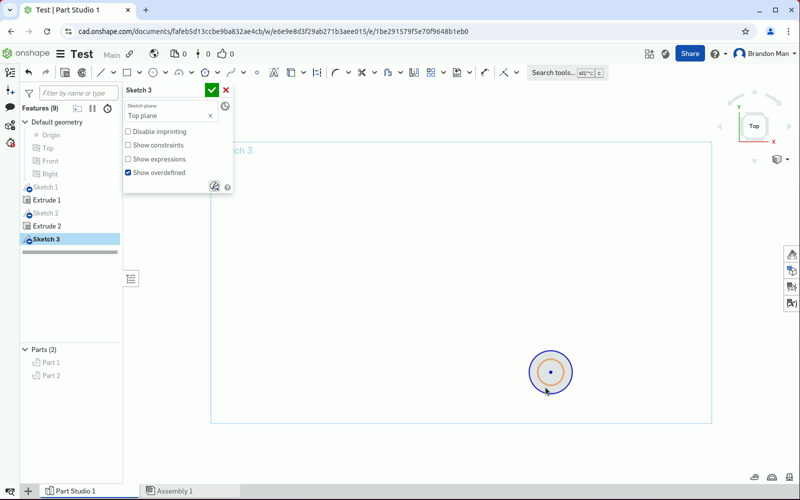
scroll(6)
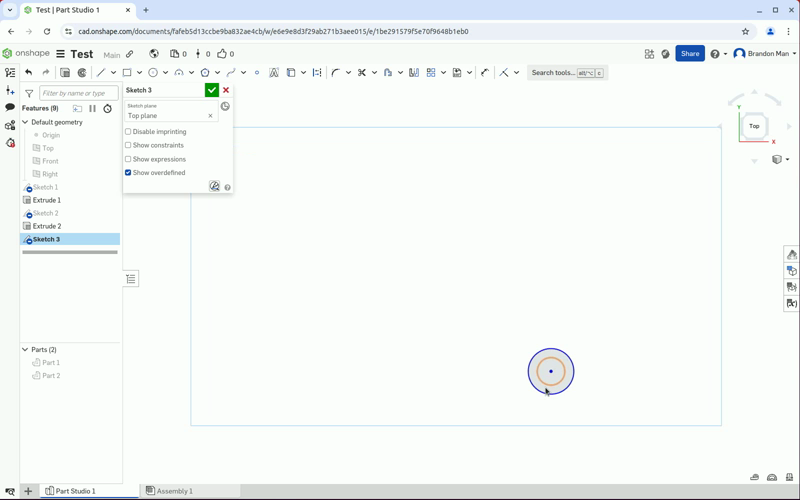
scroll(6)
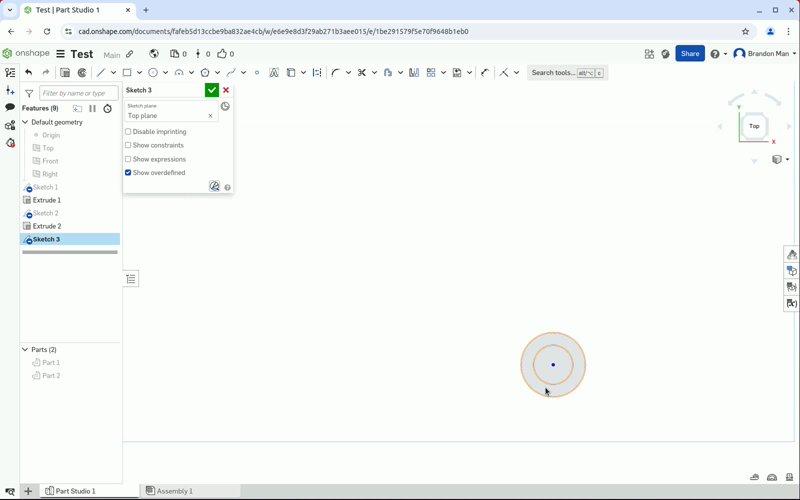
scroll(6)
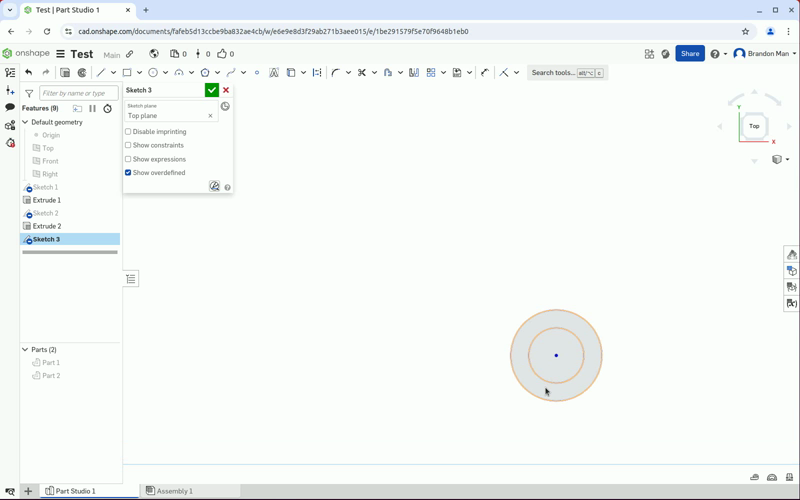
scroll(6)
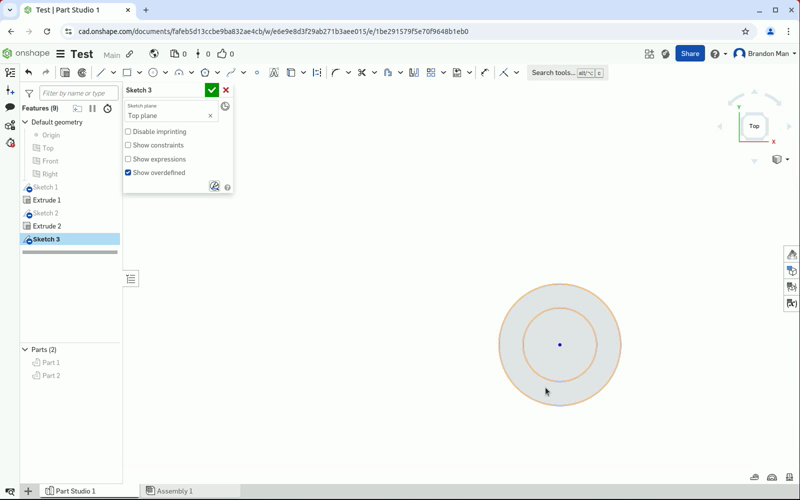
scroll(6)
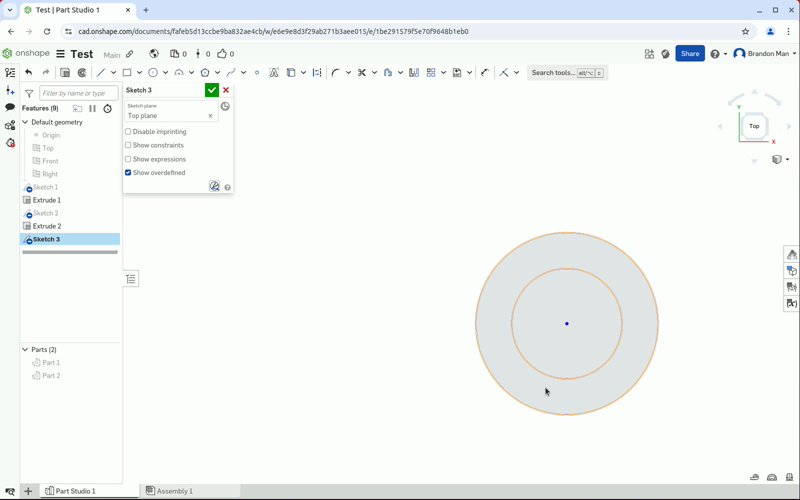
scroll(6)
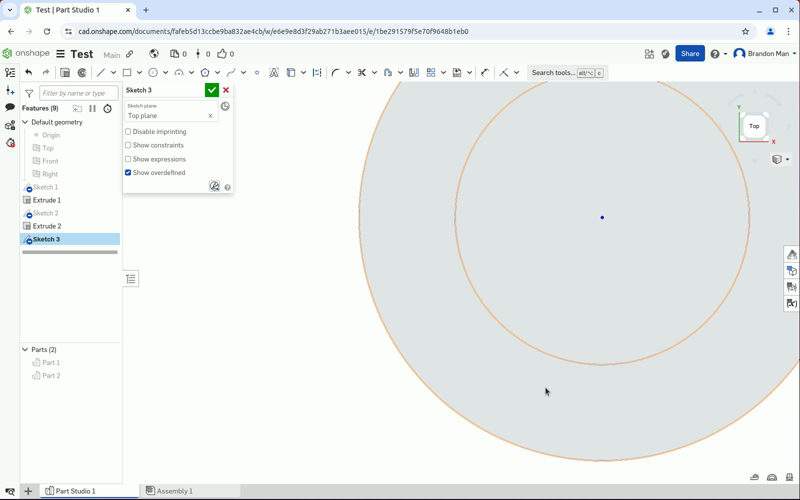
click(545, 387)
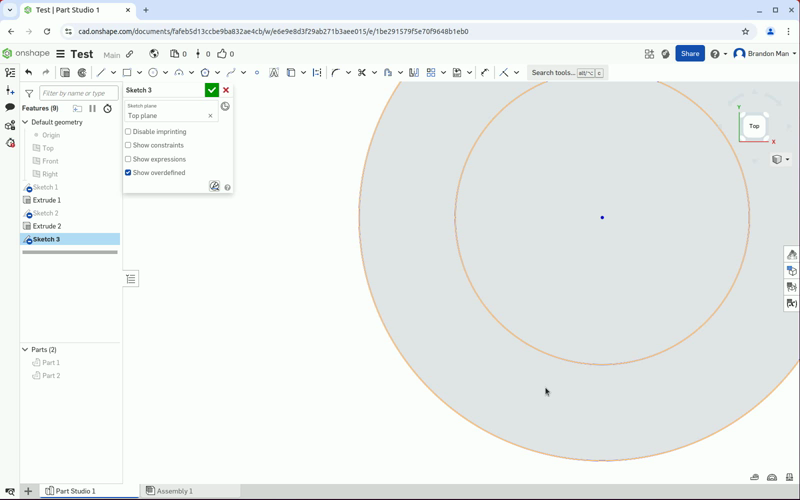
scroll(-6)
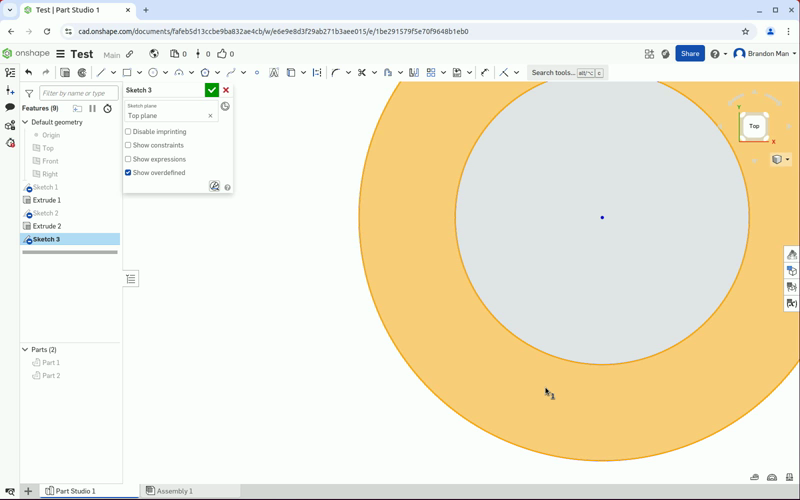
scroll(-6)
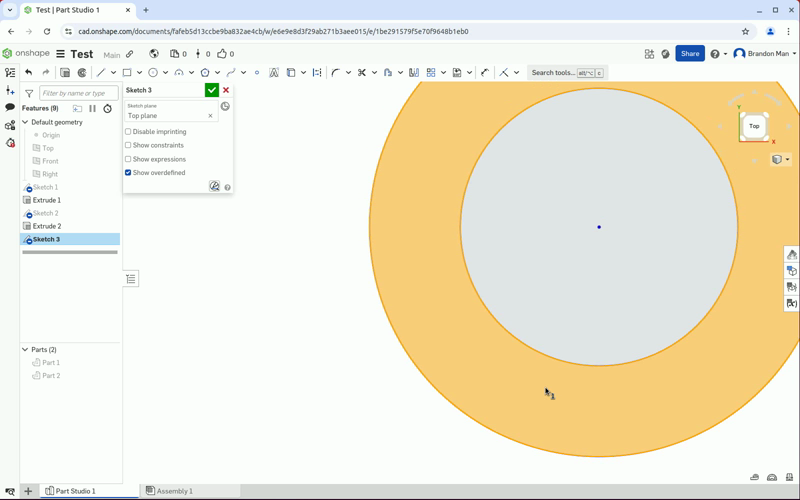
scroll(-6)
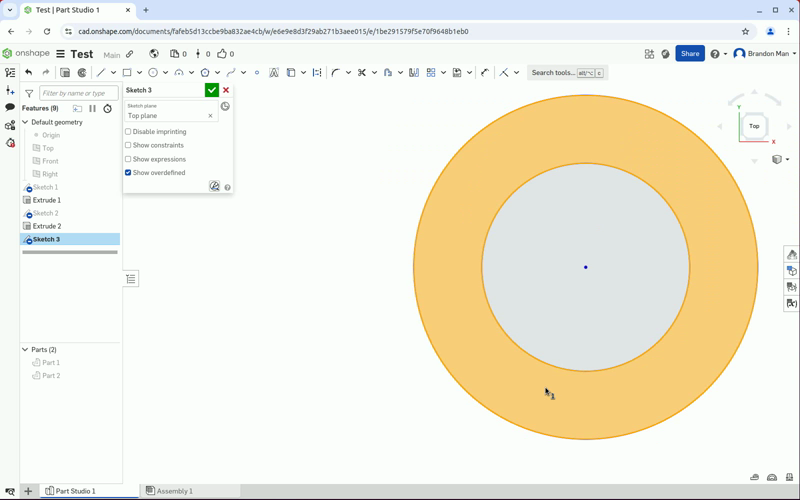
scroll(-6)
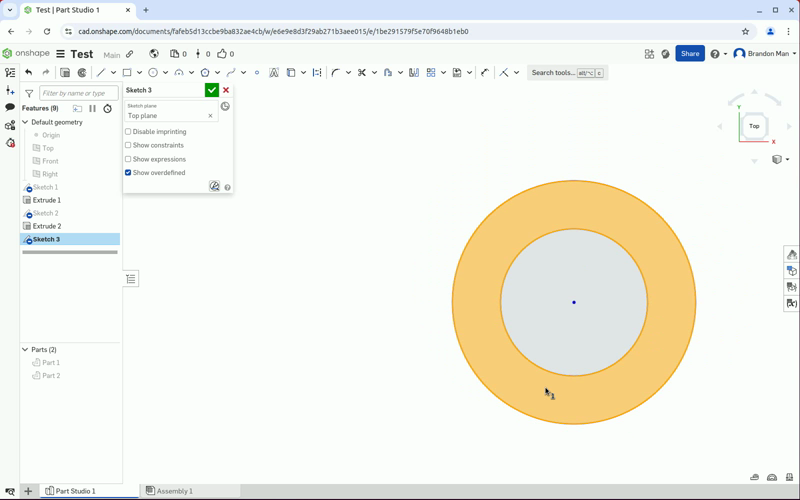
scroll(-6)
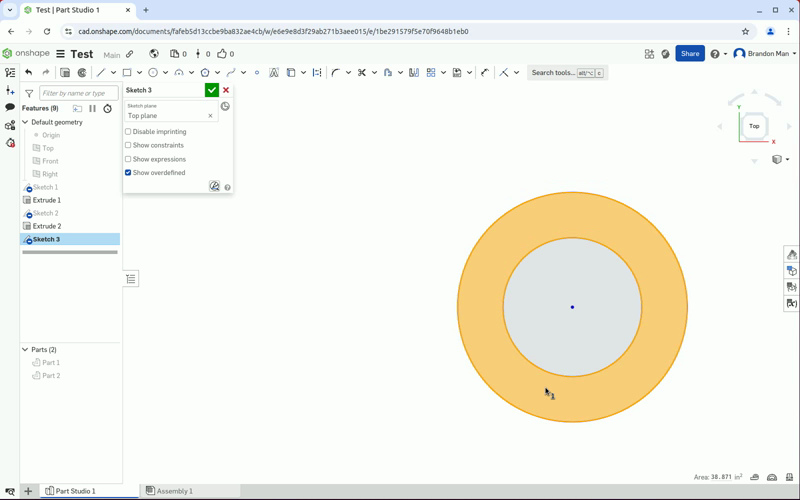
scroll(-6)
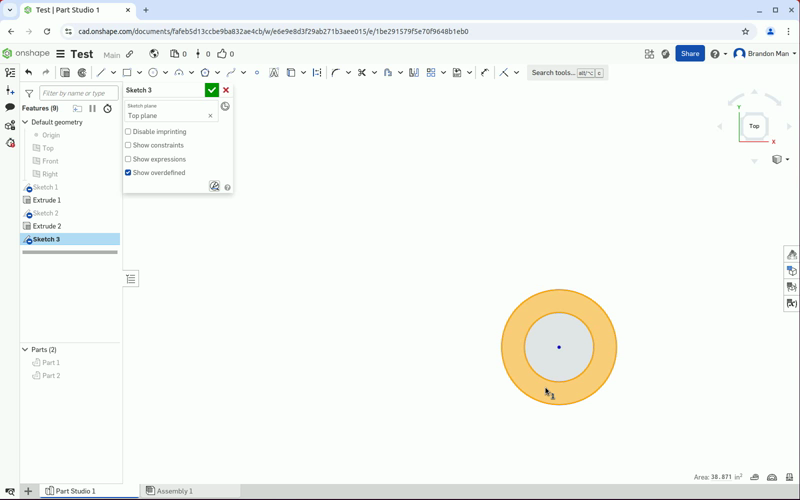
scroll(-6)
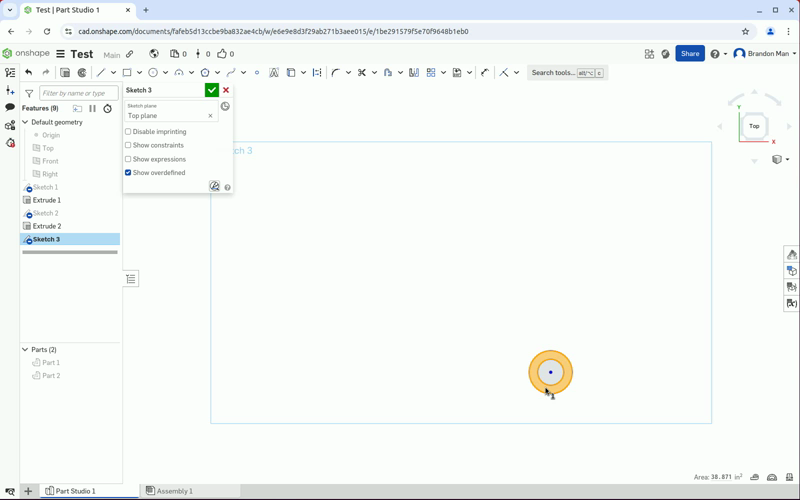
mouse_move(73, 352)
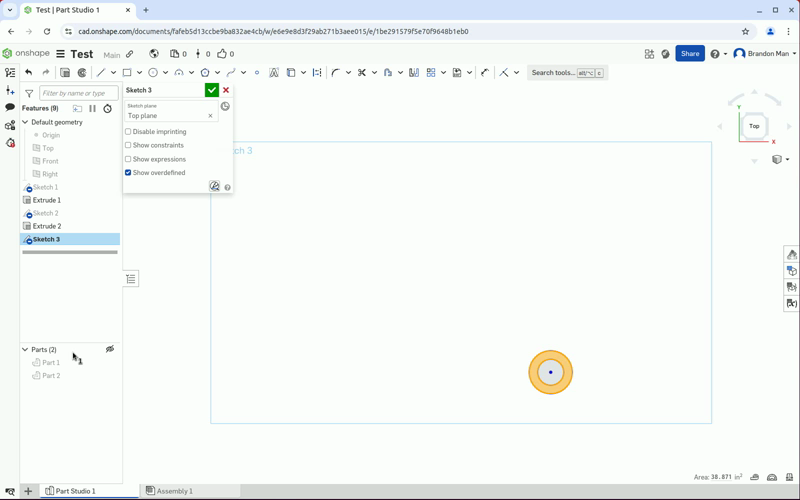
key(shift+y)
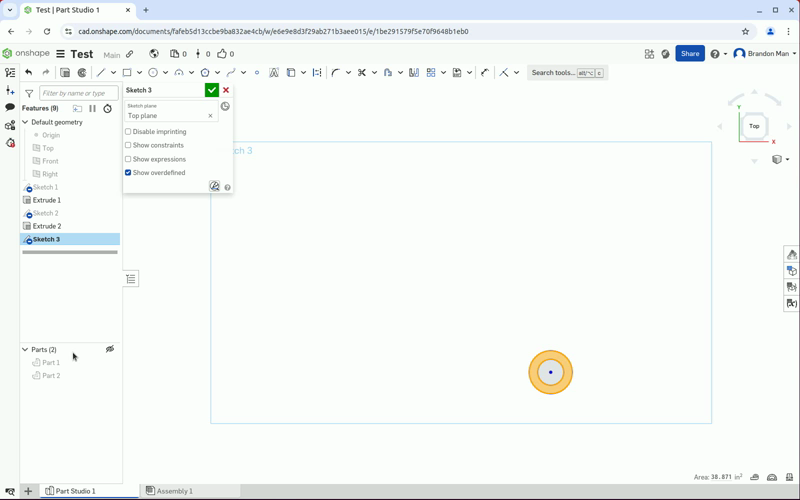
key(shift+e)
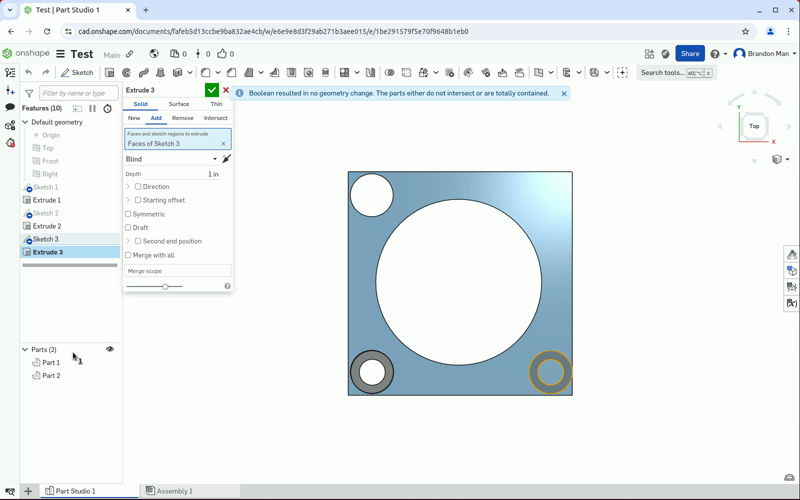
mouse_move(143, 106)
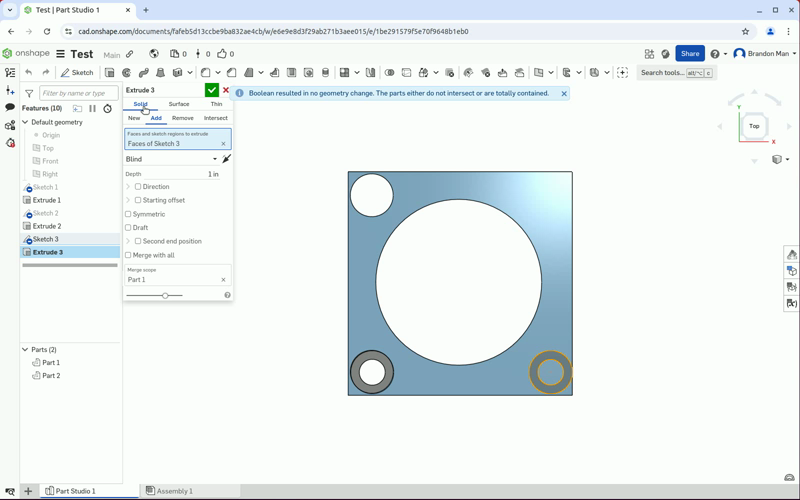
click(143, 106)
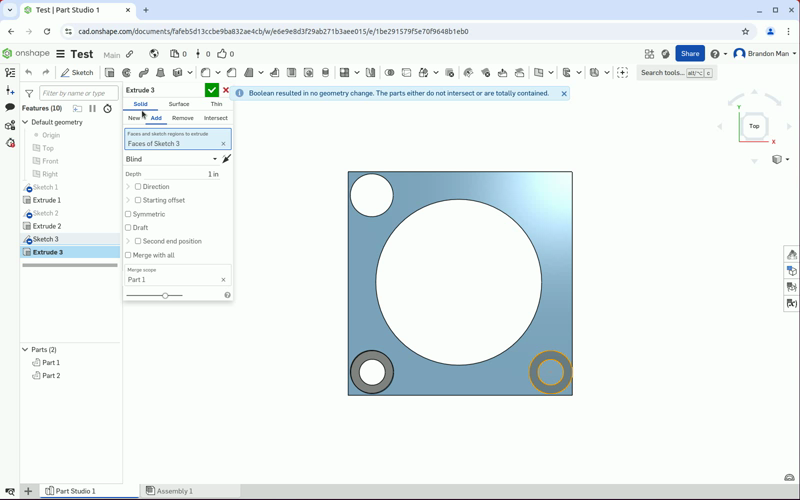
mouse_move(137, 120)
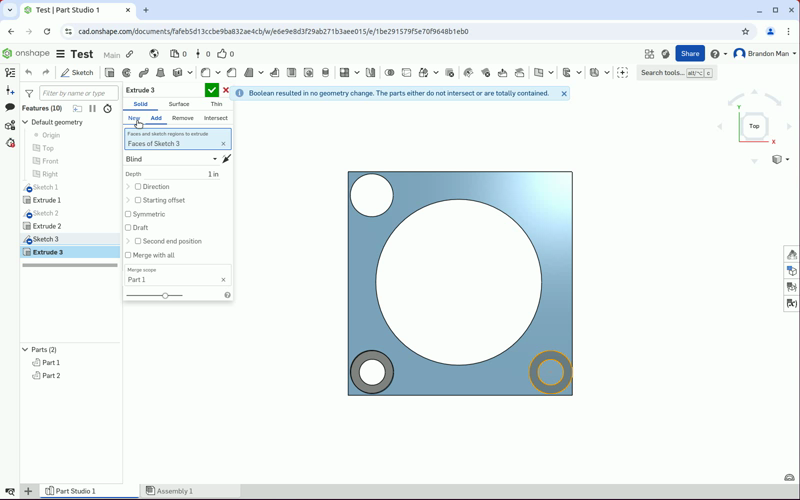
click(137, 120)
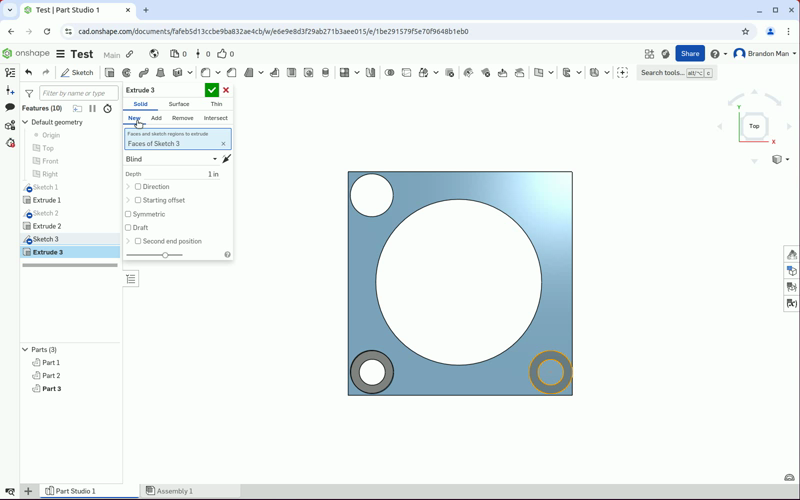
key(tab, 4)
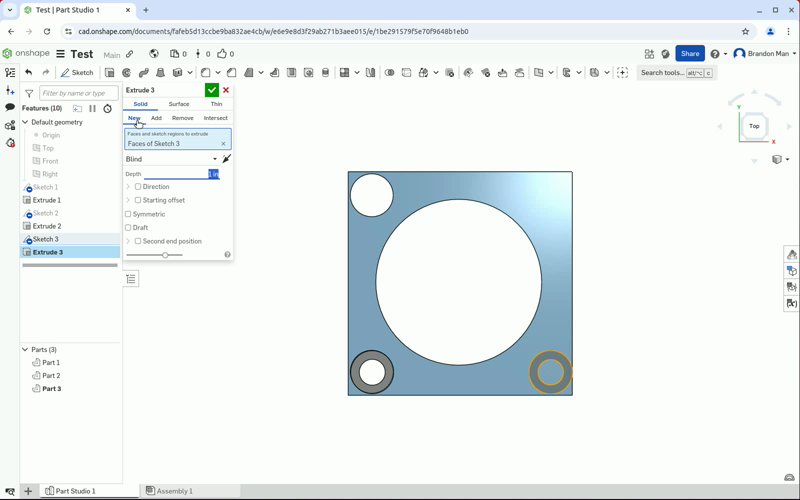
text(4.333)
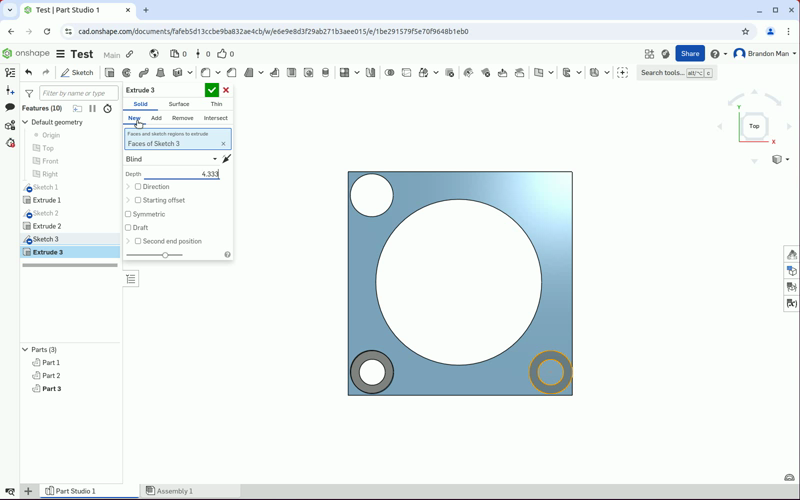
key(enter)
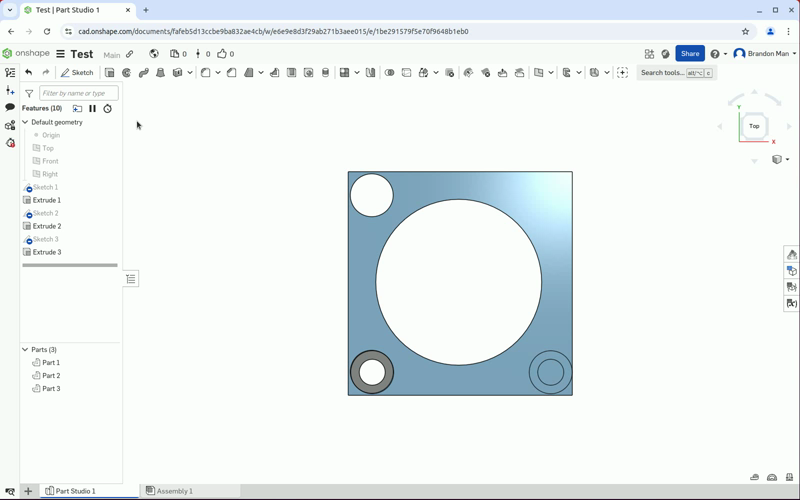
key(shift+h)
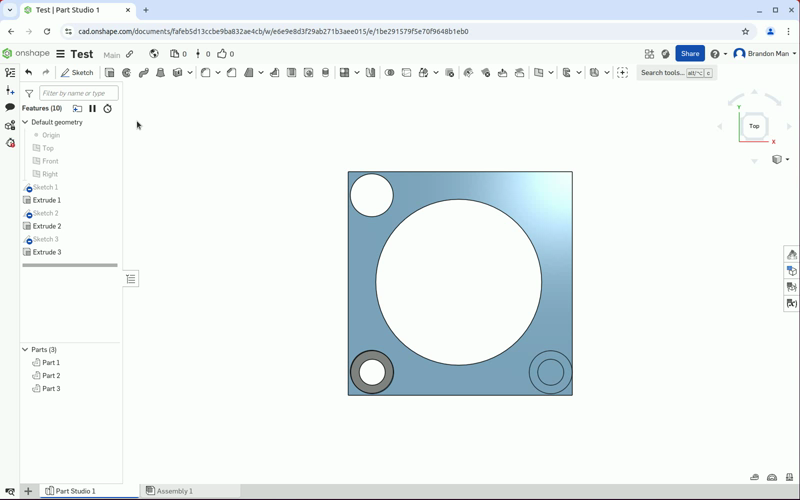
key(shift+h)
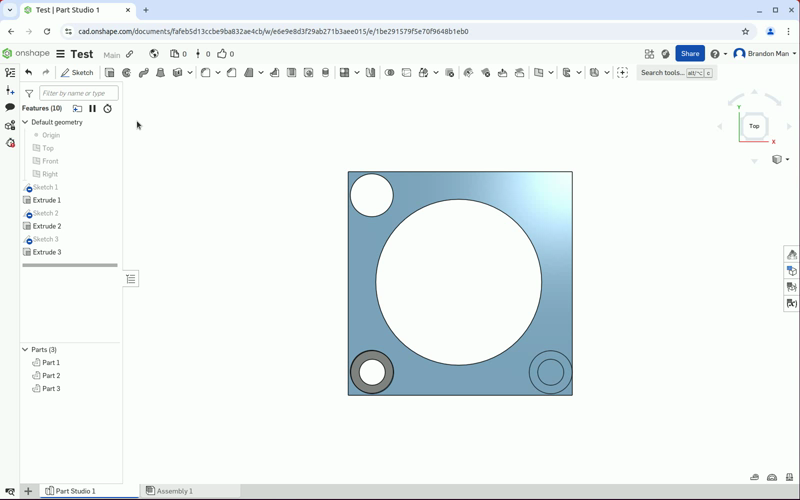
mouse_move(73, 189)
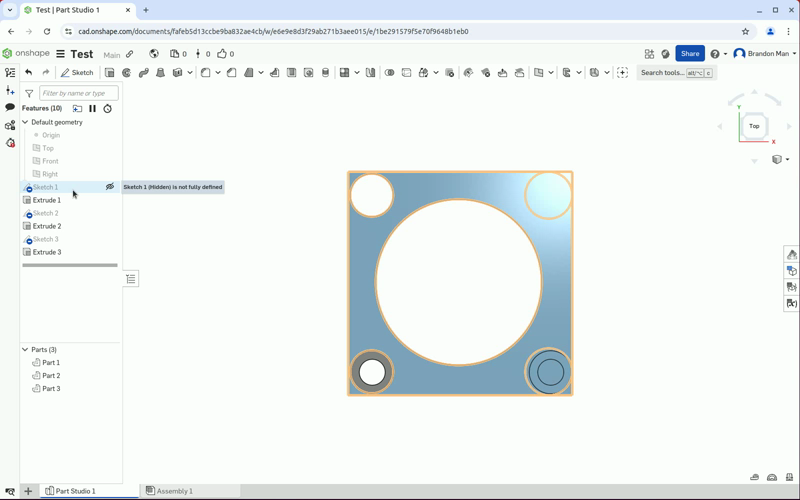
click(73, 189)
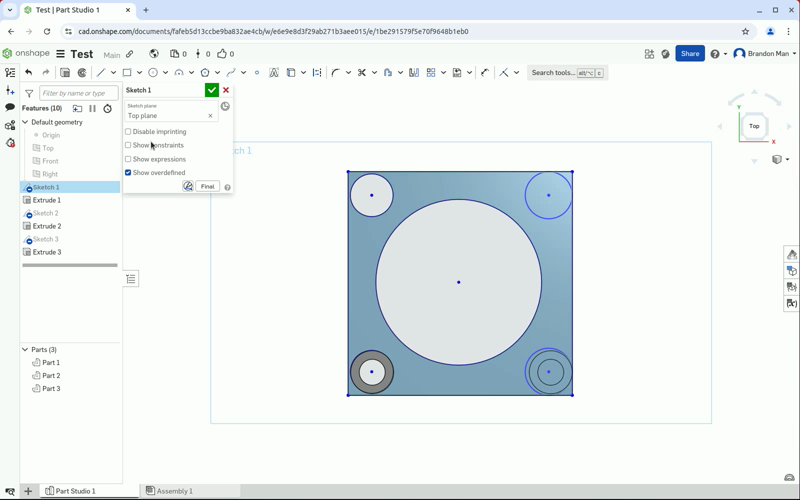
mouse_move(229, 92)
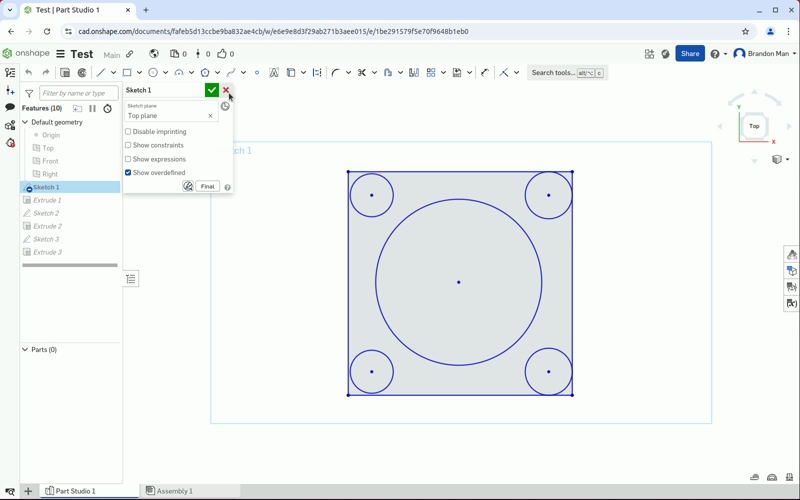
click(229, 92)
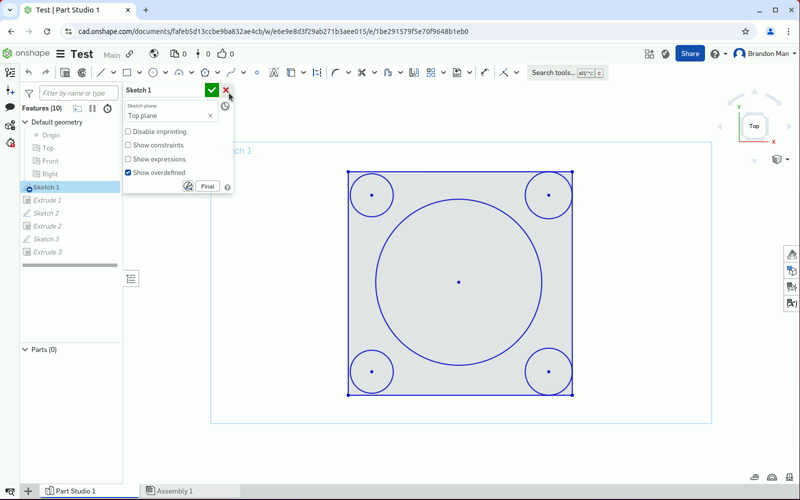
key(shift+s)
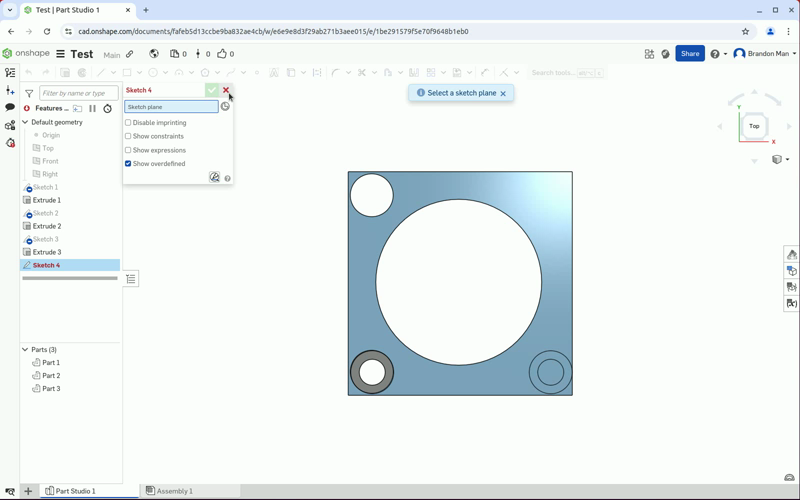
mouse_move(73, 150)
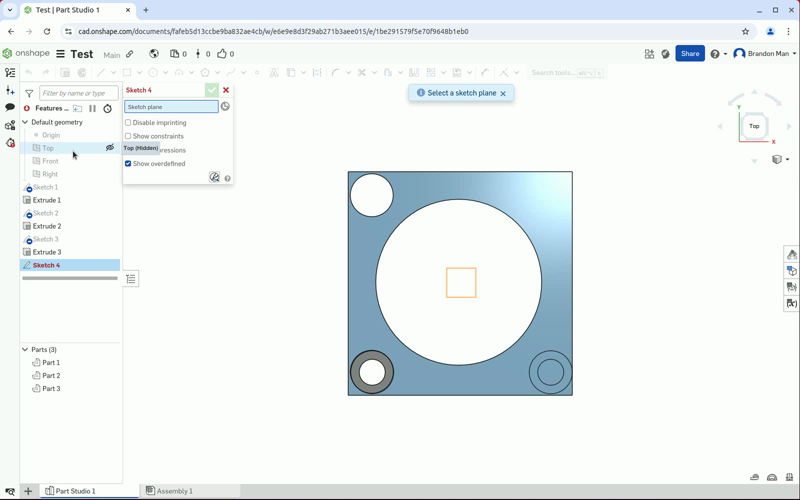
click(73, 150)
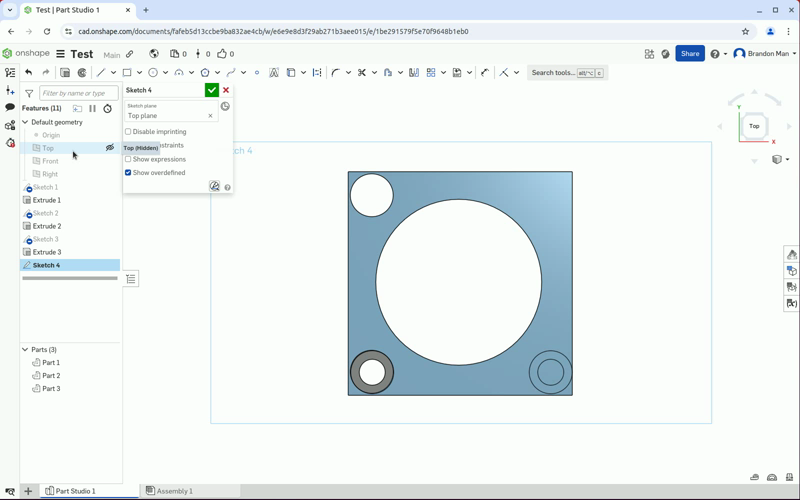
mouse_move(73, 352)
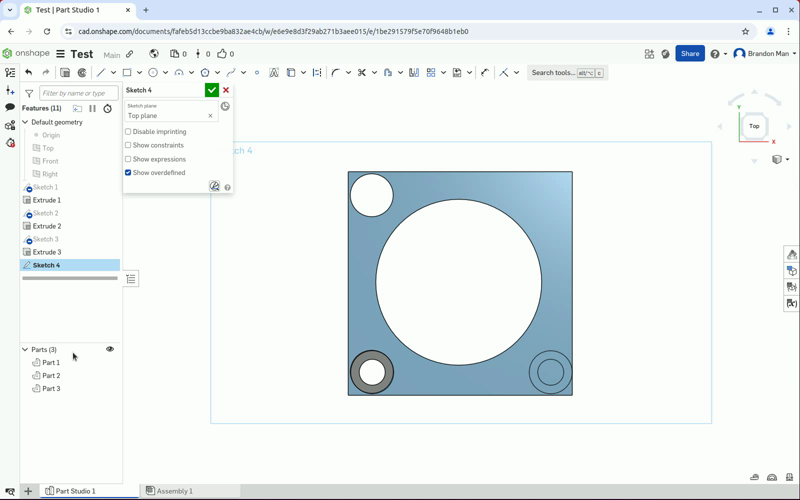
key(y)
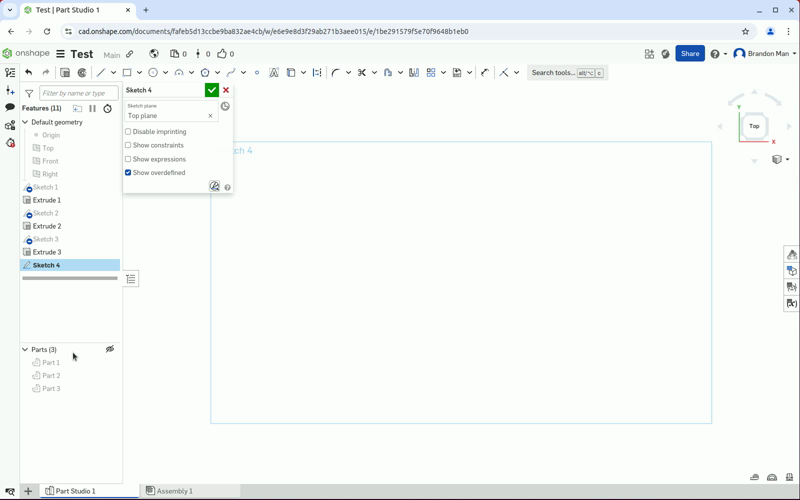
key(c)
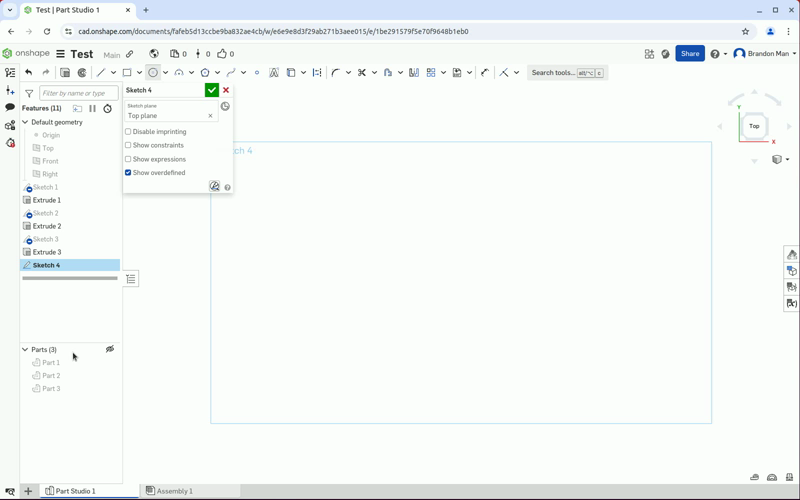
key_down(shift)
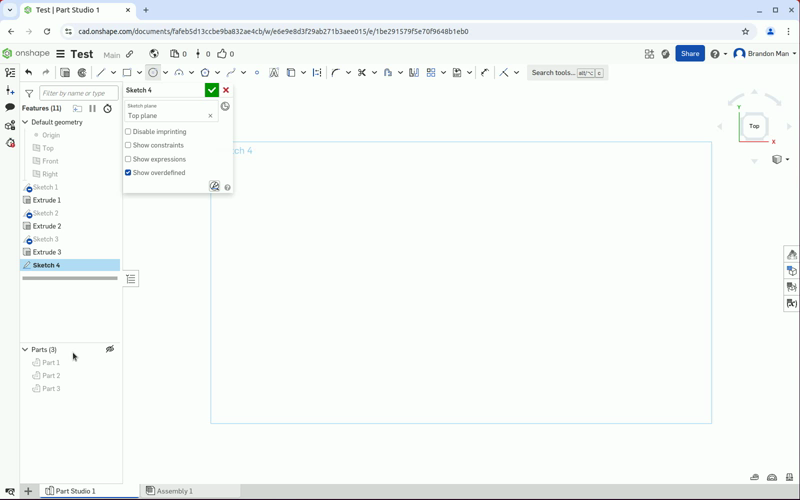
mouse_move(550, 193)
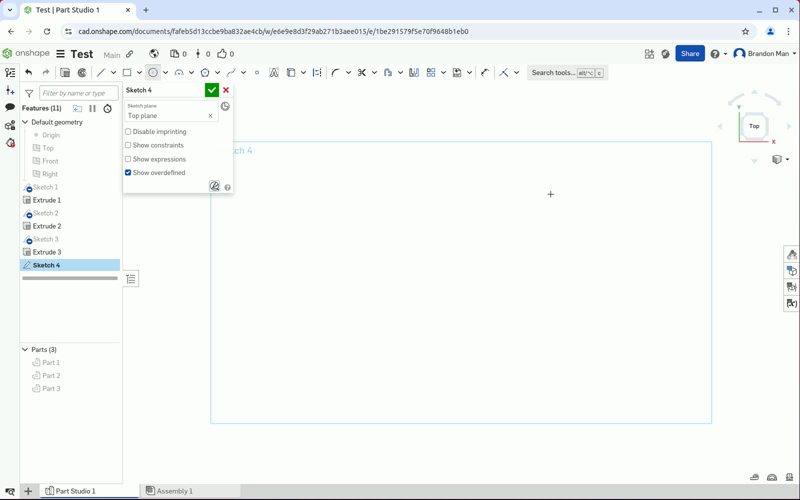
click(550, 193)
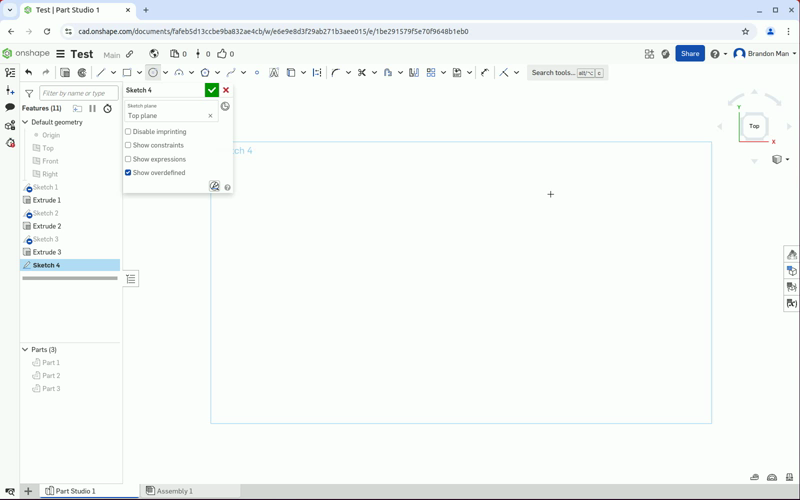
key_up(shift)
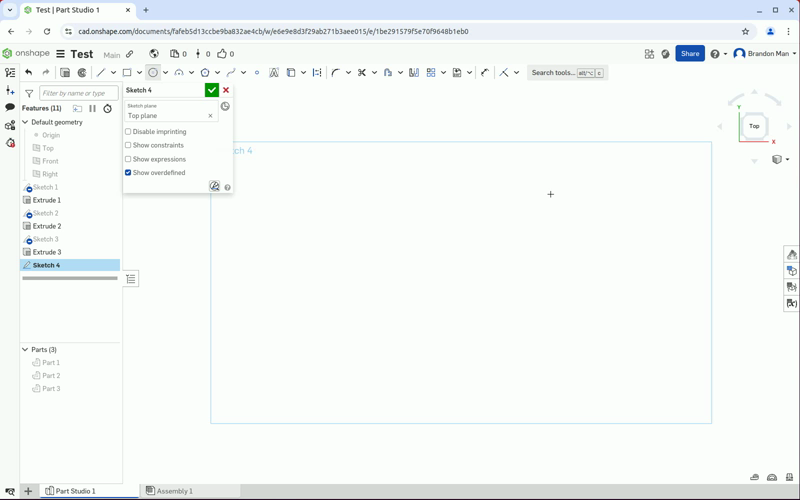
mouse_move(572, 193)
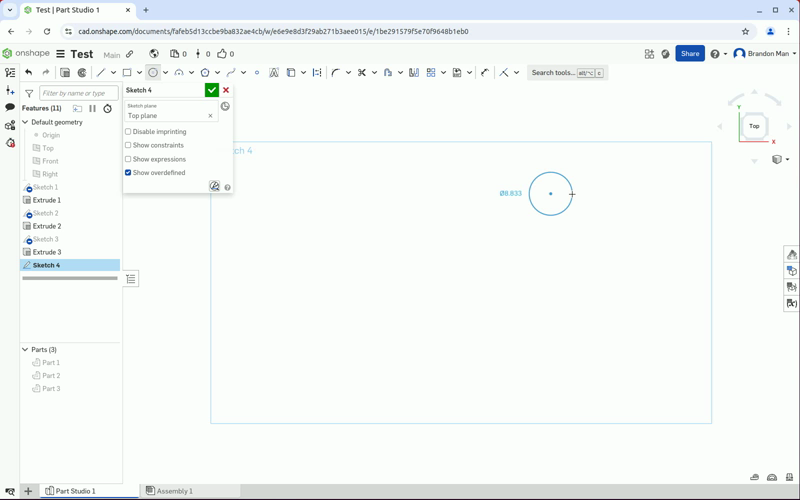
click(572, 193)
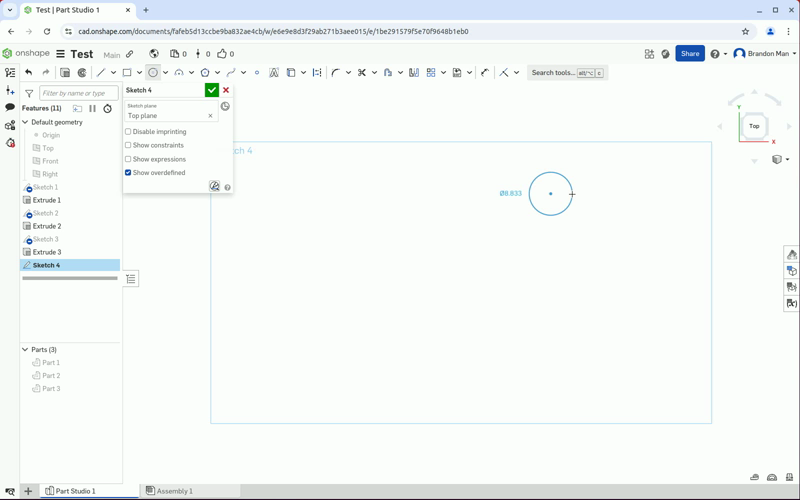
key(esc)
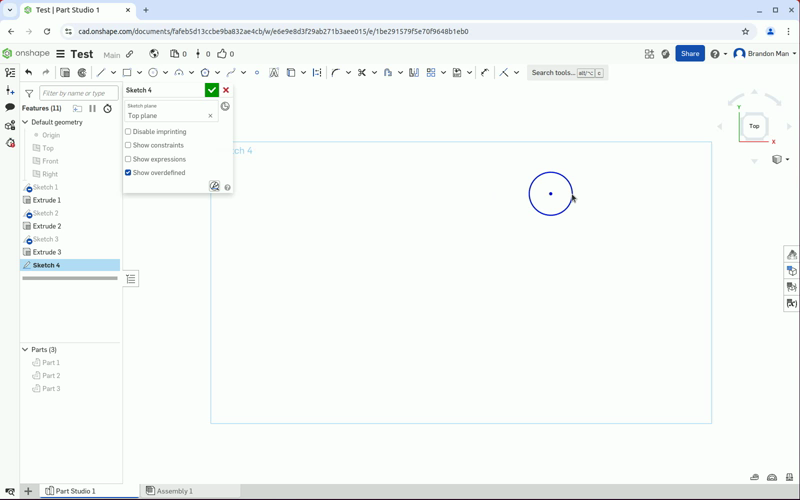
key(c)
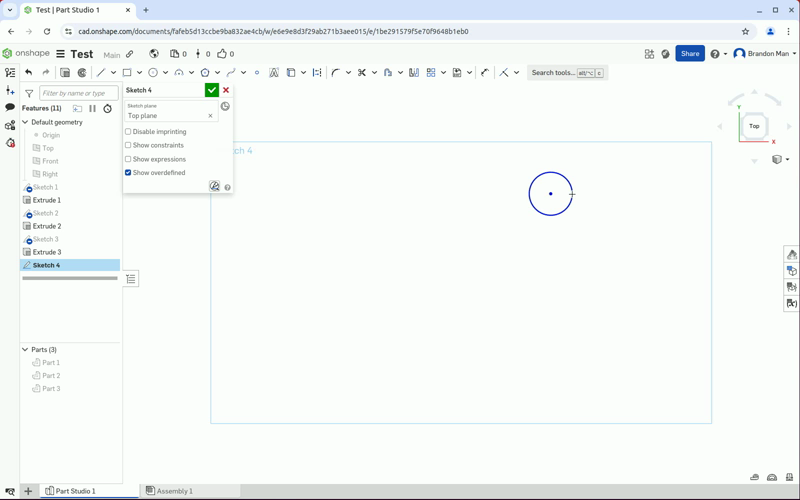
key_down(shift)
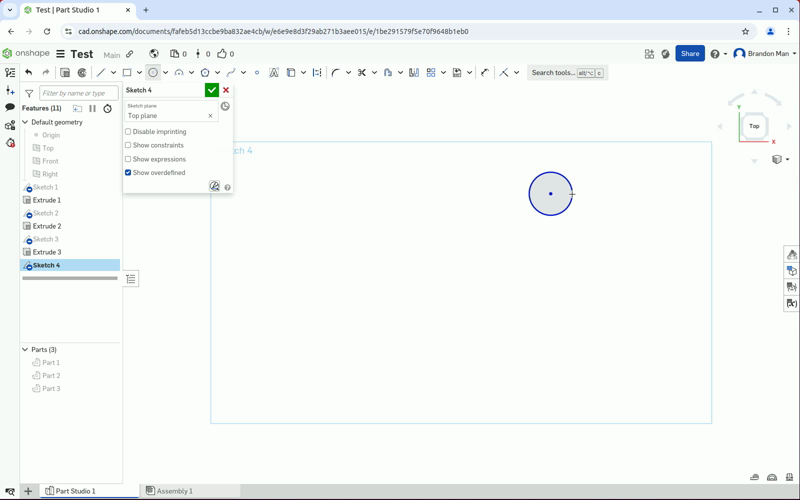
mouse_move(550, 193)
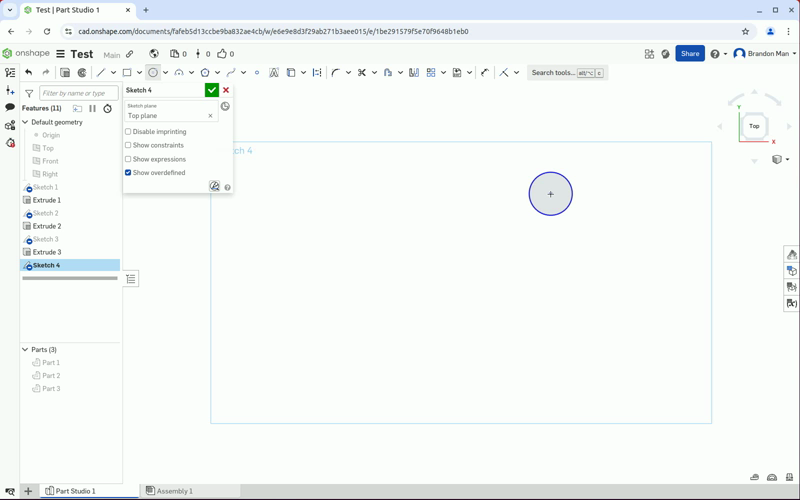
click(550, 193)
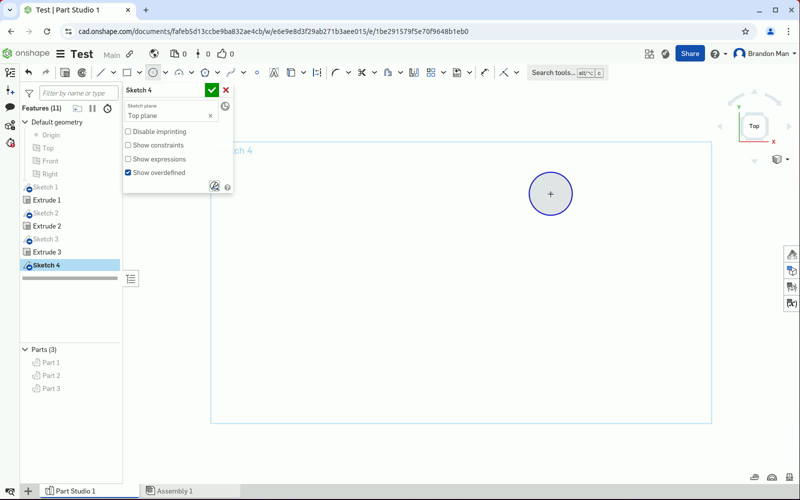
key_up(shift)
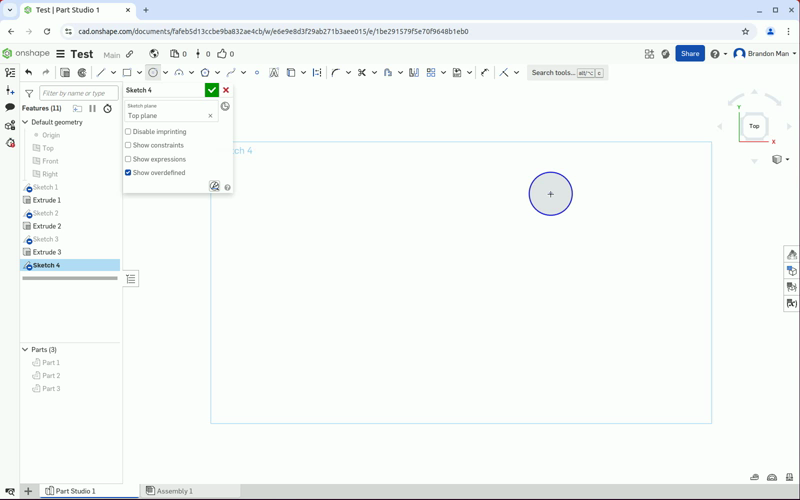
mouse_move(563, 193)
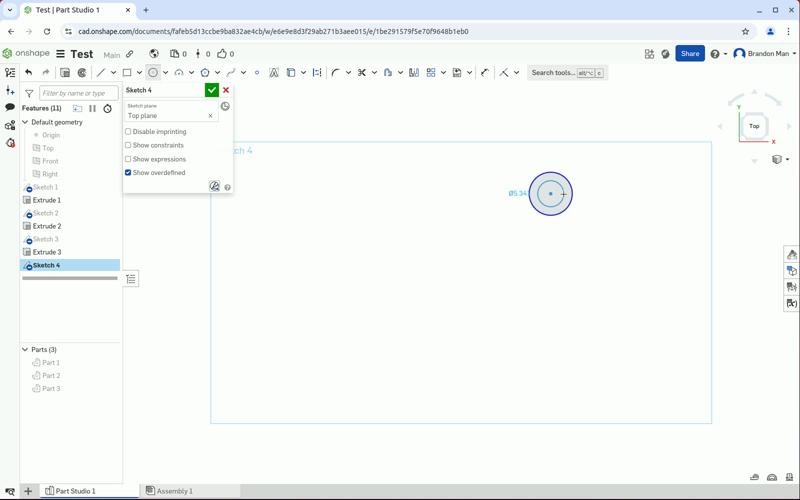
click(563, 193)
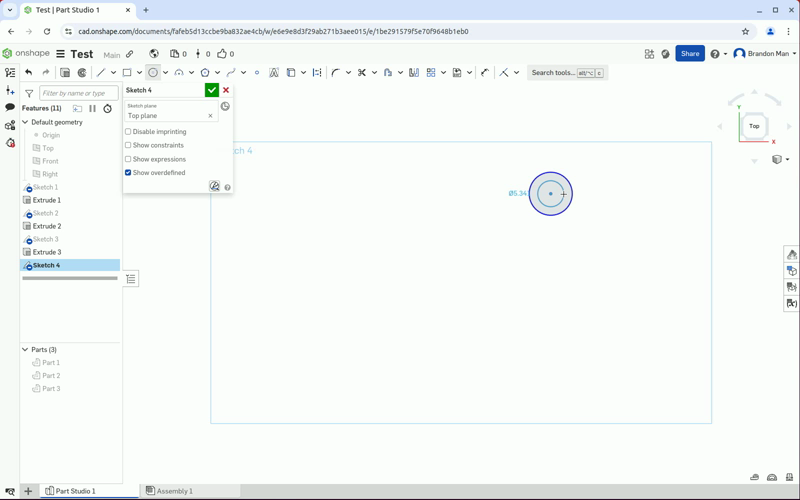
key(esc)
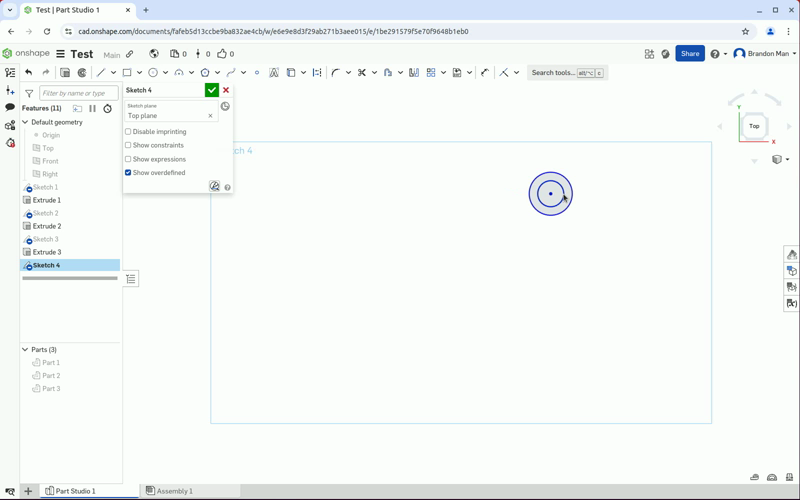
mouse_move(567, 189)
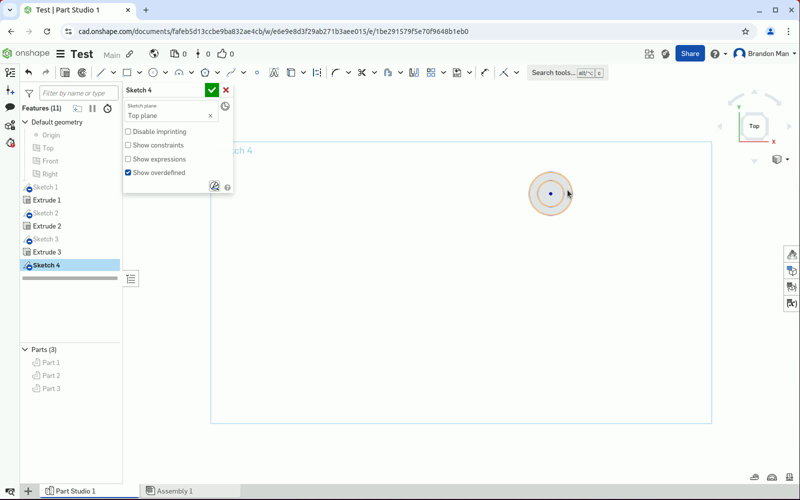
scroll(6)
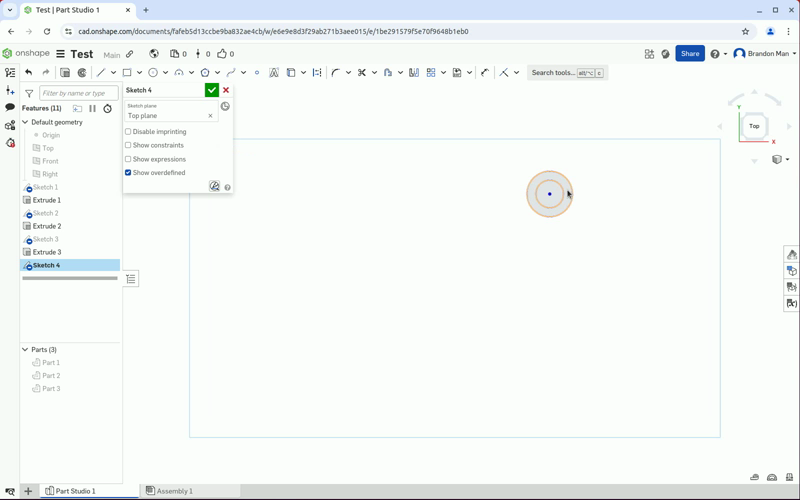
scroll(6)
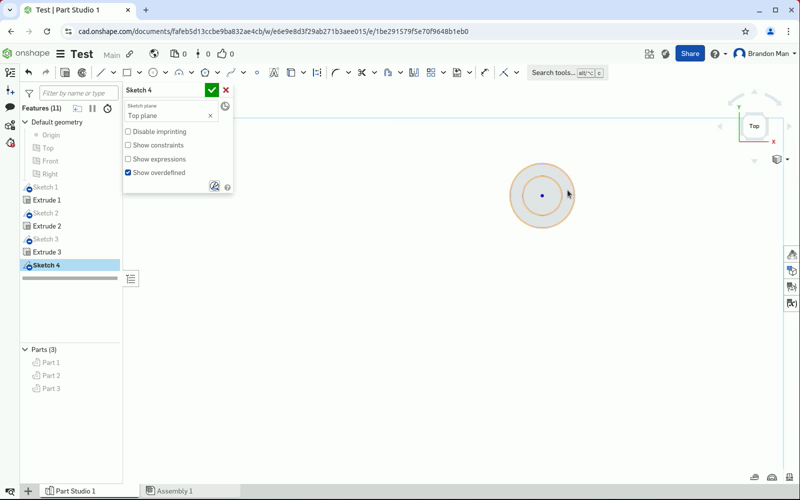
scroll(6)
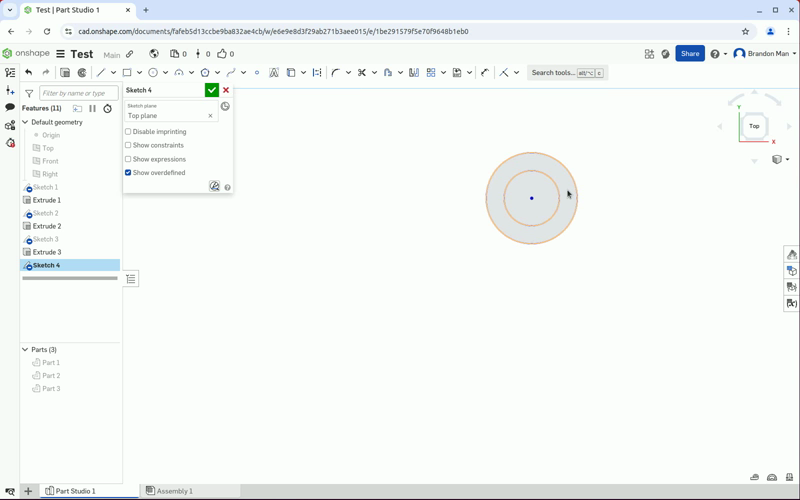
scroll(6)
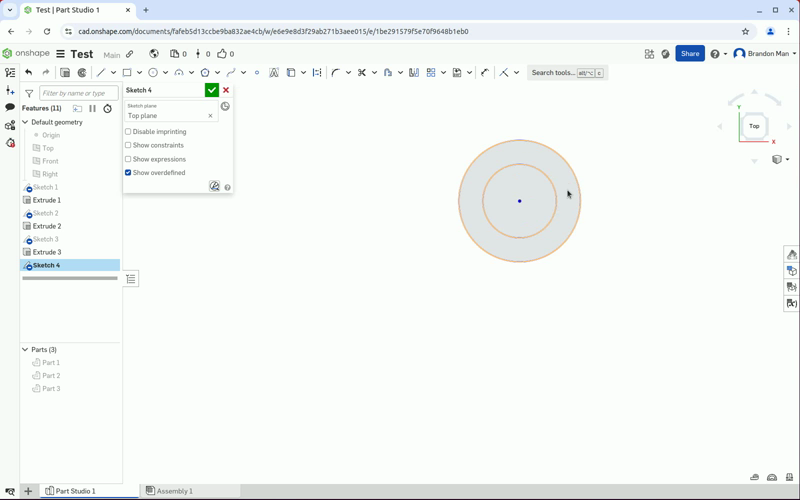
scroll(6)
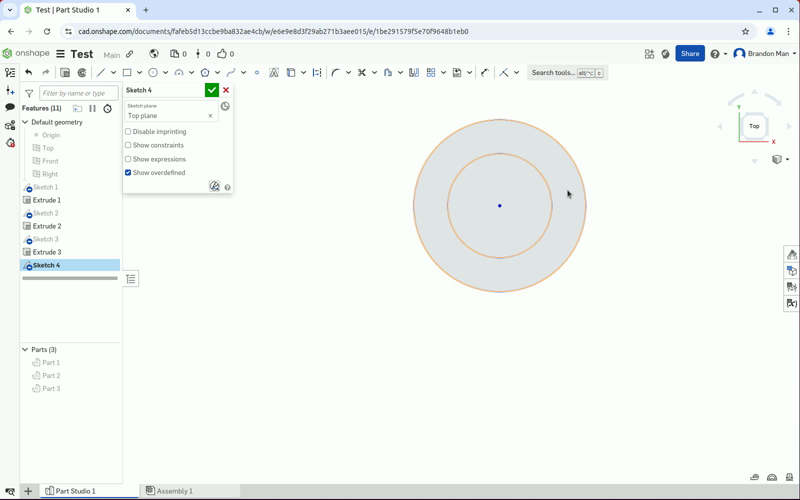
scroll(6)
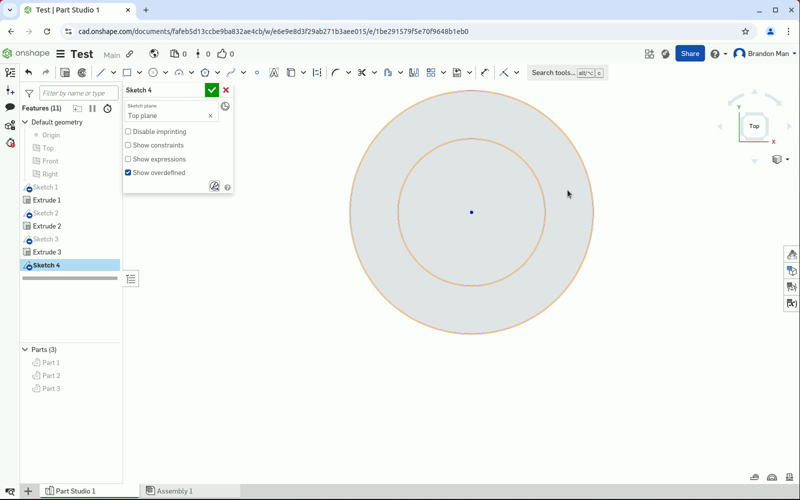
scroll(6)
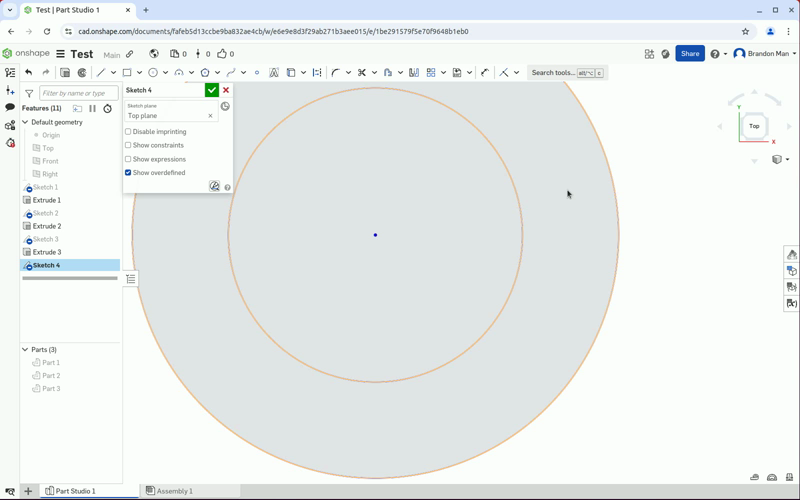
click(567, 189)
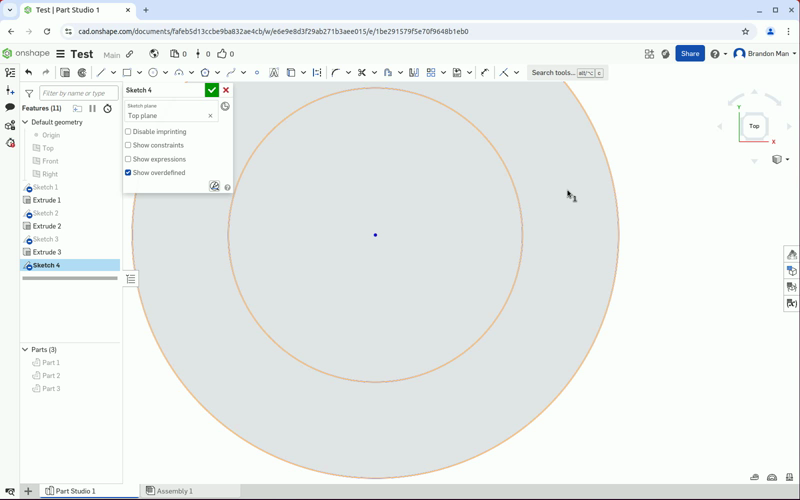
scroll(-6)
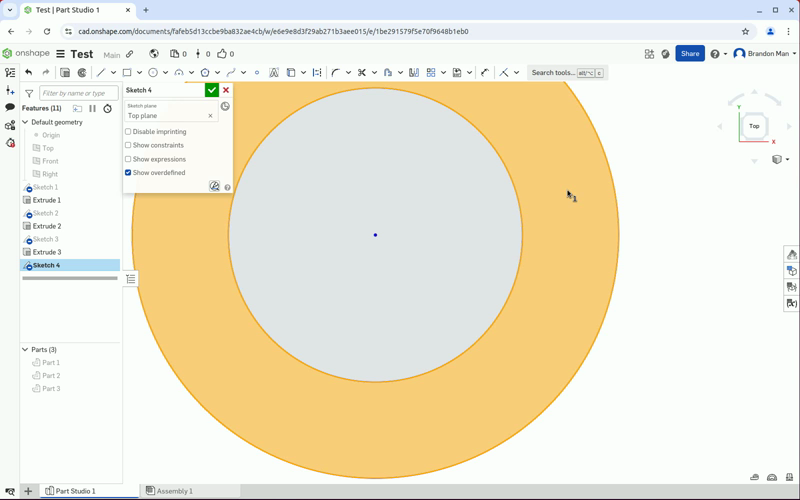
scroll(-6)
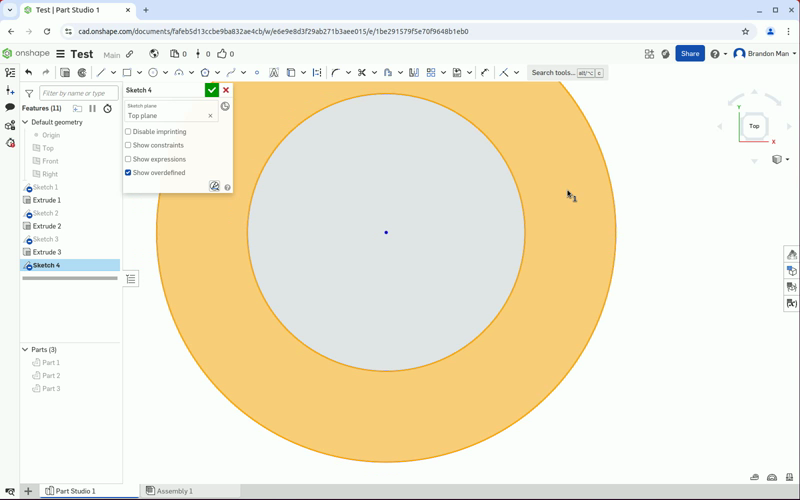
scroll(-6)
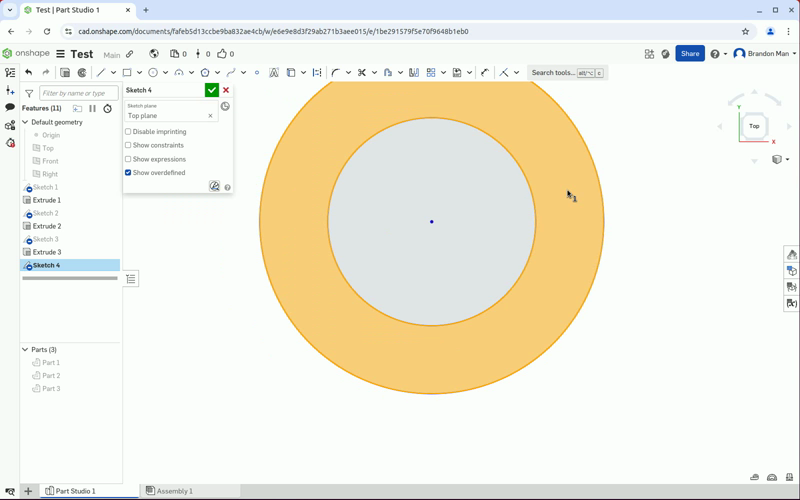
scroll(-6)
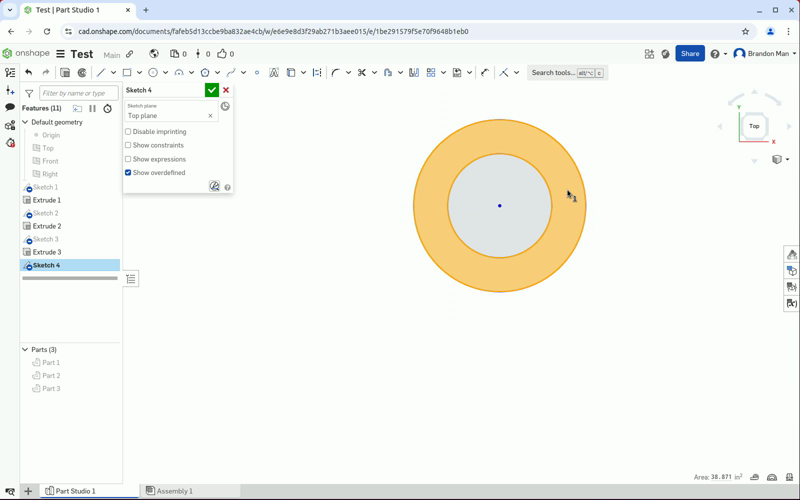
scroll(-6)
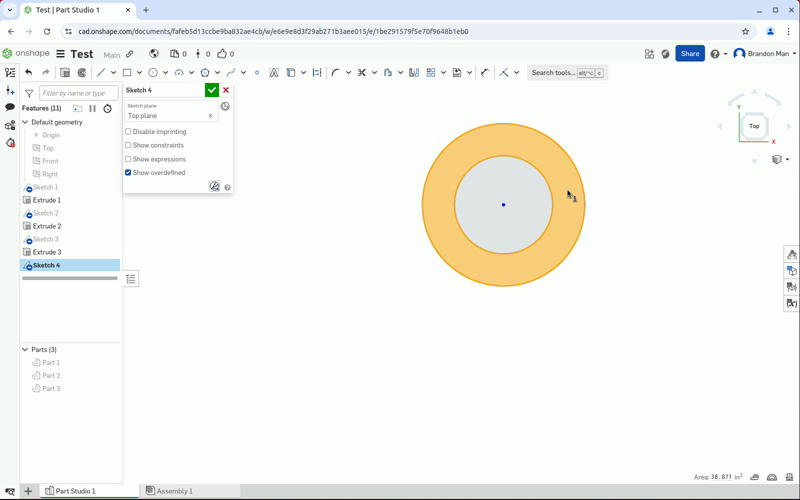
scroll(-6)
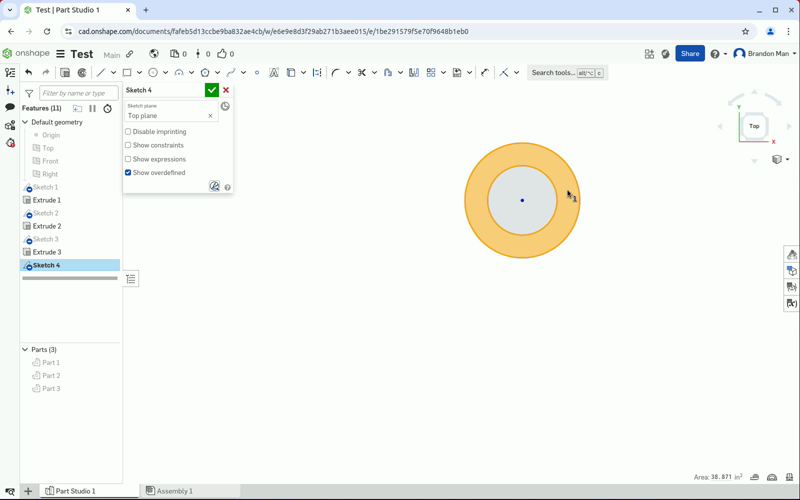
scroll(-6)
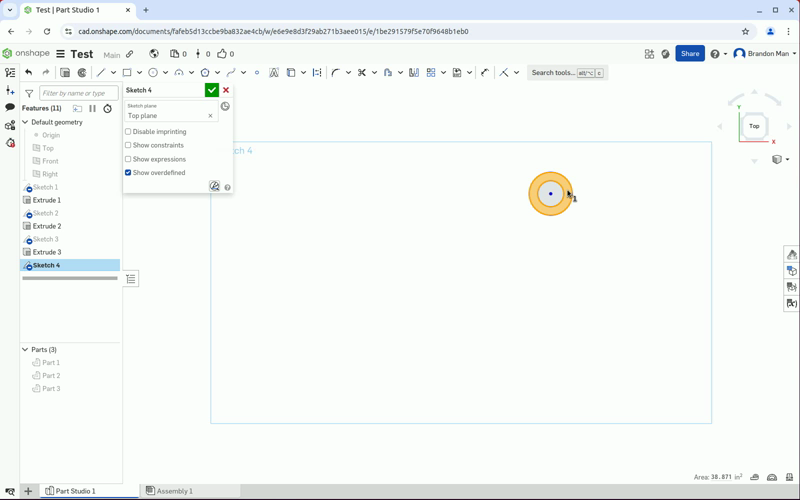
mouse_move(73, 352)
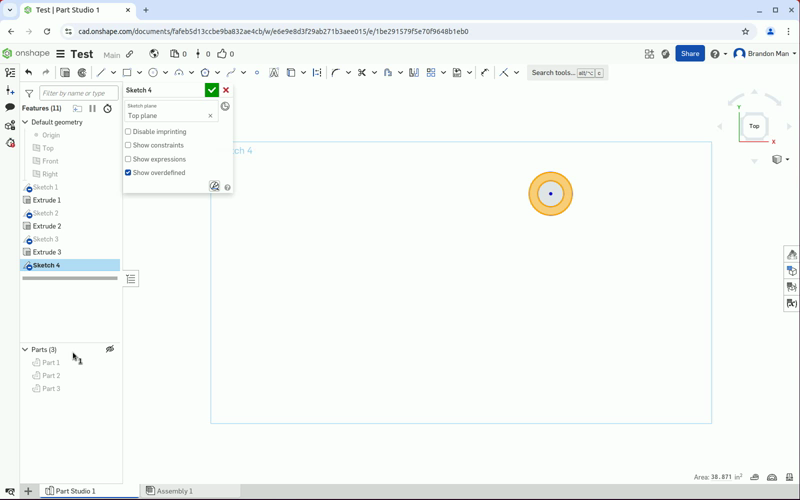
key(shift+y)
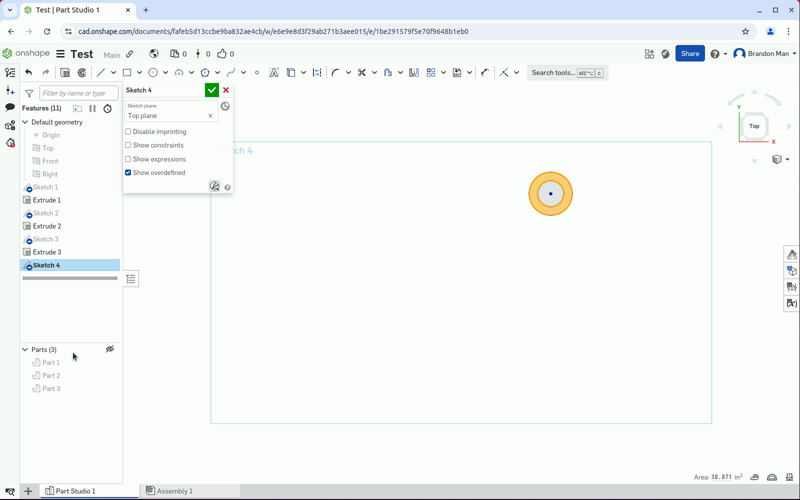
key(shift+e)
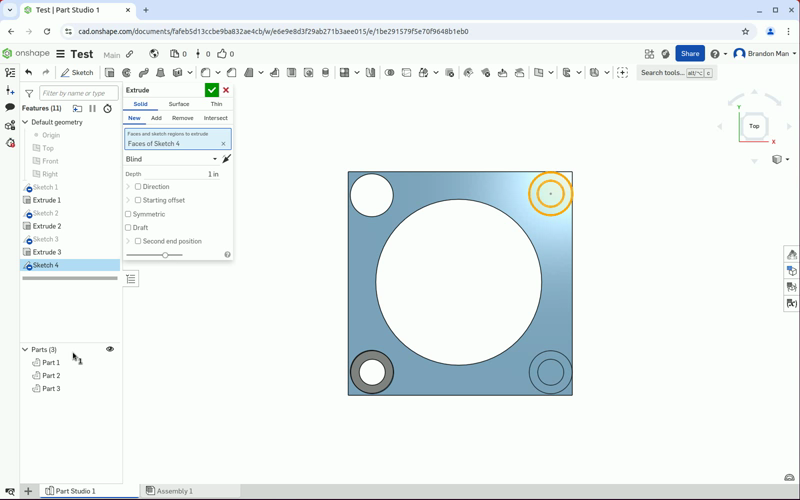
mouse_move(143, 106)
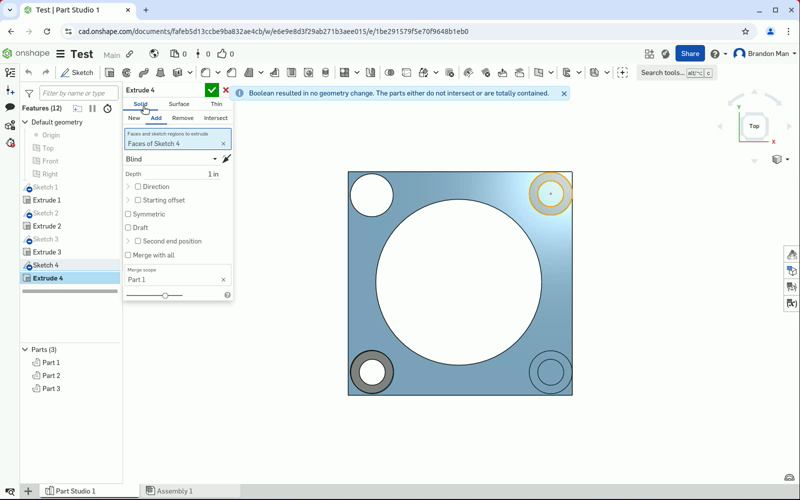
click(143, 106)
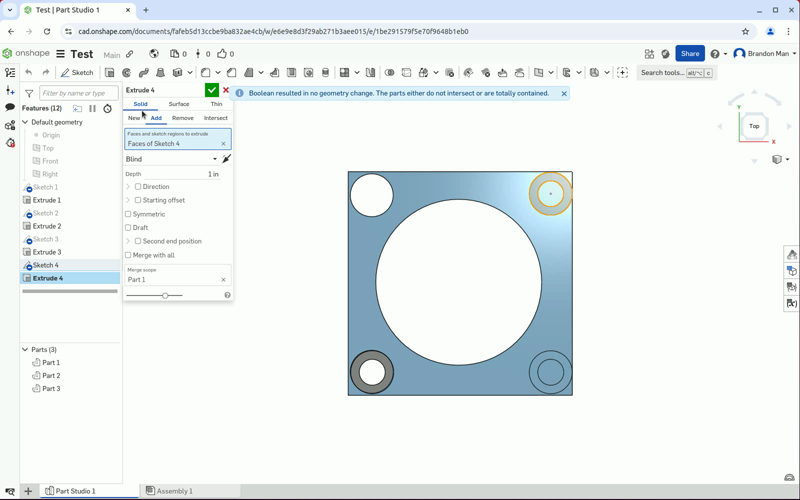
mouse_move(137, 120)
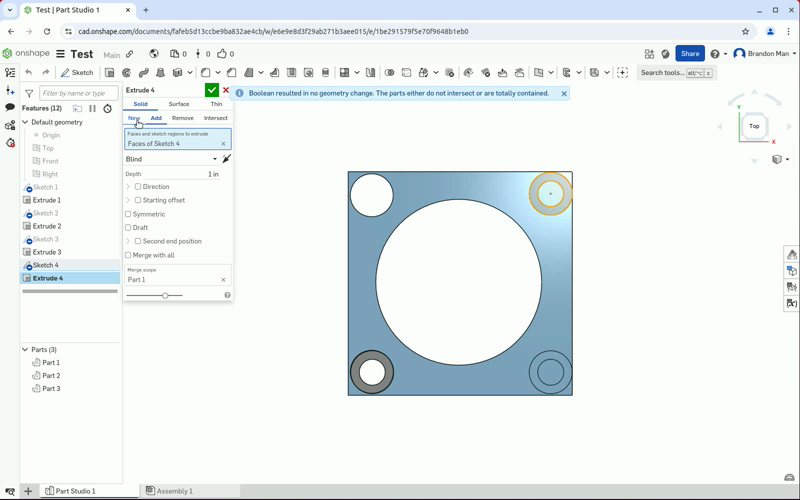
click(137, 120)
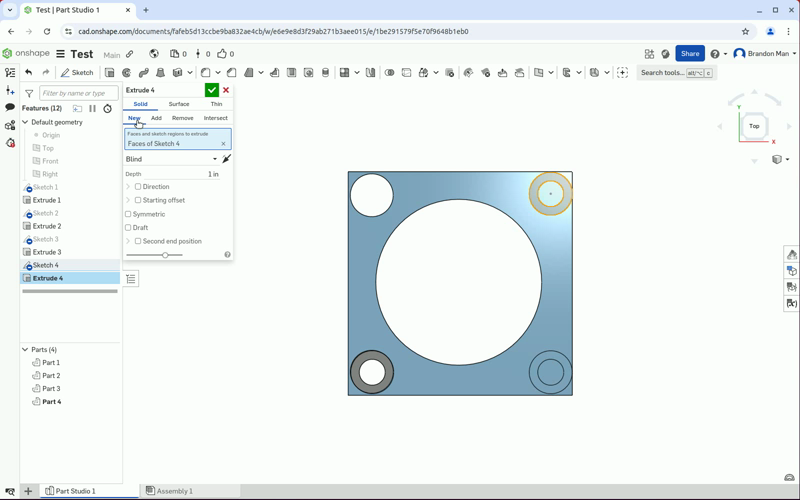
key(tab, 4)
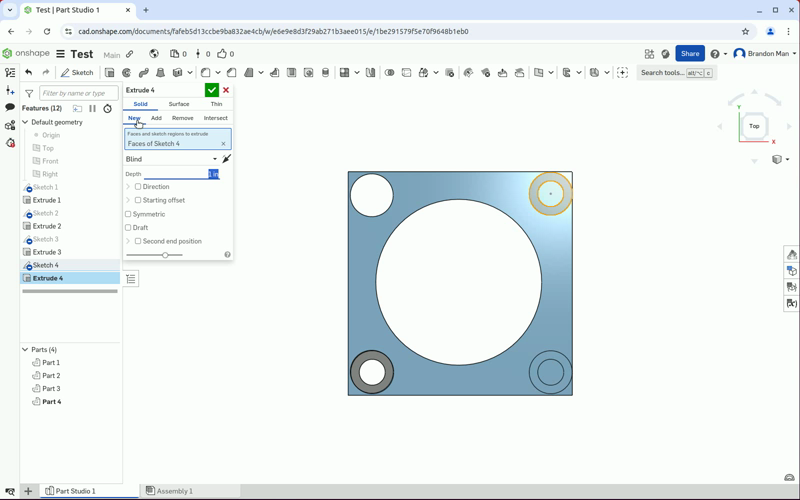
text(4.333)
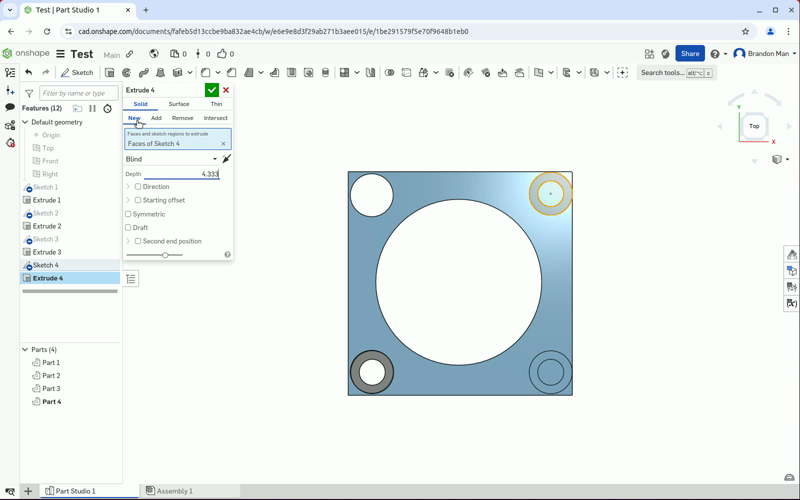
key(enter)
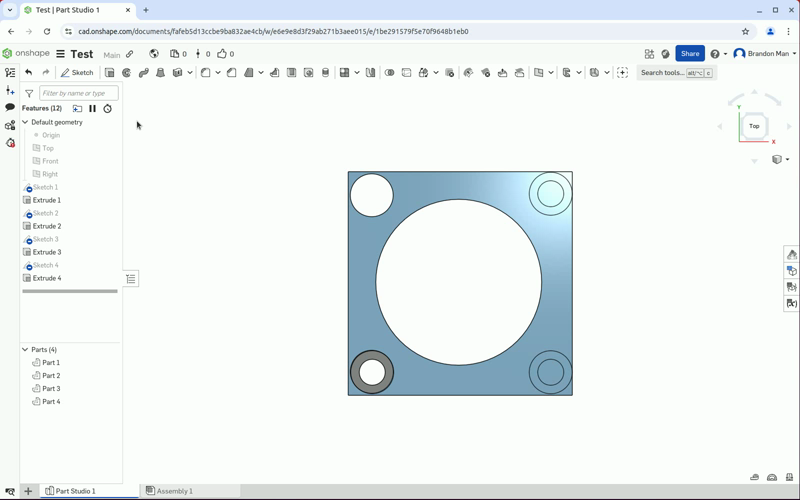
key(shift+h)
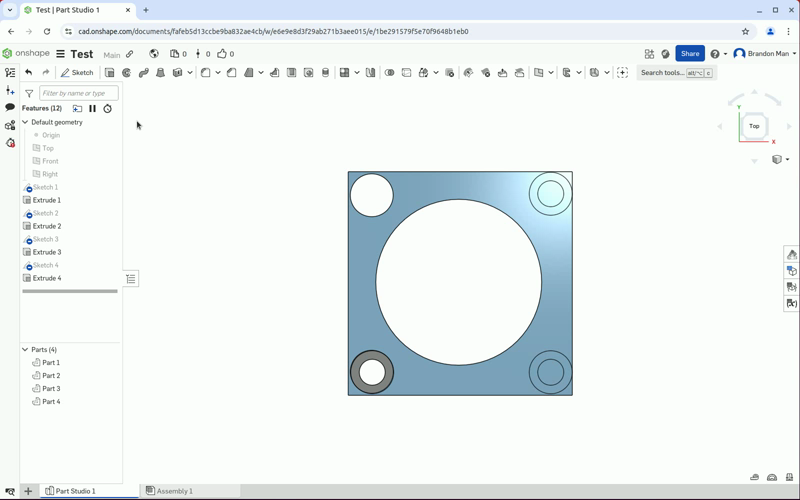
key(shift+h)
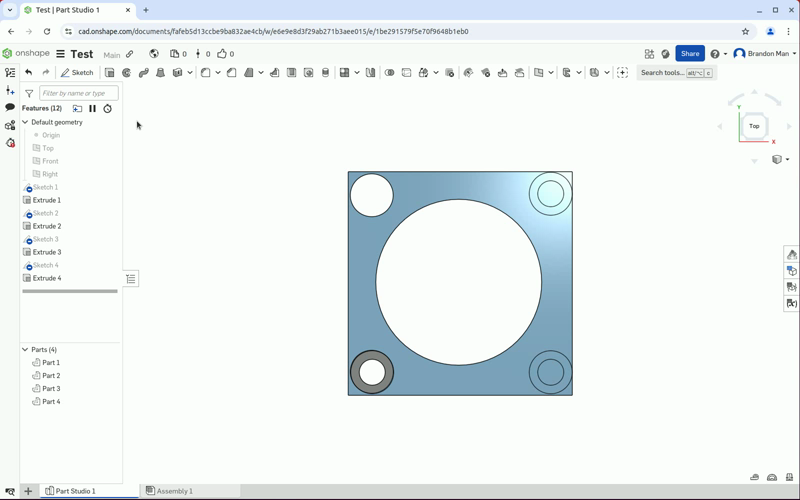
mouse_move(73, 189)
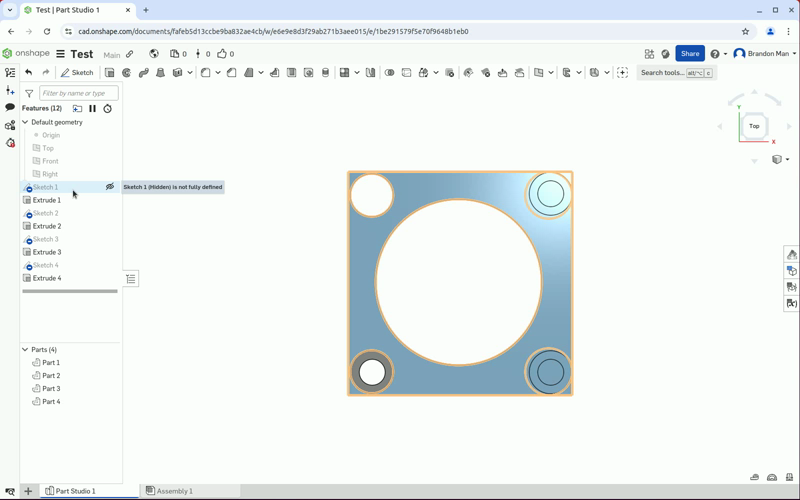
click(73, 189)
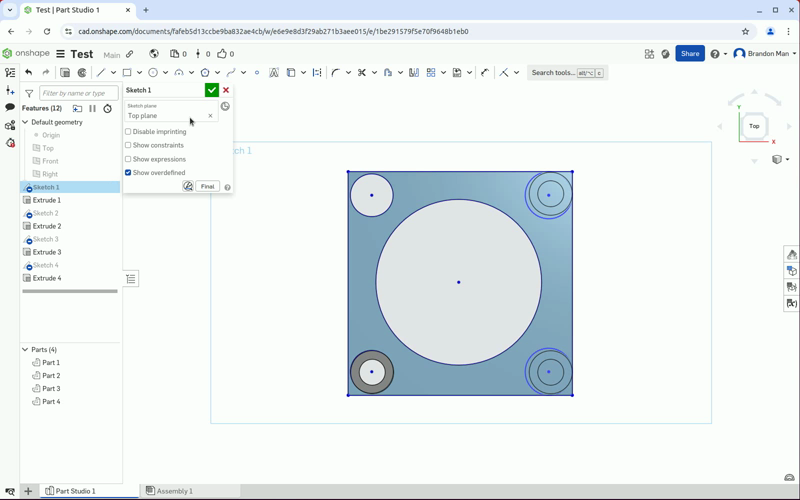
mouse_move(229, 92)
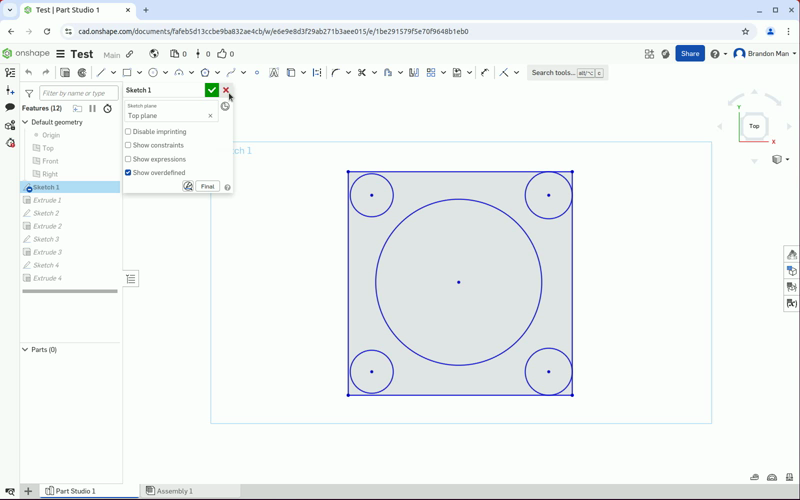
click(229, 92)
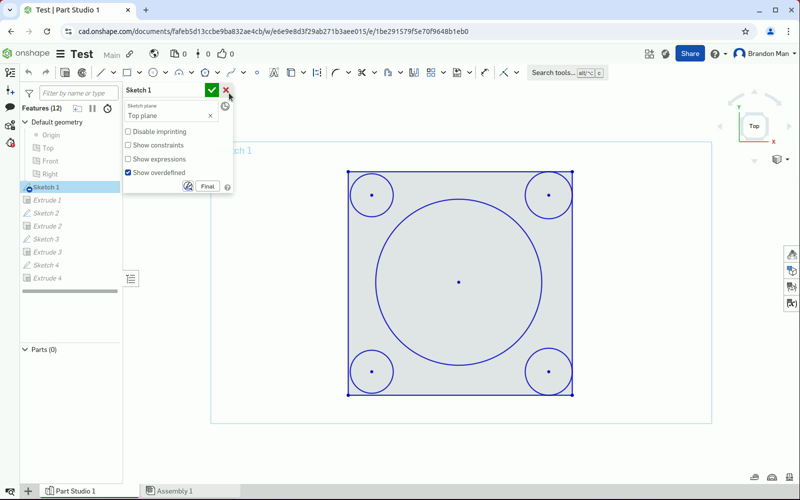
key(shift+s)
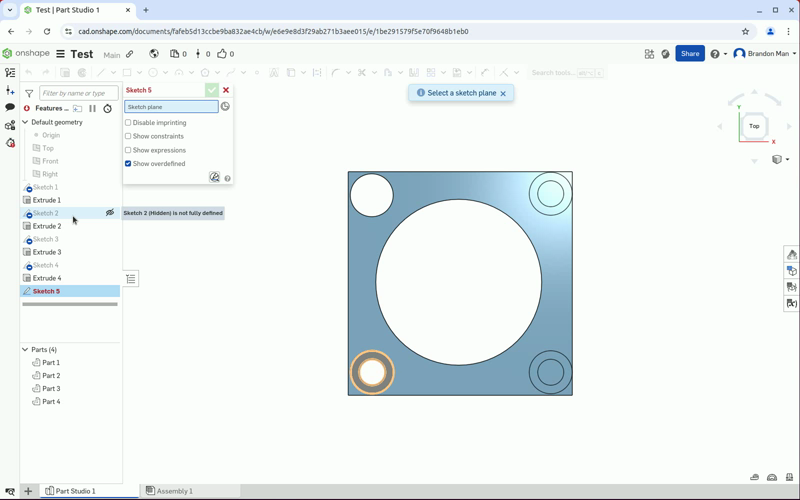
scroll(3)
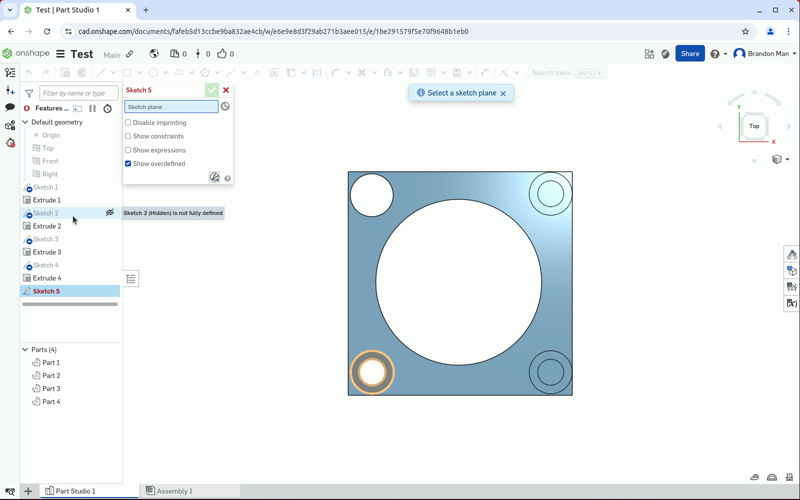
mouse_move(73, 150)
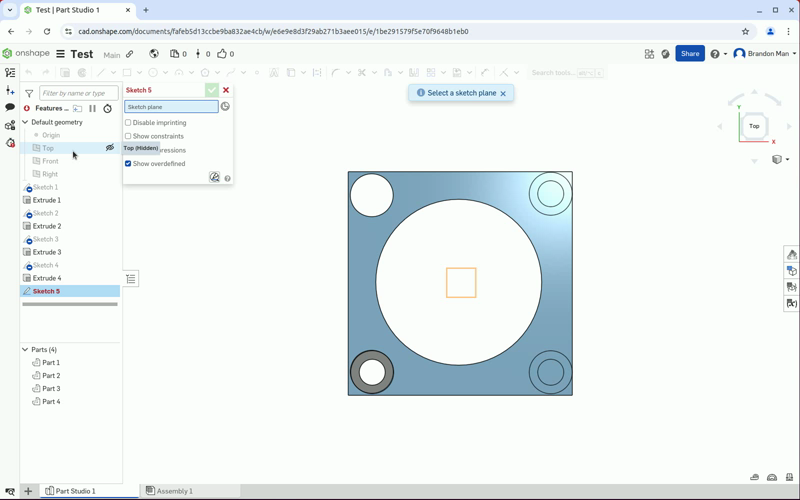
click(73, 150)
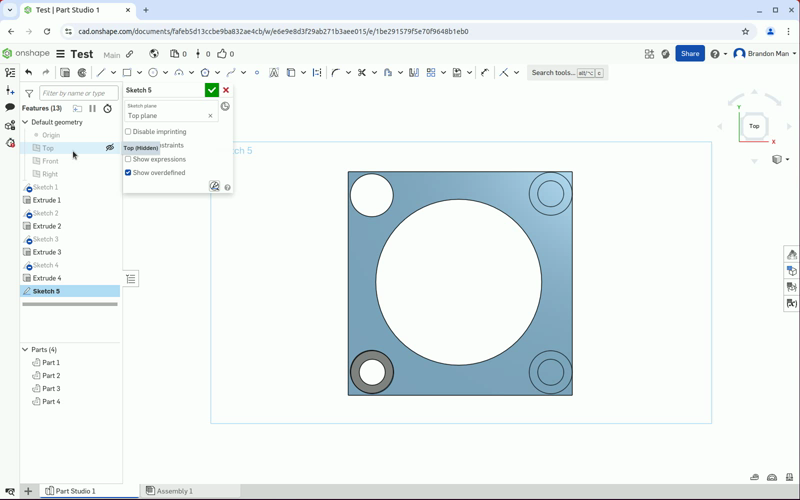
mouse_move(73, 352)
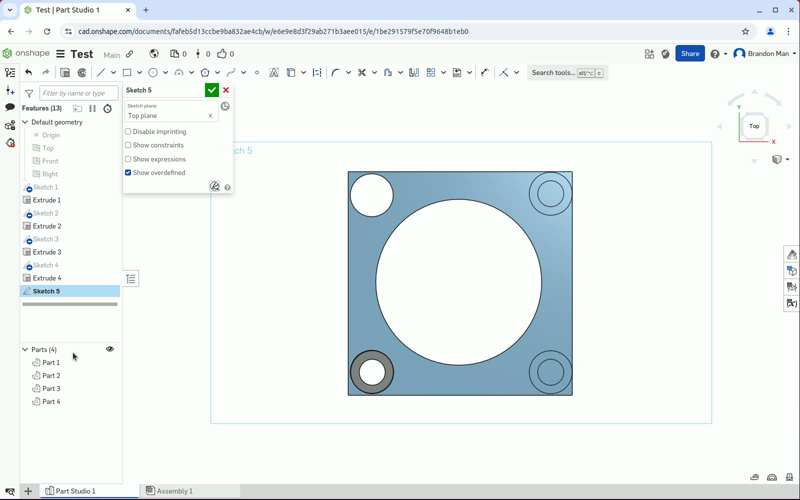
key(y)
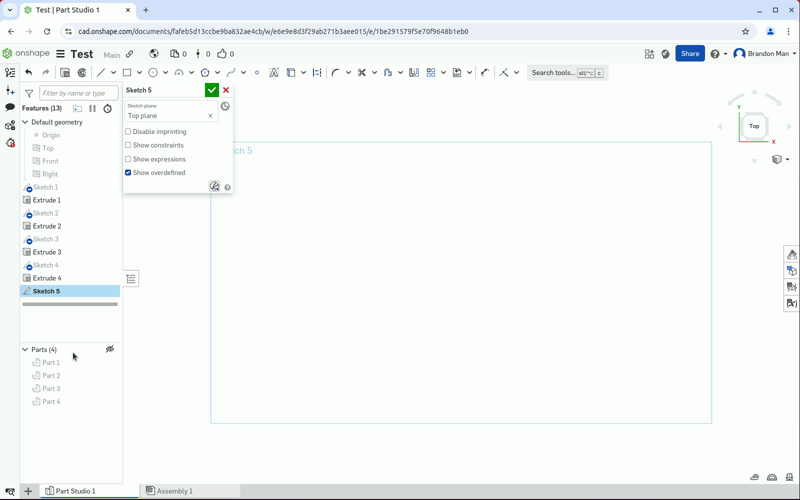
key(c)
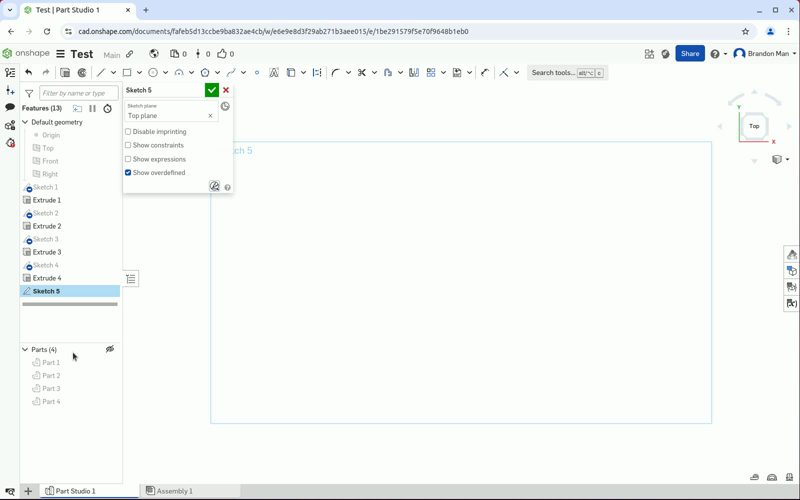
key_down(shift)
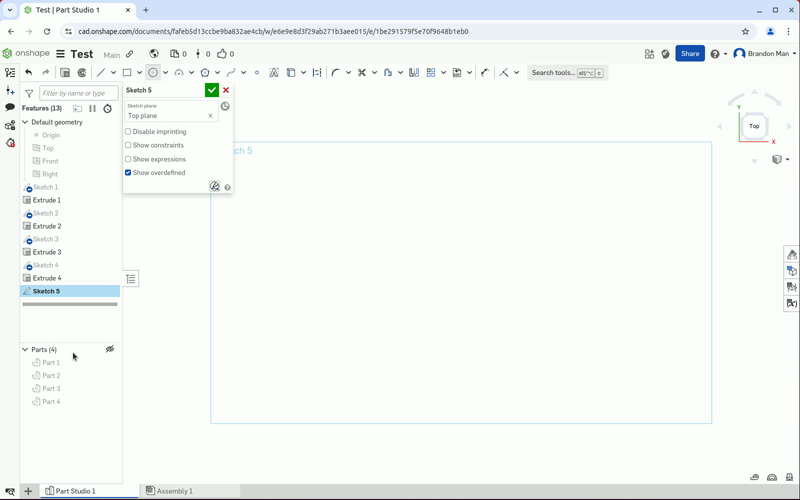
mouse_move(372, 193)
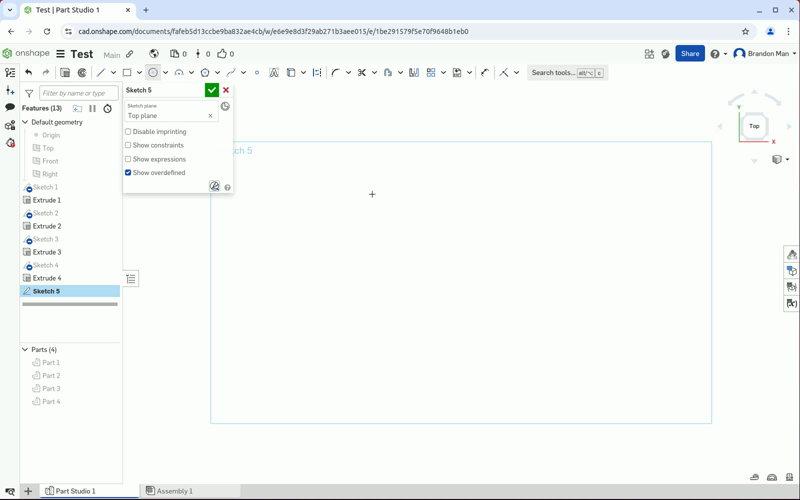
click(372, 193)
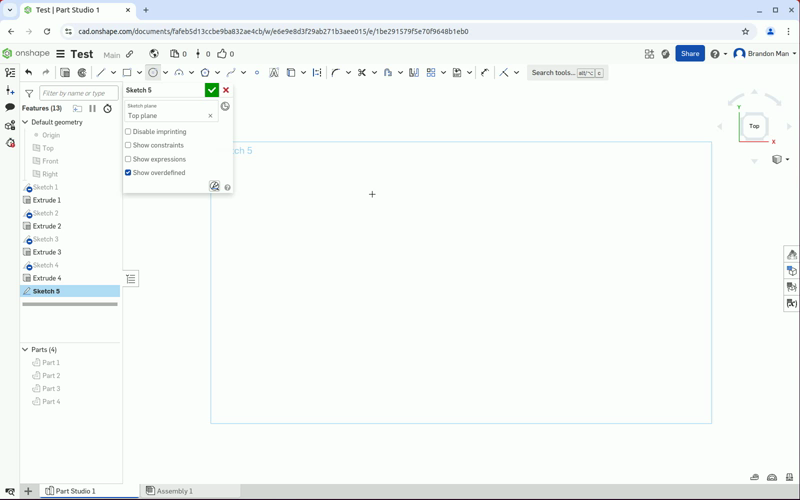
key_up(shift)
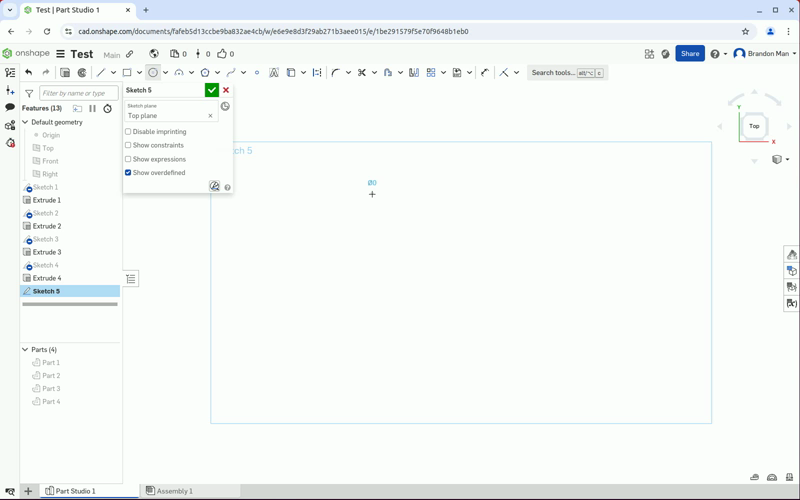
mouse_move(393, 193)
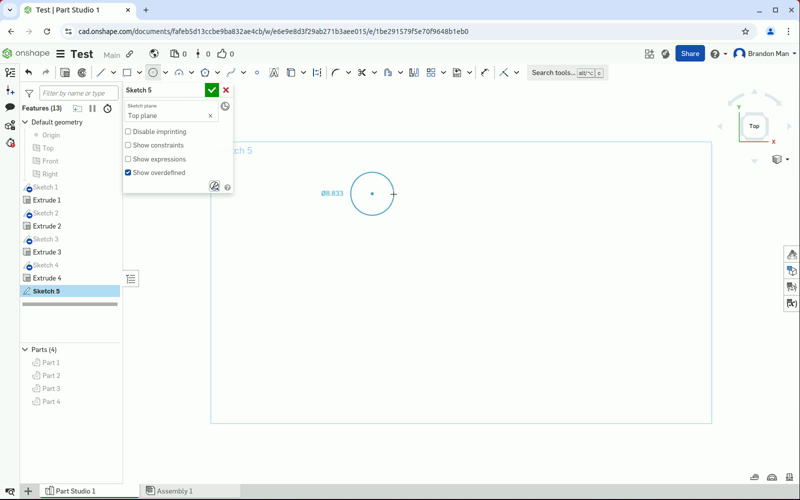
click(393, 193)
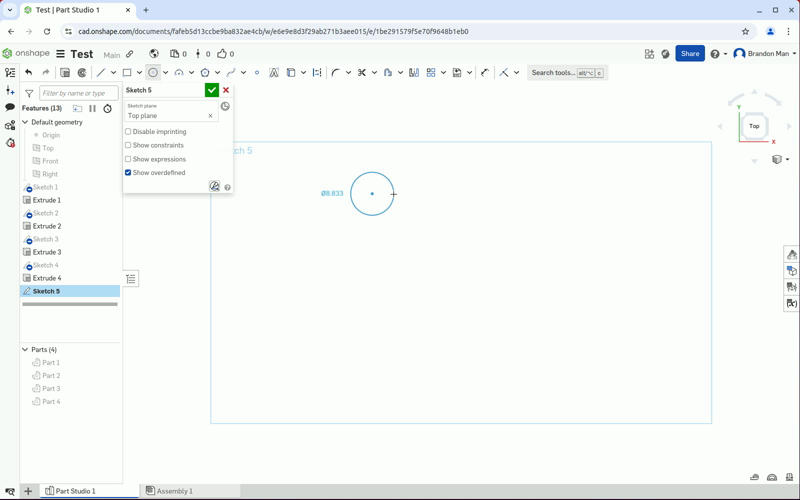
key(esc)
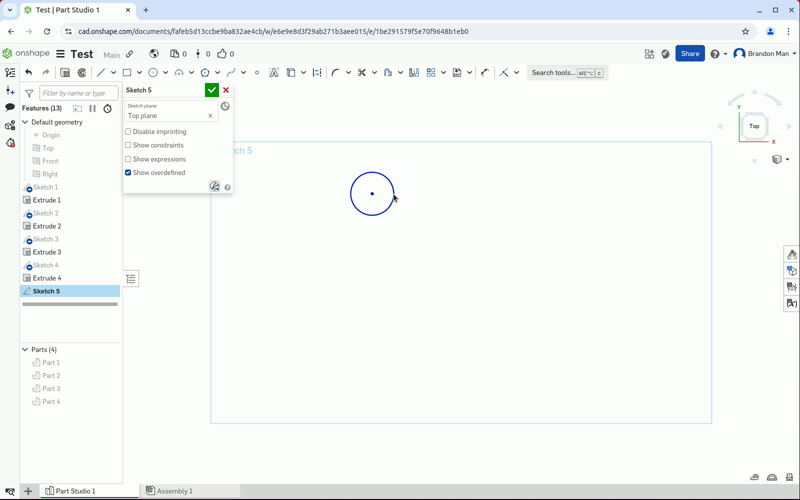
key(c)
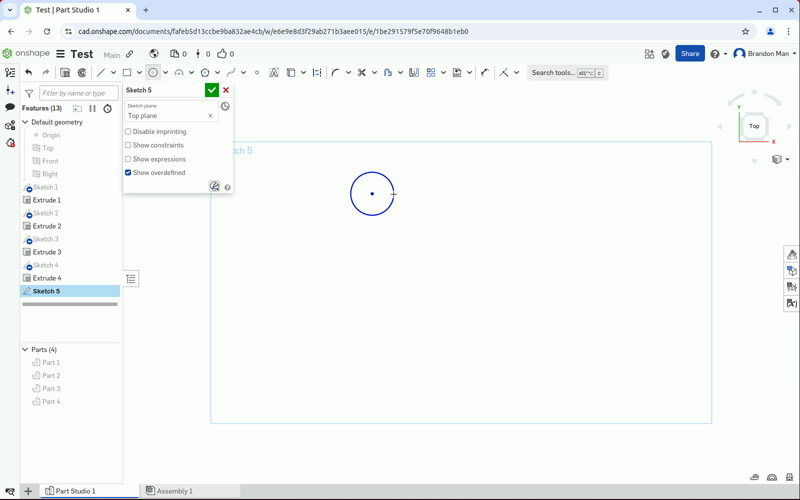
key_down(shift)
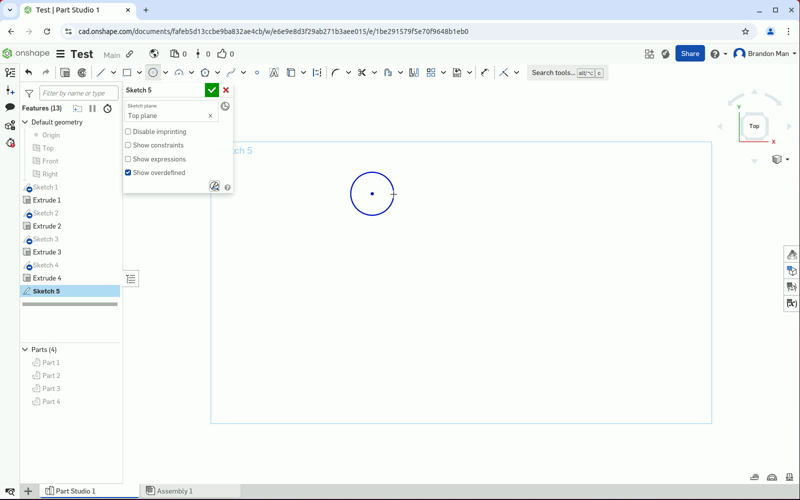
mouse_move(372, 193)
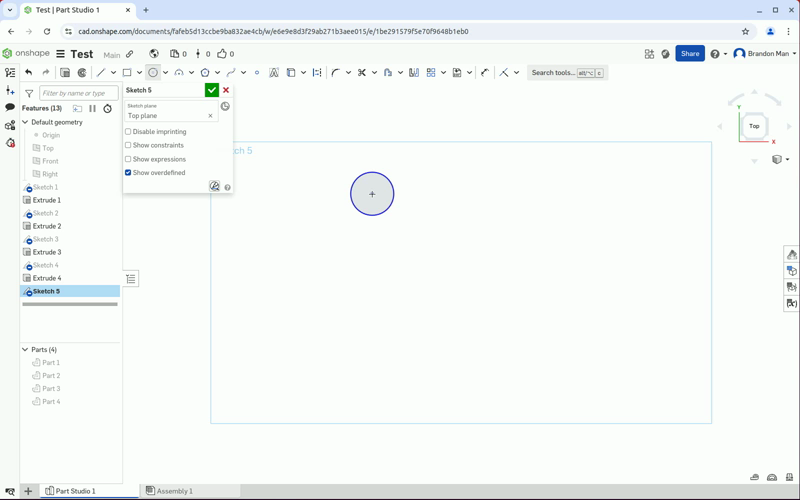
click(372, 193)
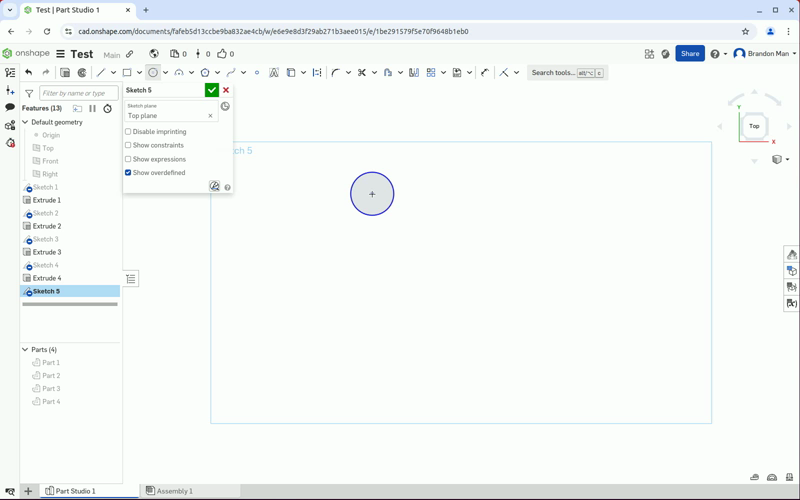
key_up(shift)
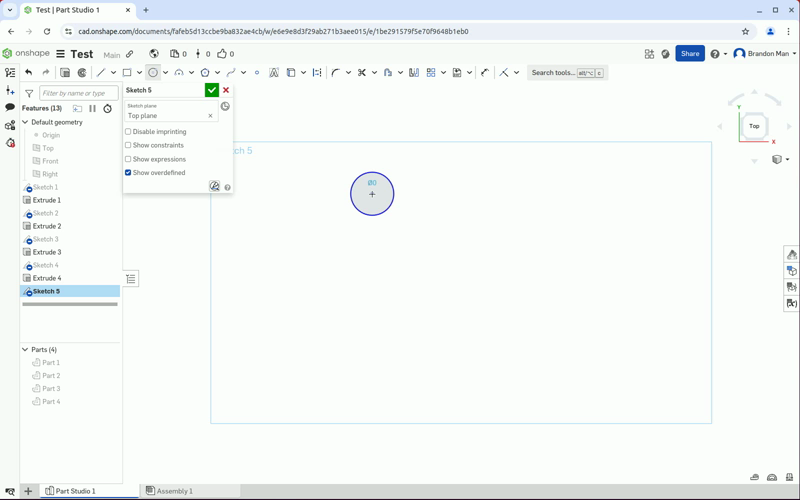
mouse_move(385, 193)
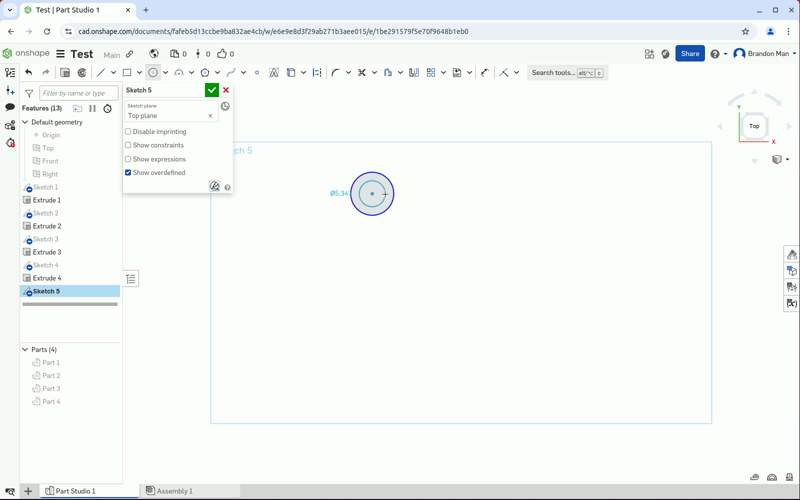
click(385, 193)
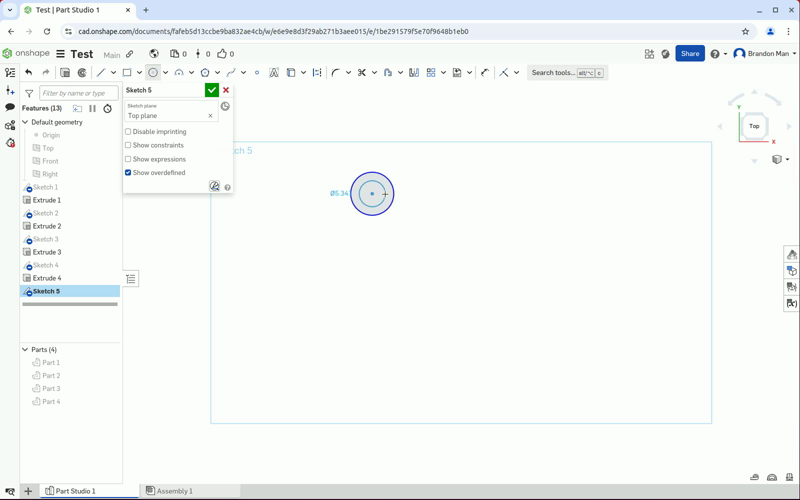
key(esc)
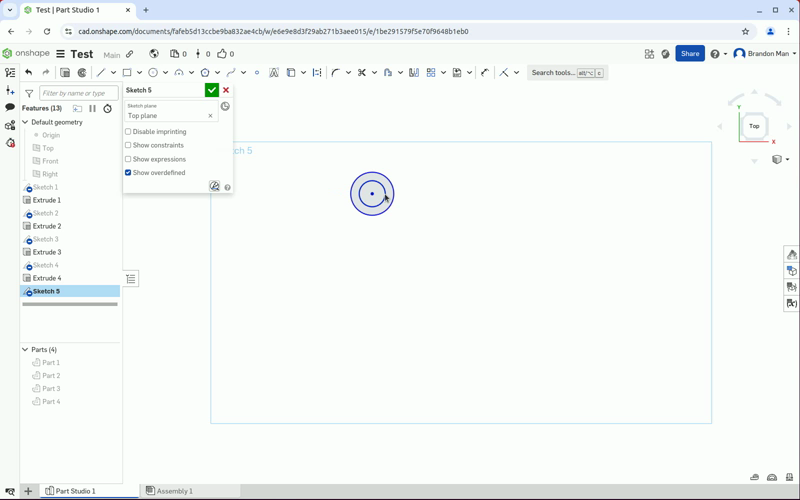
mouse_move(385, 204)
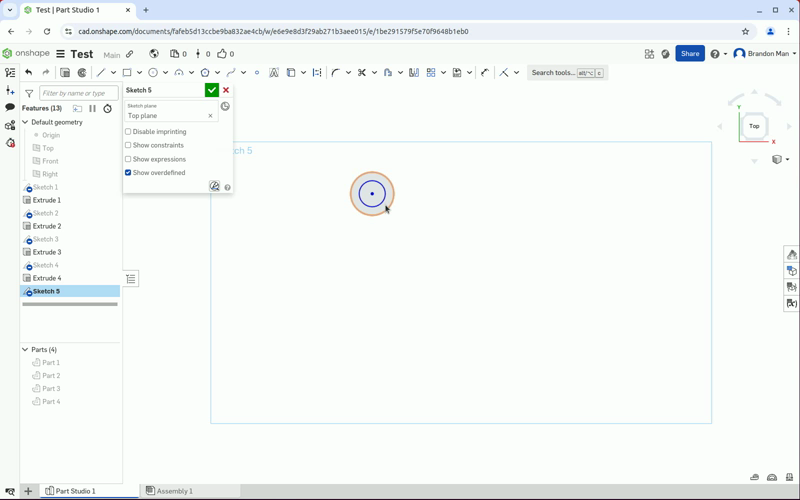
scroll(6)
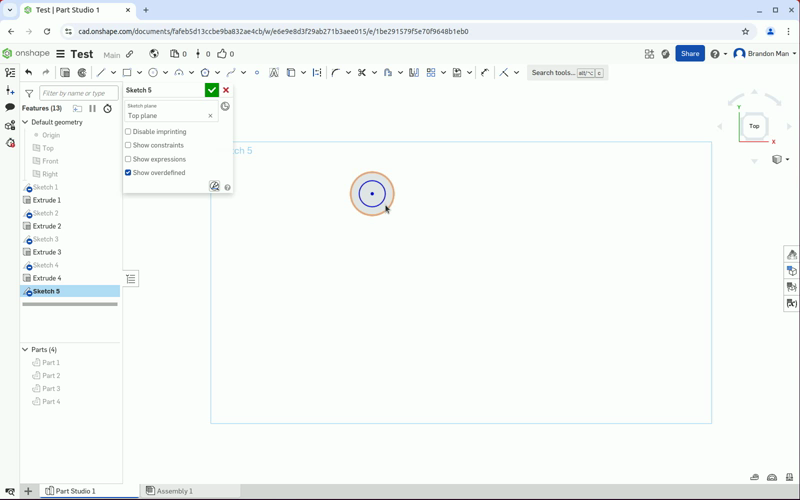
scroll(6)
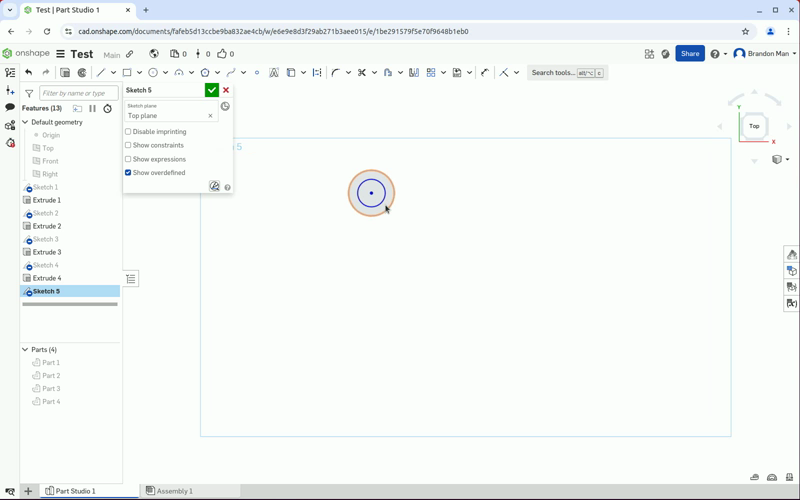
scroll(6)
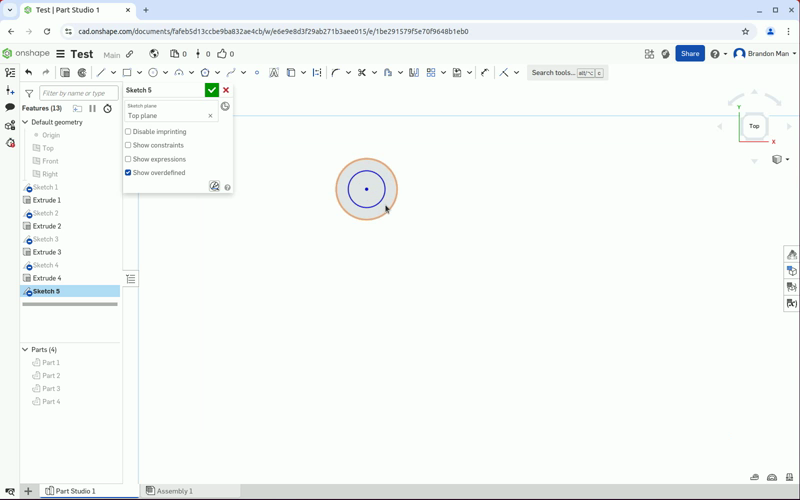
scroll(6)
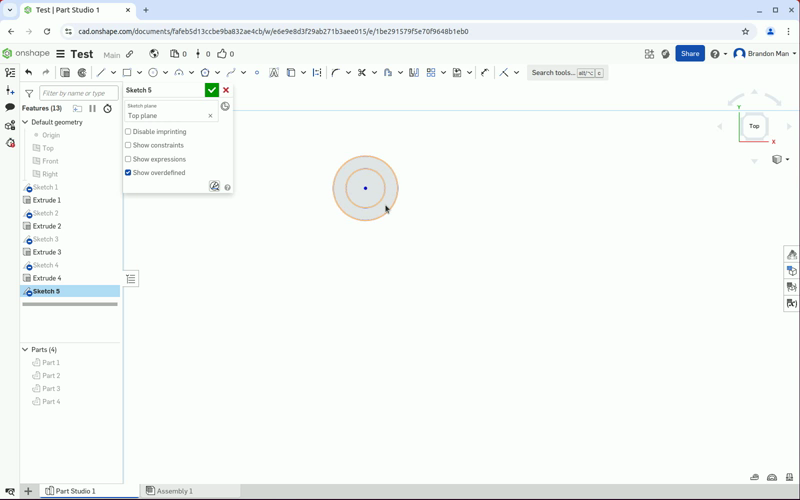
scroll(6)
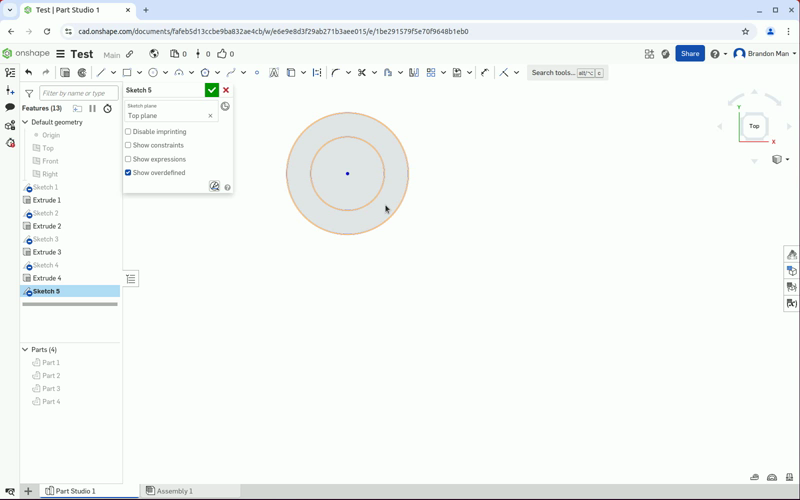
scroll(6)
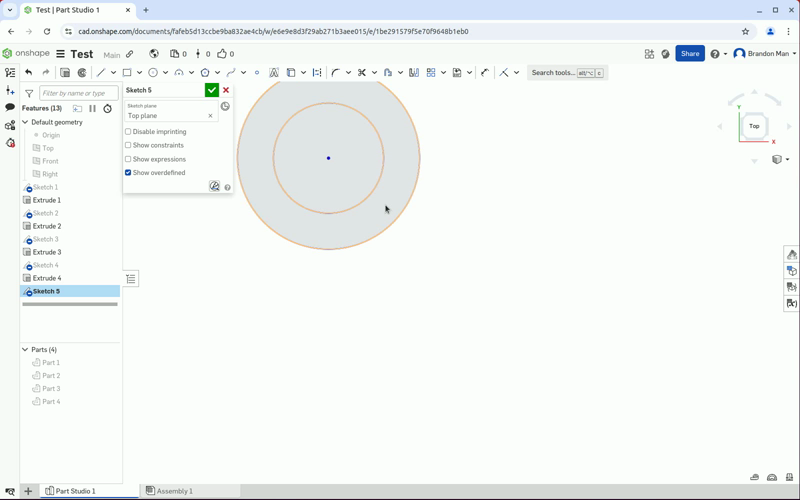
scroll(6)
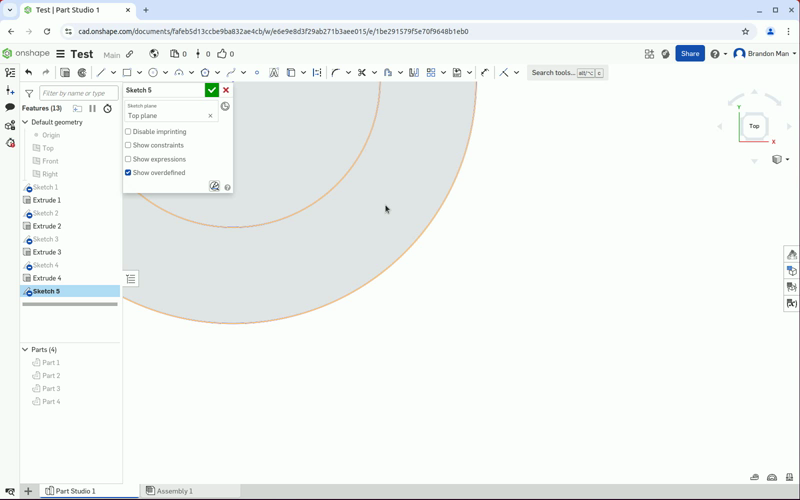
click(385, 204)
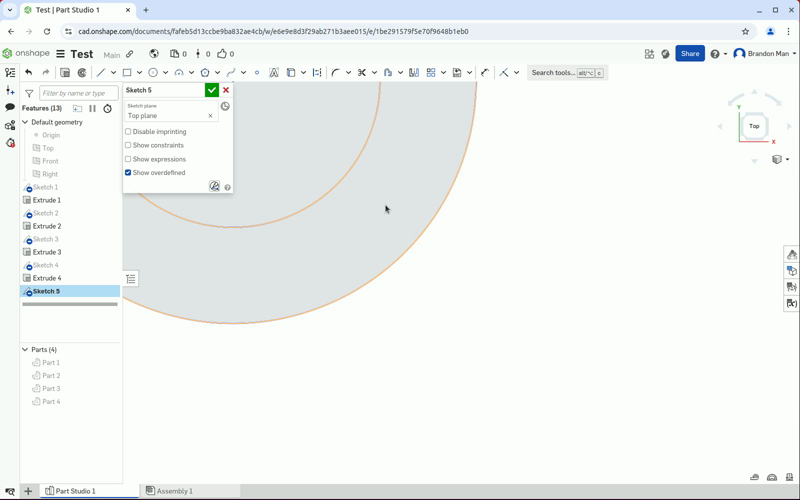
scroll(-6)
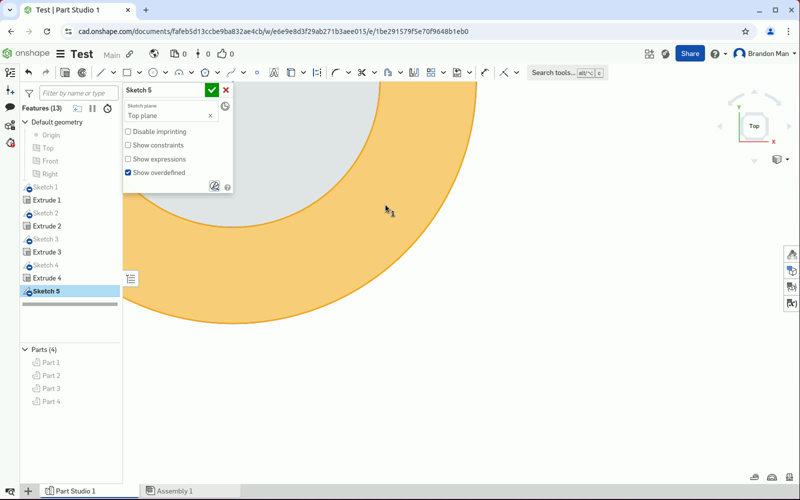
scroll(-6)
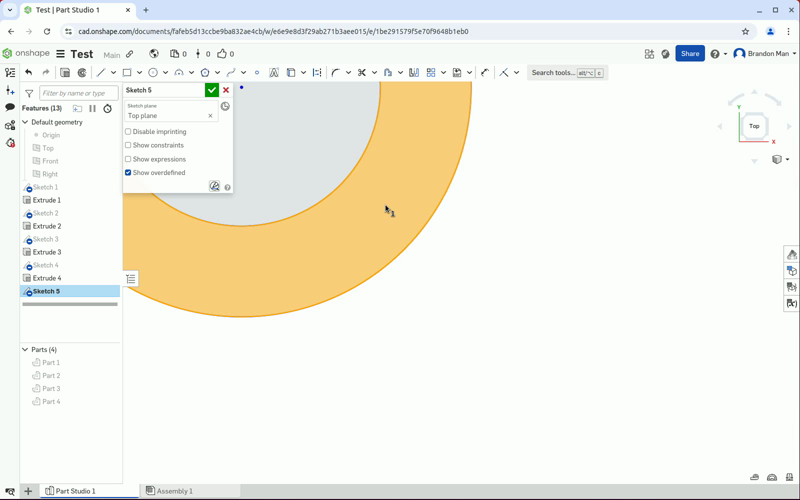
scroll(-6)
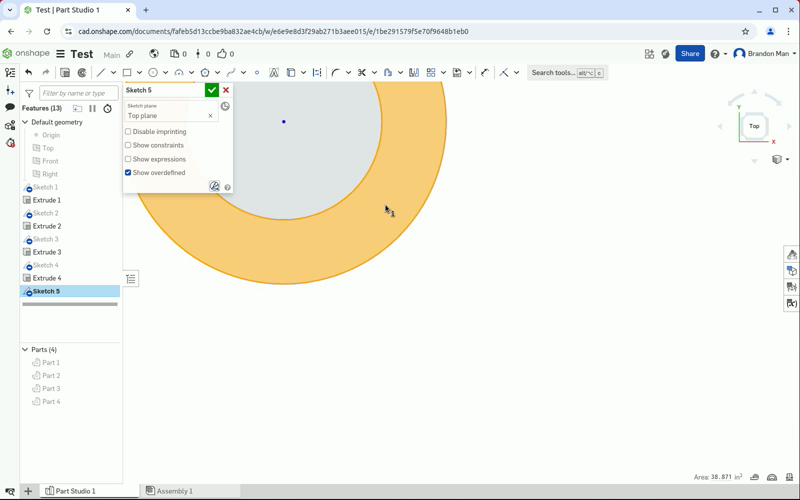
scroll(-6)
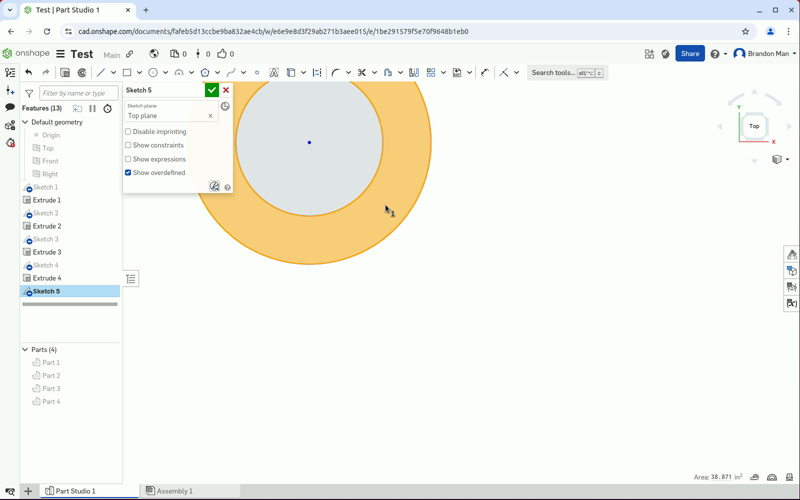
scroll(-6)
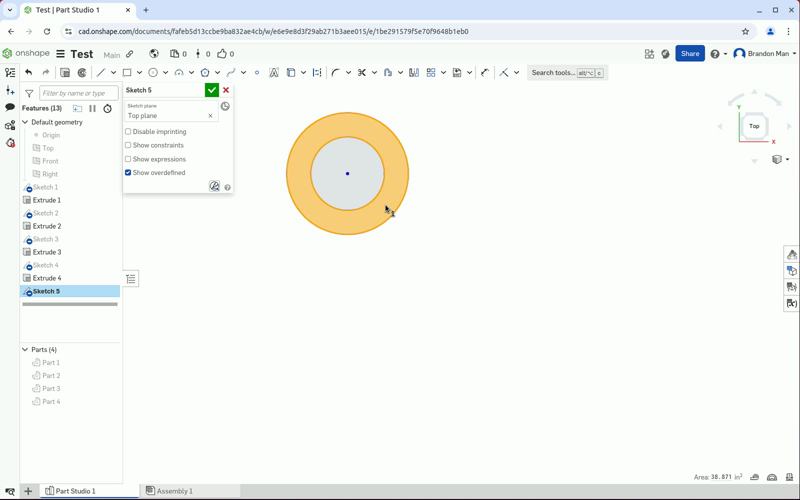
scroll(-6)
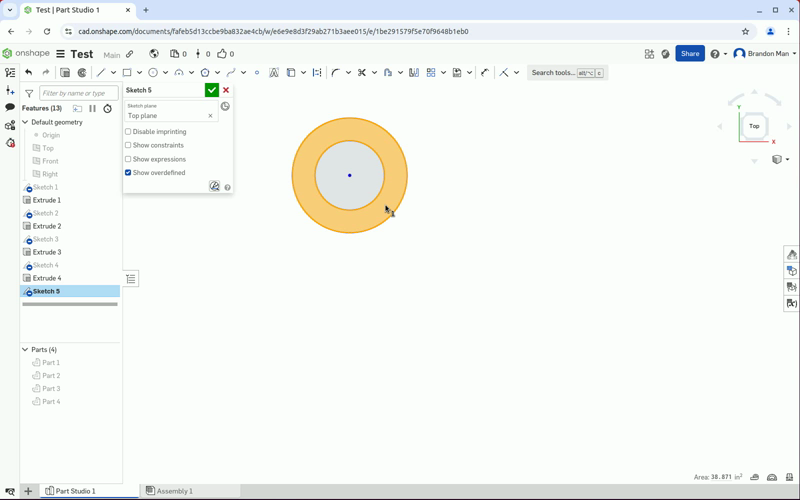
scroll(-6)
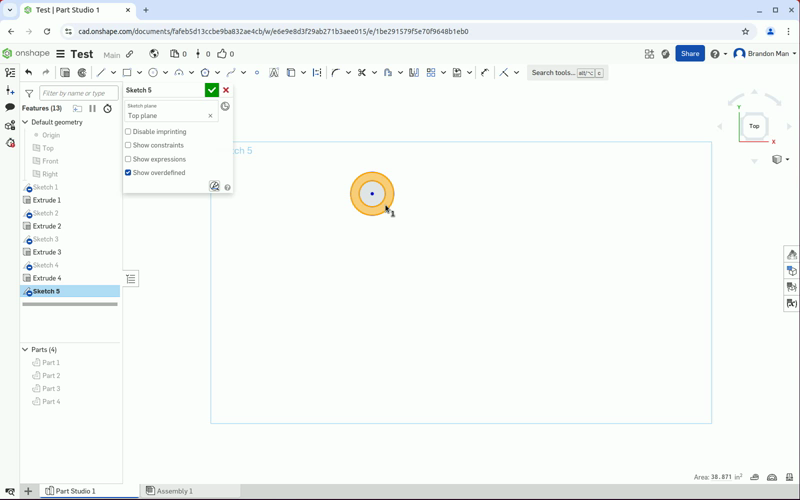
mouse_move(73, 352)
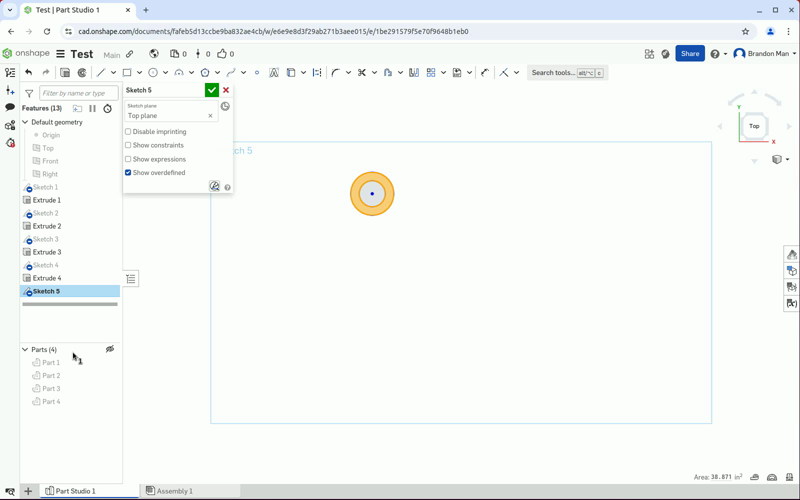
key(shift+y)
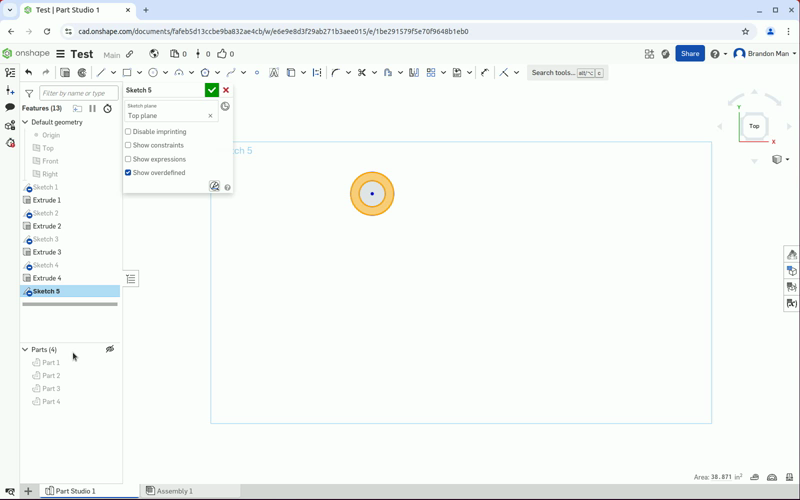
key(shift+e)
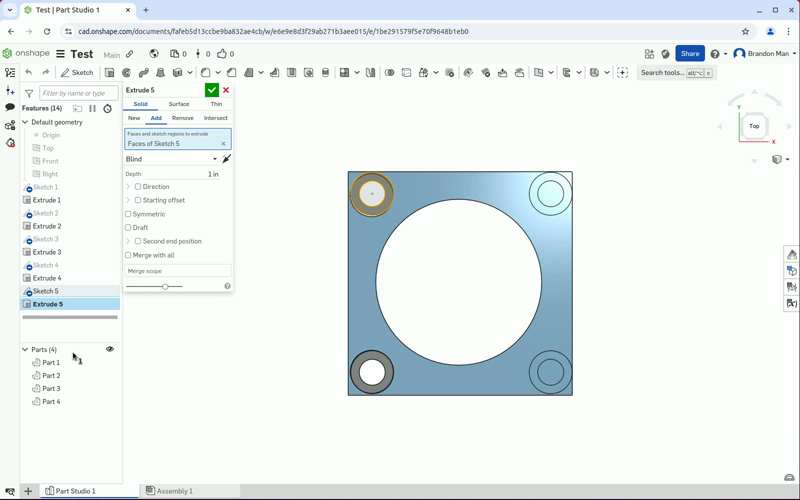
mouse_move(143, 106)
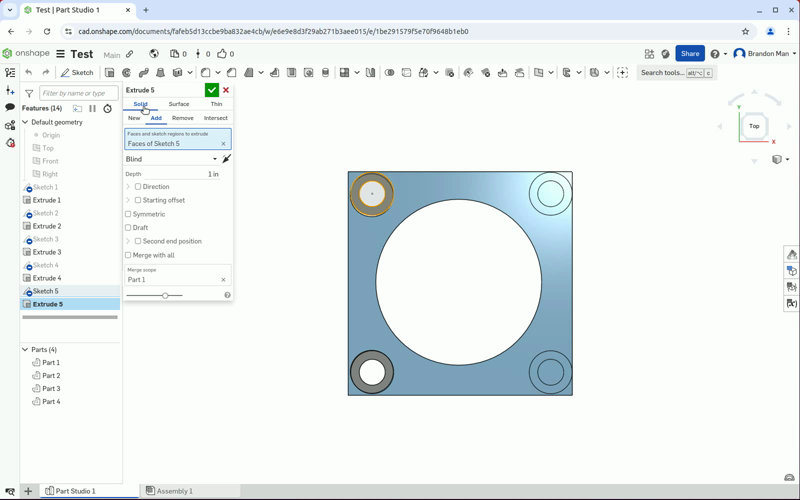
click(143, 106)
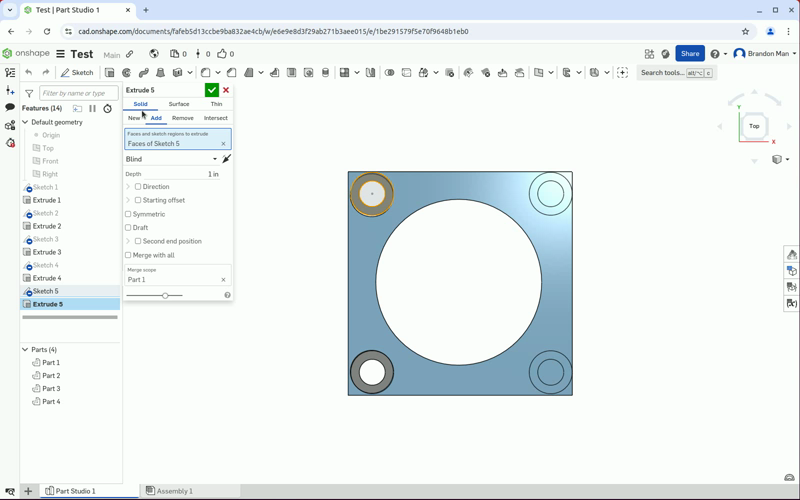
mouse_move(137, 120)
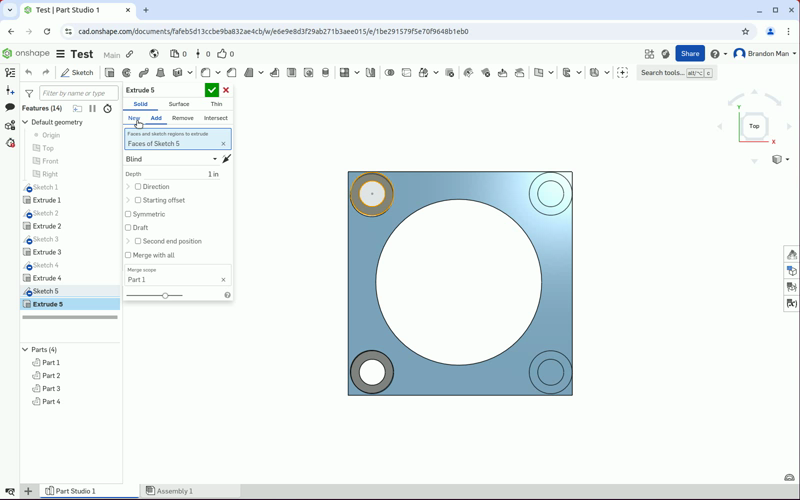
click(137, 120)
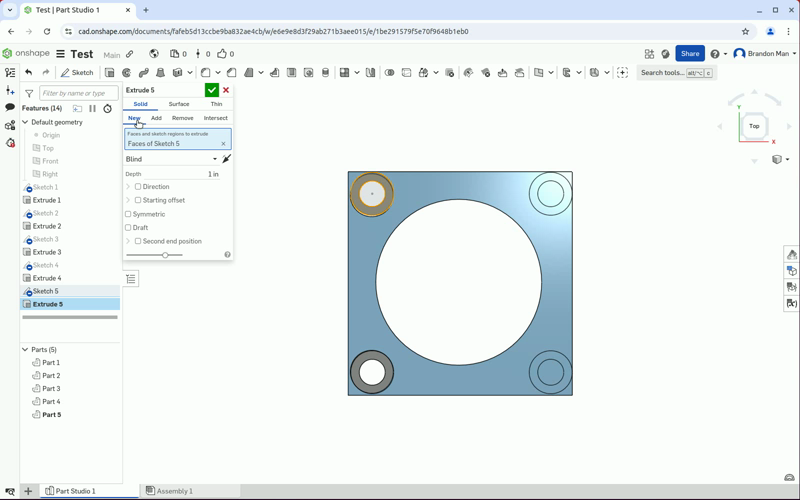
key(tab, 4)
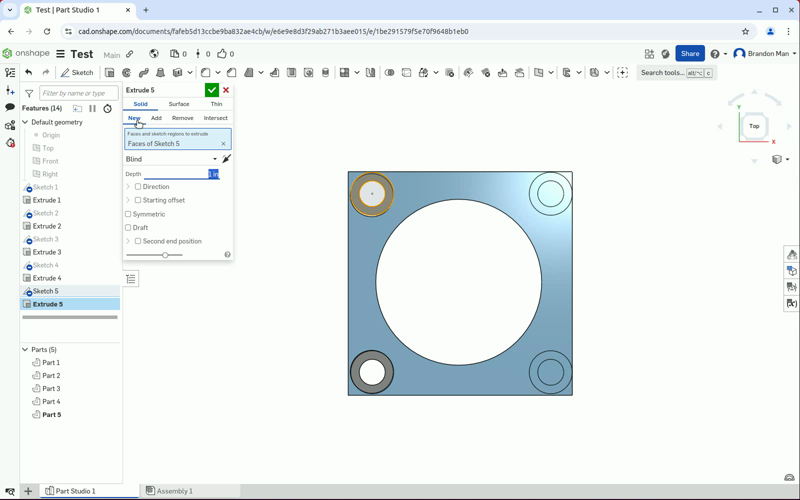
text(4.333)
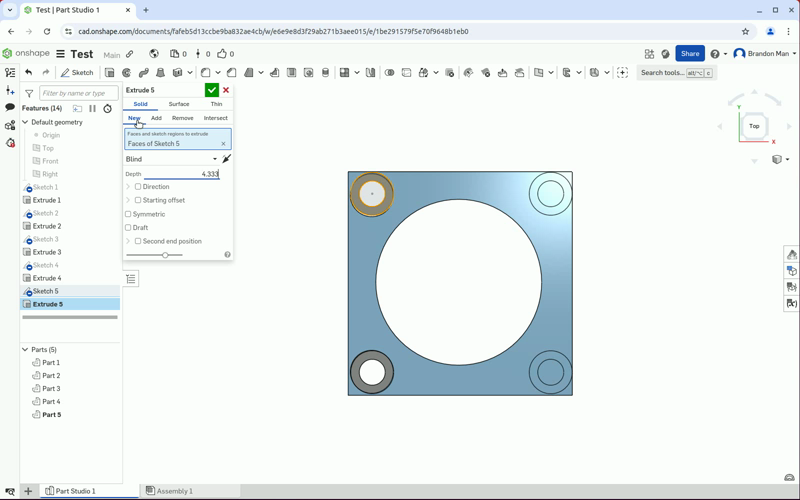
key(enter)
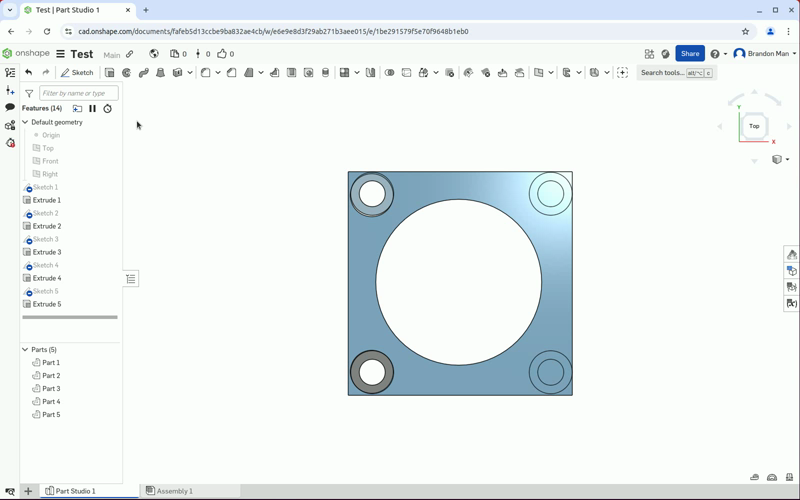
key(shift+h)
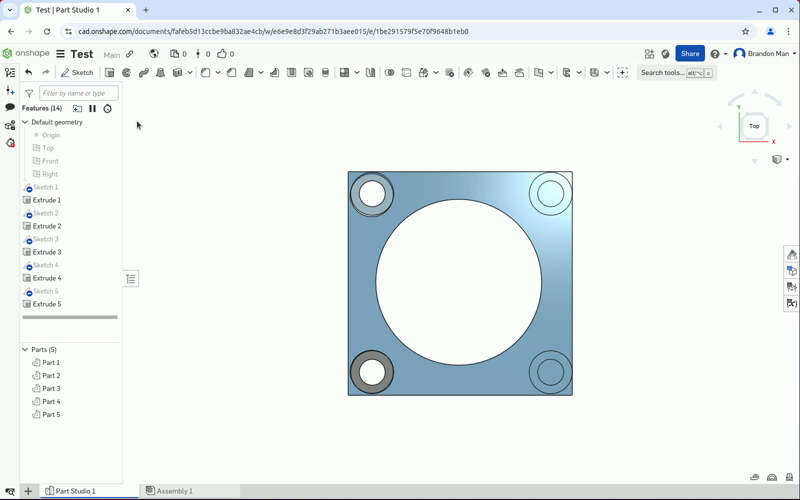
key(shift+h)
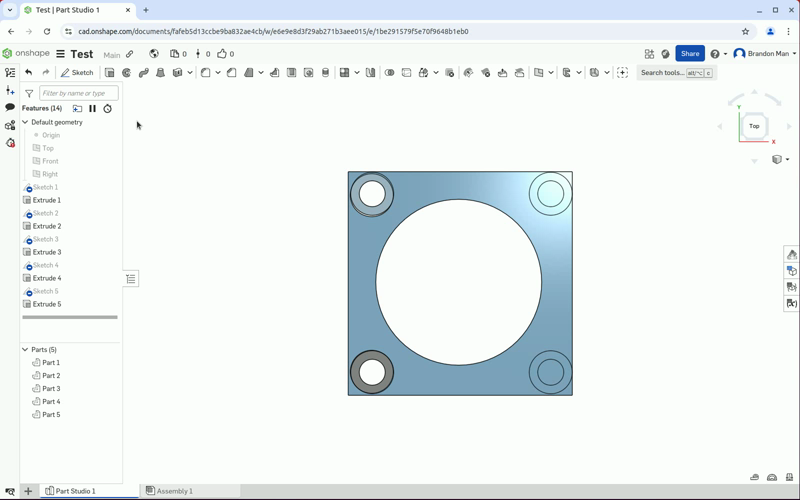
mouse_move(73, 189)
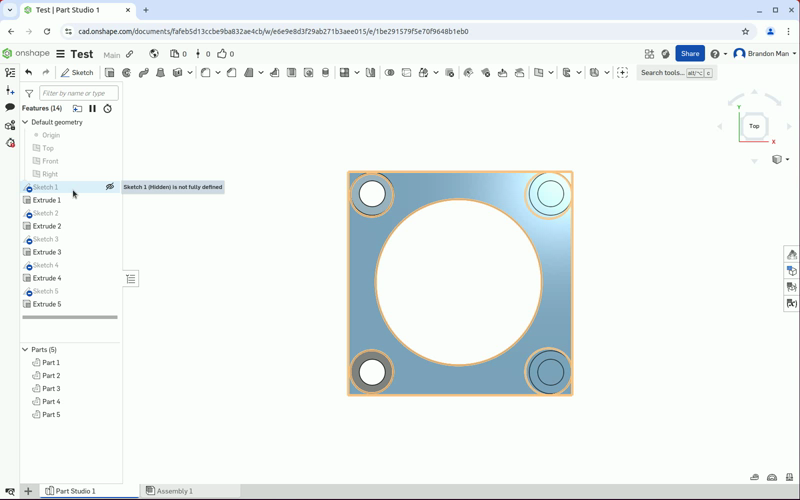
click(73, 189)
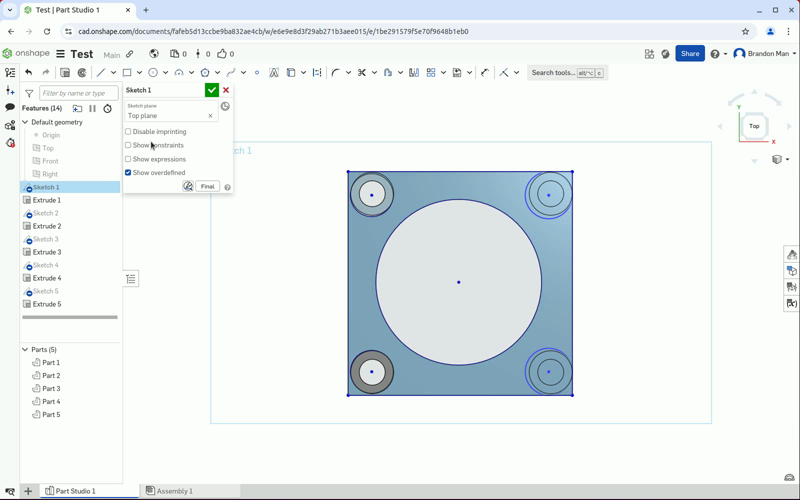
mouse_move(229, 92)
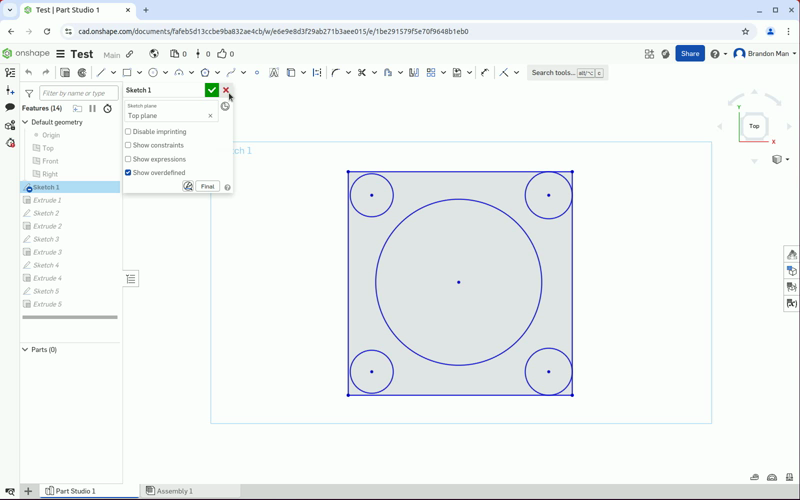
click(229, 92)
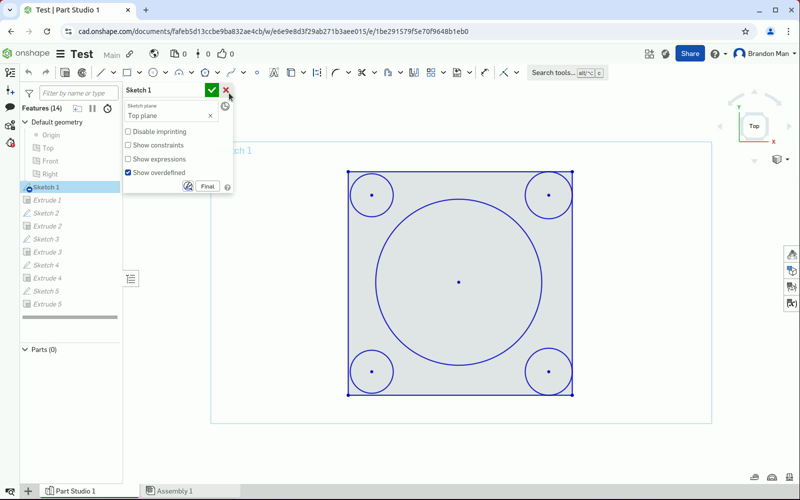
key(shift+s)
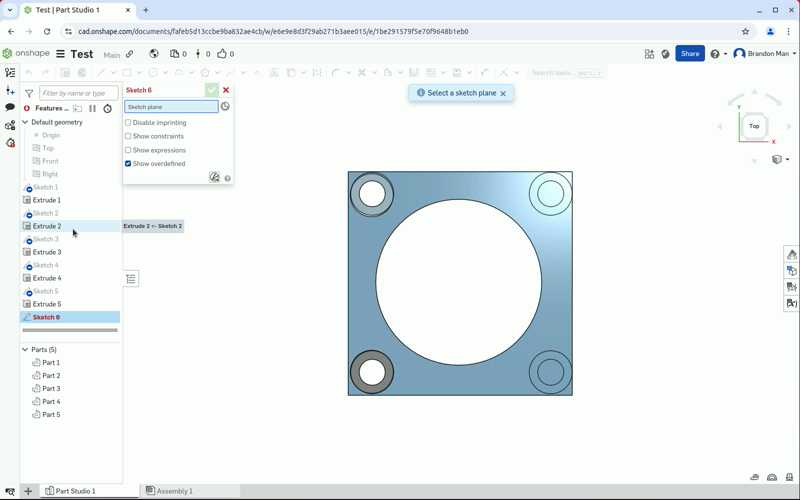
scroll(3)
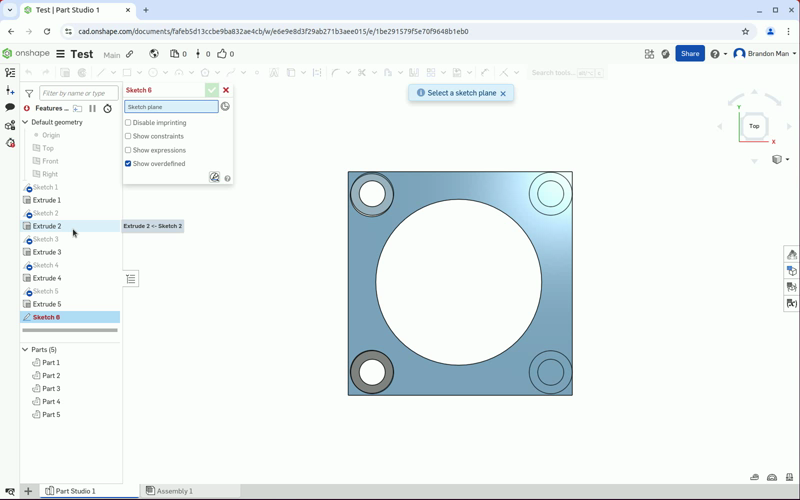
mouse_move(73, 150)
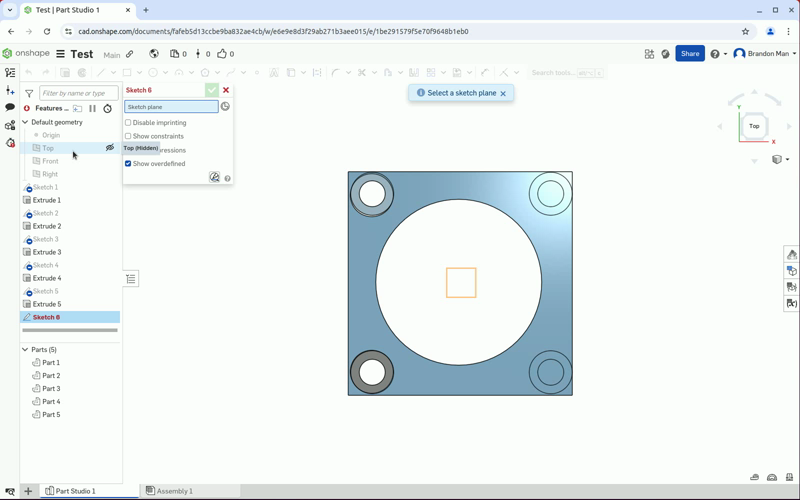
click(73, 150)
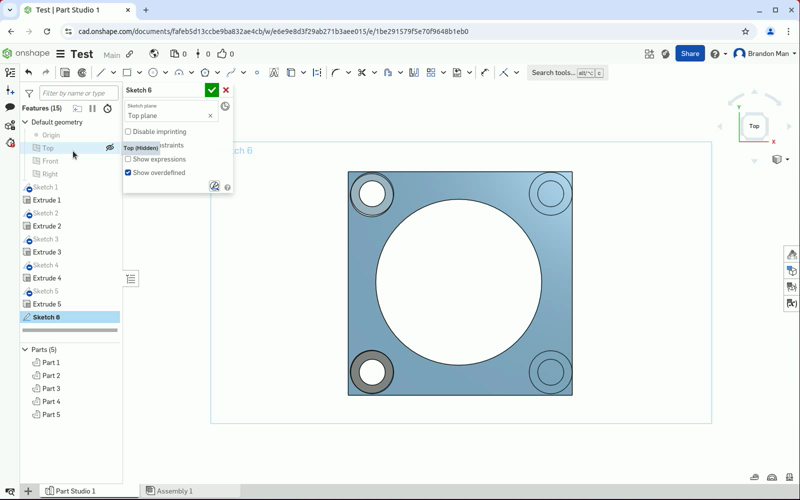
mouse_move(73, 352)
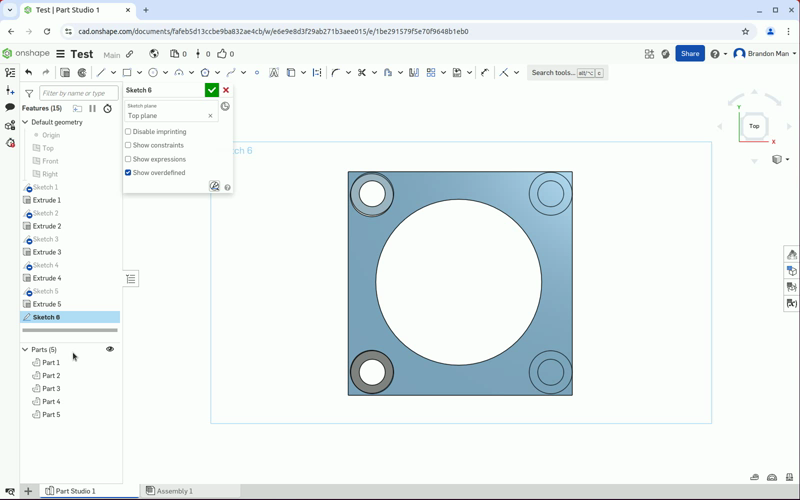
key(y)
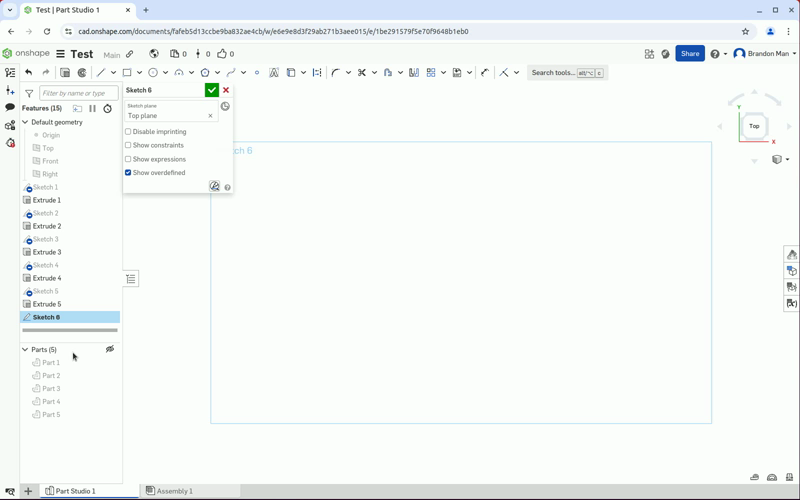
key(c)
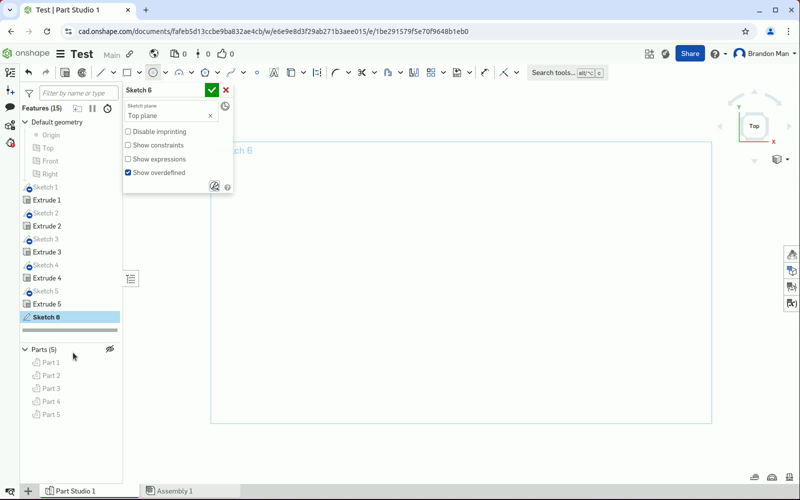
key_down(shift)
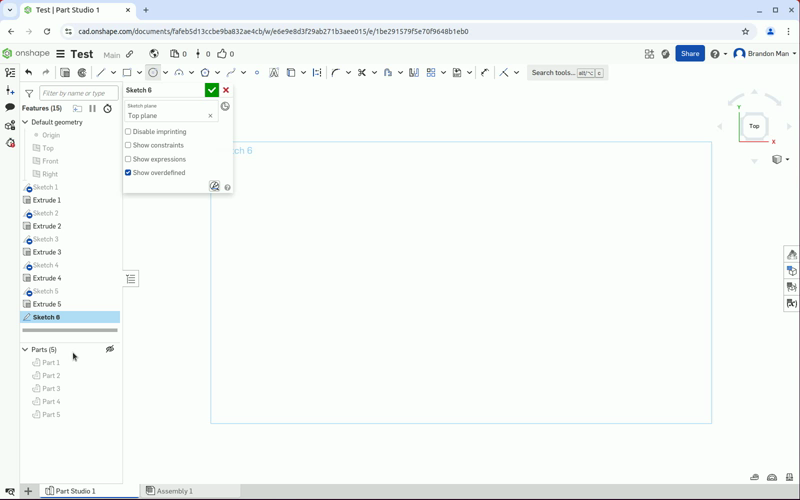
mouse_move(372, 372)
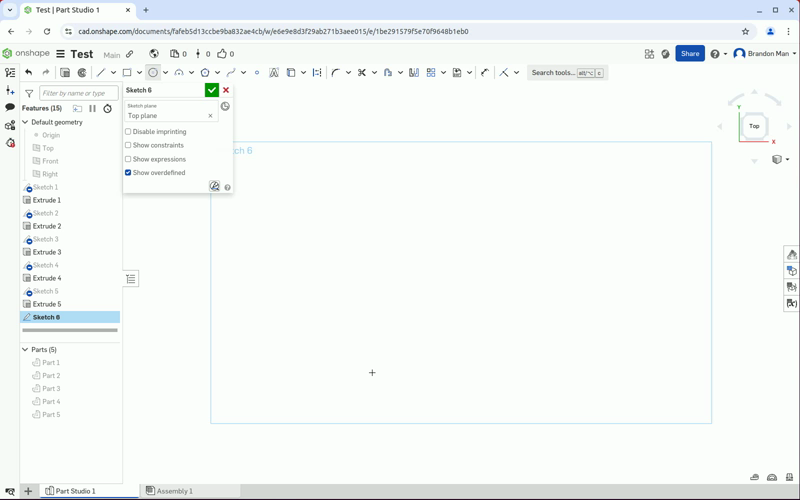
click(372, 372)
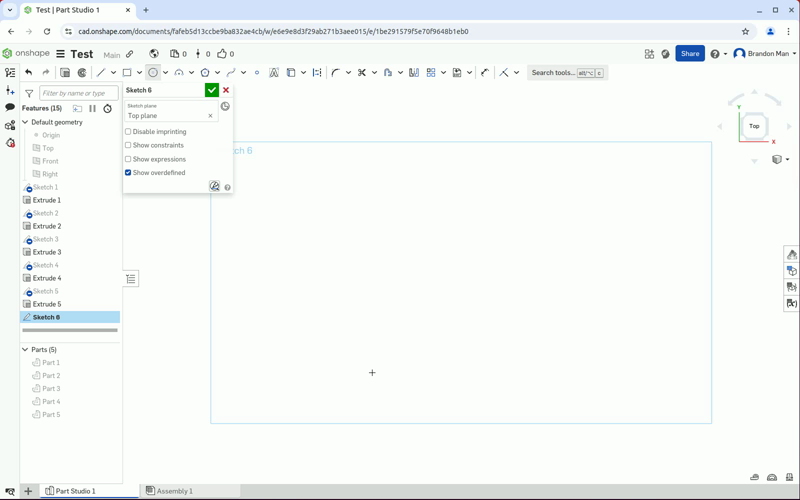
key_up(shift)
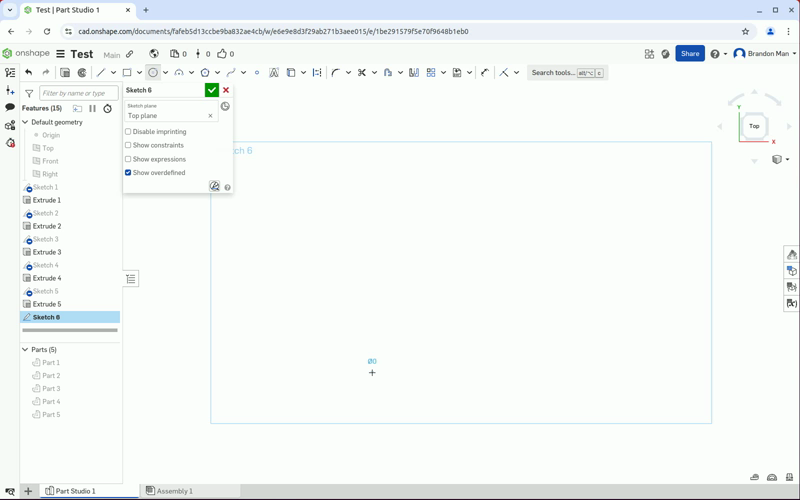
mouse_move(393, 372)
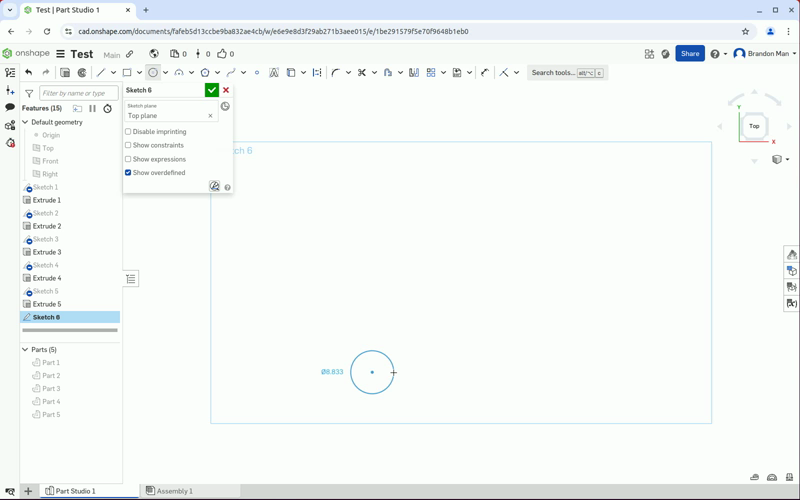
click(393, 372)
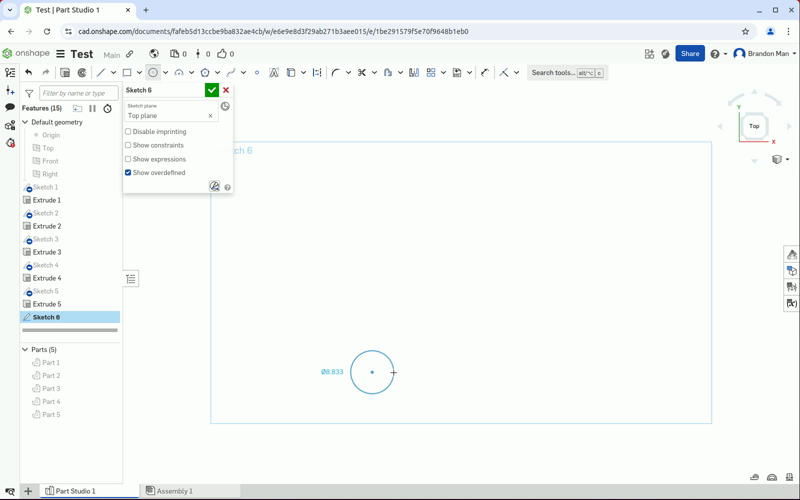
key(esc)
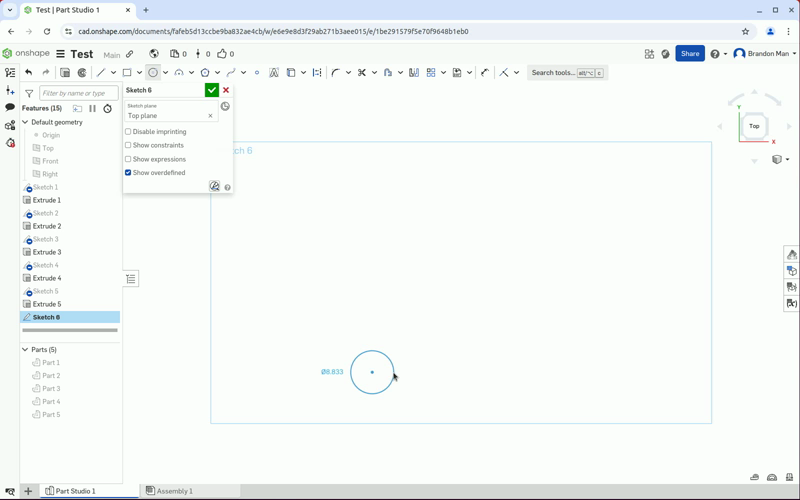
key(c)
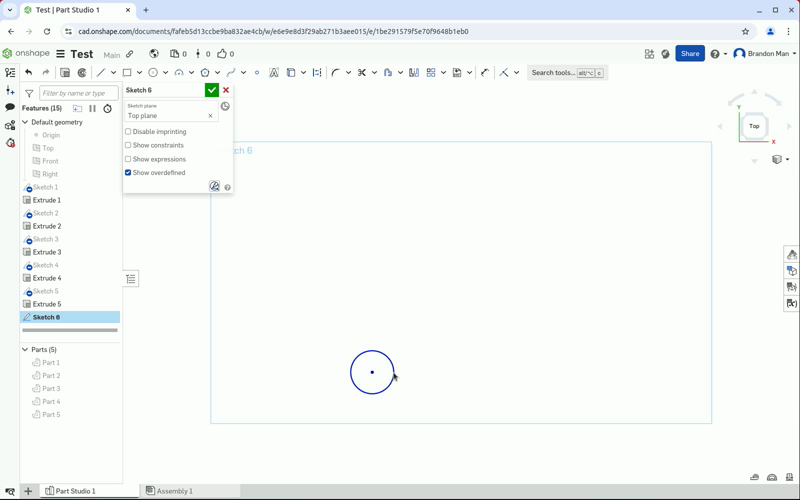
key_down(shift)
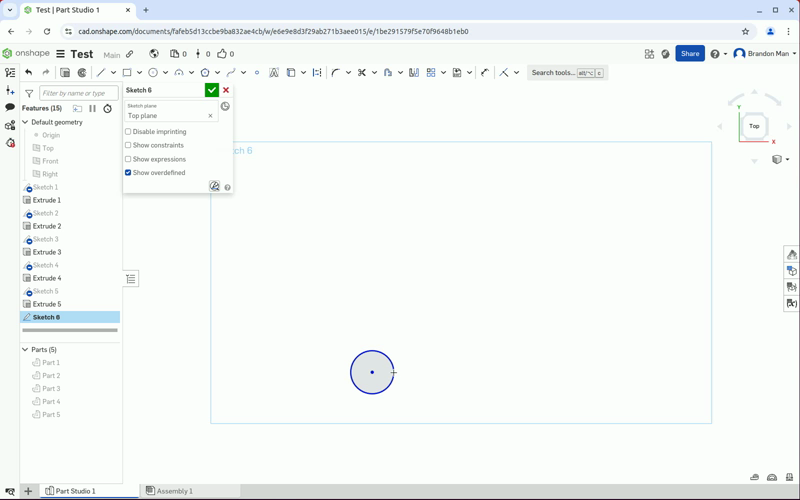
mouse_move(372, 372)
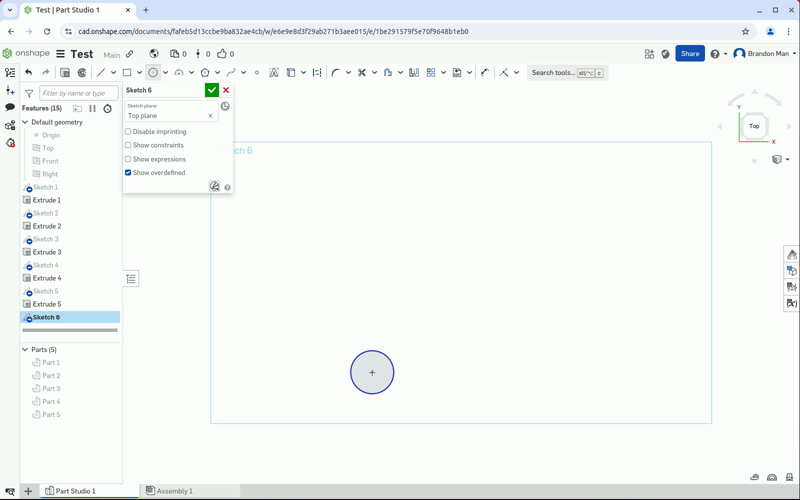
click(372, 372)
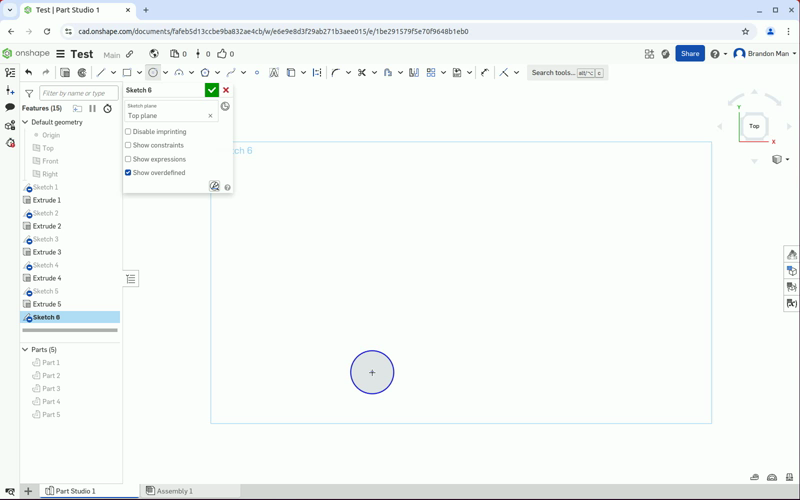
key_up(shift)
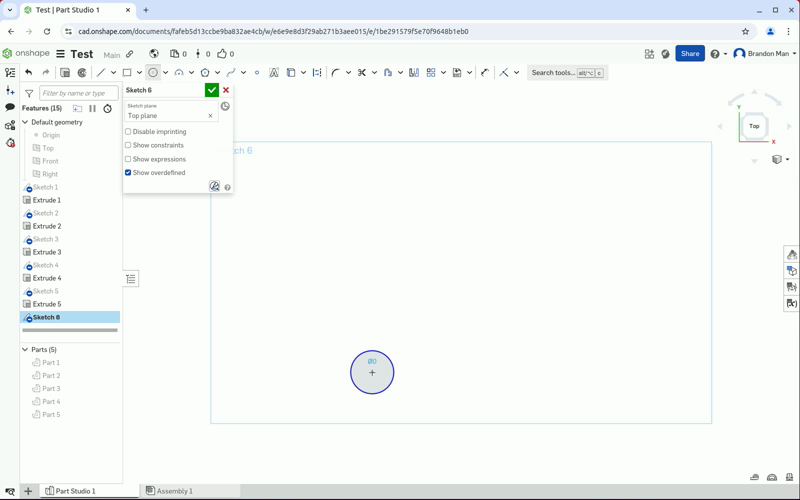
mouse_move(385, 372)
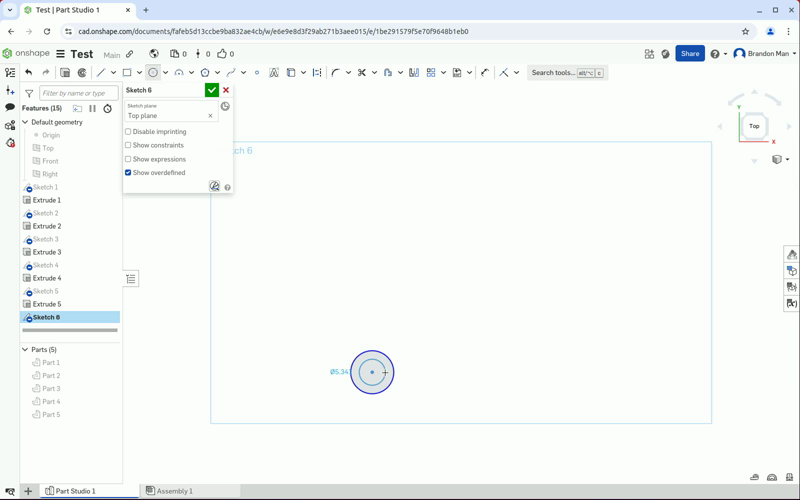
click(385, 372)
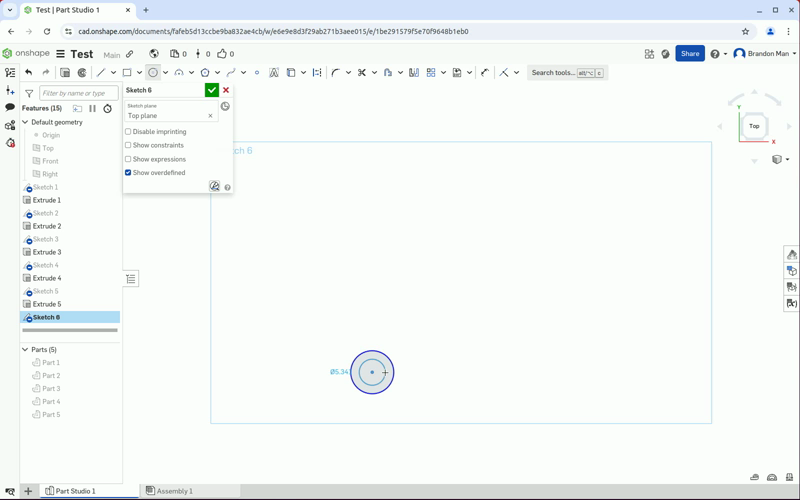
key(esc)
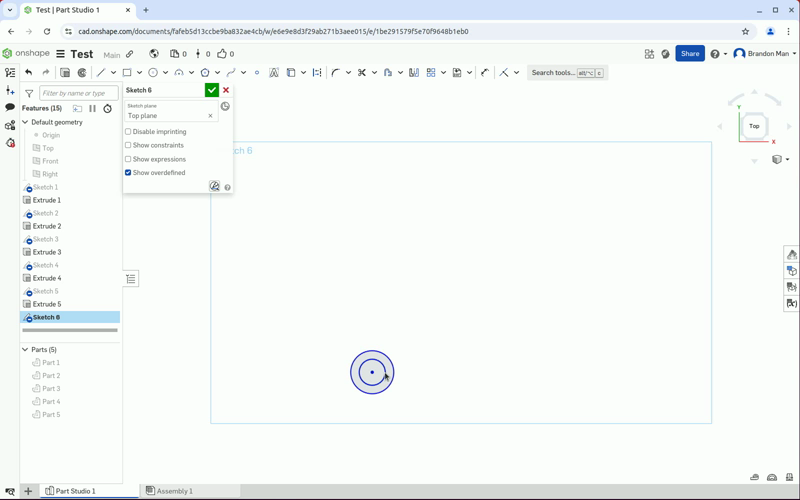
mouse_move(377, 357)
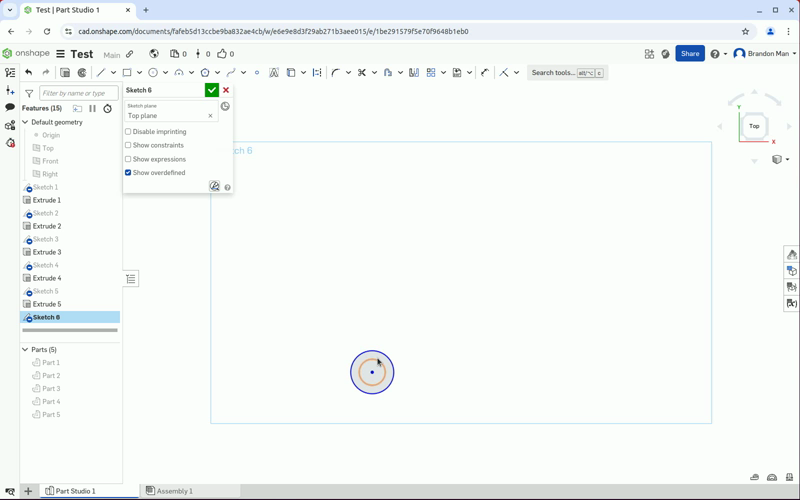
scroll(6)
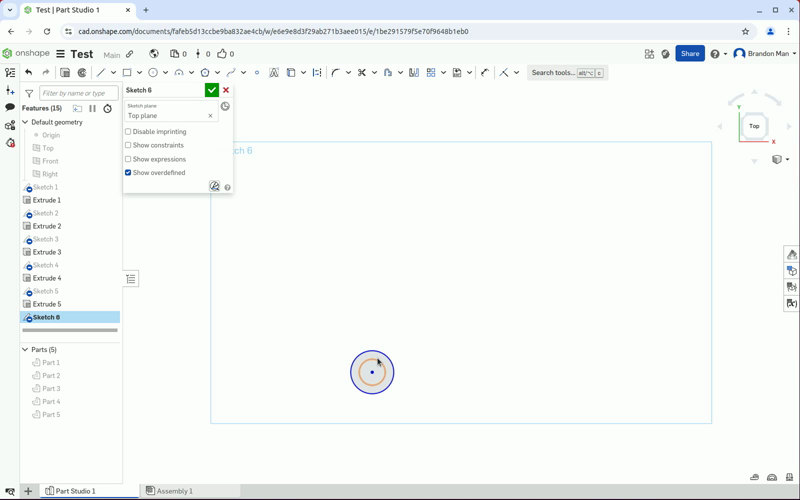
scroll(6)
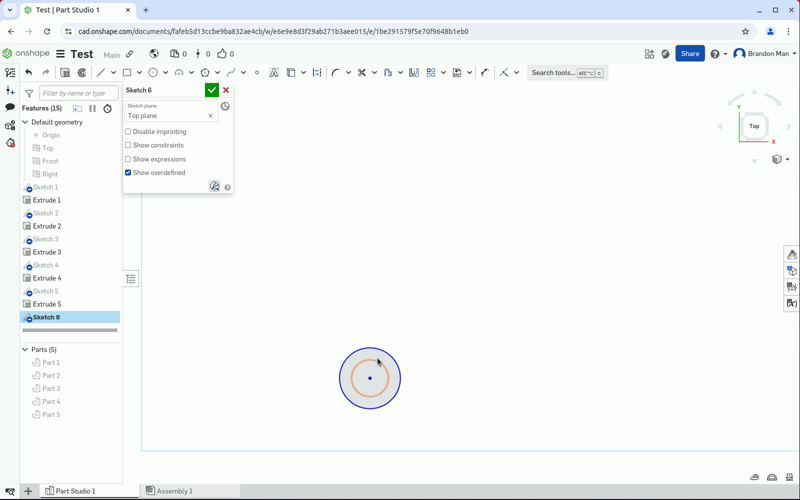
scroll(6)
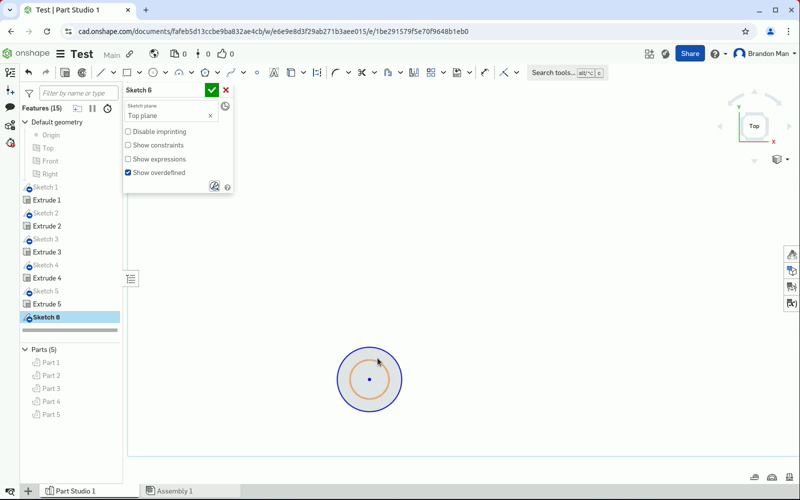
scroll(6)
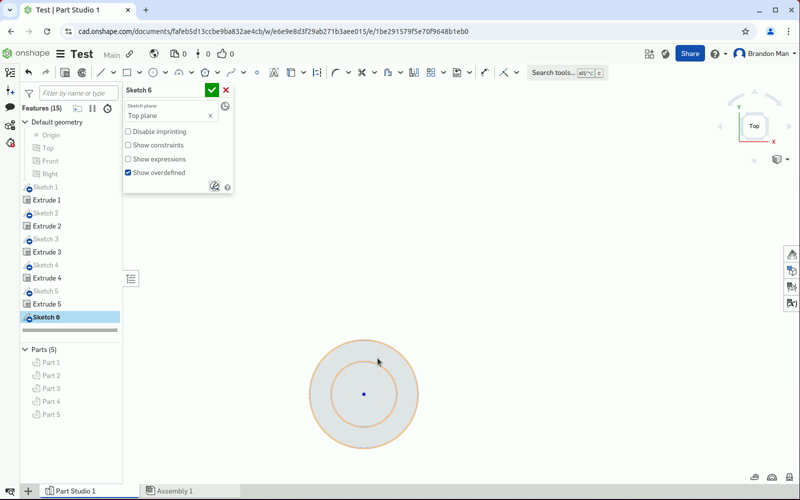
scroll(6)
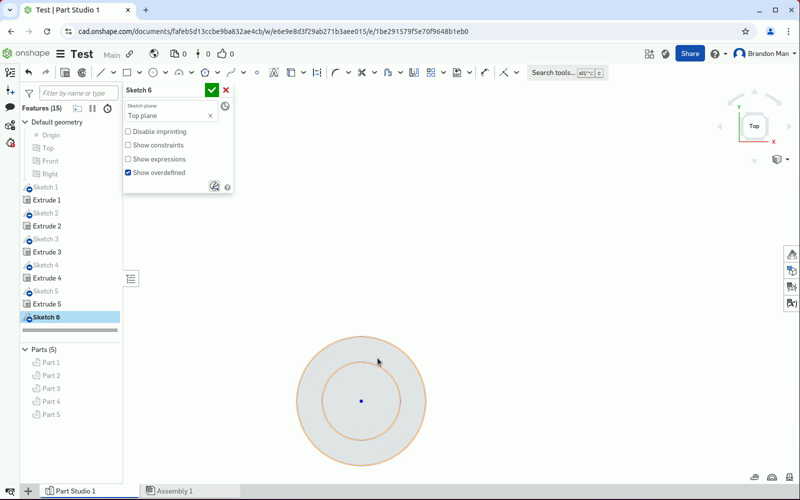
scroll(6)
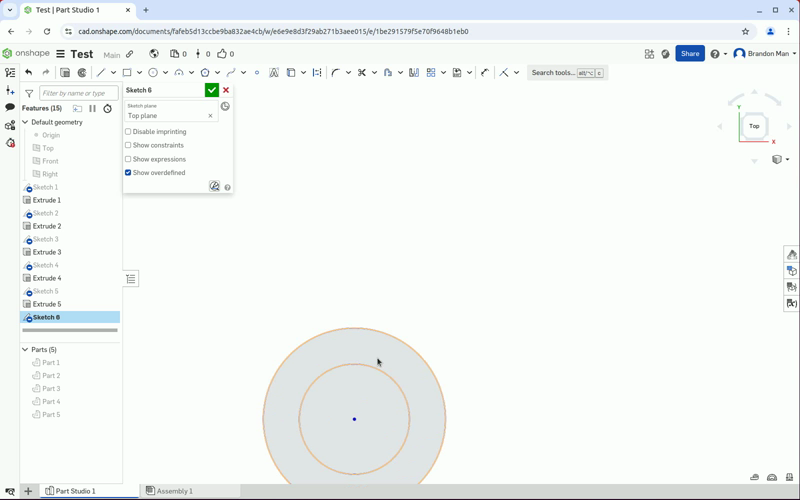
scroll(6)
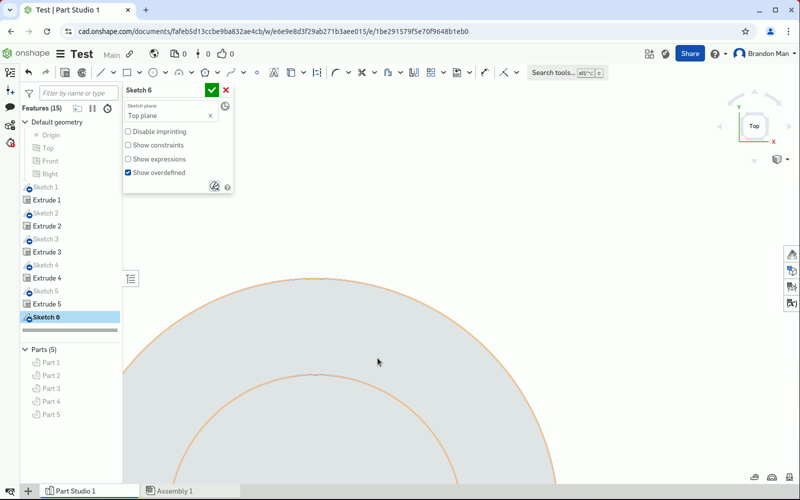
click(377, 357)
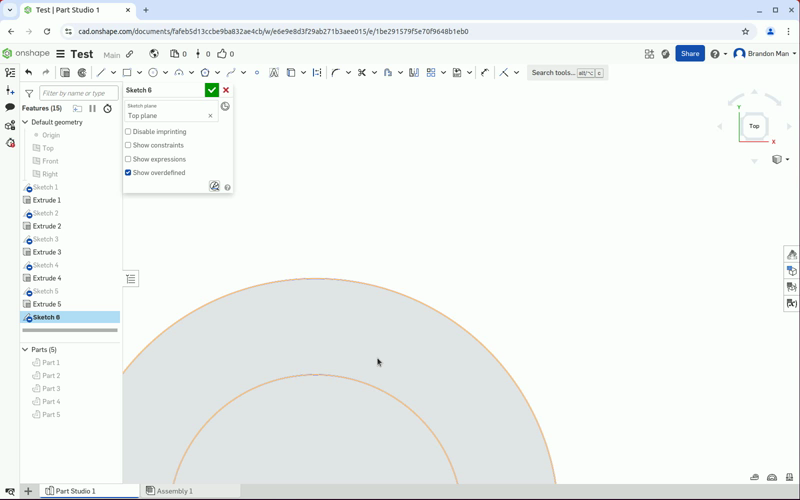
scroll(-6)
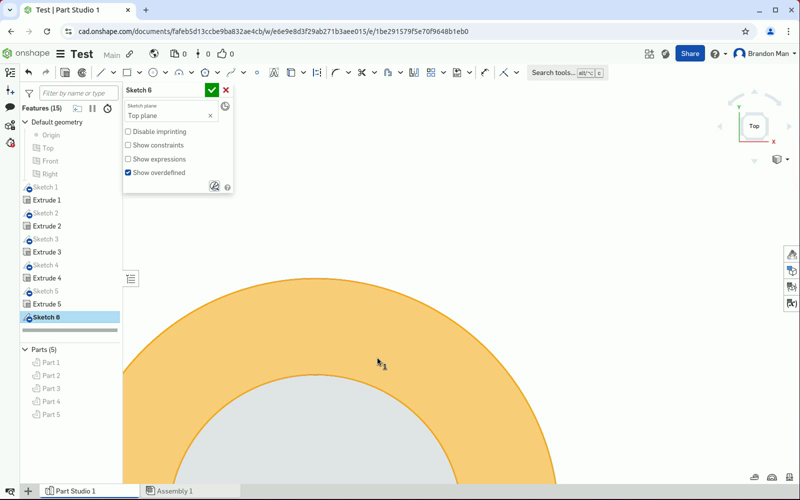
scroll(-6)
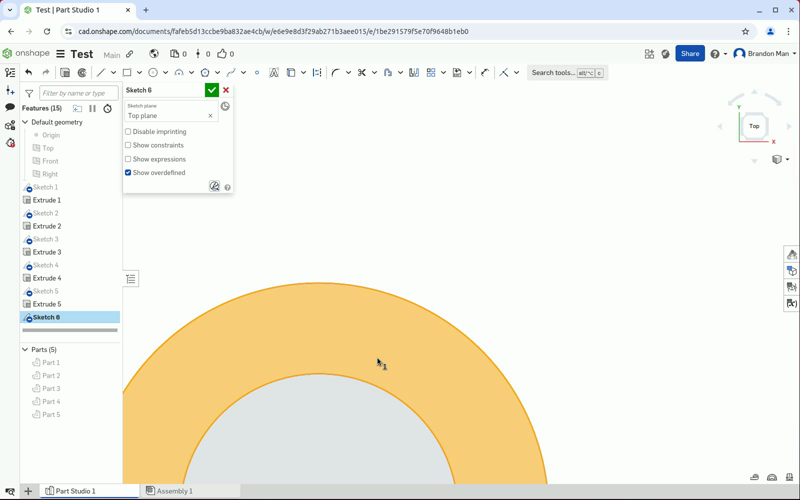
scroll(-6)
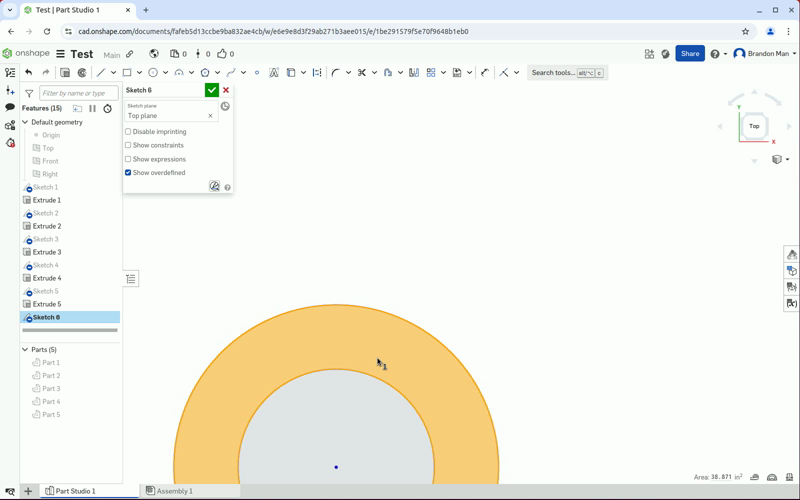
scroll(-6)
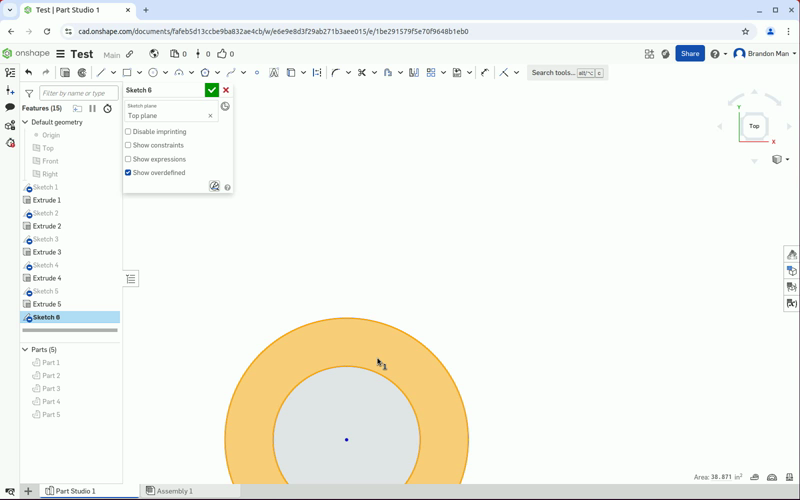
scroll(-6)
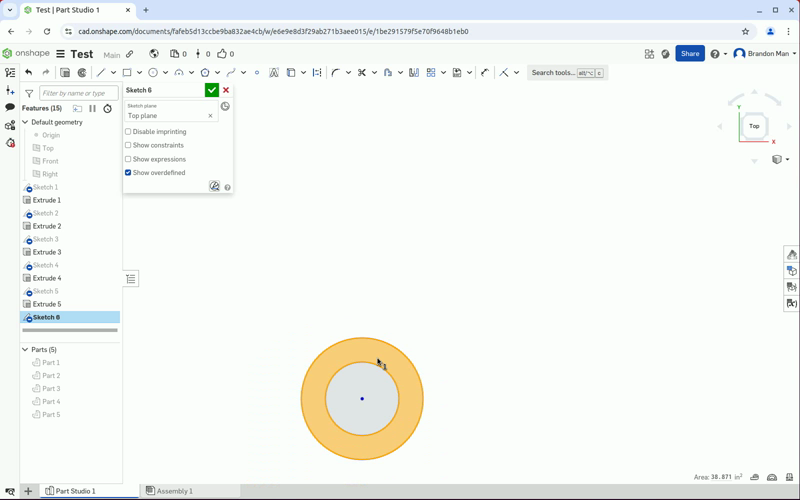
scroll(-6)
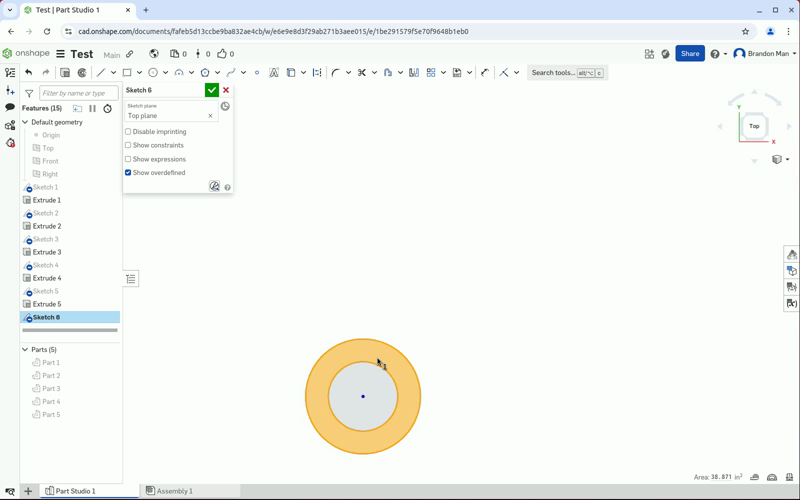
scroll(-6)
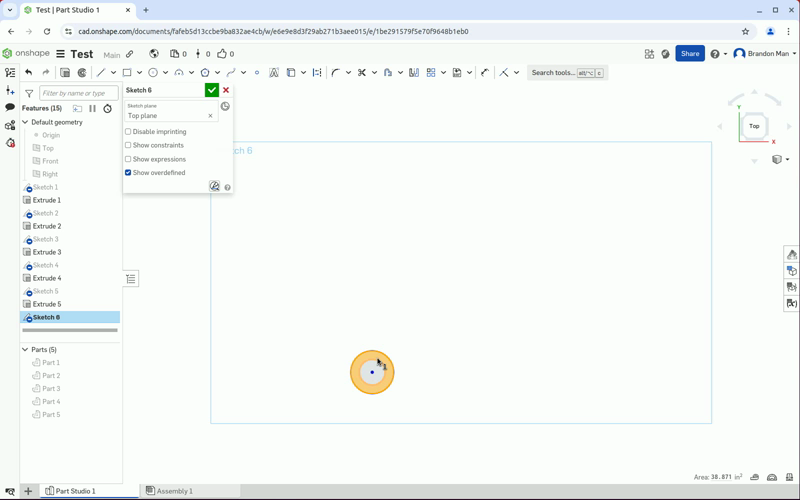
mouse_move(73, 352)
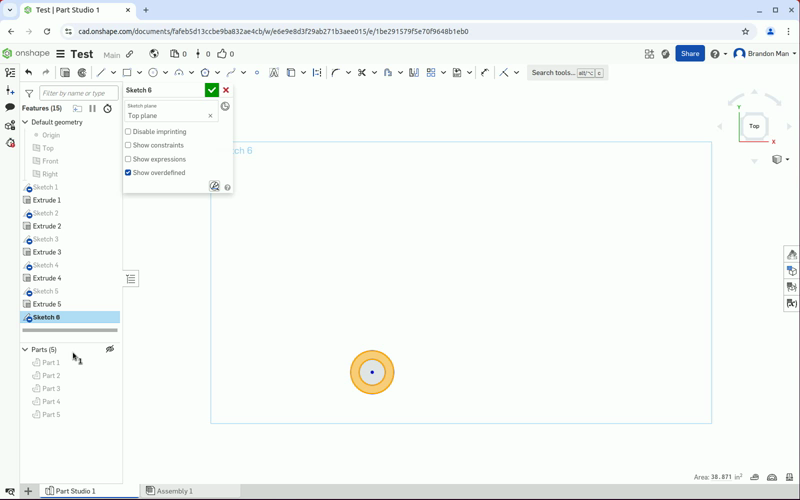
key(shift+y)
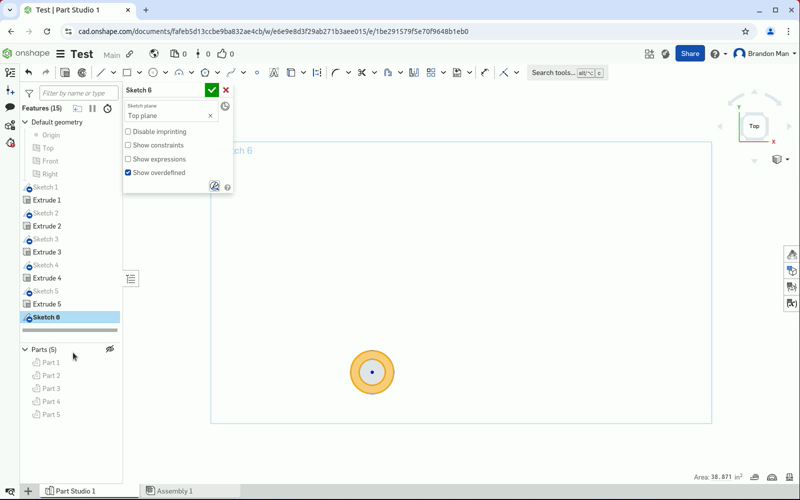
key(shift+e)
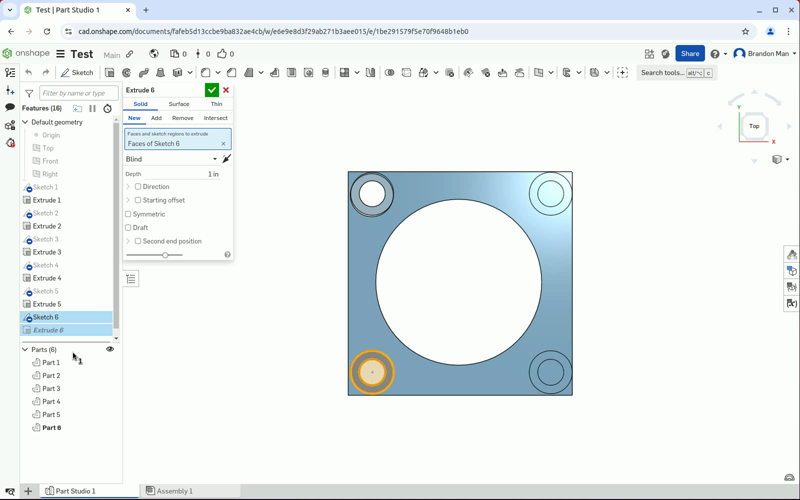
mouse_move(143, 106)
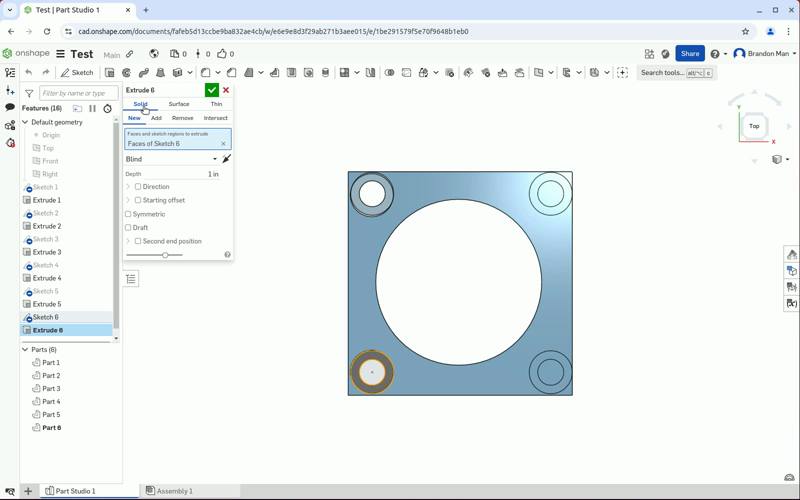
click(143, 106)
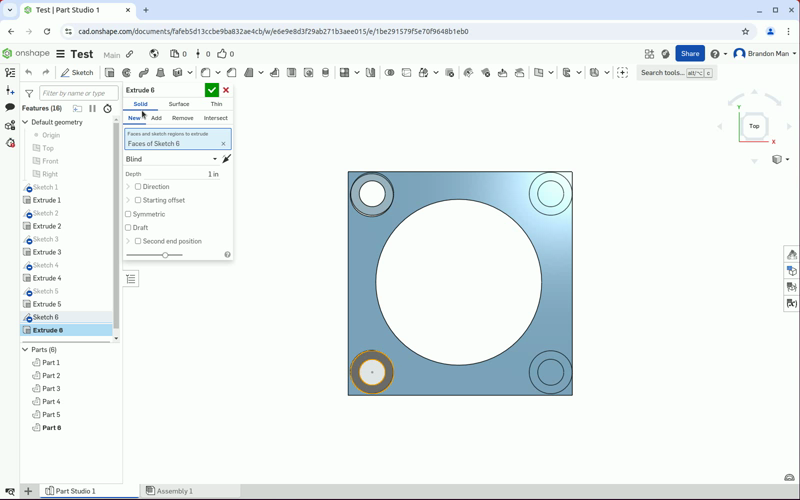
mouse_move(137, 120)
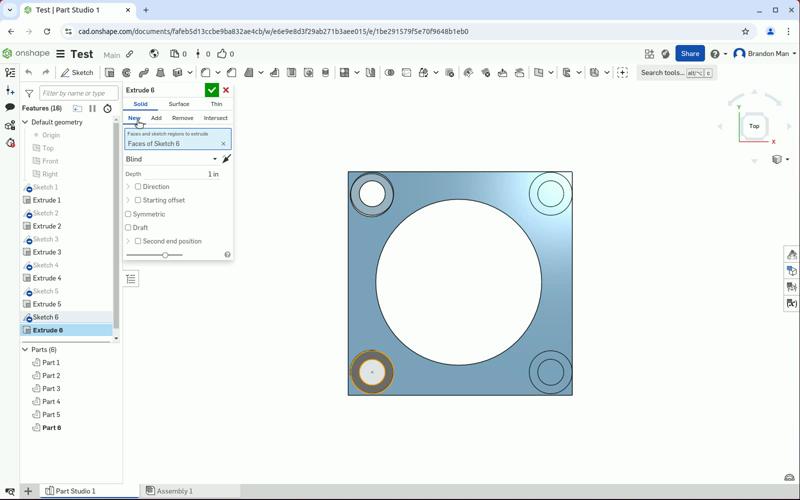
click(137, 120)
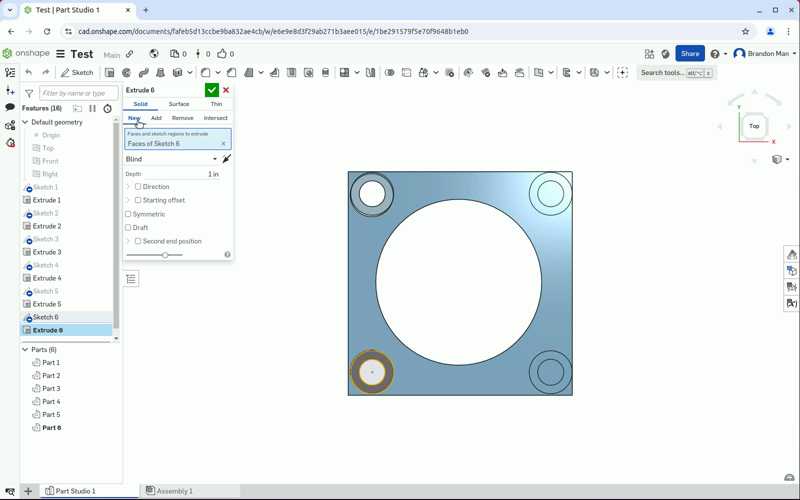
key(tab, 4)
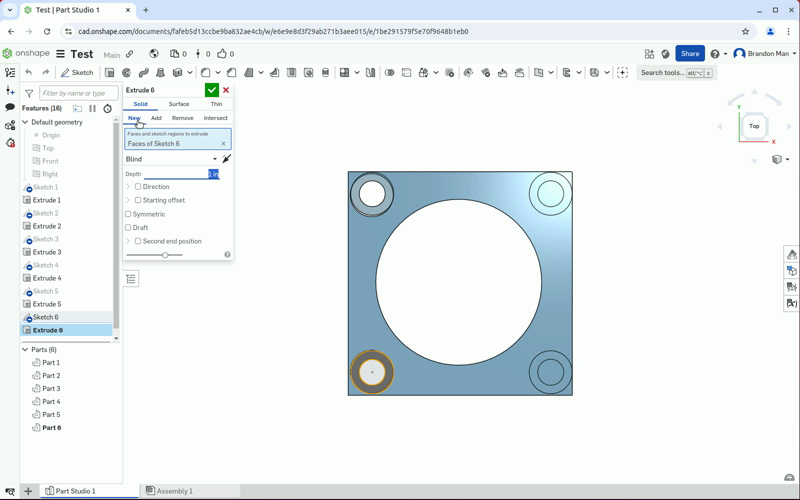
text(7.462)
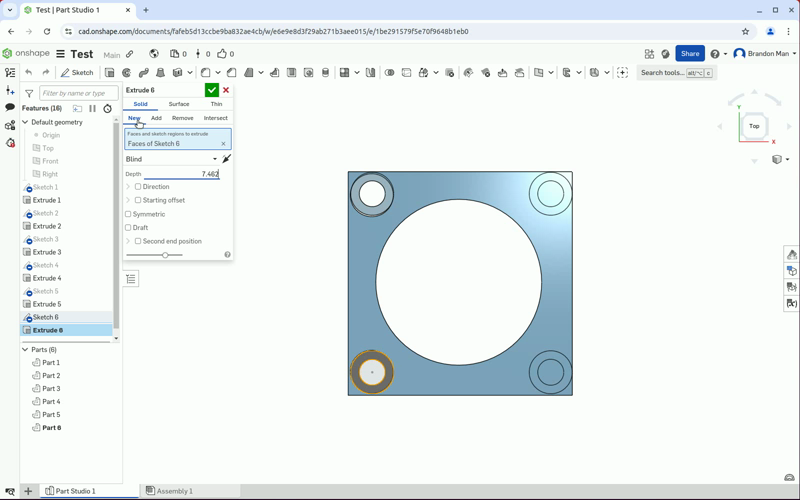
key(enter)
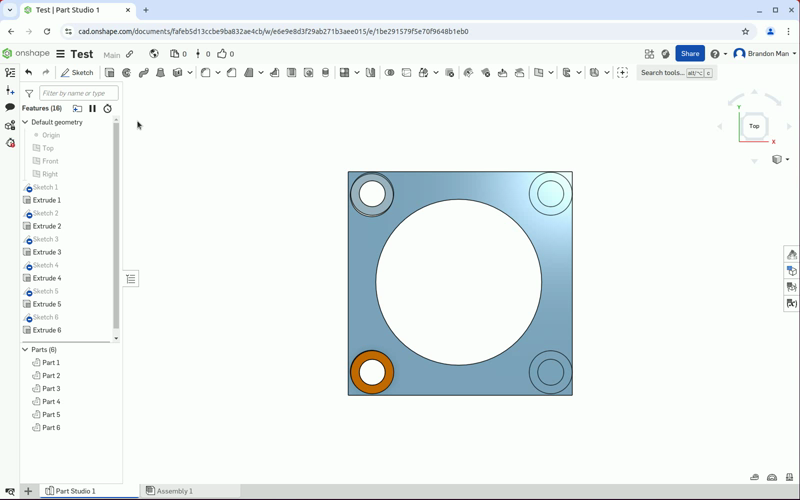
key(shift+h)
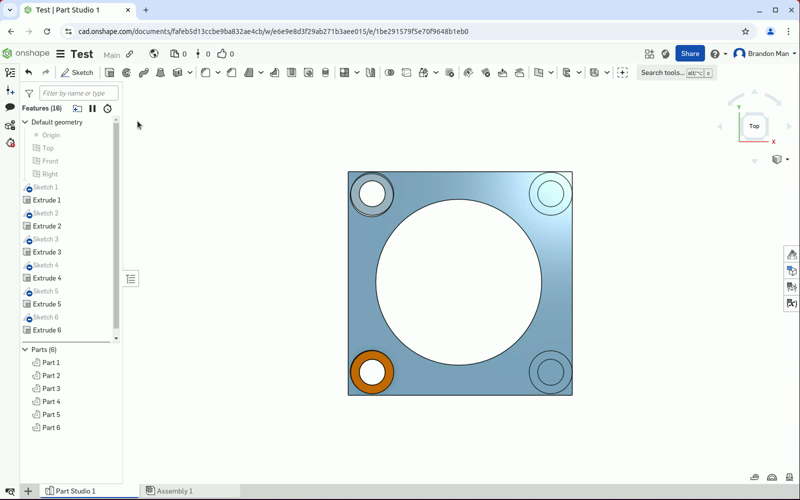
key(shift+h)
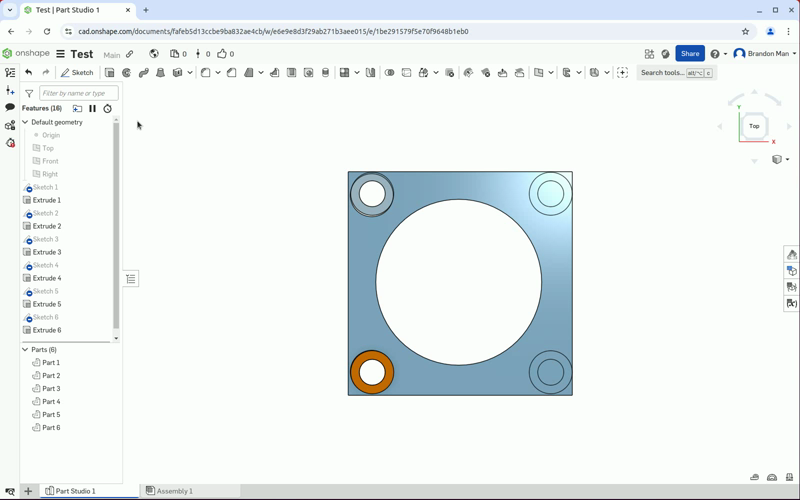
mouse_move(69, 189)
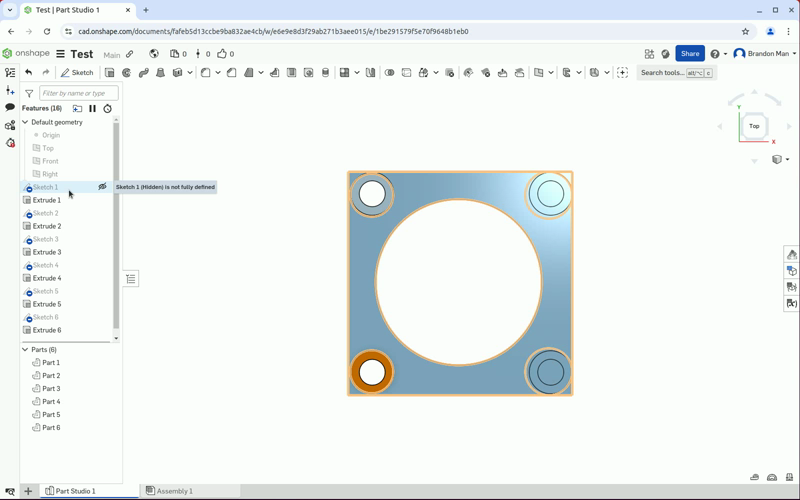
click(69, 189)
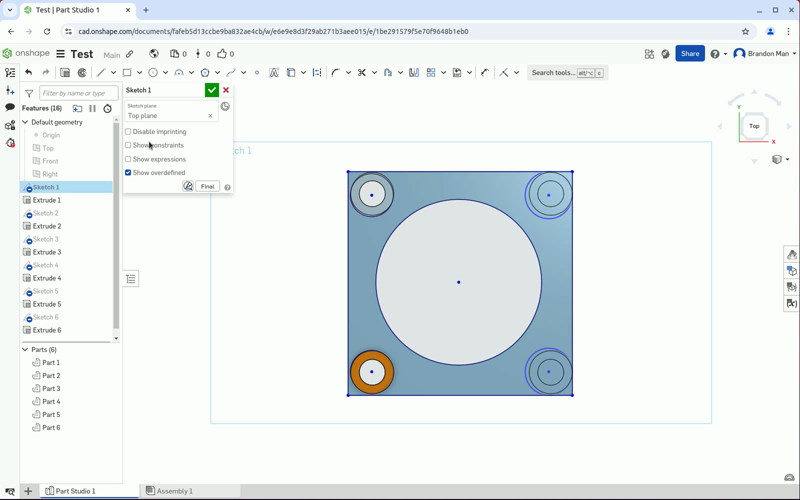
mouse_move(229, 92)
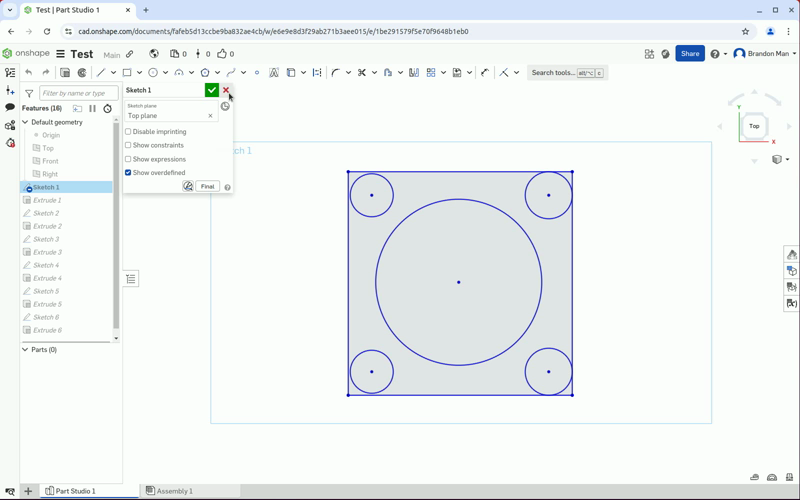
click(229, 92)
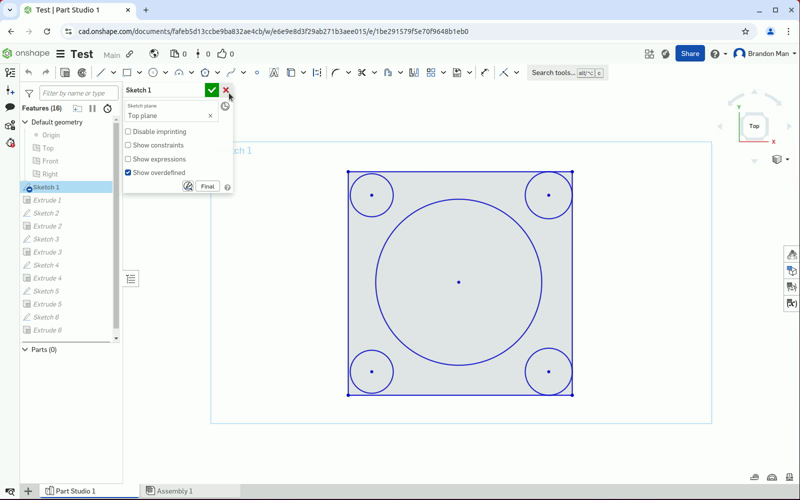
key(shift+s)
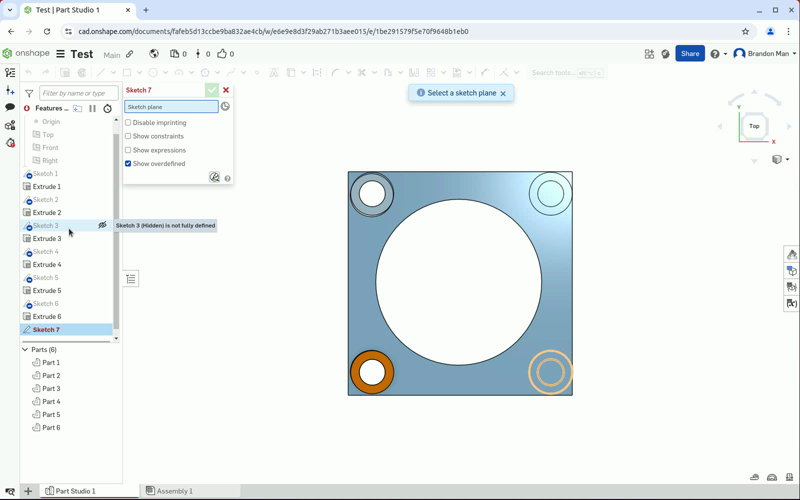
scroll(3)
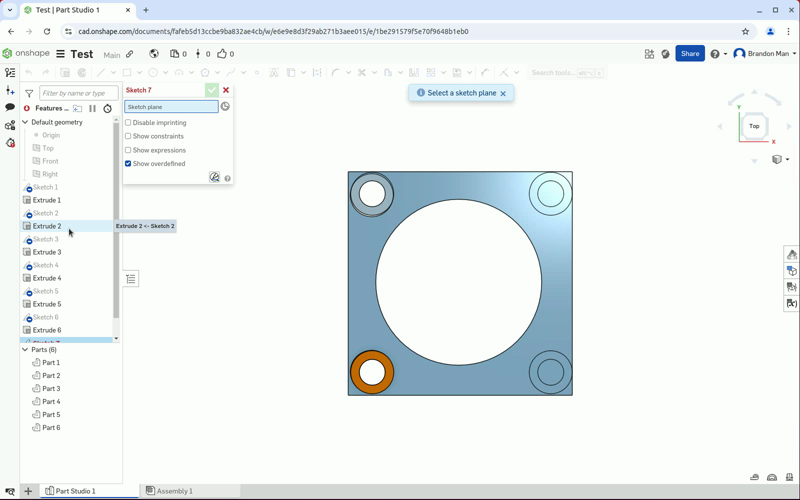
mouse_move(69, 150)
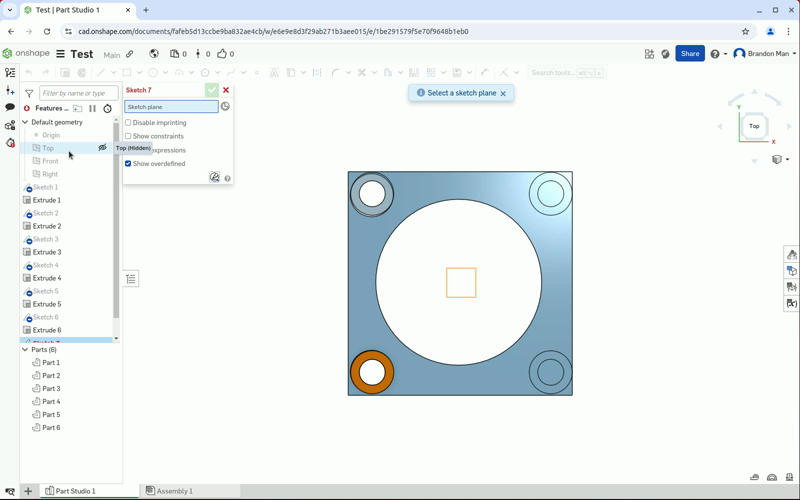
click(69, 150)
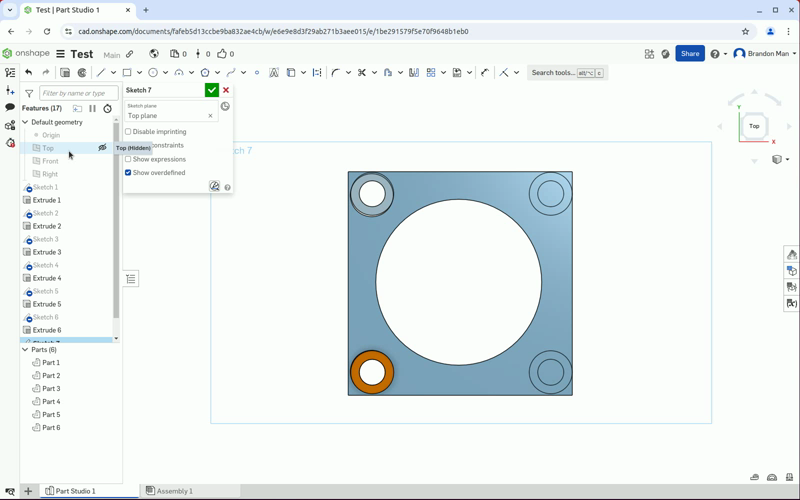
mouse_move(73, 352)
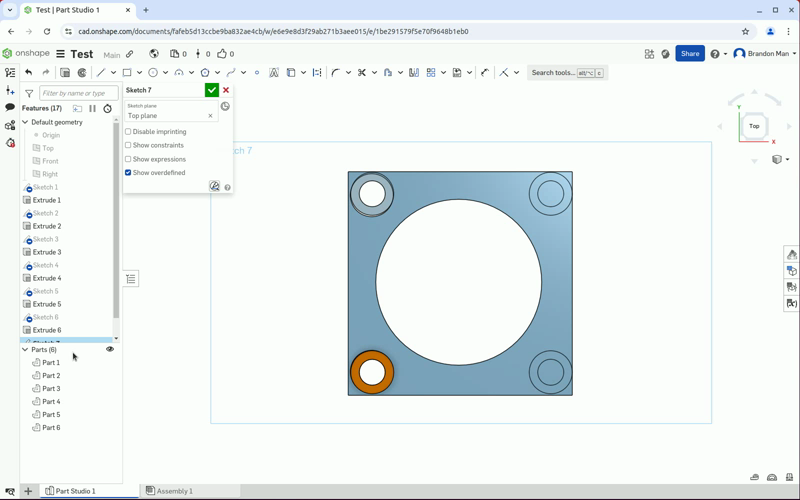
key(y)
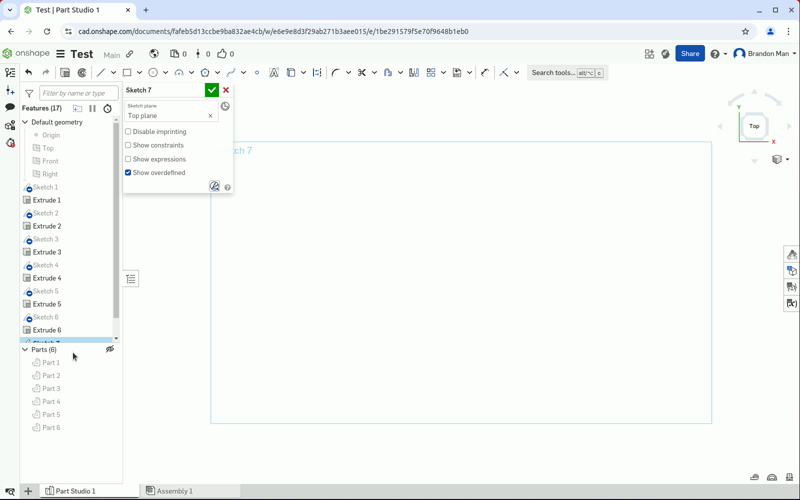
key(c)
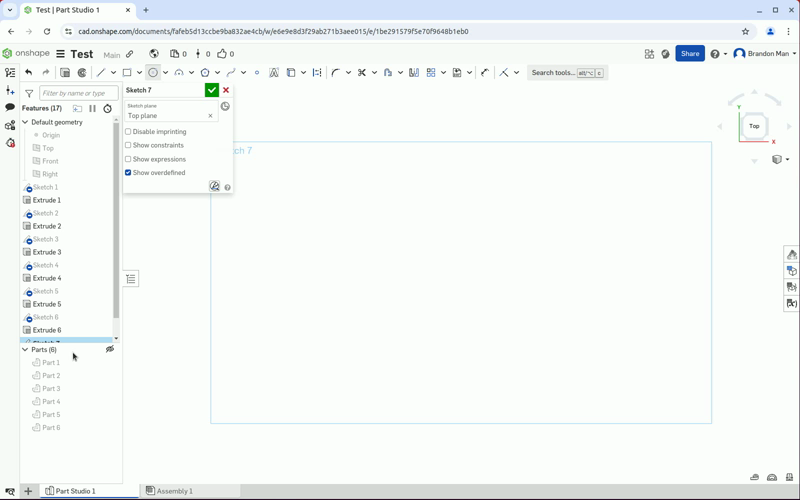
key_down(shift)
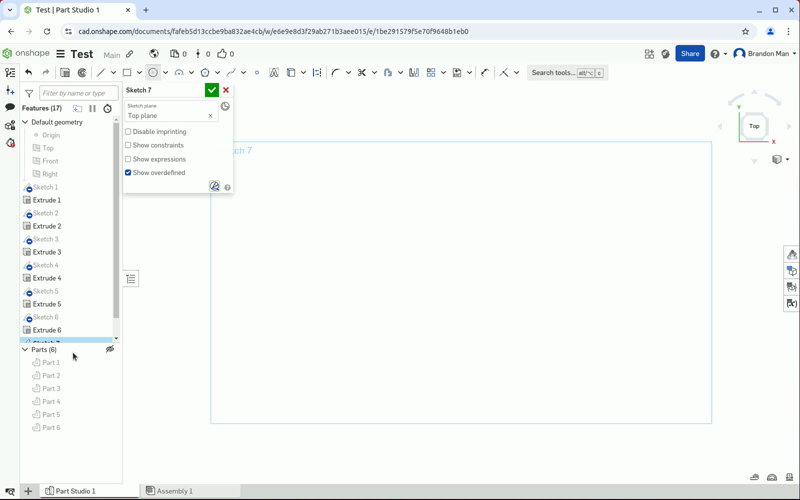
mouse_move(550, 372)
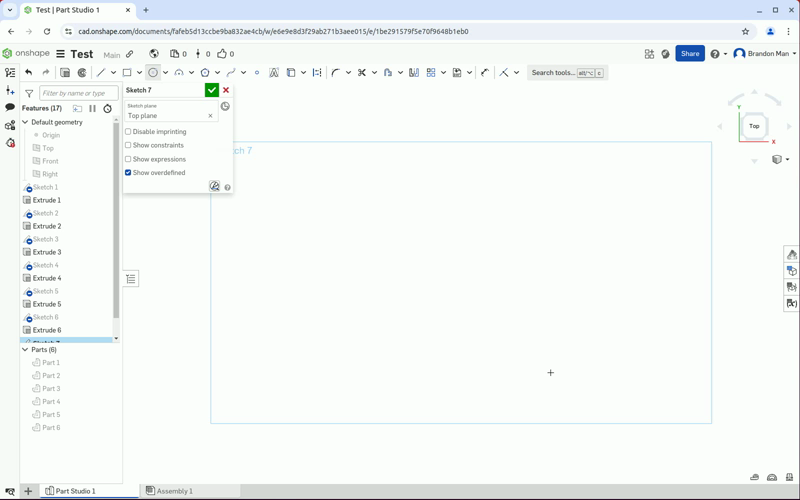
click(550, 372)
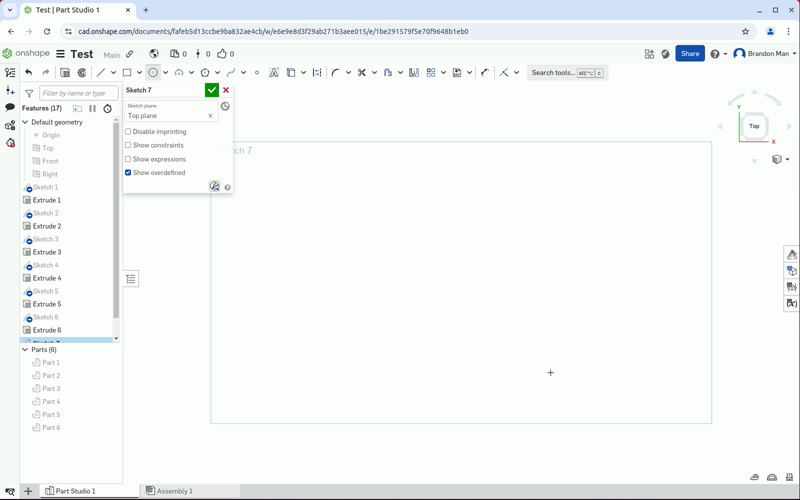
key_up(shift)
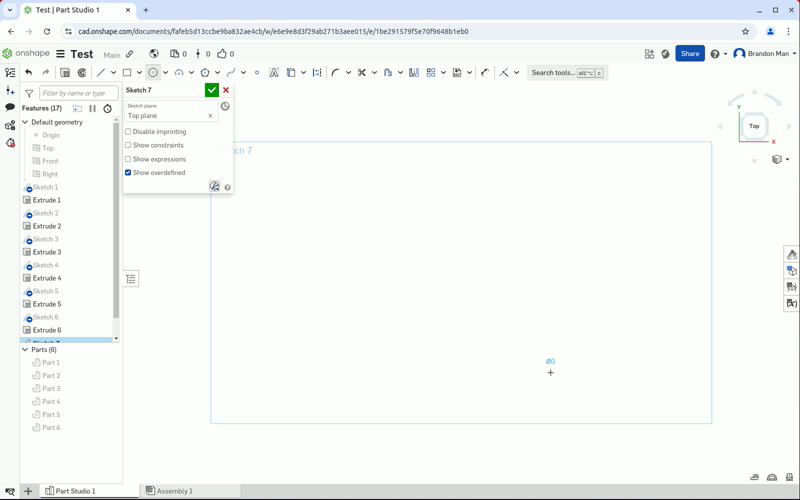
mouse_move(572, 372)
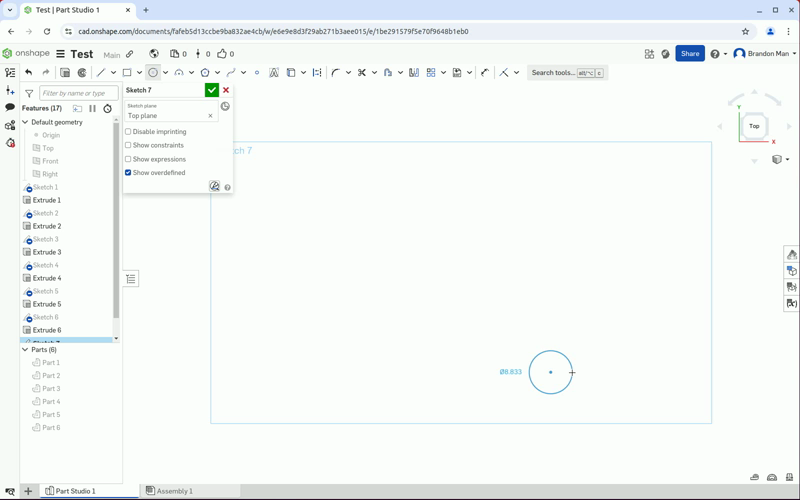
click(572, 372)
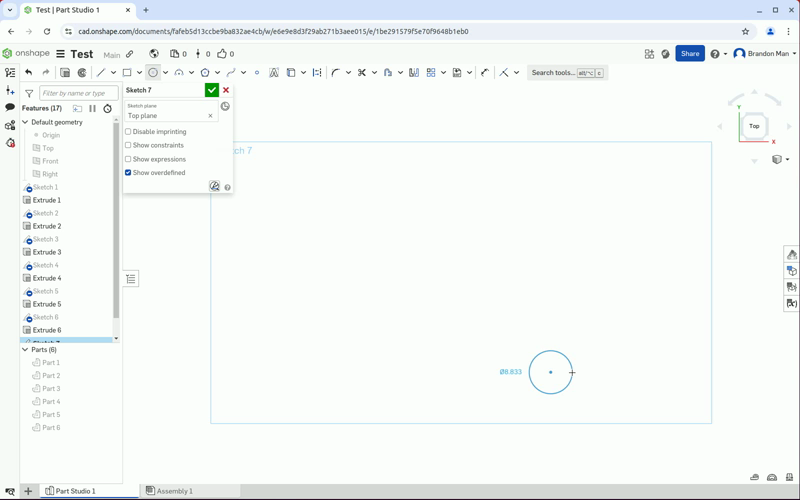
key(esc)
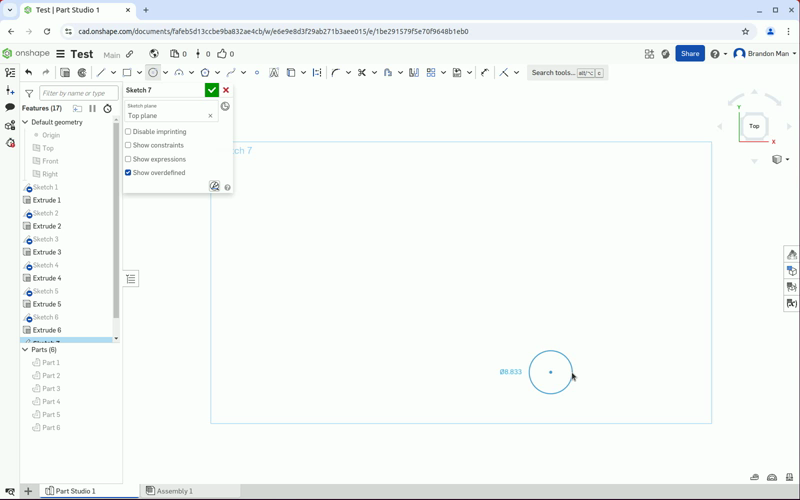
key(c)
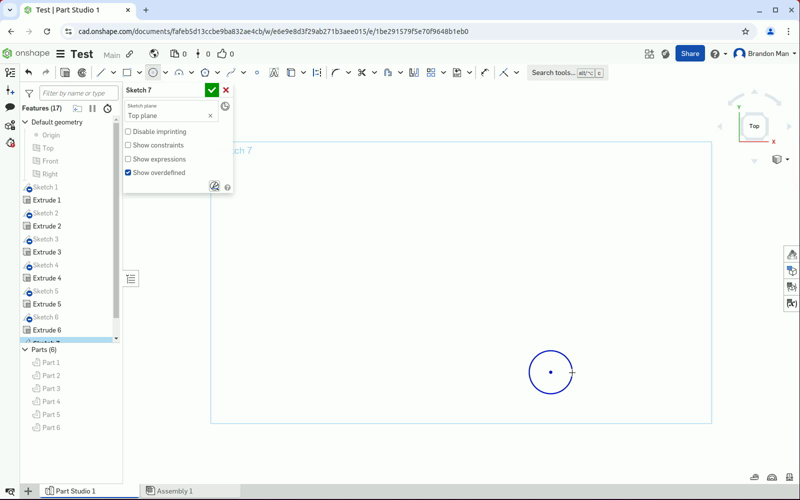
key_down(shift)
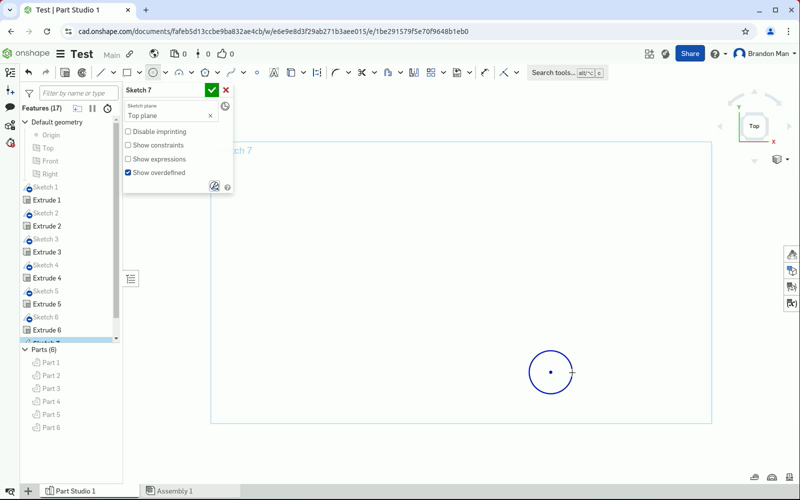
mouse_move(550, 372)
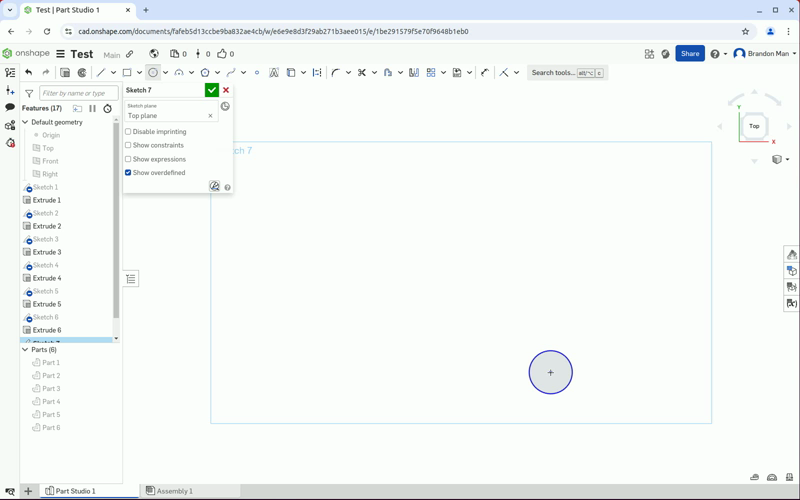
click(550, 372)
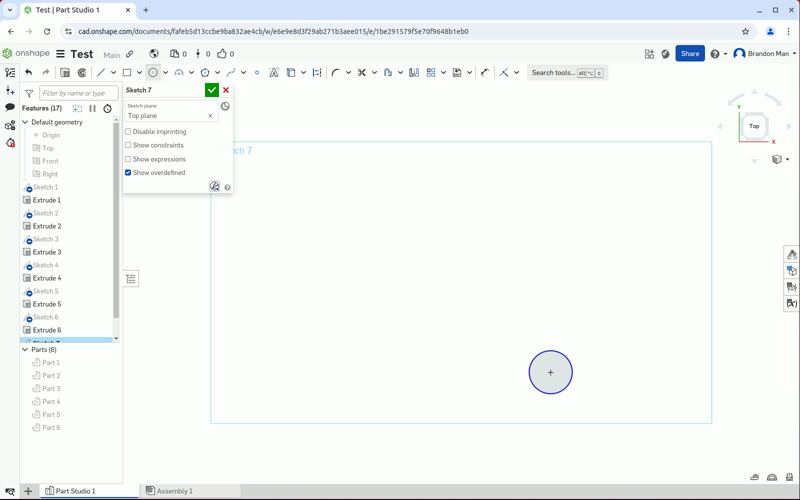
key_up(shift)
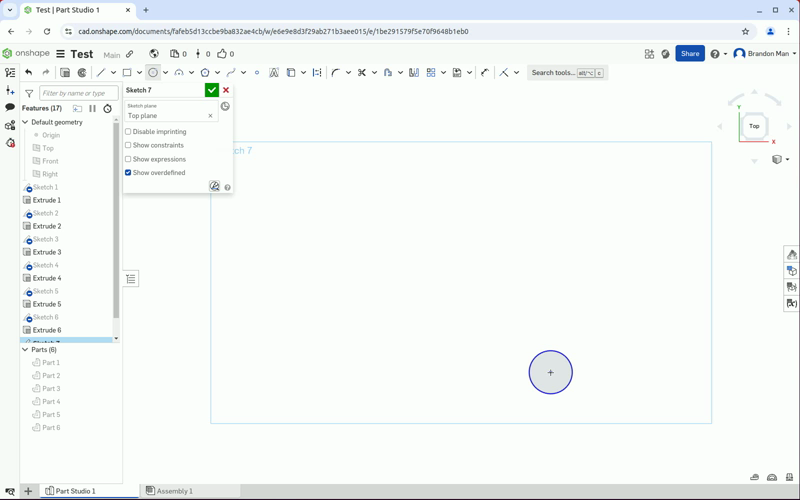
mouse_move(563, 372)
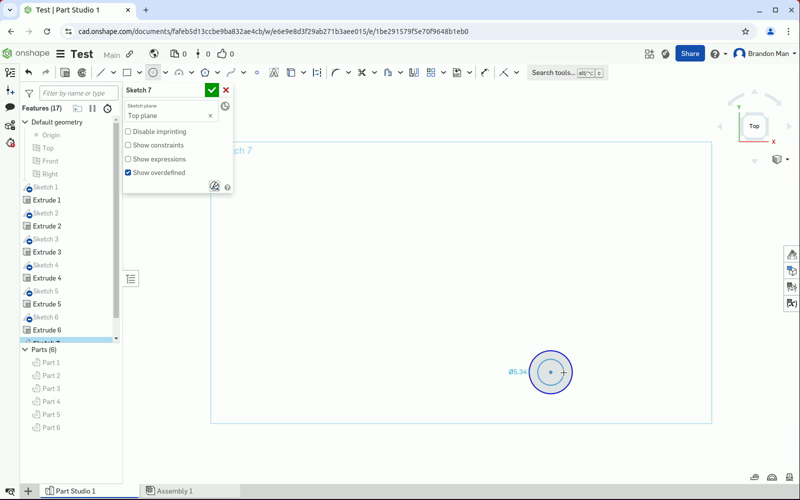
click(563, 372)
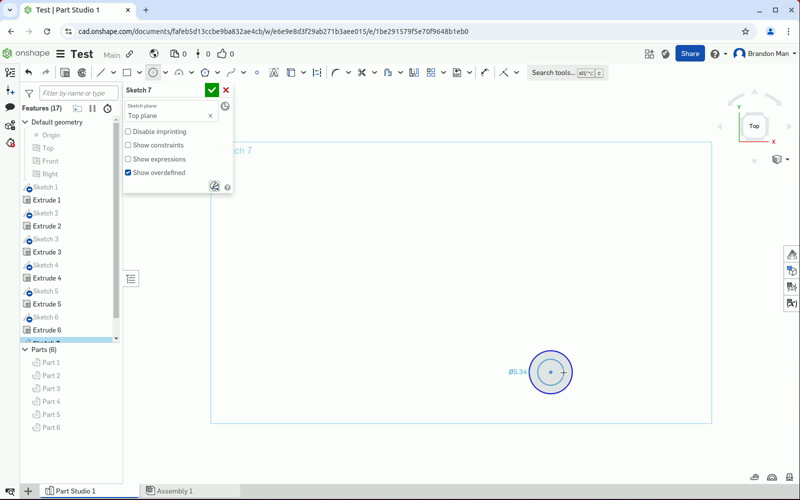
key(esc)
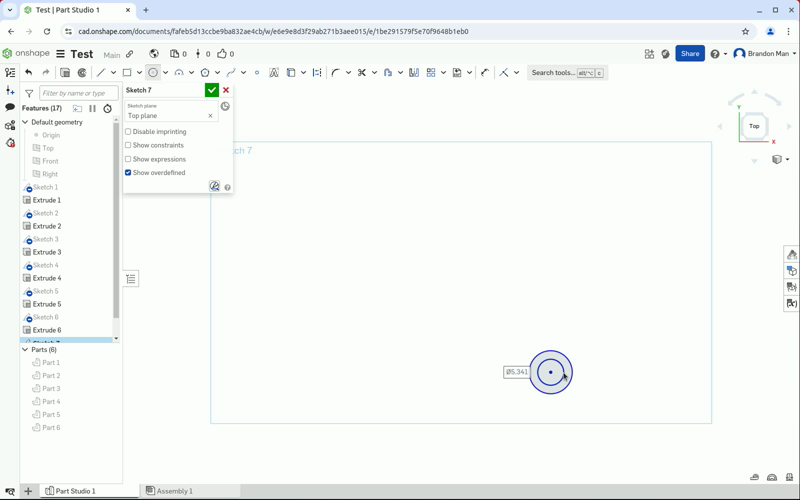
mouse_move(543, 360)
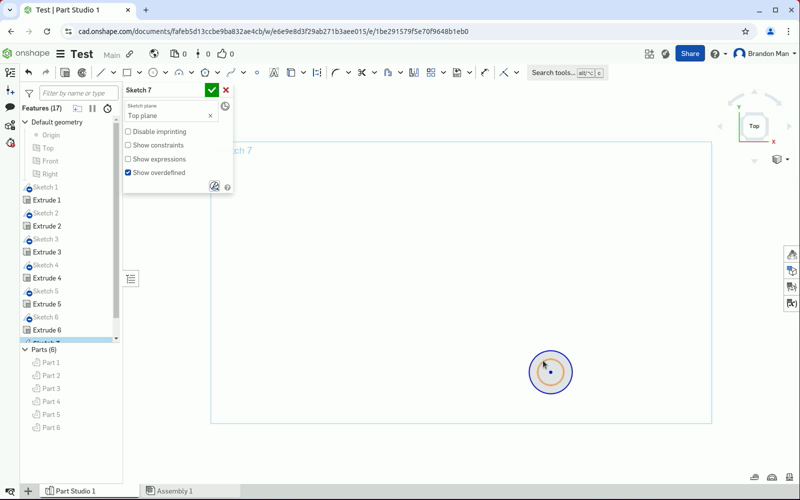
scroll(6)
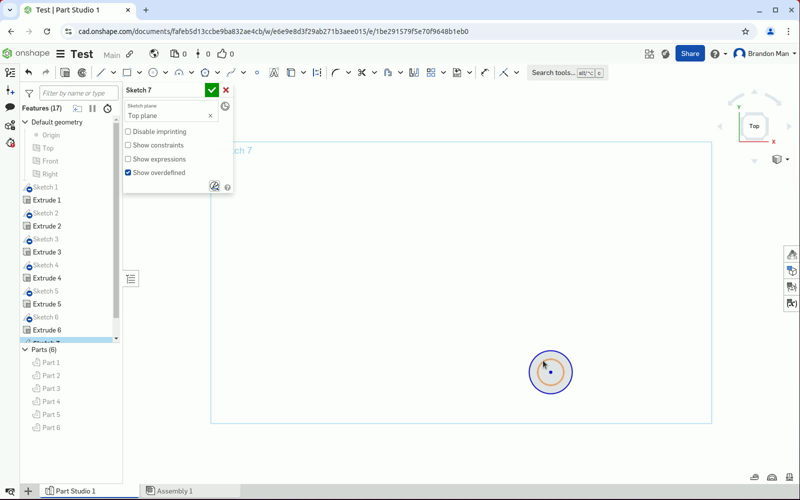
scroll(6)
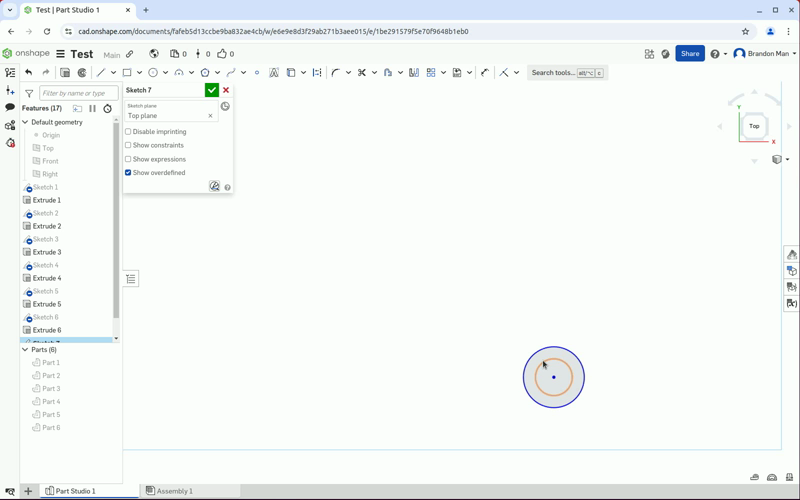
scroll(6)
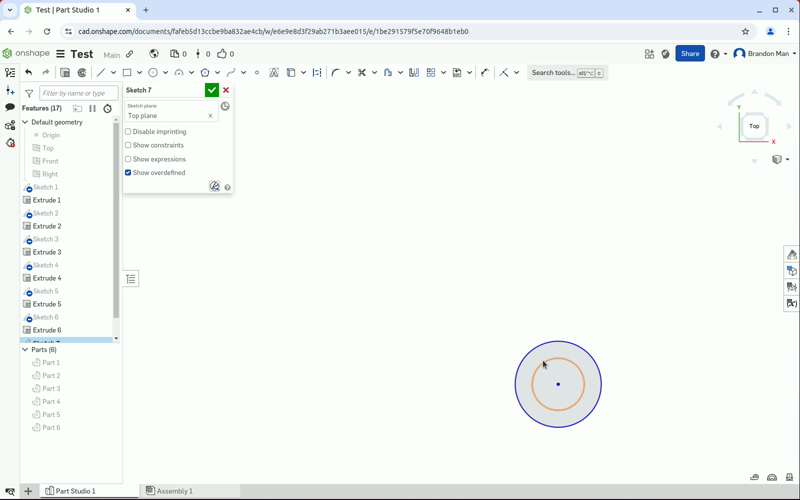
scroll(6)
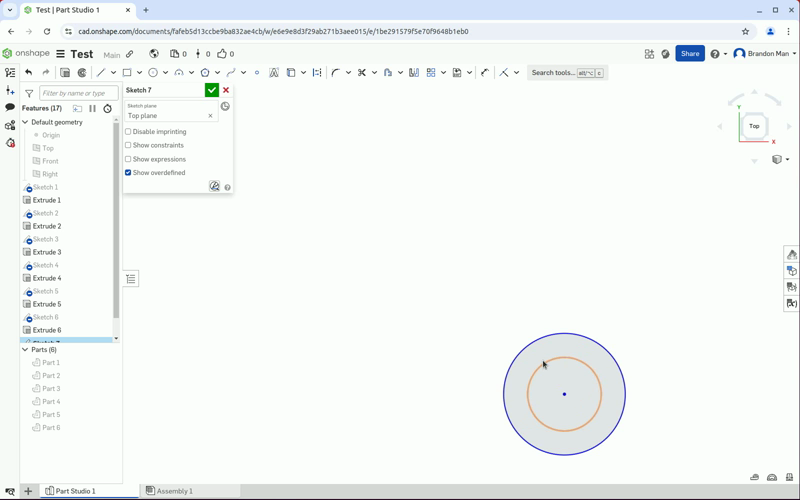
scroll(6)
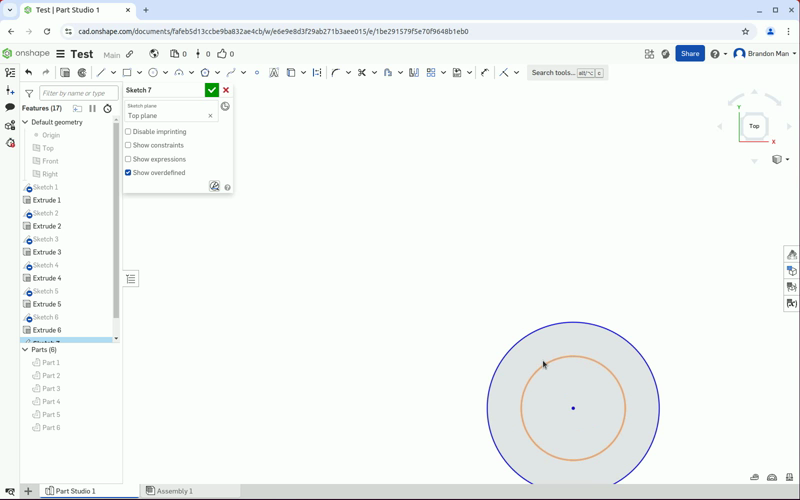
scroll(6)
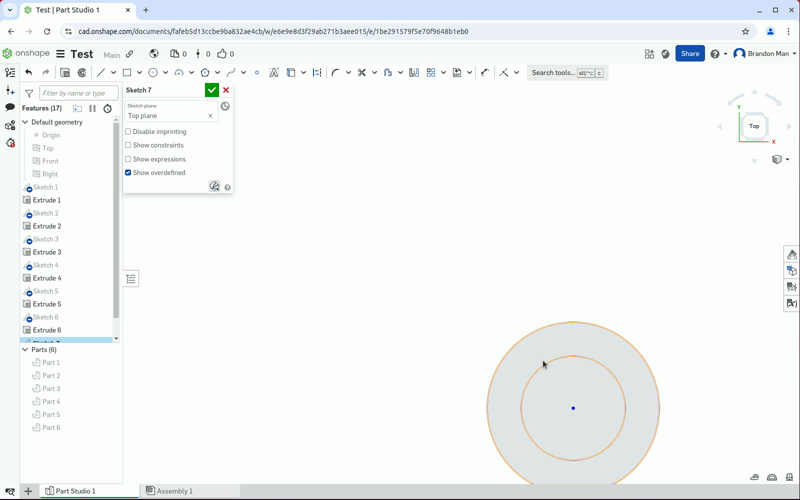
scroll(6)
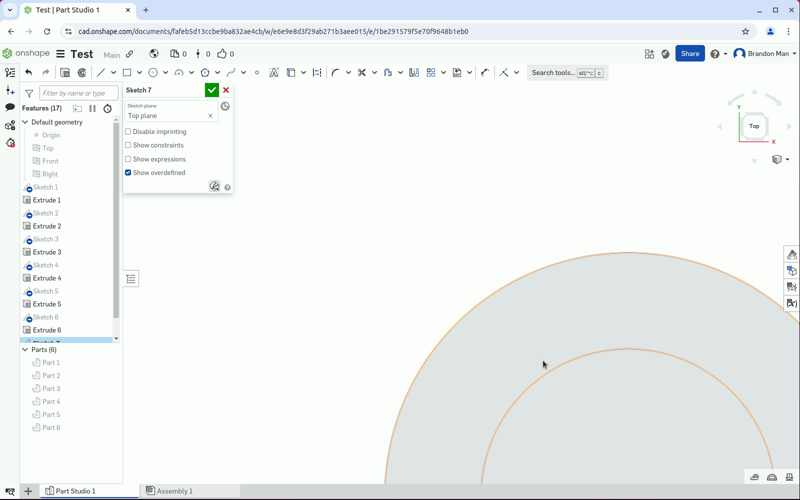
click(543, 360)
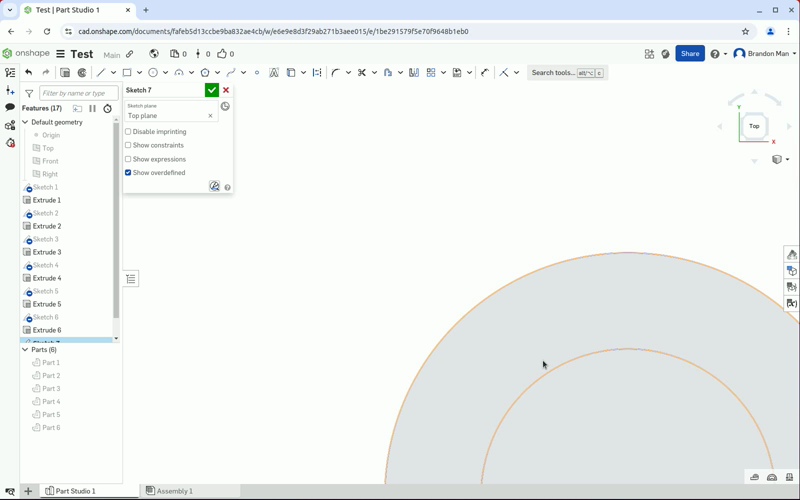
scroll(-6)
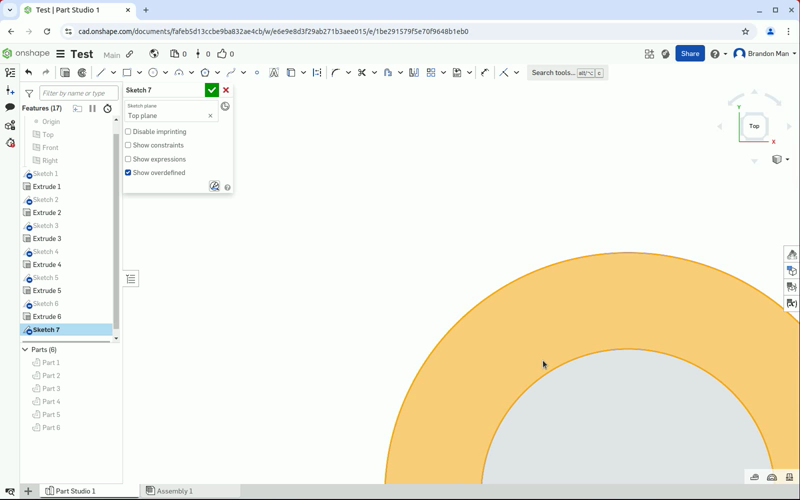
scroll(-6)
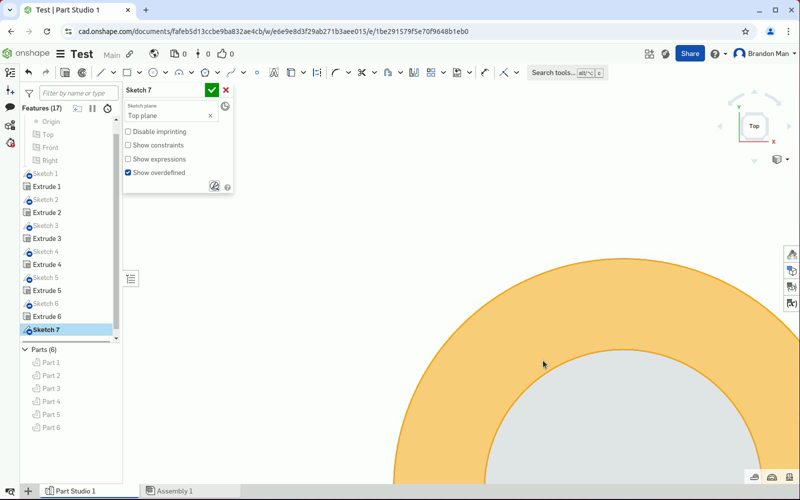
scroll(-6)
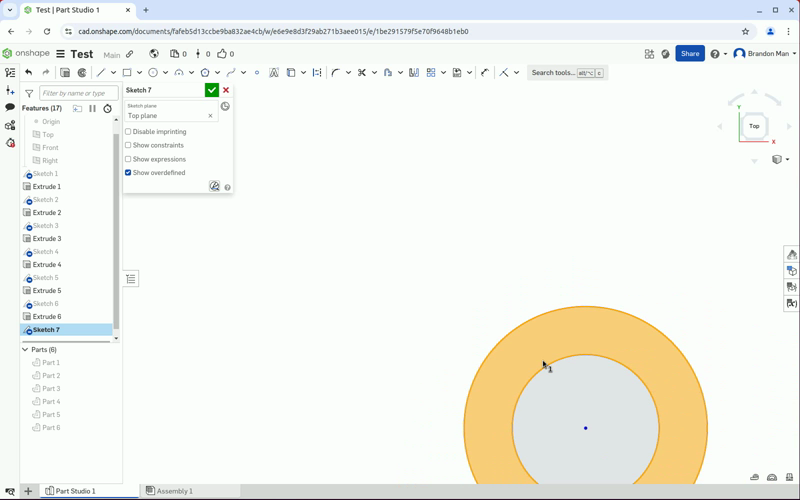
scroll(-6)
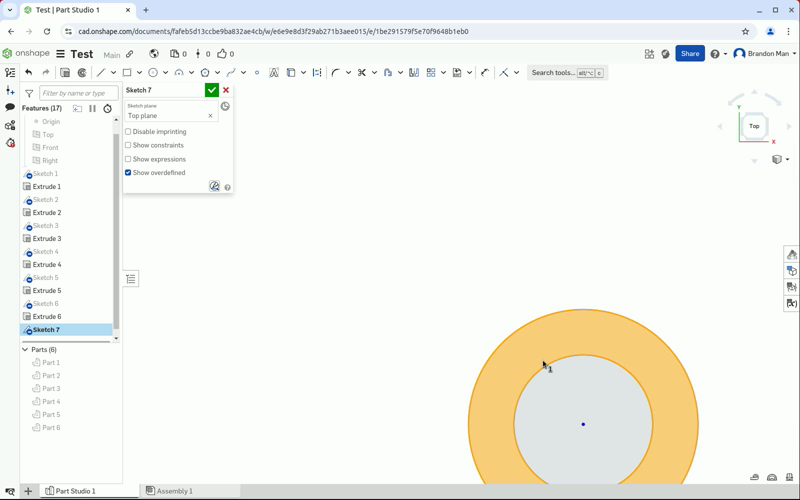
scroll(-6)
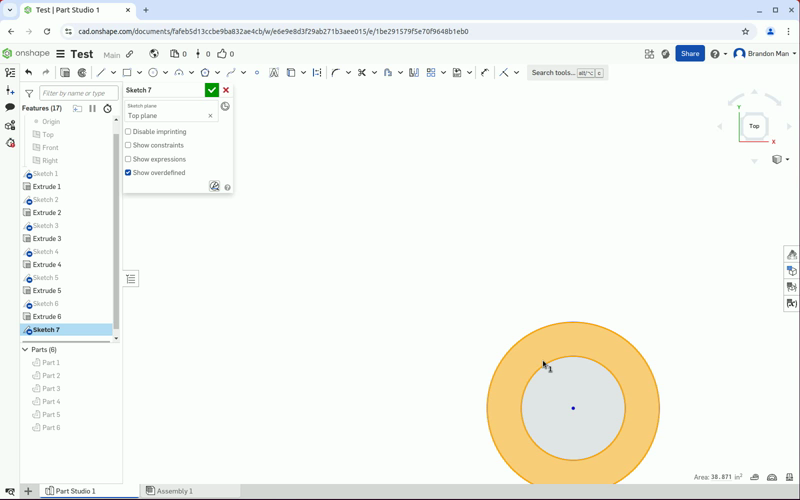
scroll(-6)
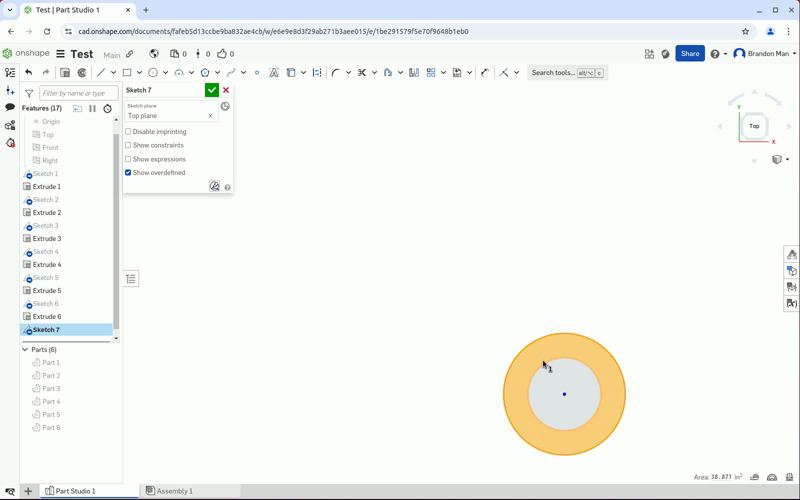
scroll(-6)
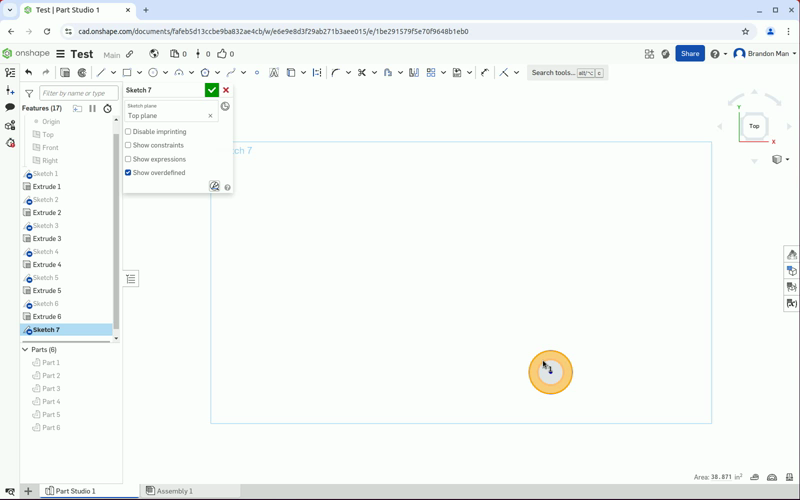
mouse_move(73, 352)
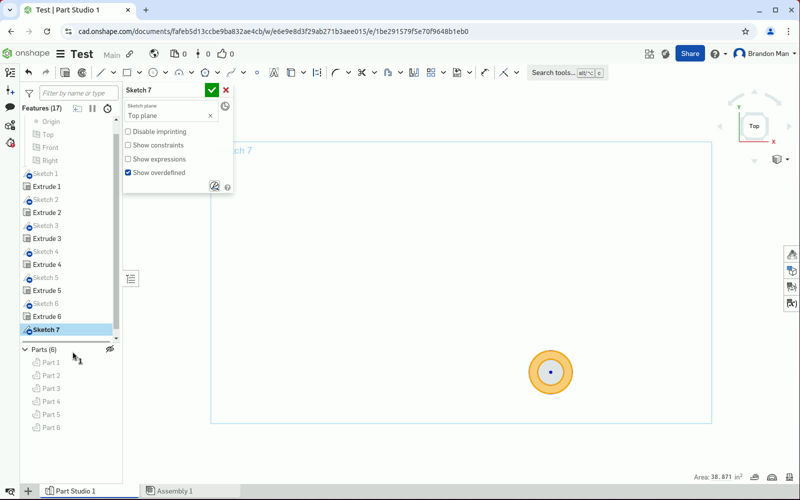
key(shift+y)
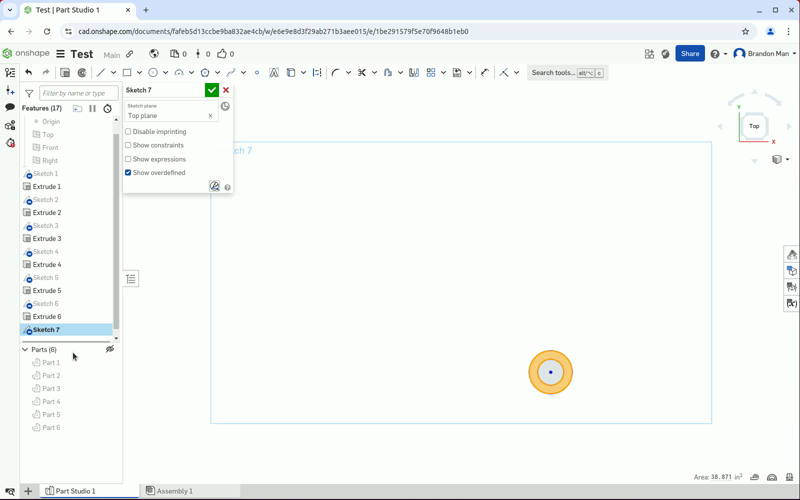
key(shift+e)
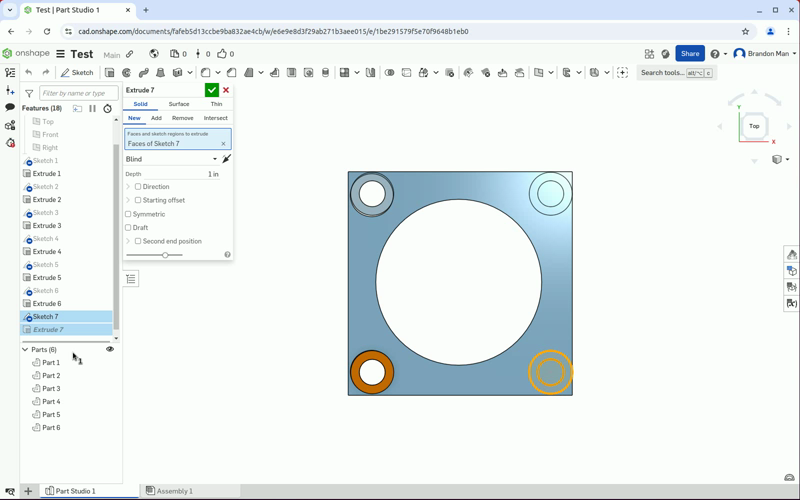
mouse_move(143, 106)
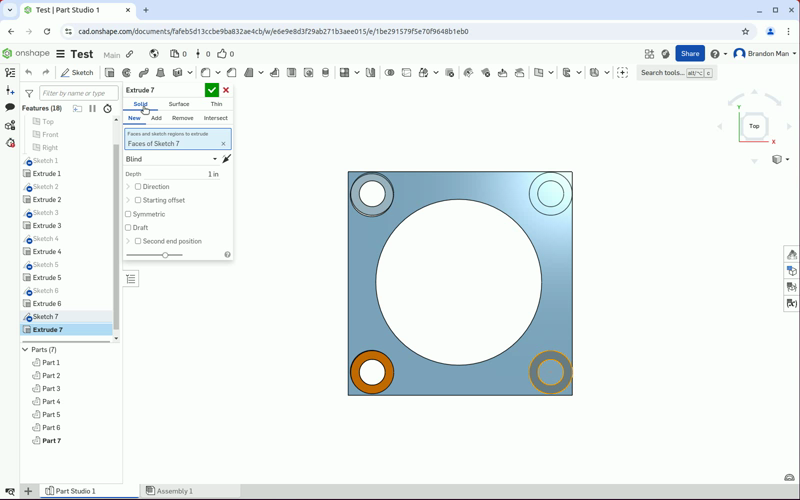
click(143, 106)
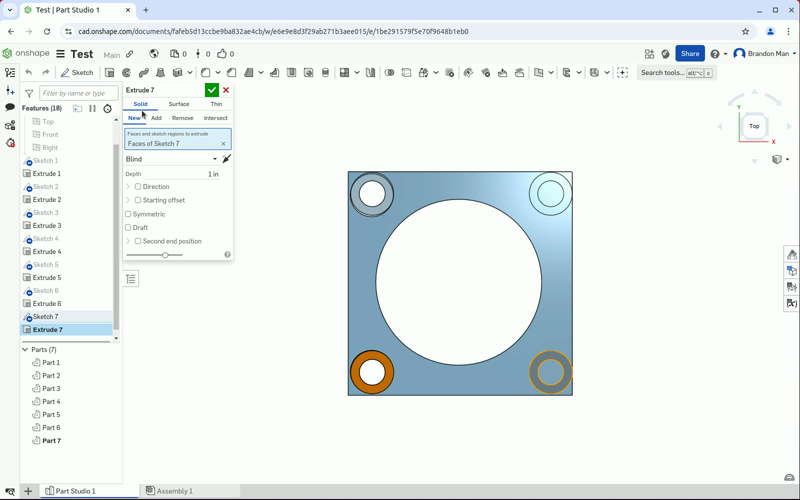
mouse_move(137, 120)
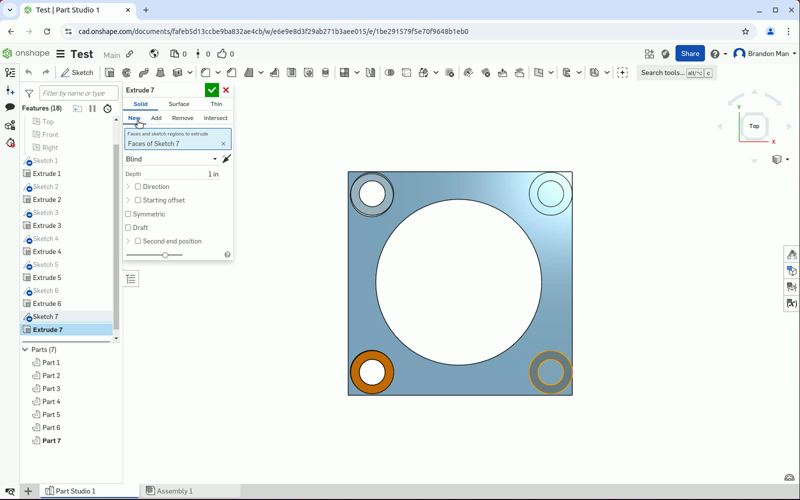
click(137, 120)
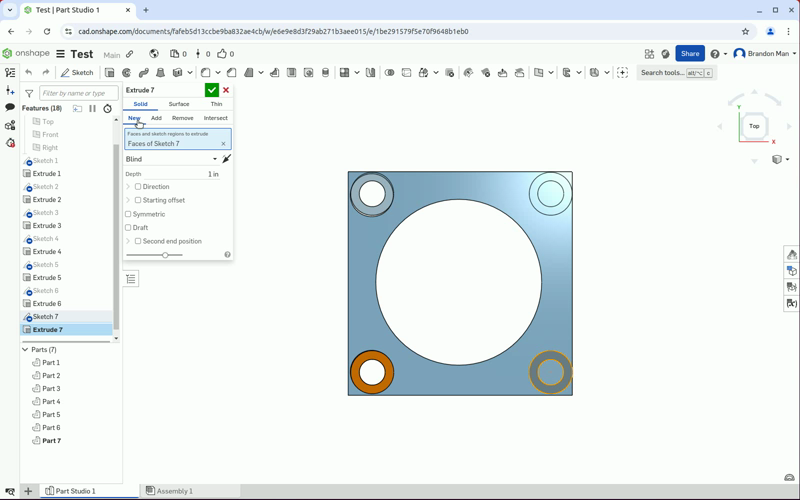
key(tab, 4)
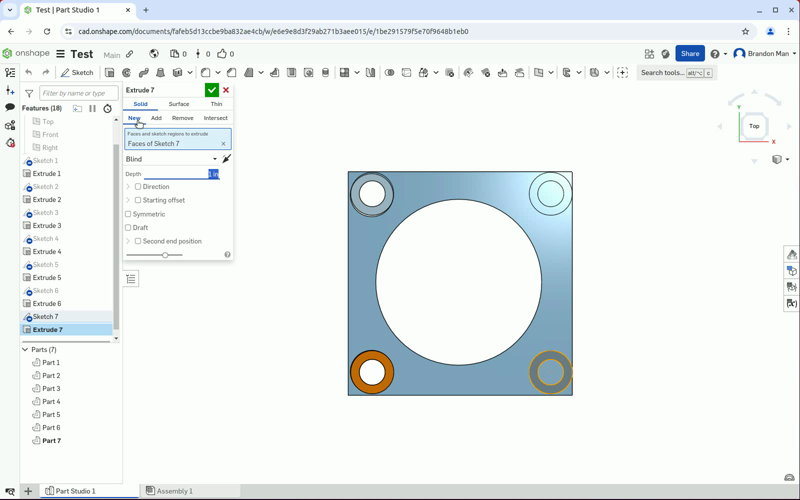
text(7.462)
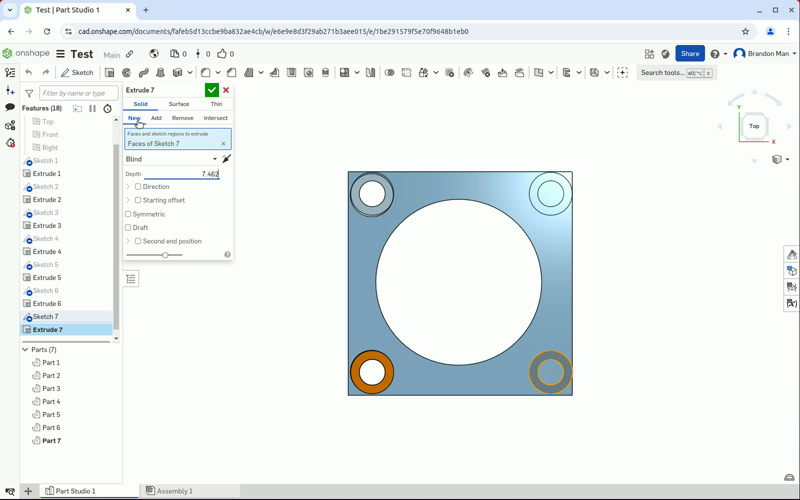
key(enter)
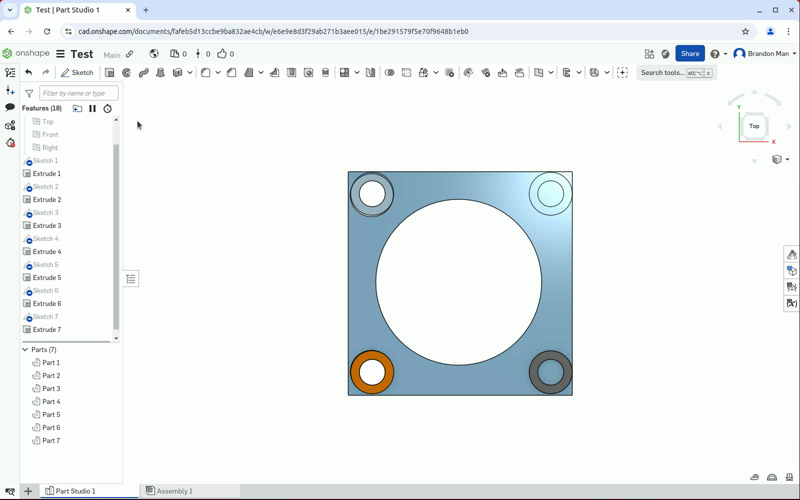
key(shift+h)
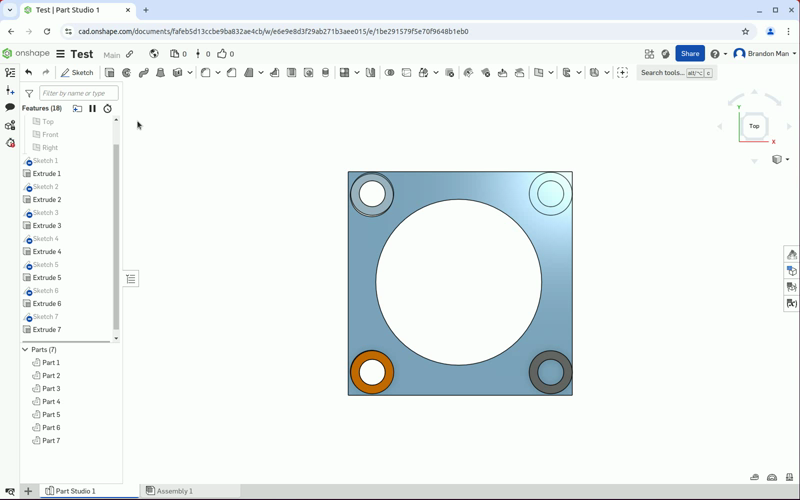
key(shift+h)
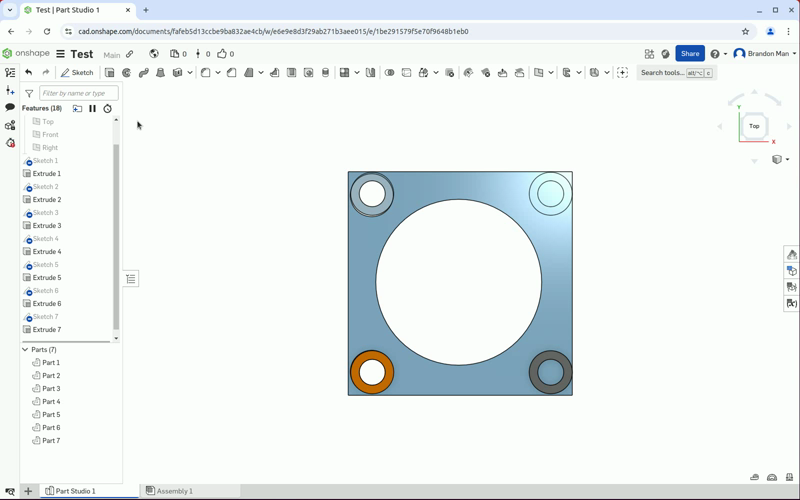
mouse_move(69, 163)
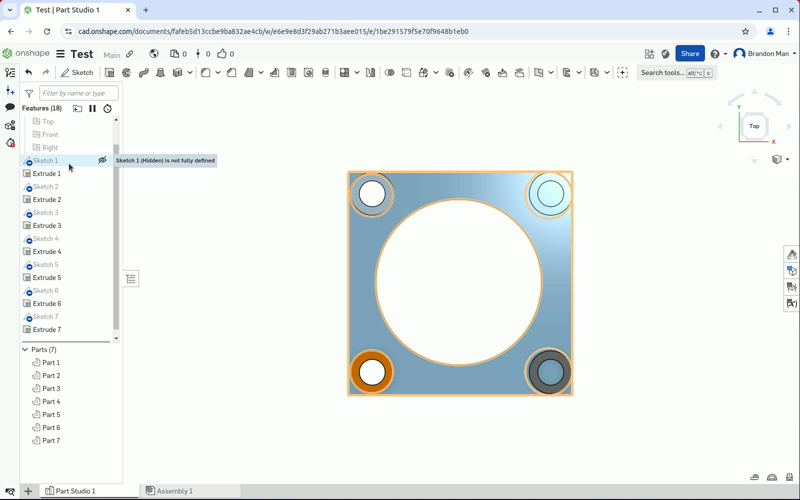
click(69, 163)
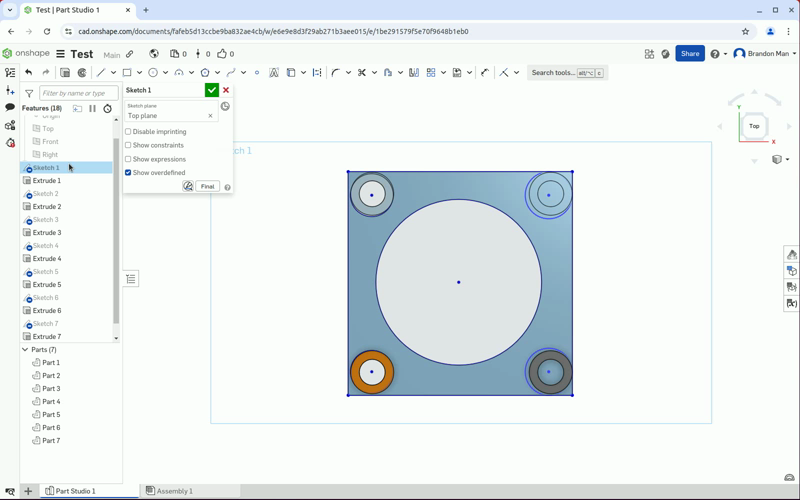
mouse_move(229, 92)
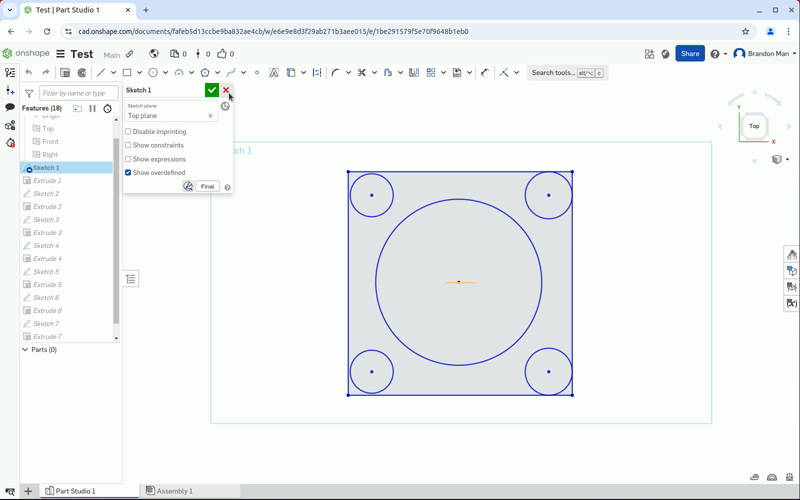
click(229, 92)
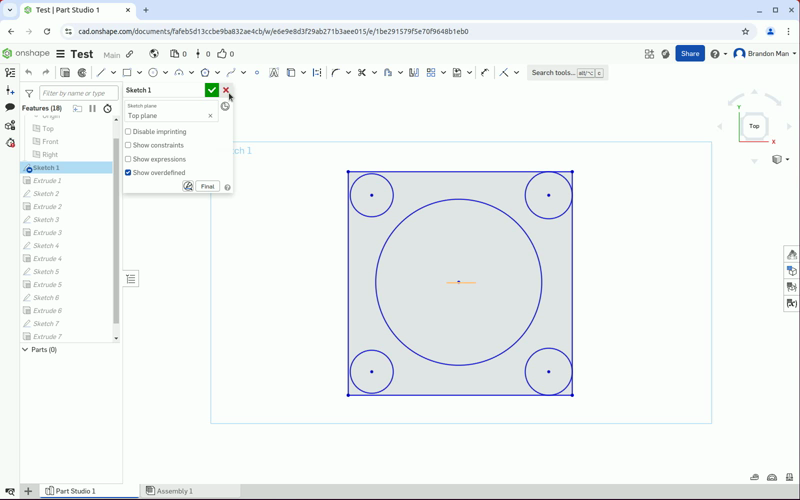
key(shift+s)
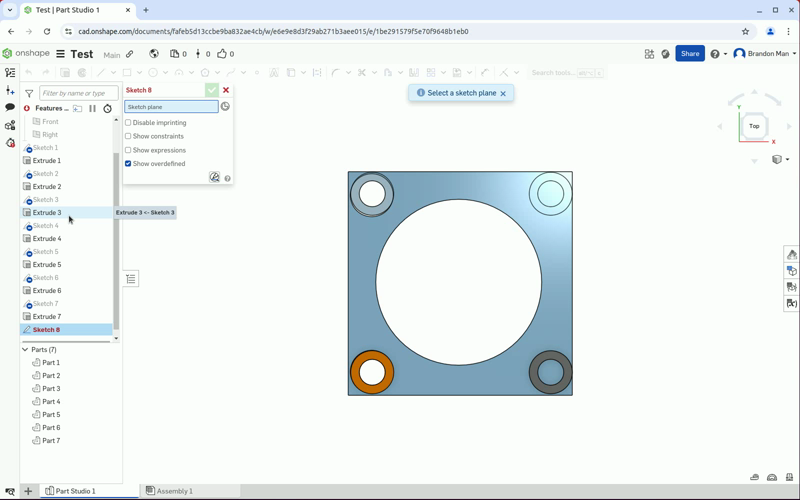
scroll(3)
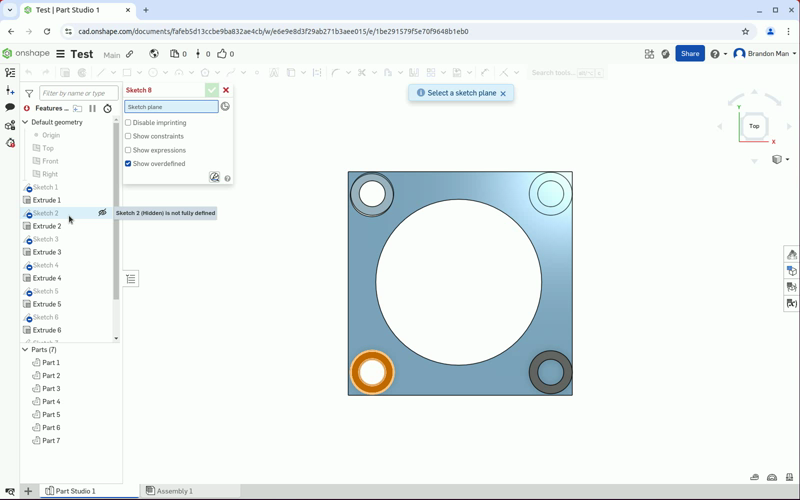
mouse_move(69, 150)
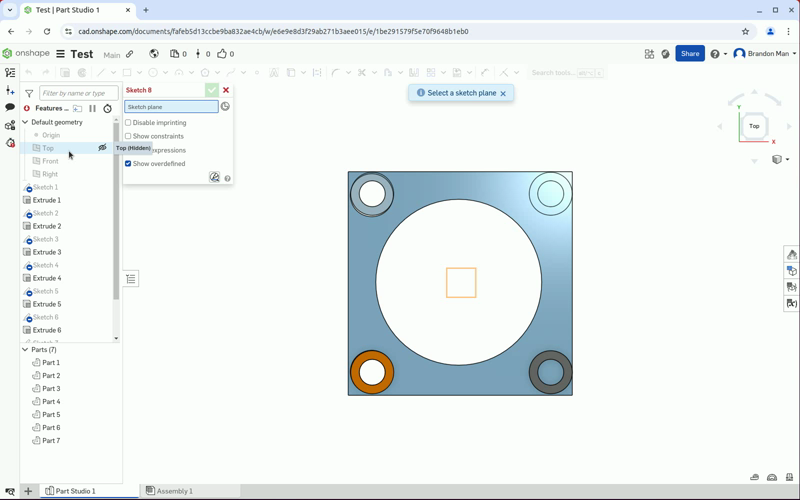
click(69, 150)
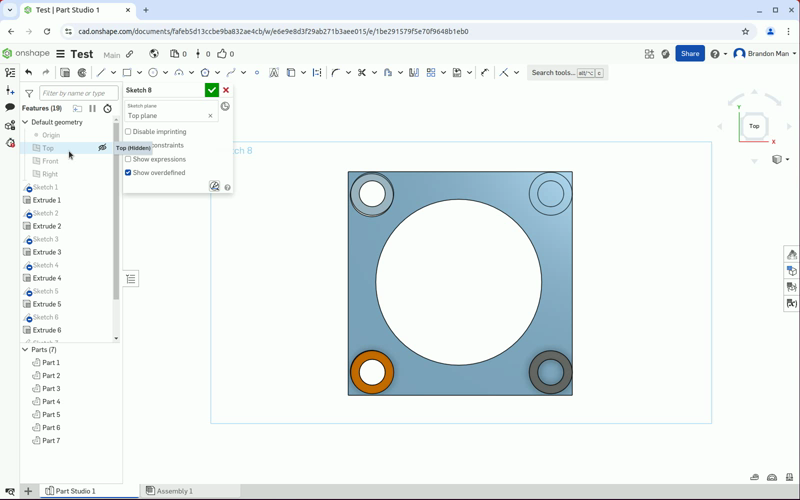
mouse_move(73, 352)
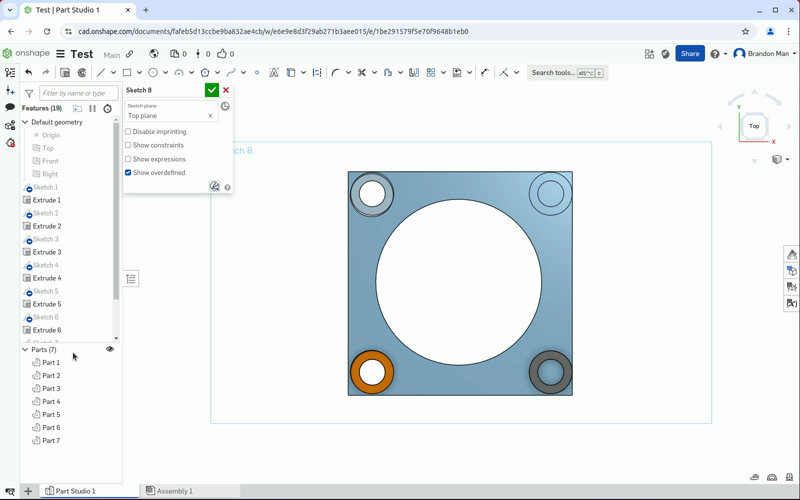
key(y)
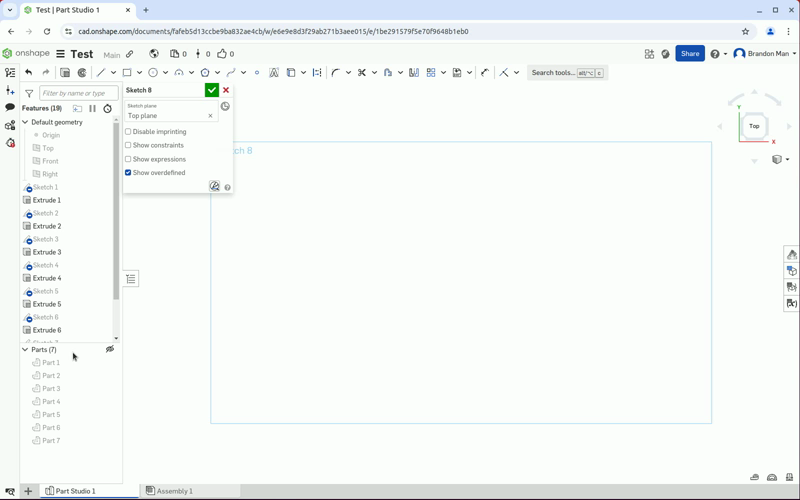
key(c)
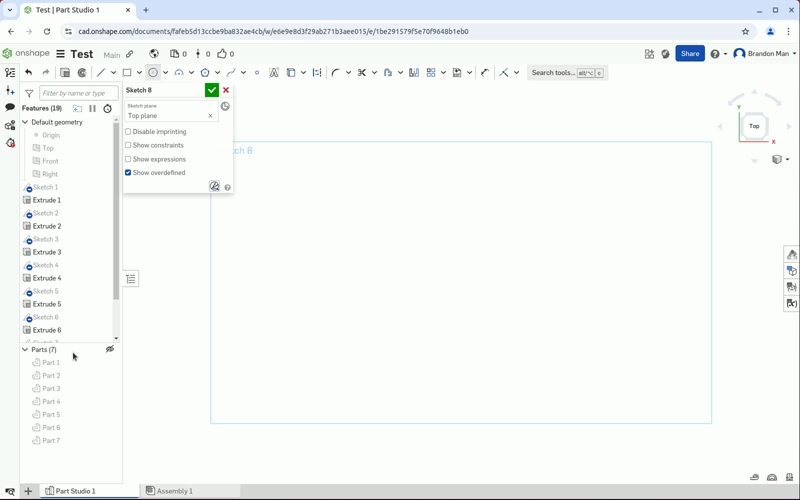
key_down(shift)
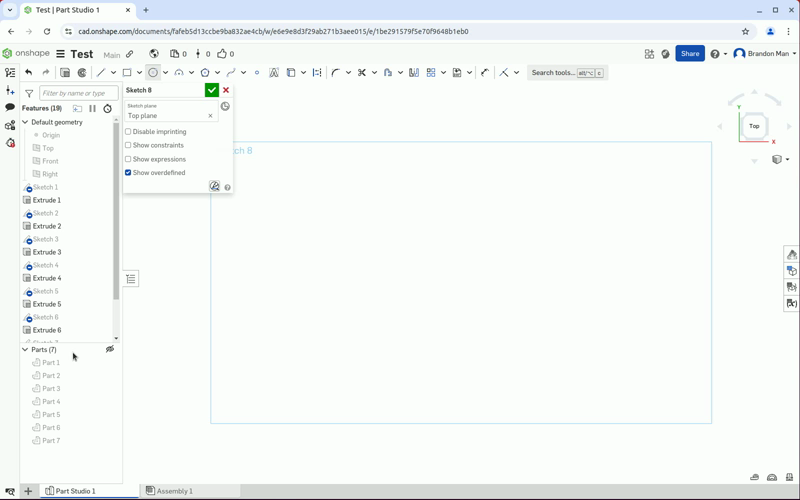
mouse_move(550, 193)
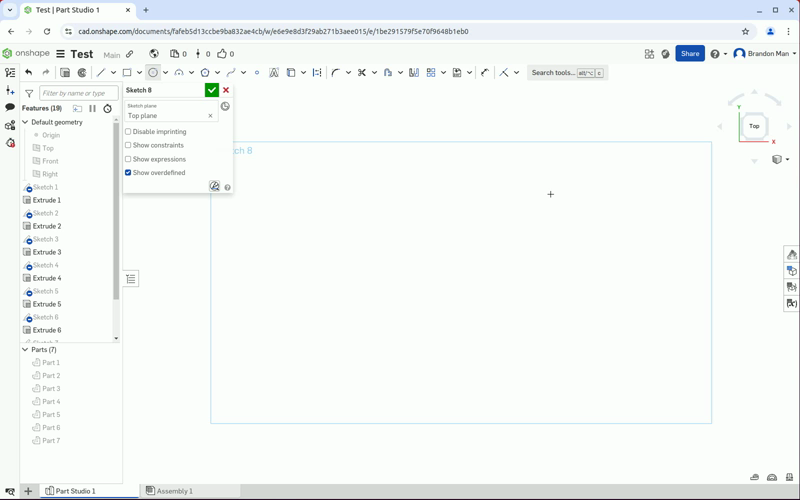
click(550, 193)
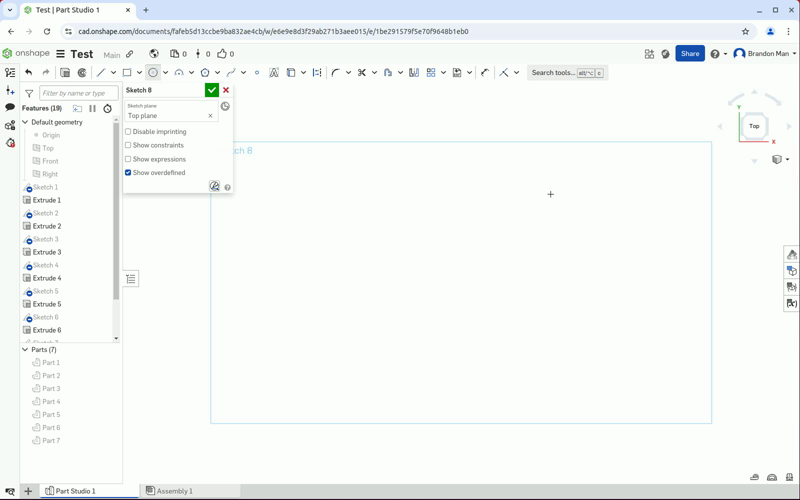
key_up(shift)
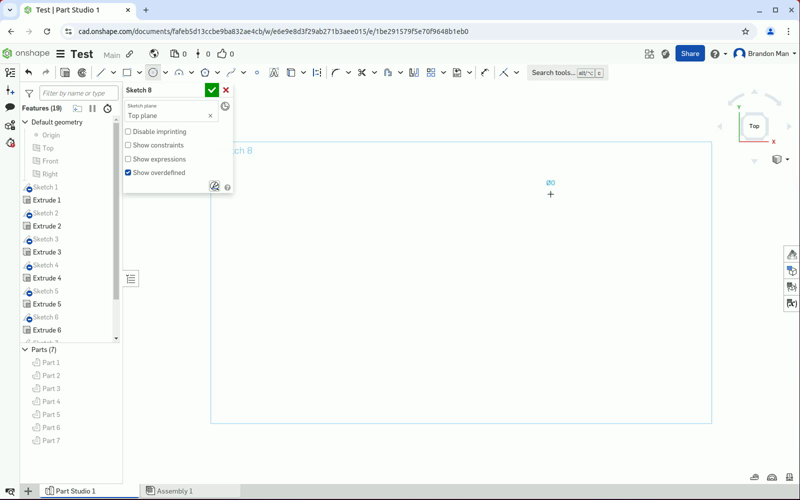
mouse_move(572, 193)
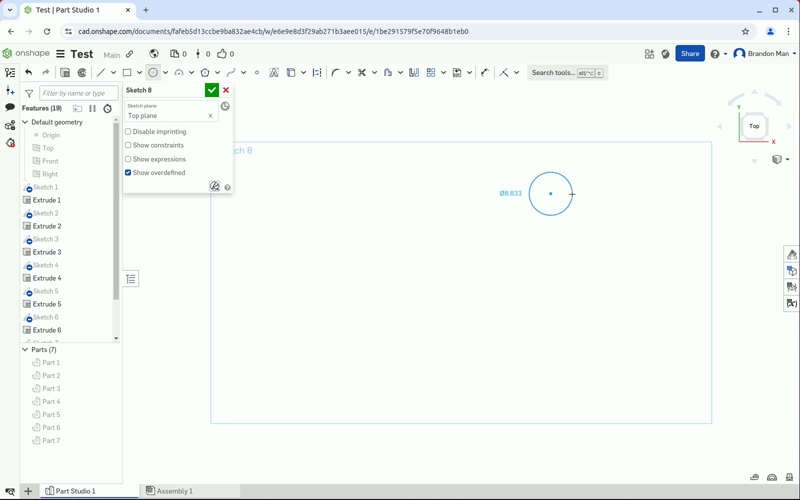
click(572, 193)
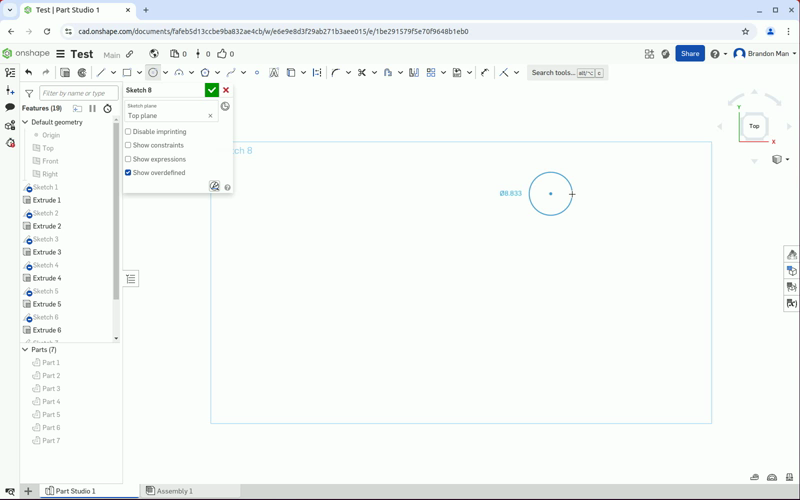
key(esc)
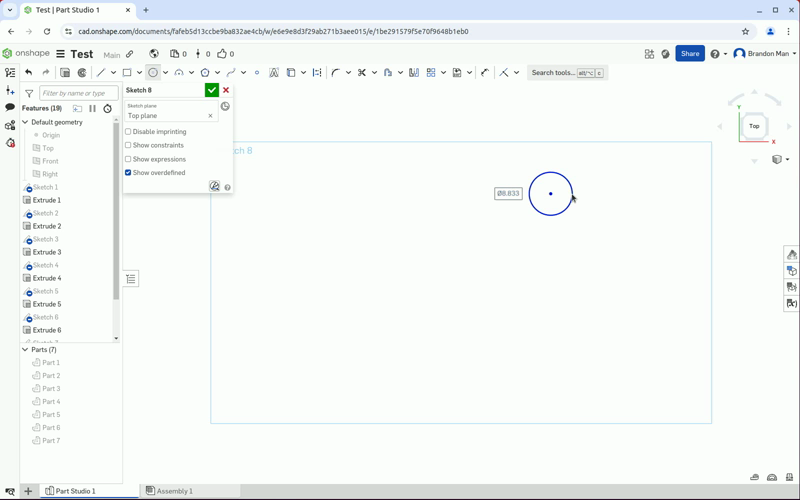
key(c)
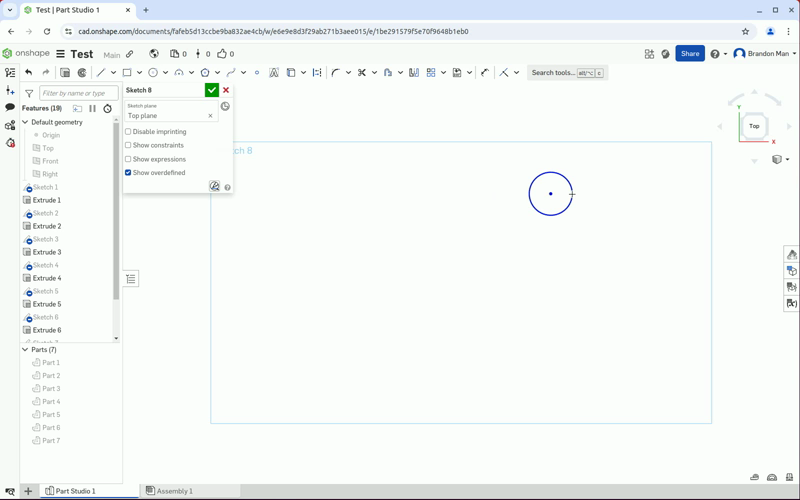
key_down(shift)
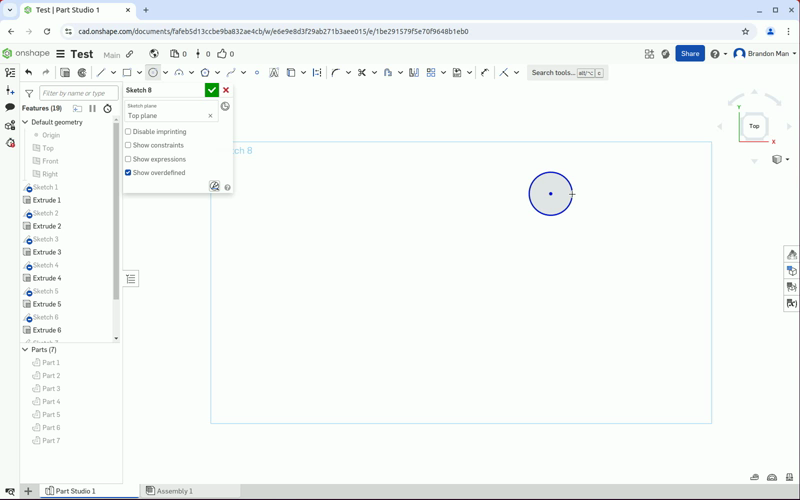
mouse_move(550, 193)
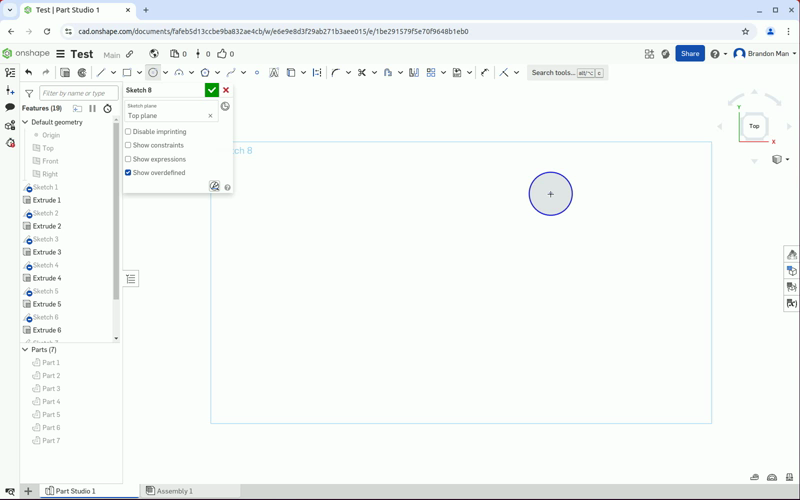
click(550, 193)
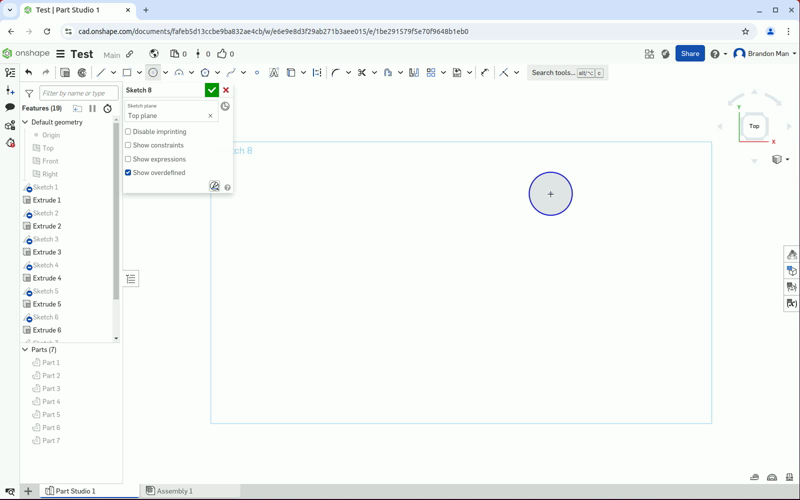
key_up(shift)
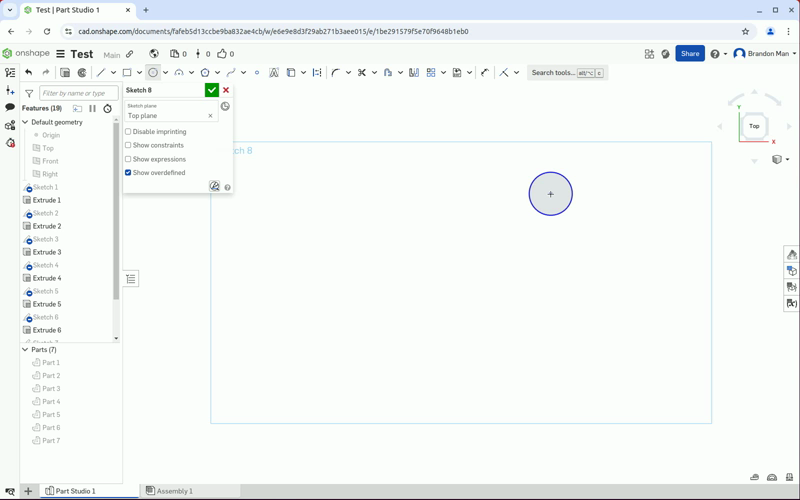
mouse_move(563, 193)
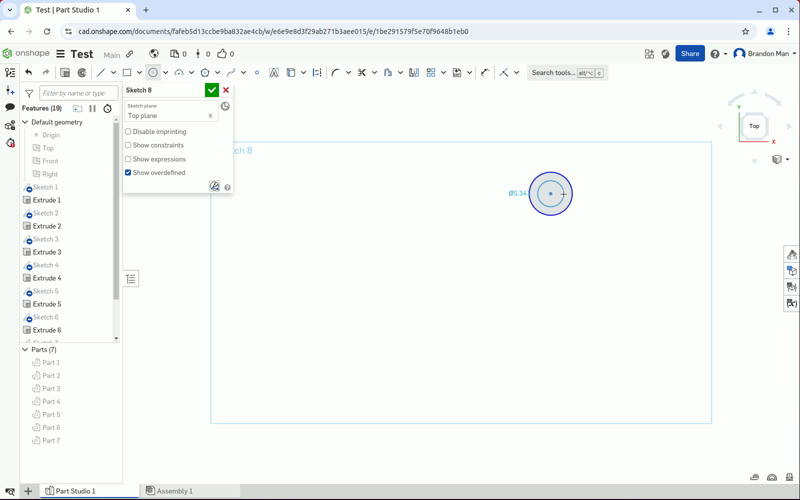
click(563, 193)
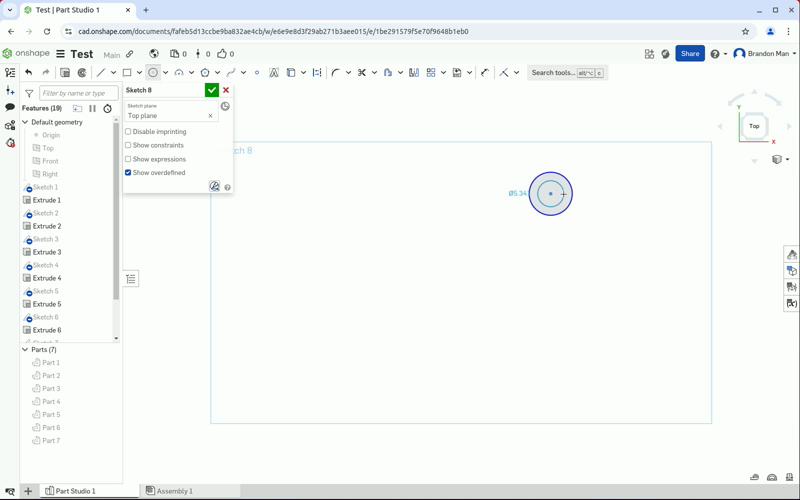
key(esc)
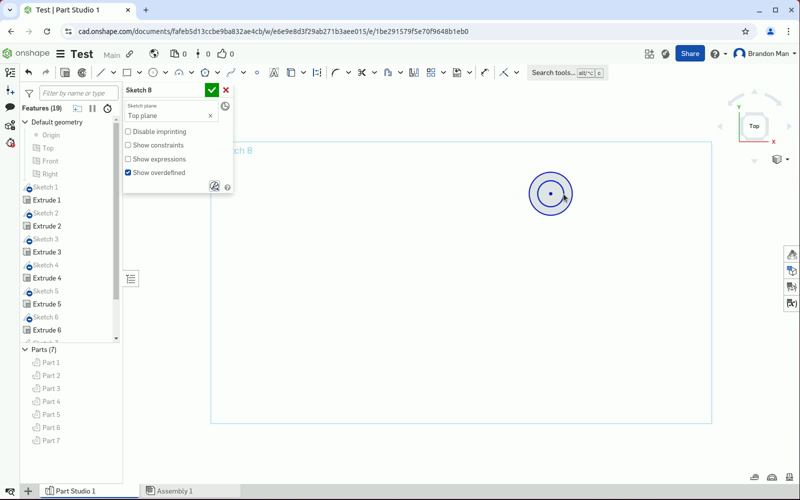
mouse_move(559, 205)
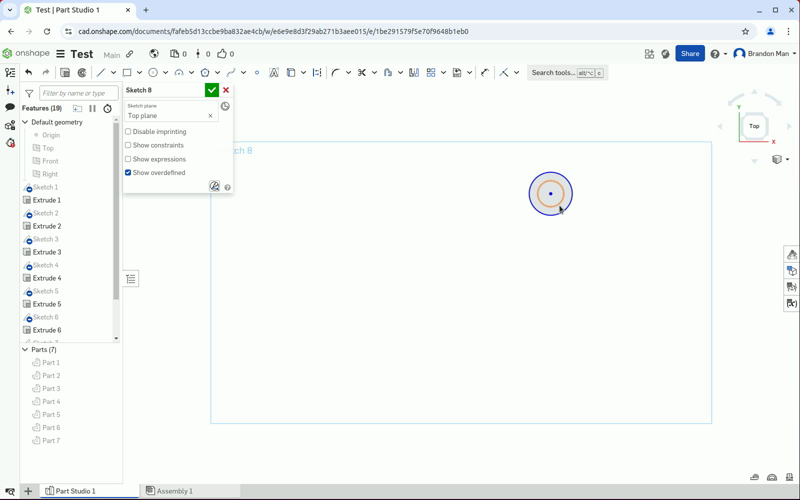
scroll(6)
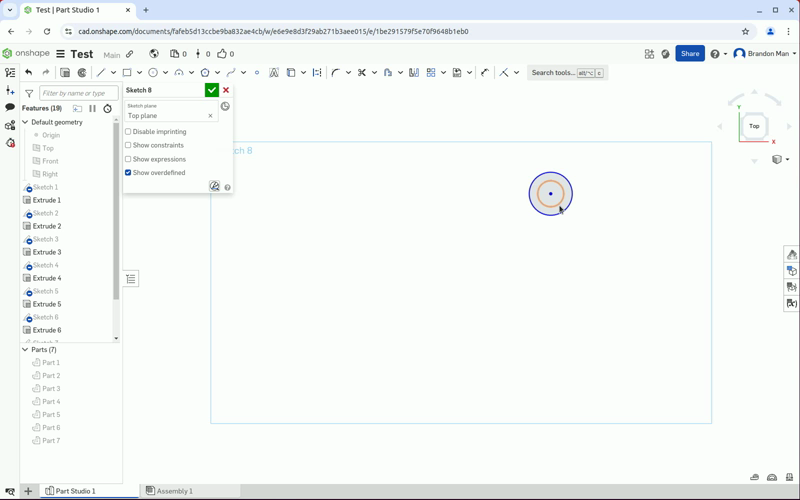
scroll(6)
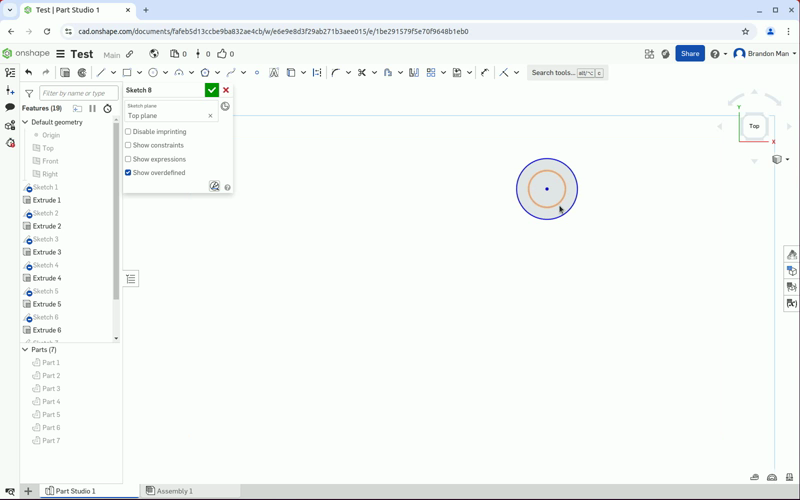
scroll(6)
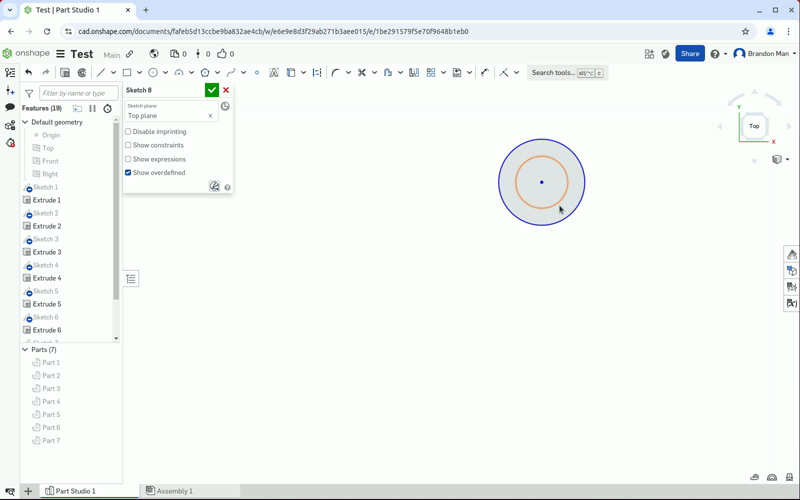
scroll(6)
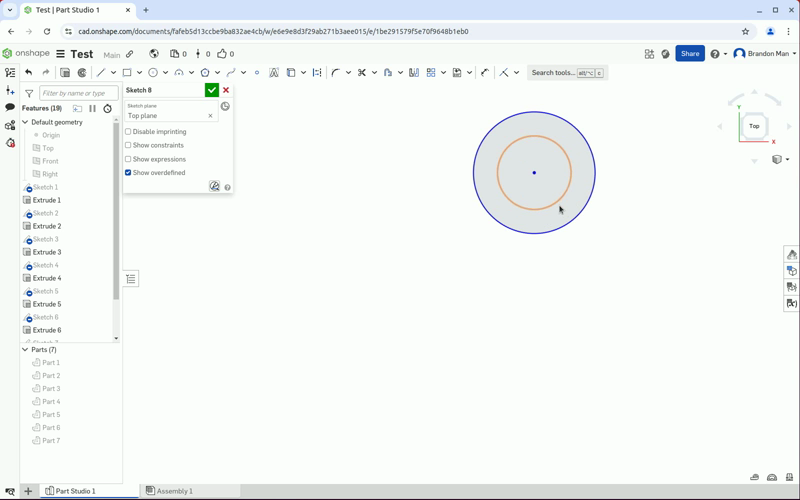
scroll(6)
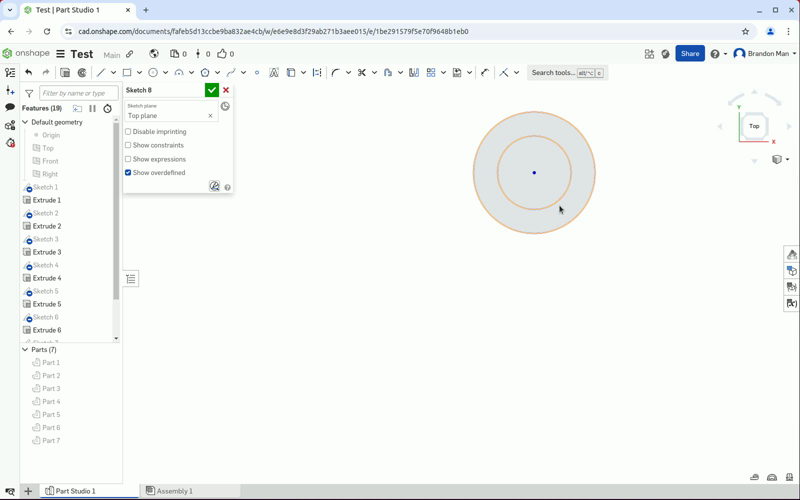
scroll(6)
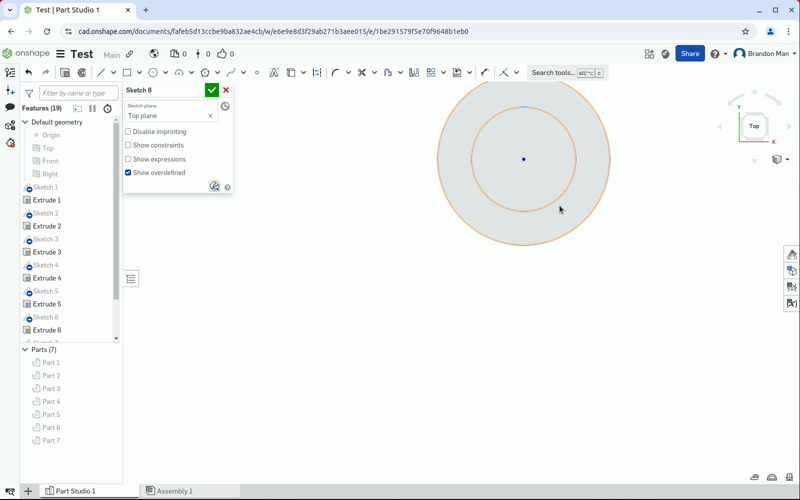
scroll(6)
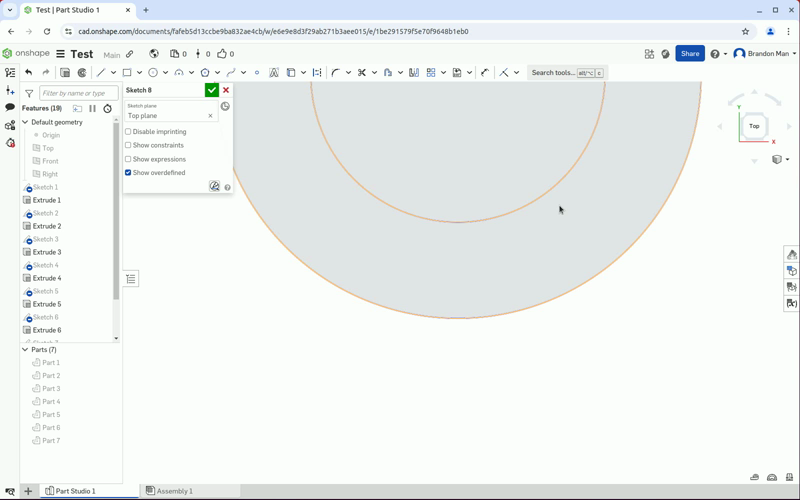
click(559, 205)
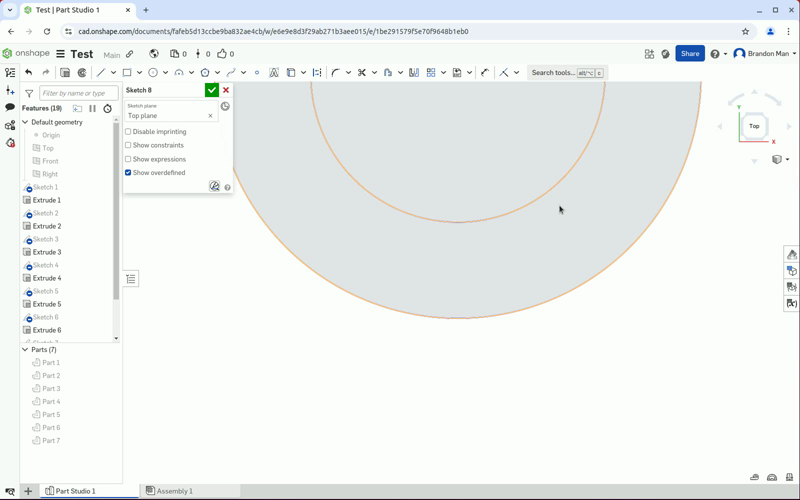
scroll(-6)
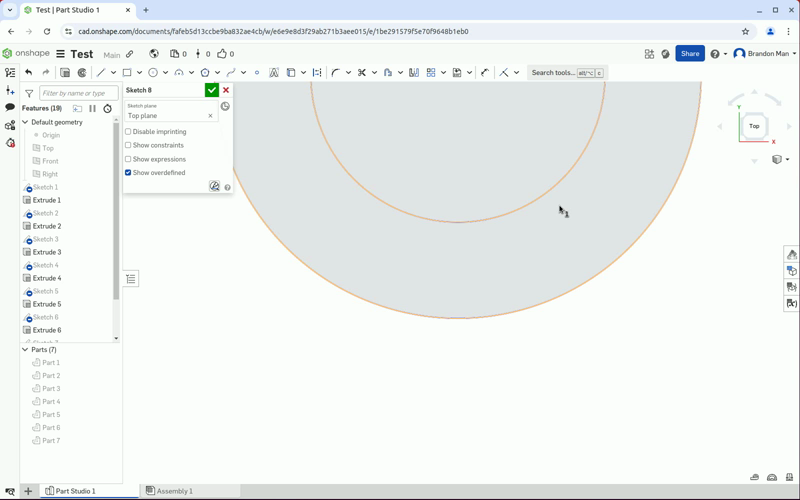
scroll(-6)
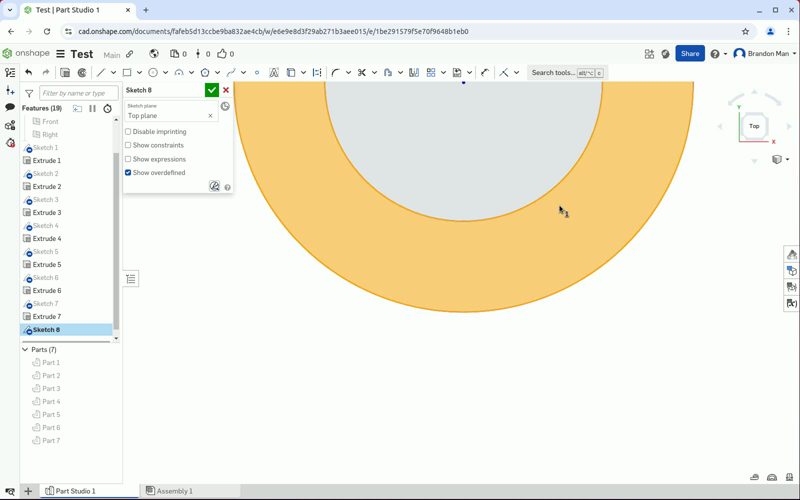
scroll(-6)
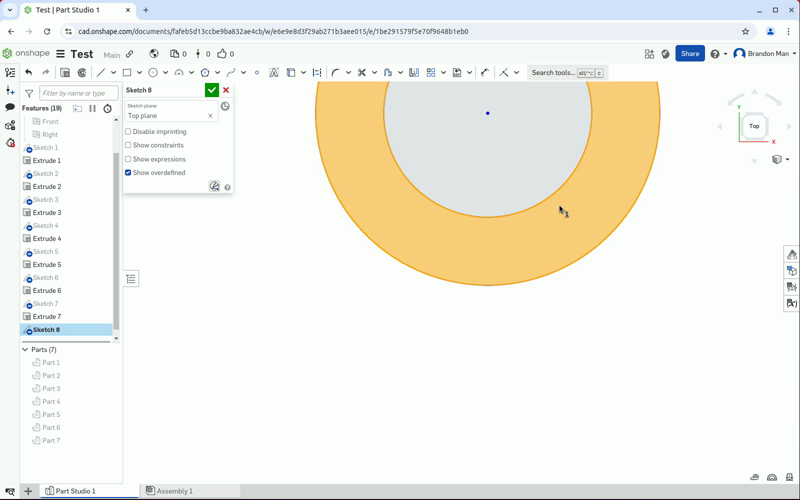
scroll(-6)
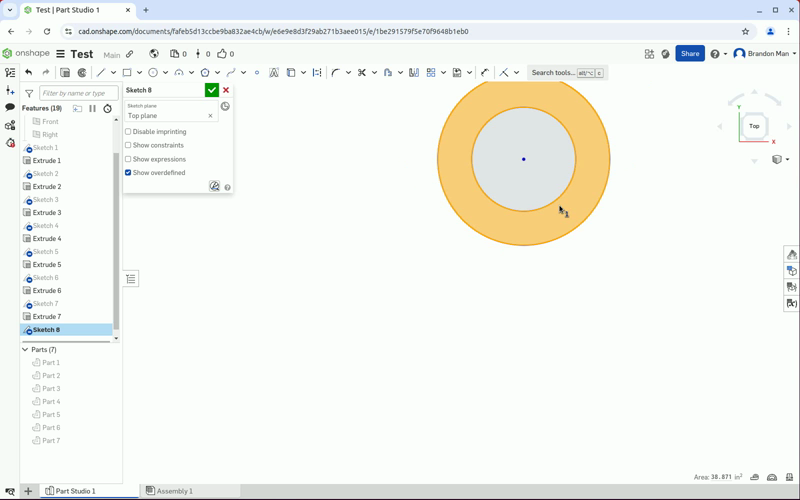
scroll(-6)
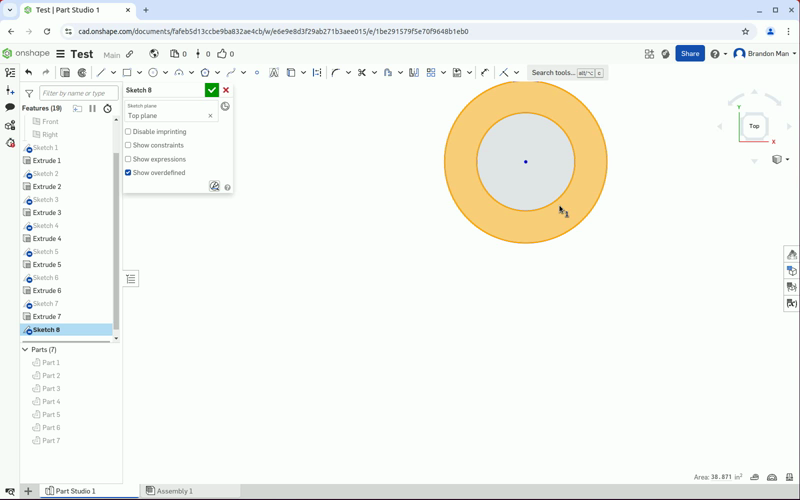
scroll(-6)
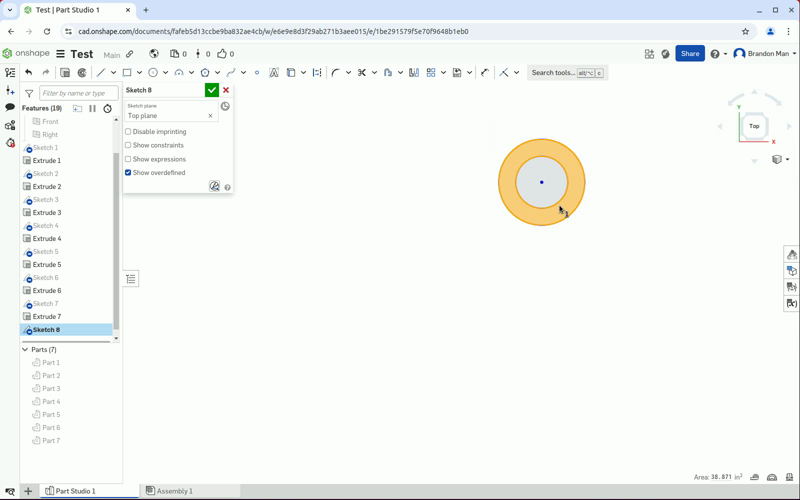
scroll(-6)
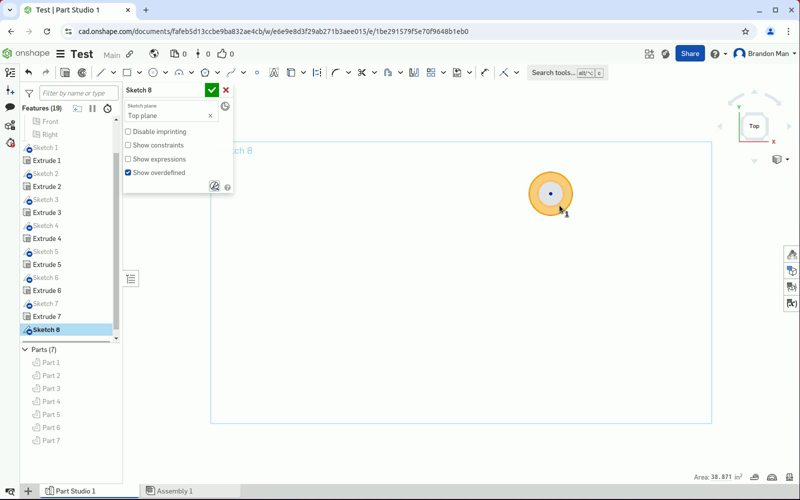
mouse_move(73, 352)
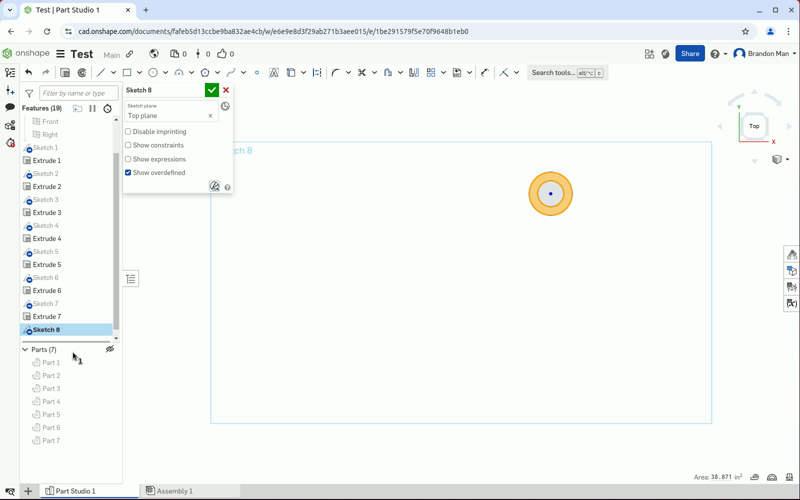
key(shift+y)
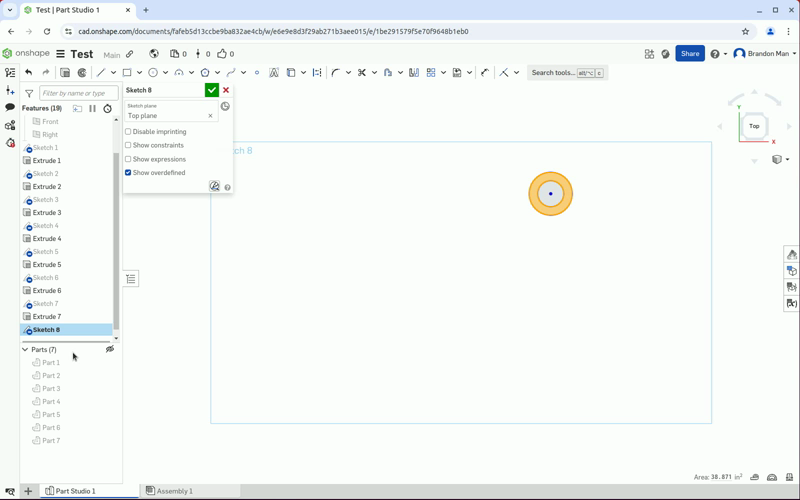
key(shift+e)
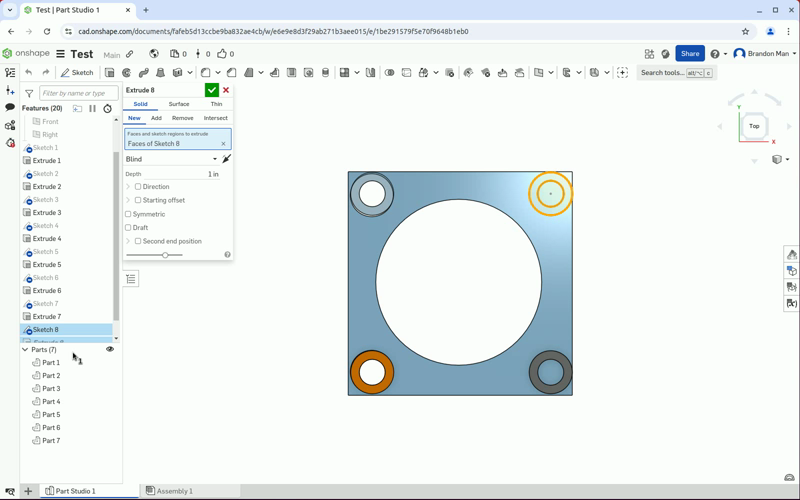
mouse_move(143, 106)
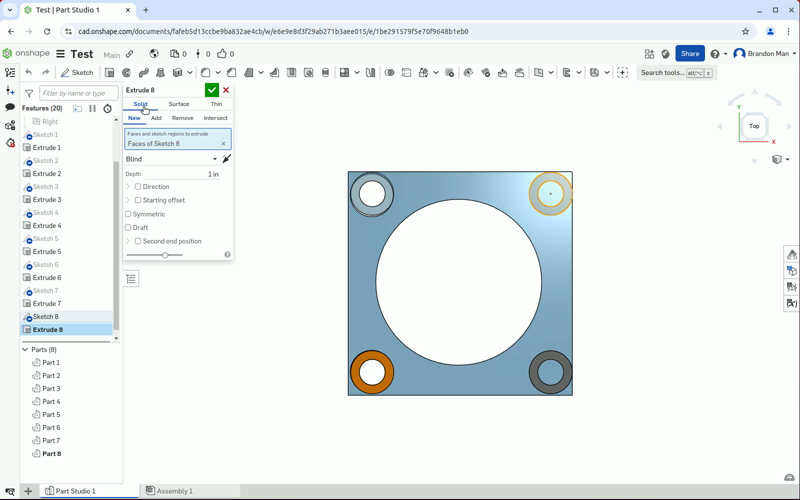
click(143, 106)
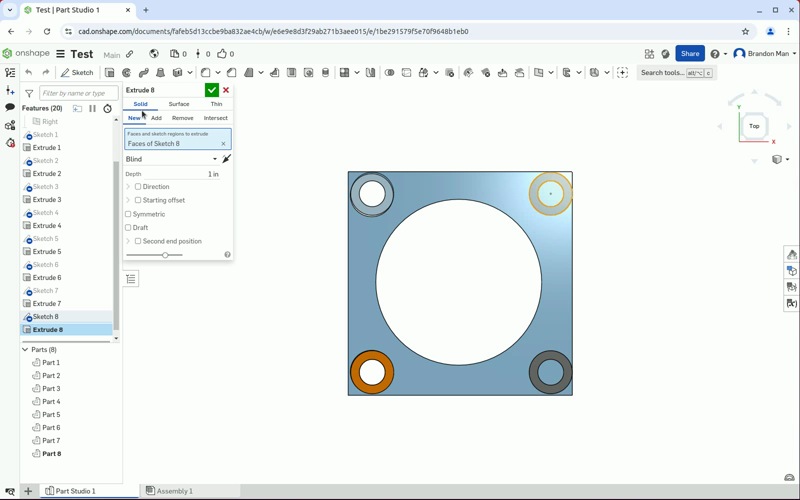
mouse_move(137, 120)
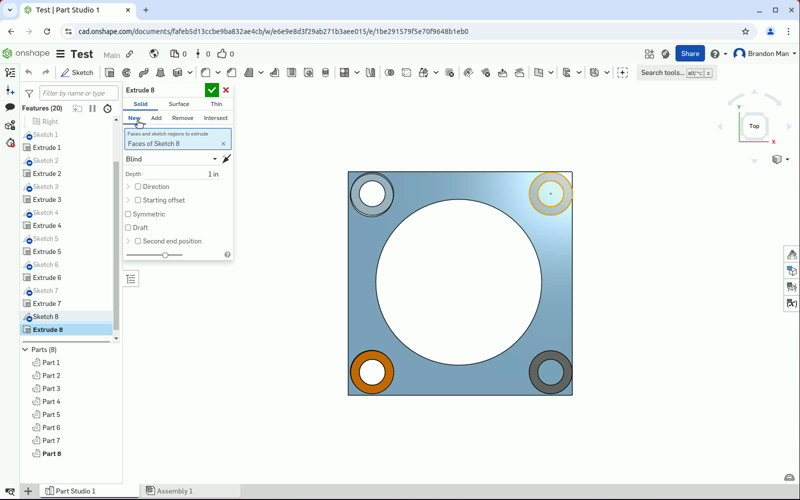
click(137, 120)
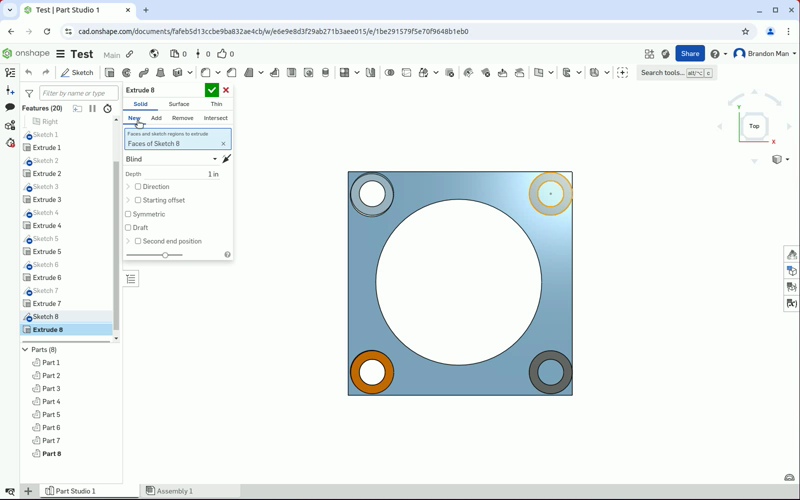
key(tab, 4)
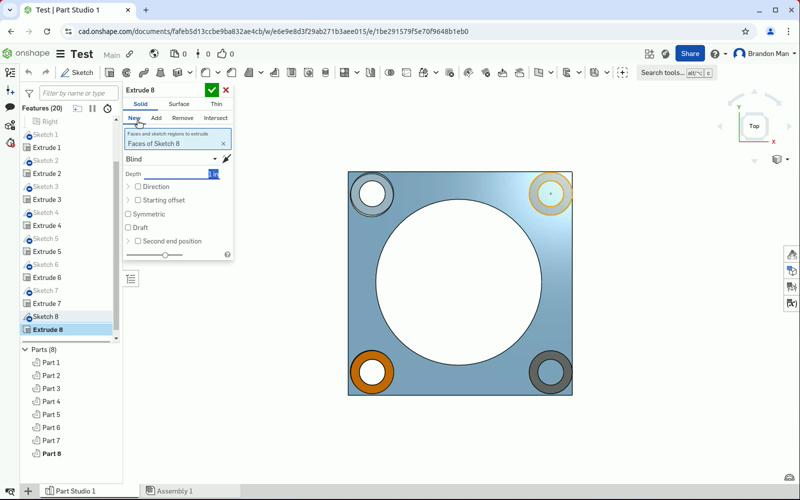
text(7.462)
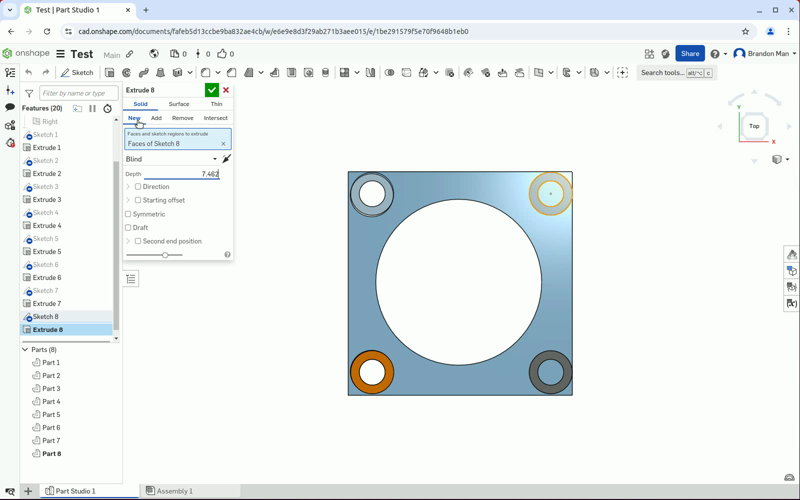
key(enter)
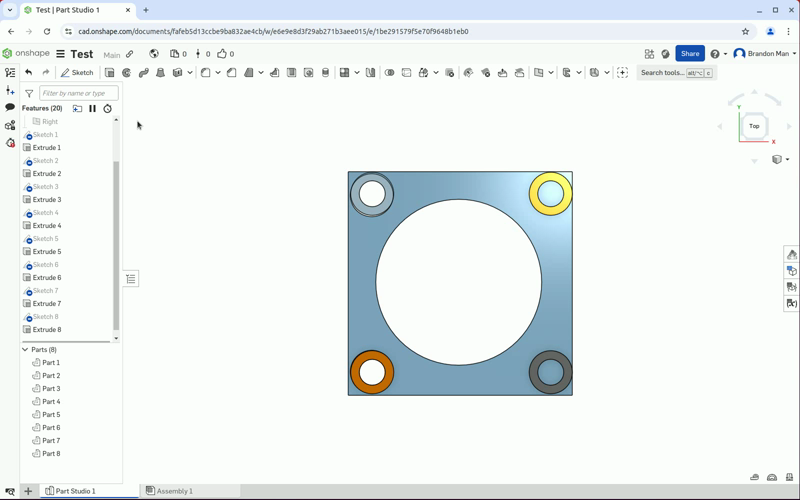
key(shift+h)
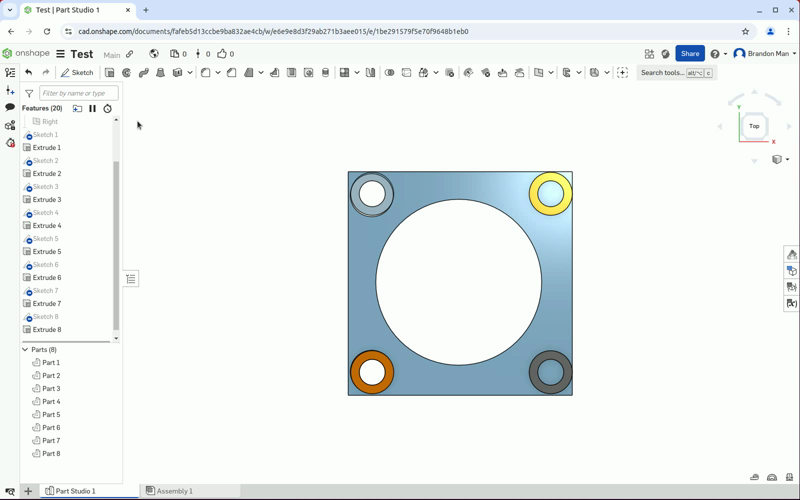
key(shift+h)
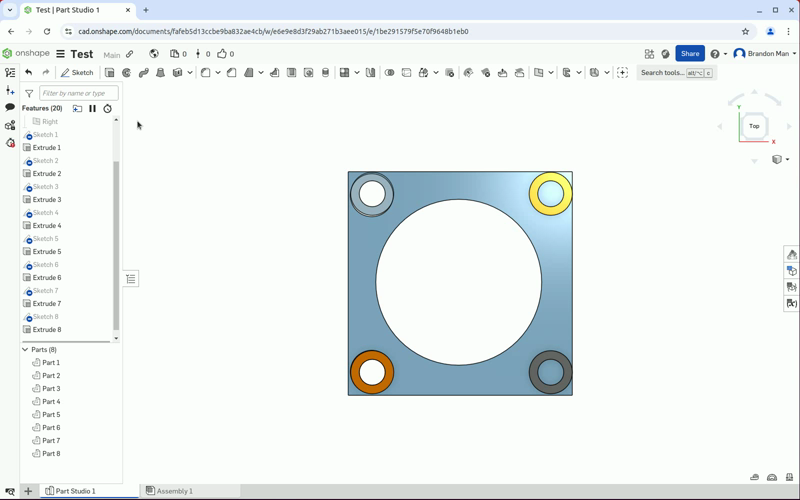
mouse_move(69, 137)
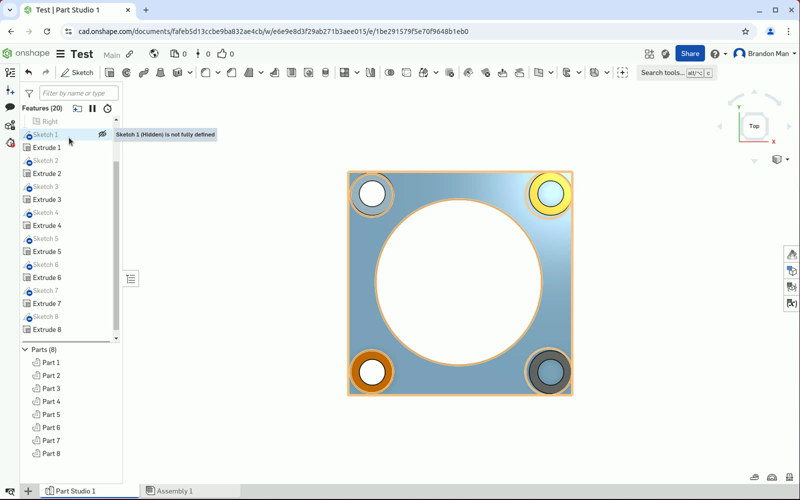
click(69, 137)
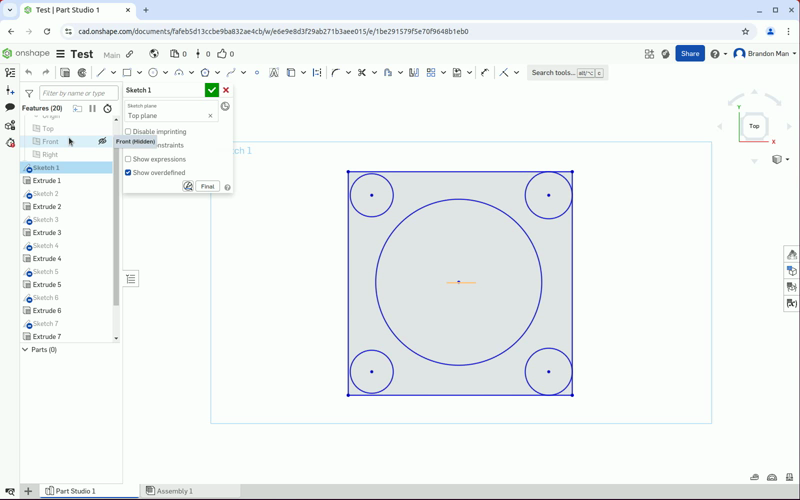
mouse_move(229, 92)
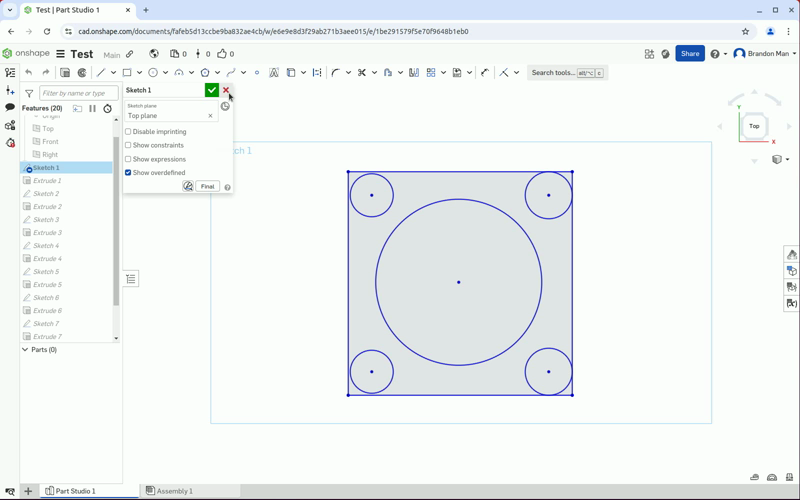
click(229, 92)
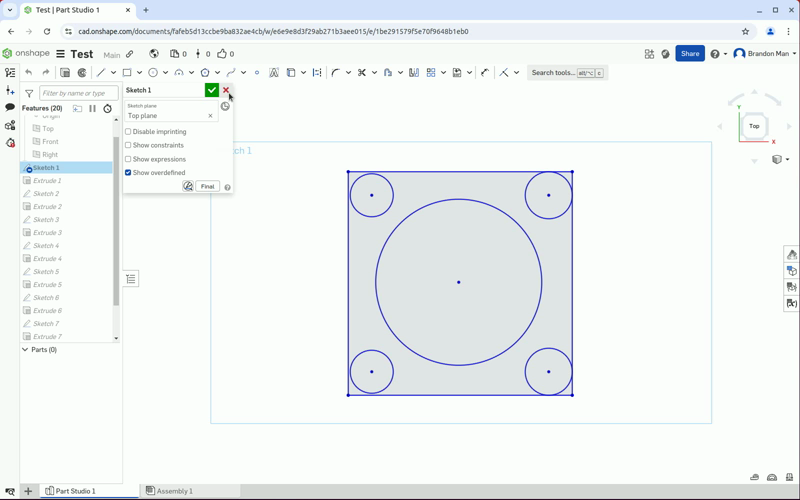
key(shift+s)
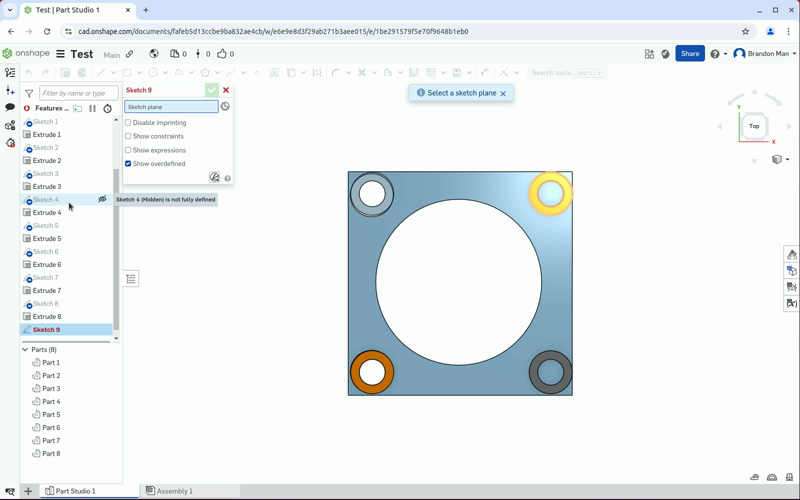
scroll(3)
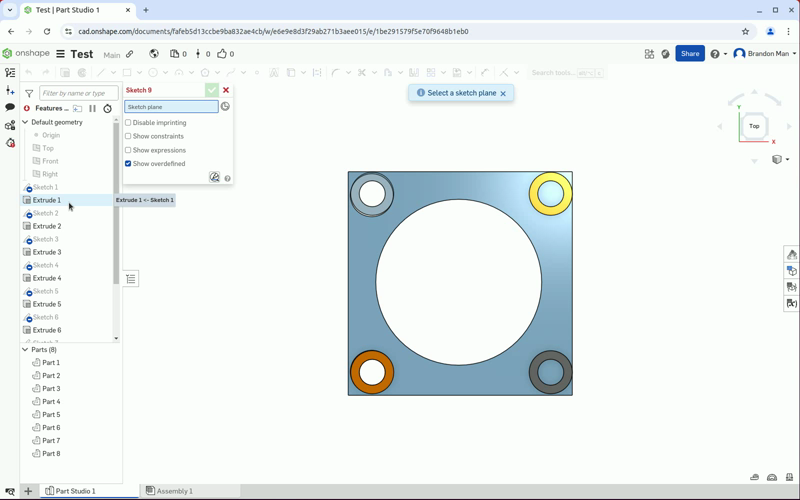
mouse_move(69, 150)
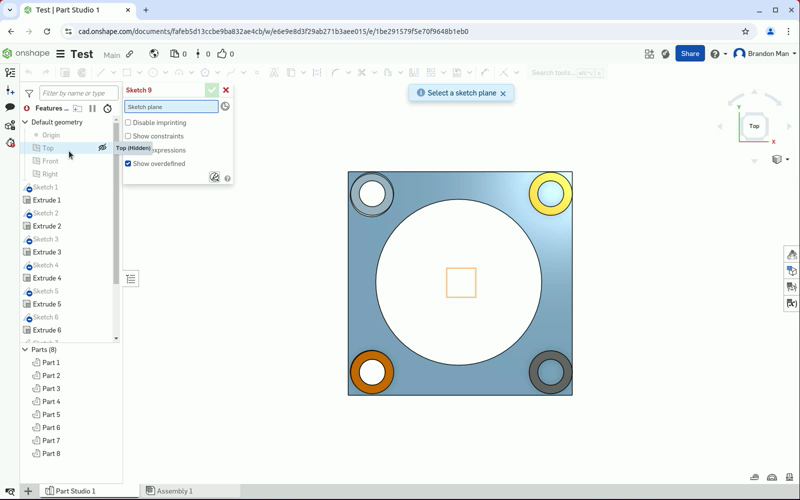
click(69, 150)
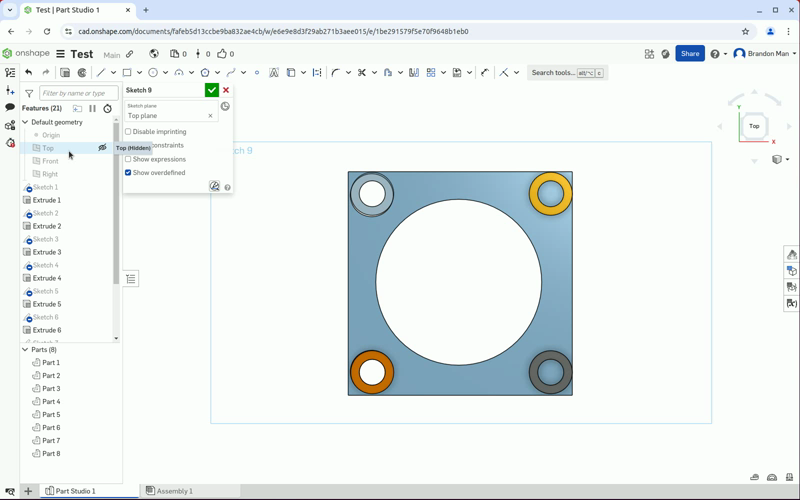
mouse_move(73, 352)
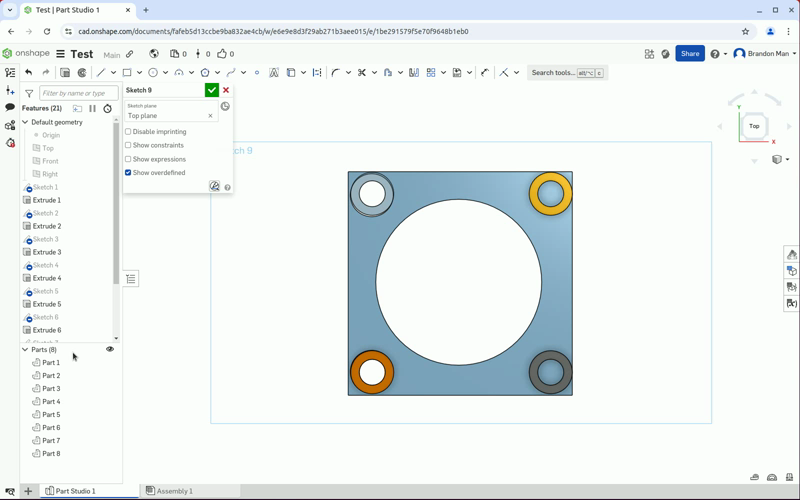
key(y)
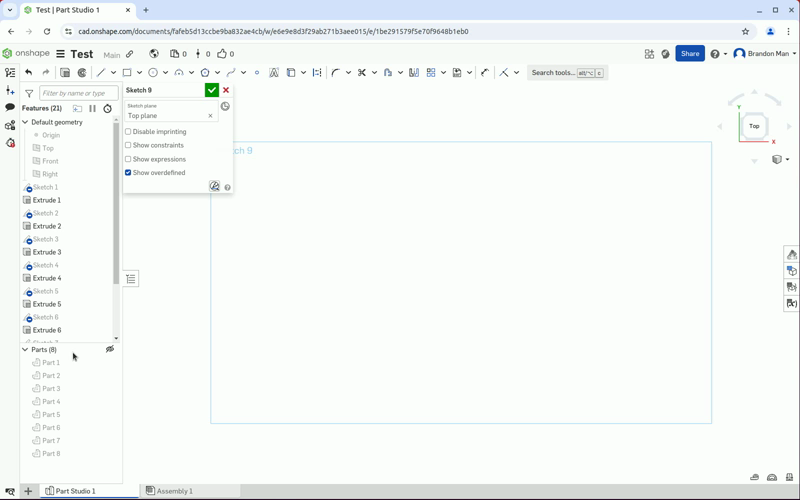
key(c)
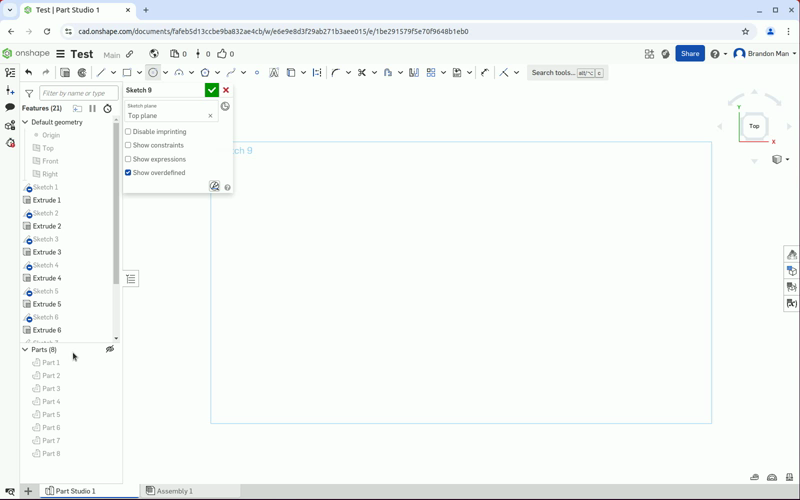
key_down(shift)
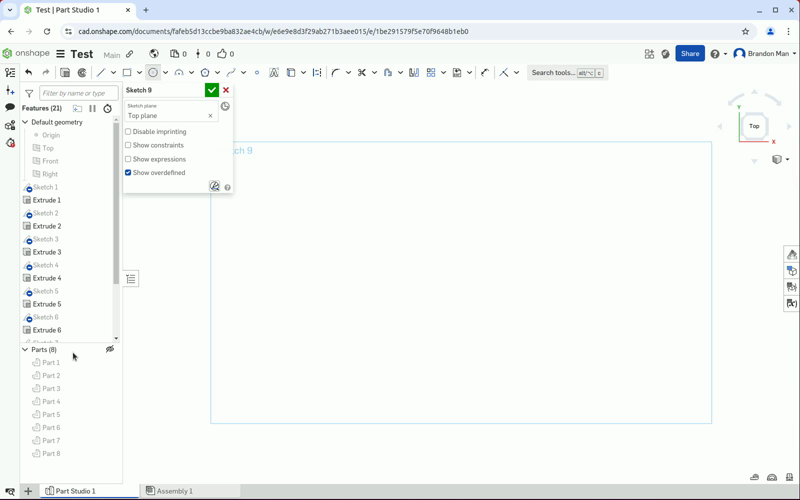
mouse_move(372, 193)
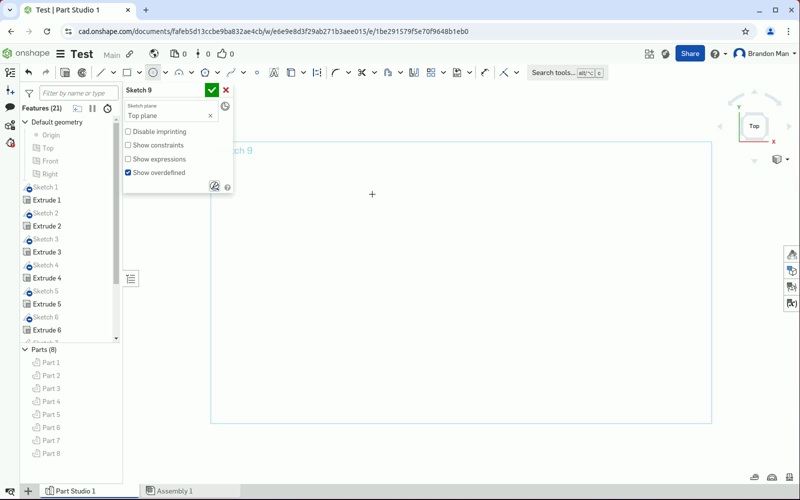
click(372, 193)
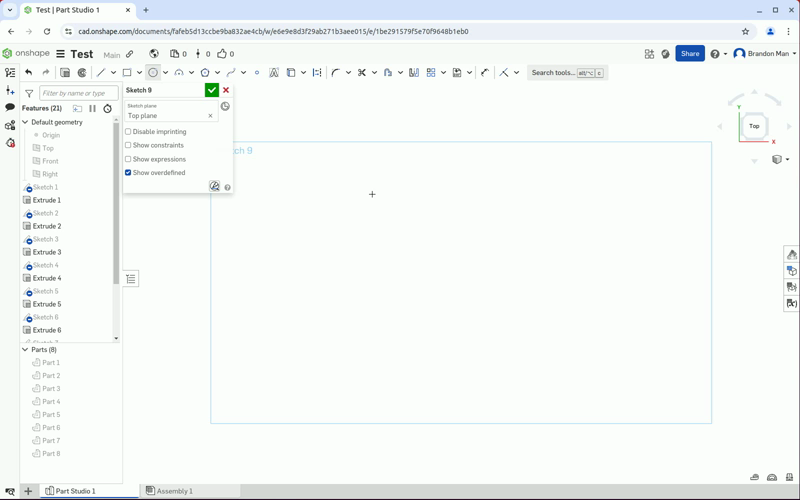
key_up(shift)
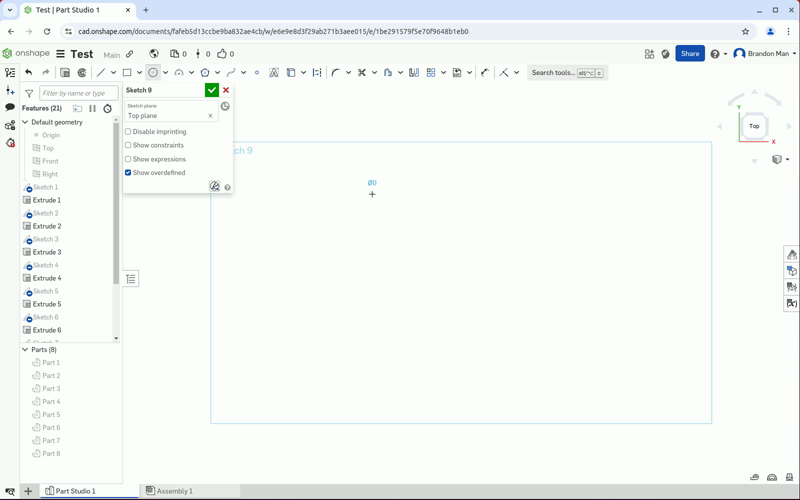
mouse_move(393, 193)
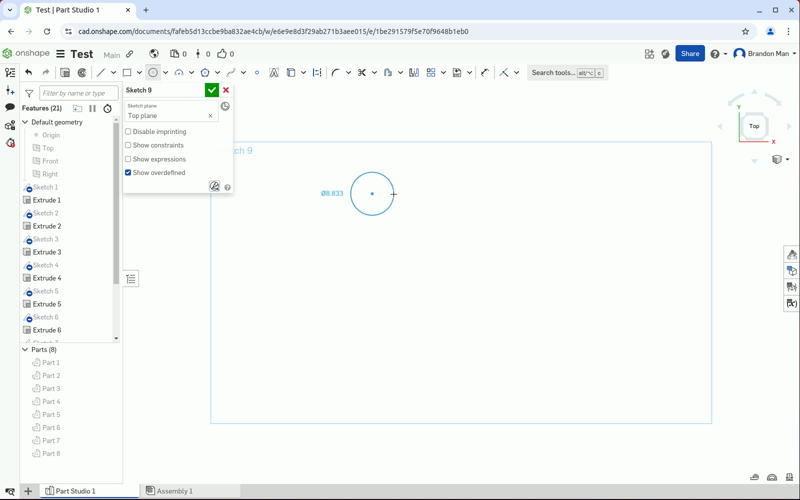
click(393, 193)
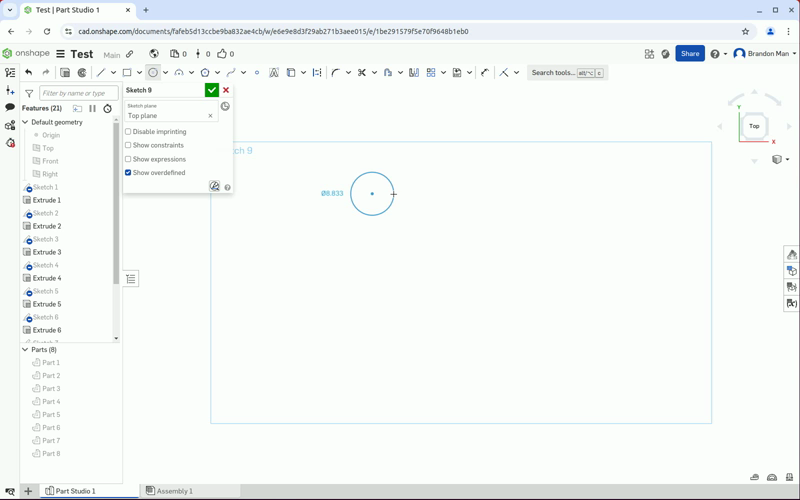
key(esc)
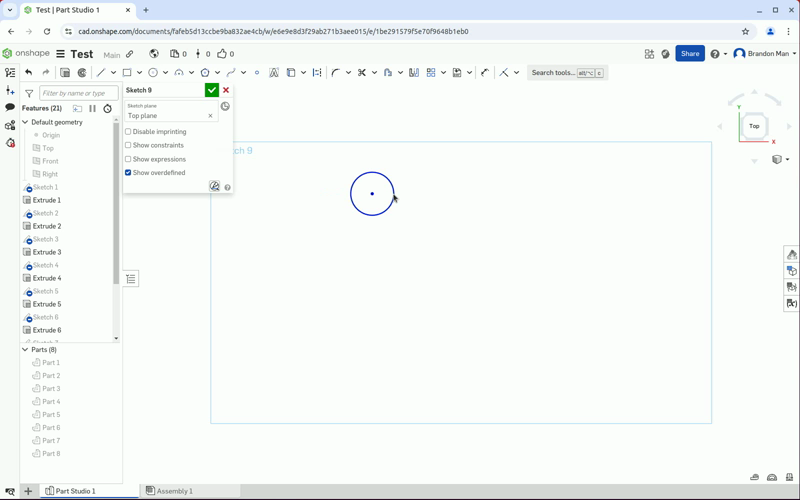
key(c)
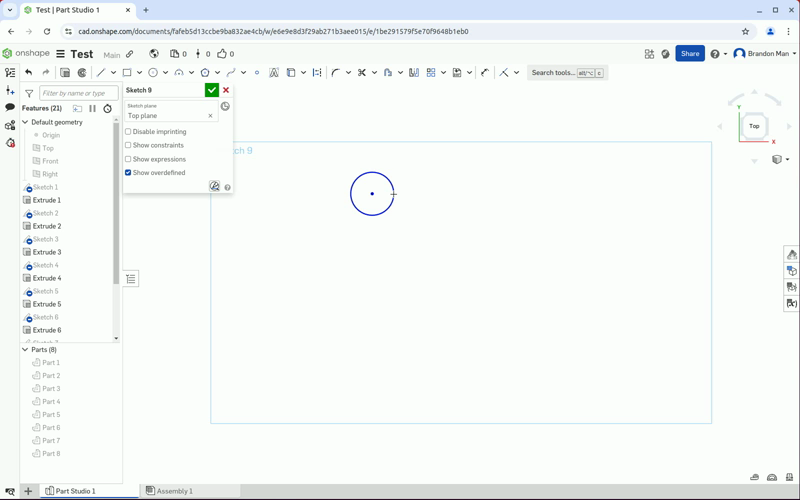
key_down(shift)
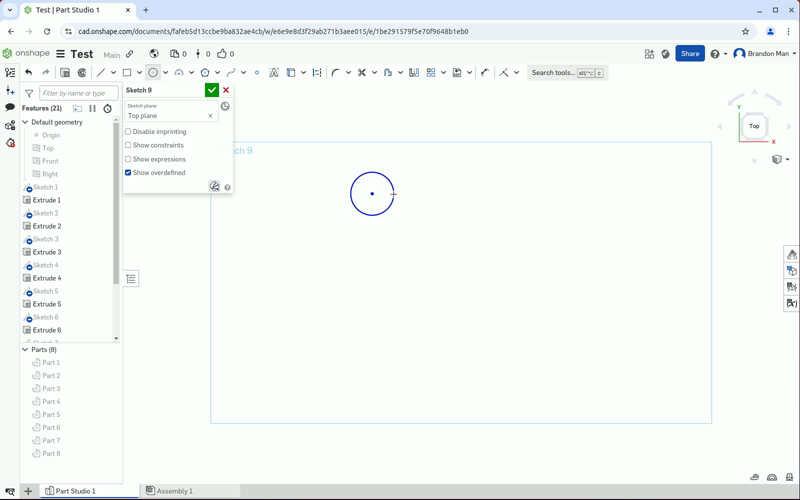
mouse_move(372, 193)
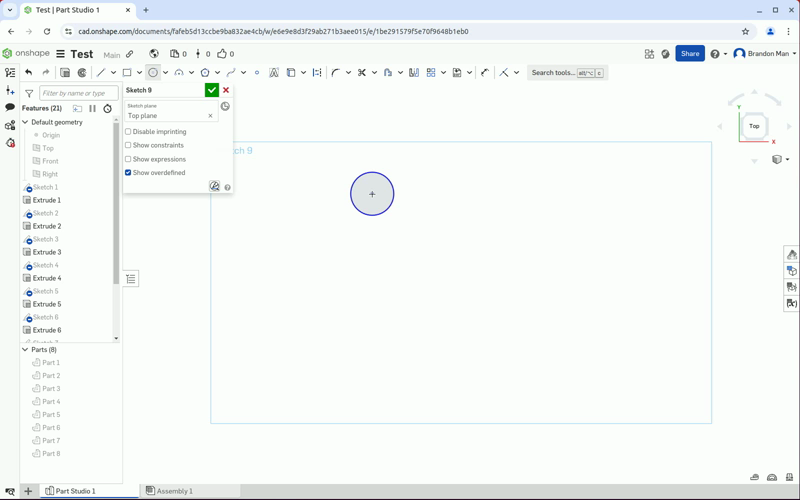
click(372, 193)
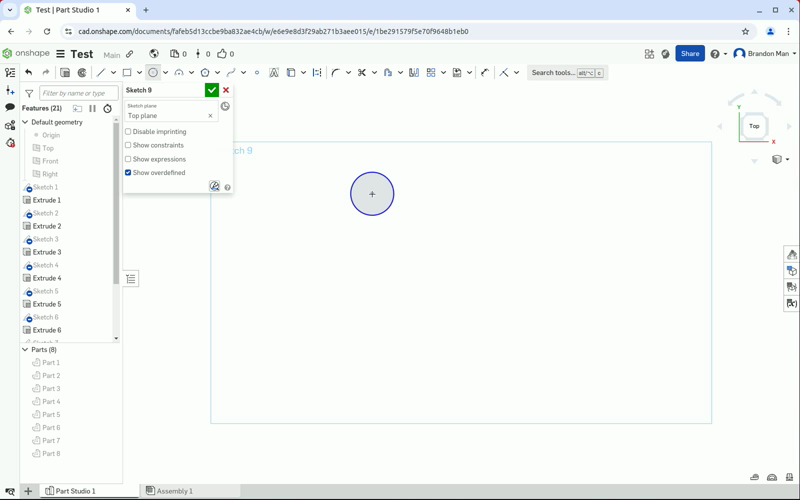
key_up(shift)
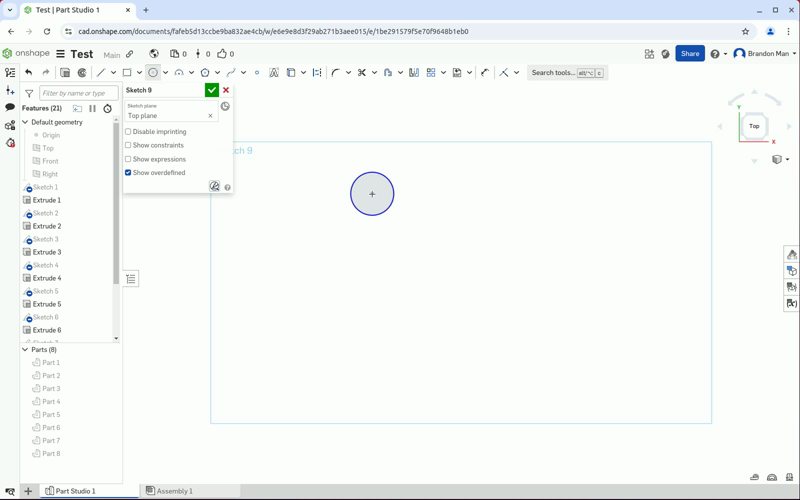
mouse_move(385, 193)
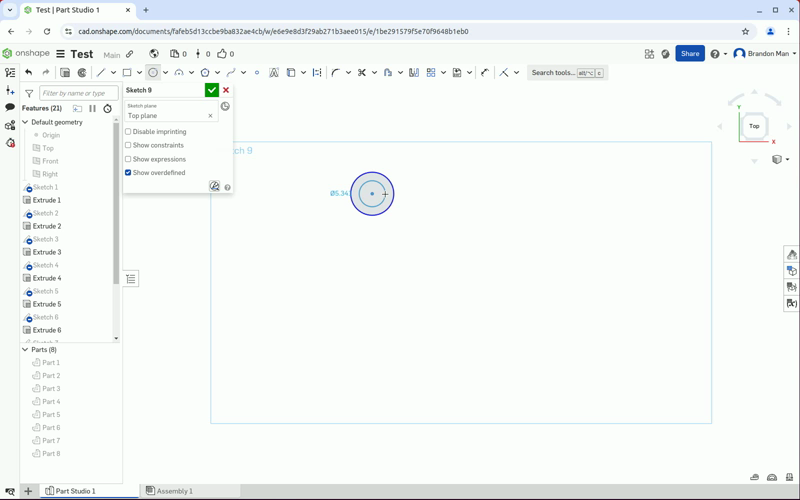
click(385, 193)
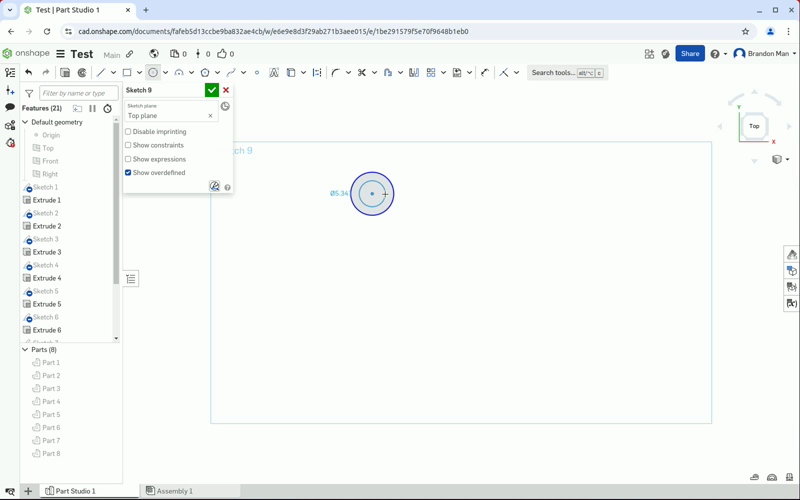
key(esc)
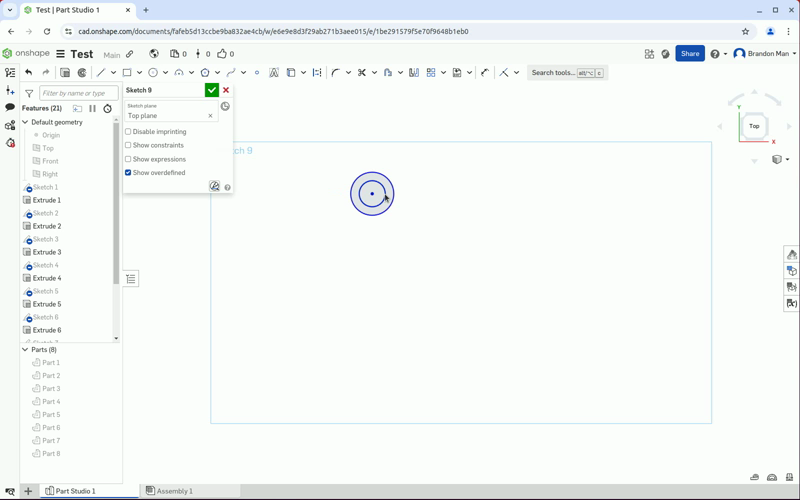
mouse_move(359, 198)
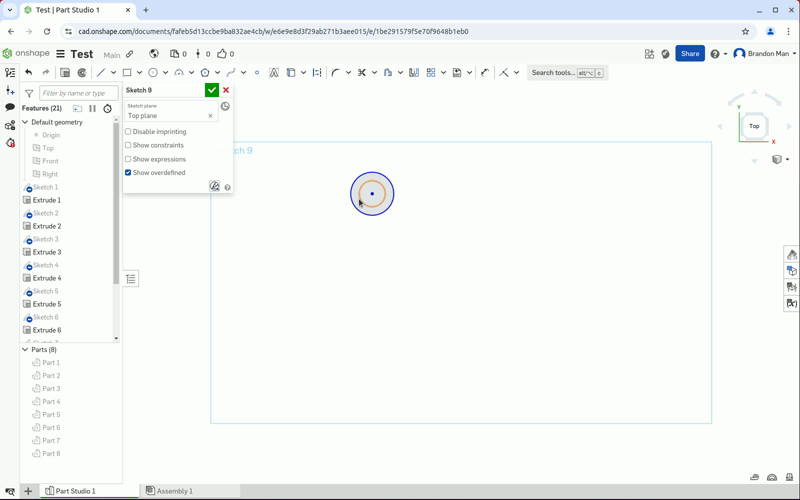
scroll(6)
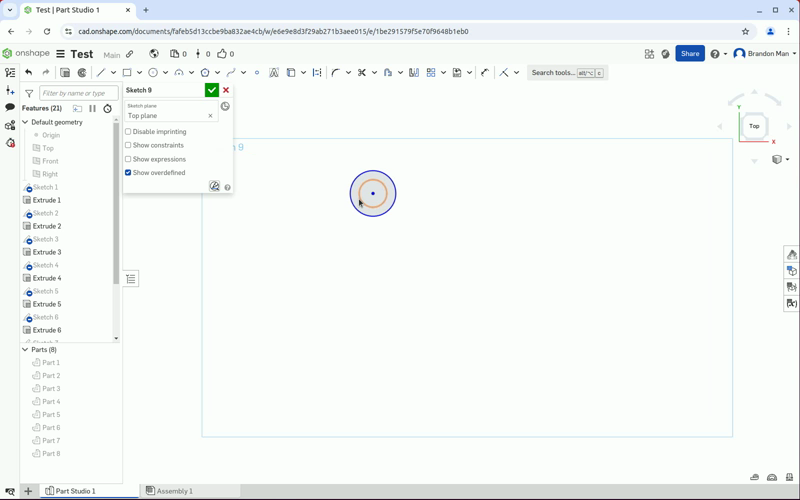
scroll(6)
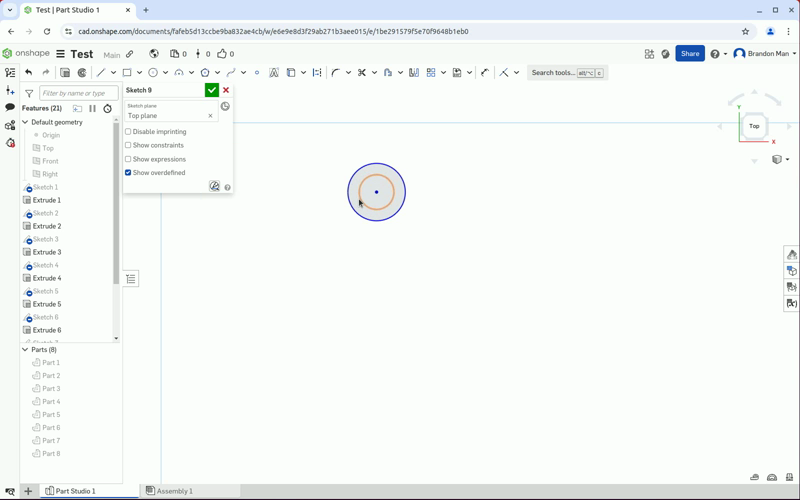
scroll(6)
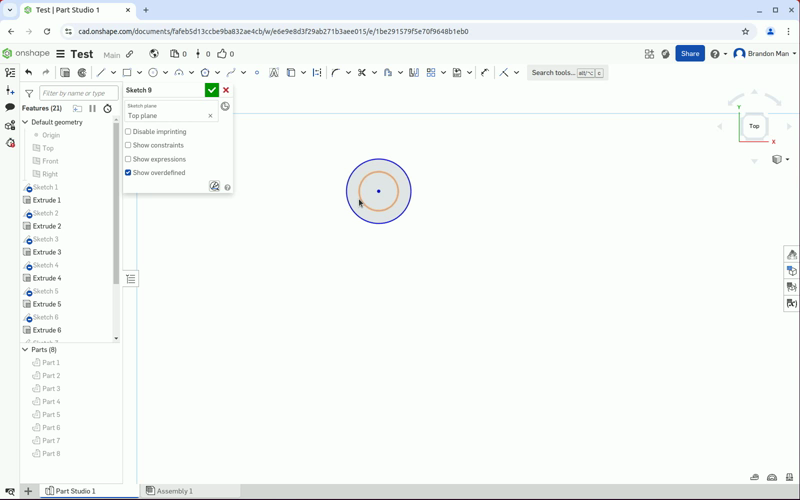
scroll(6)
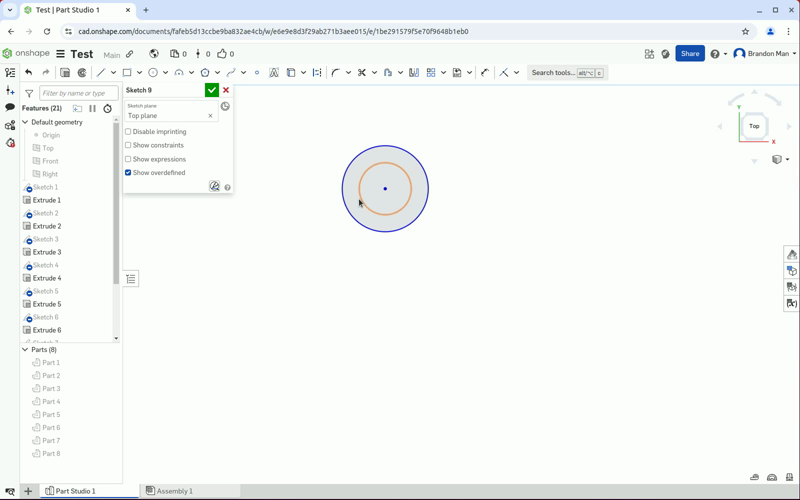
scroll(6)
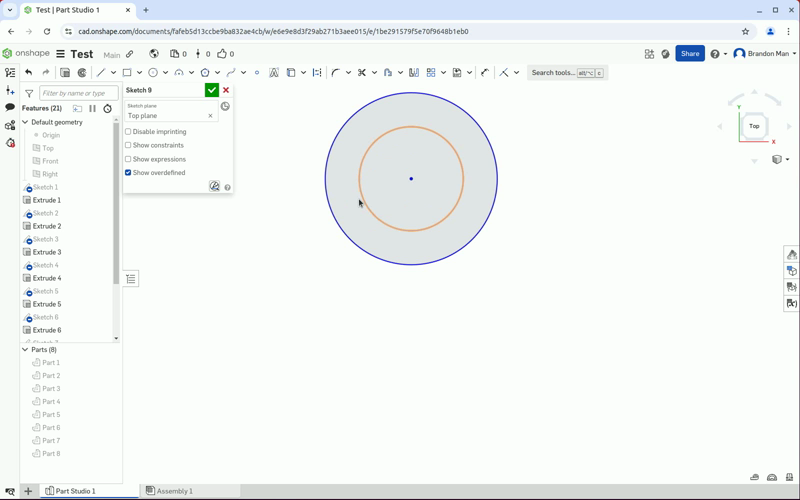
scroll(6)
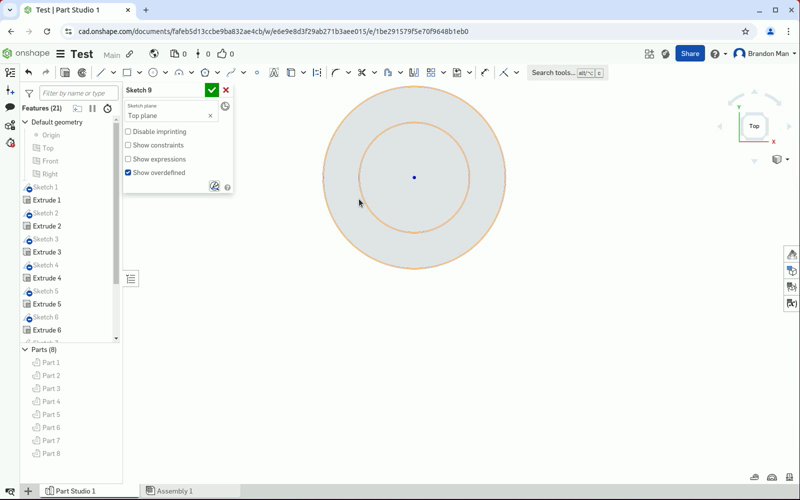
scroll(6)
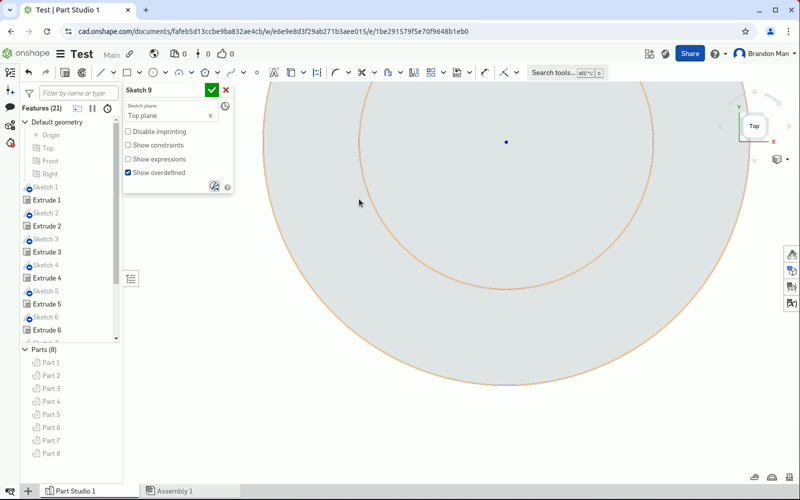
click(359, 198)
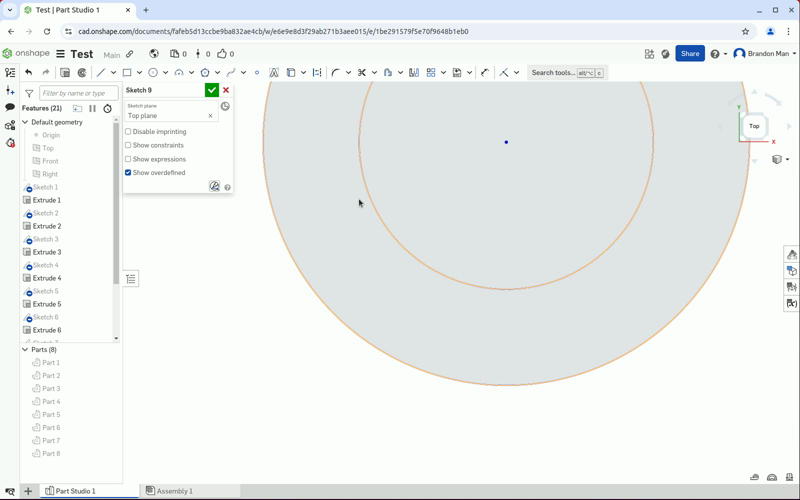
scroll(-6)
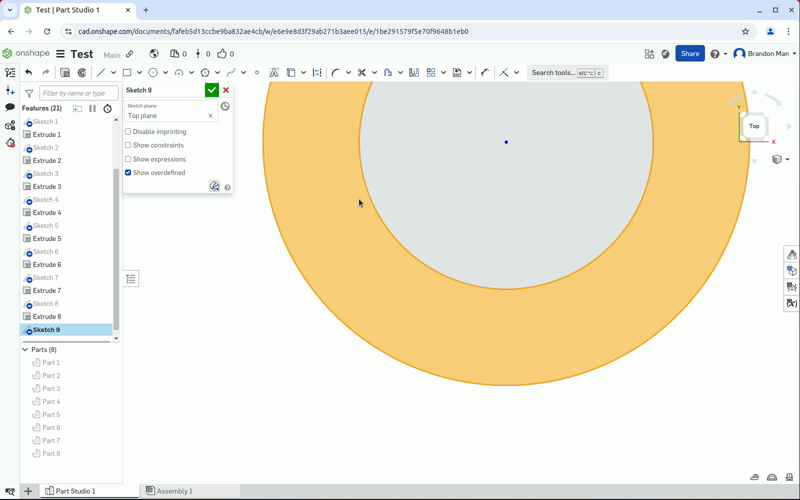
scroll(-6)
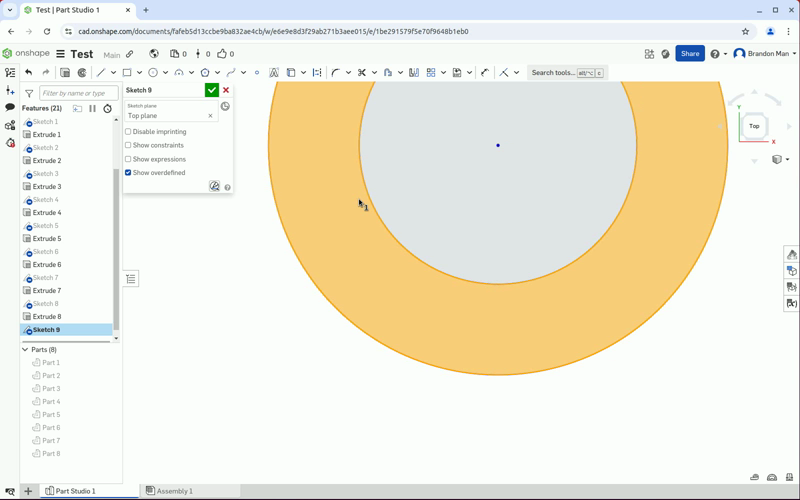
scroll(-6)
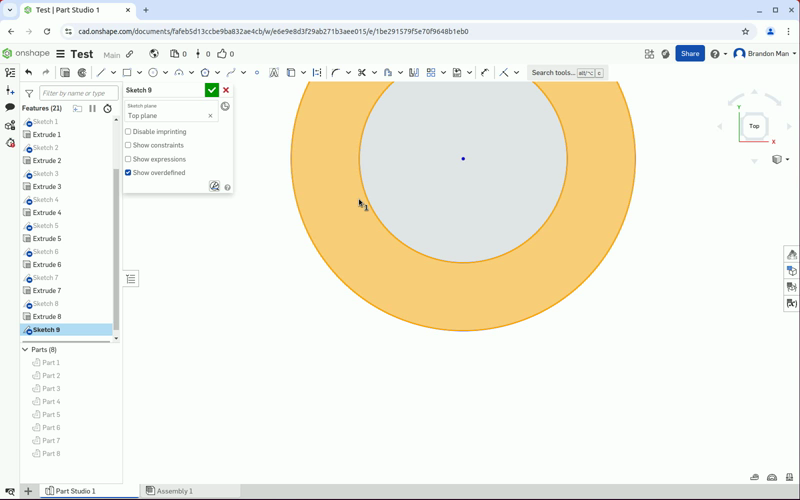
scroll(-6)
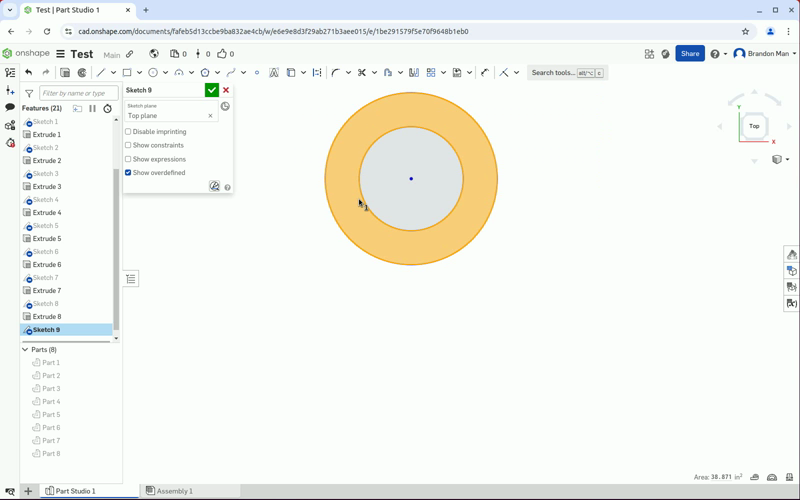
scroll(-6)
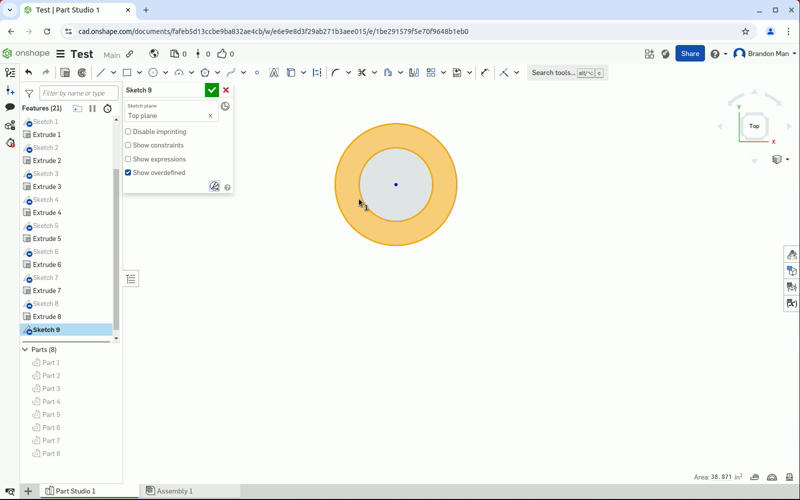
scroll(-6)
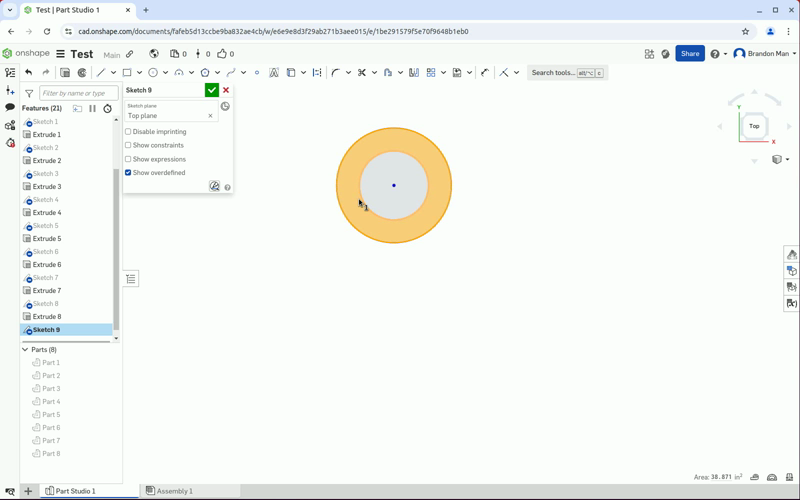
scroll(-6)
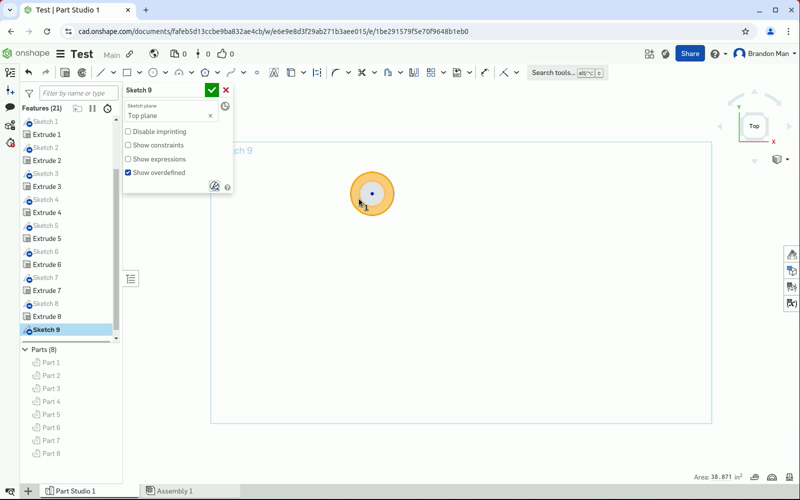
mouse_move(73, 352)
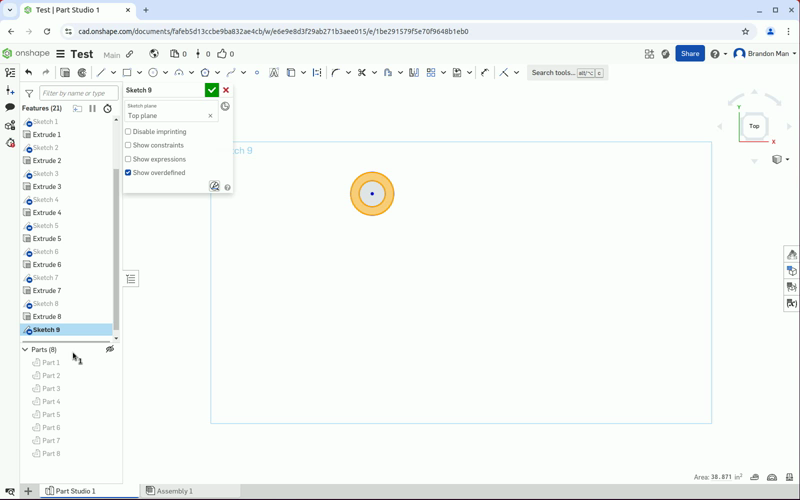
key(shift+y)
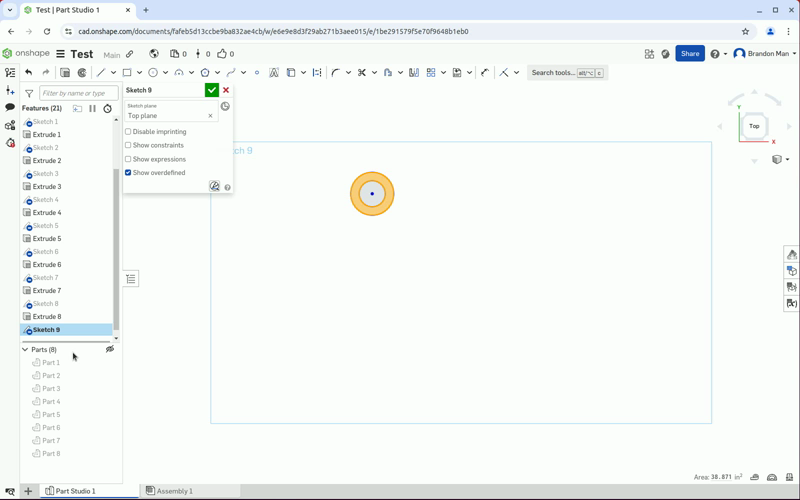
key(shift+e)
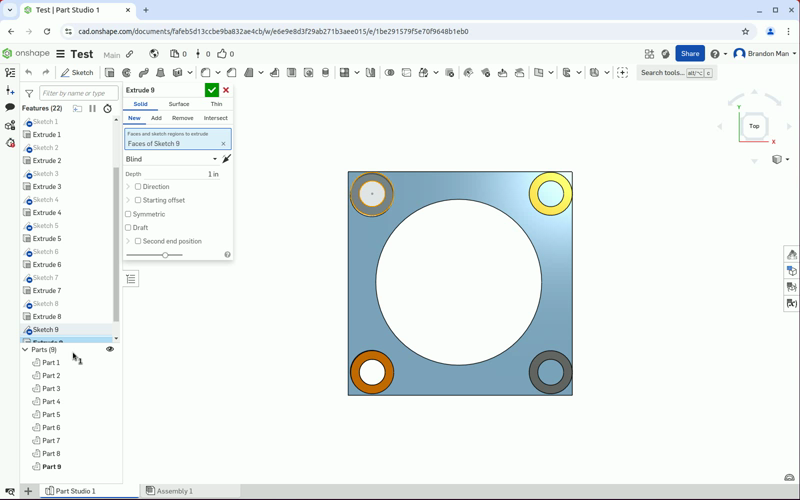
mouse_move(143, 106)
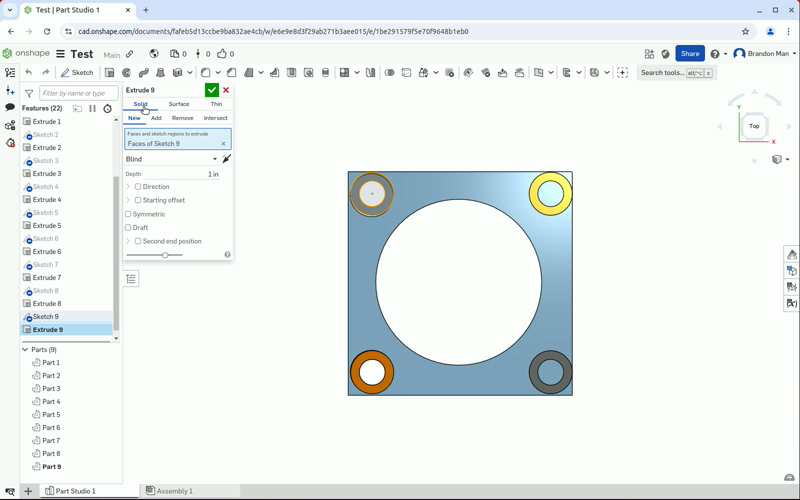
click(143, 106)
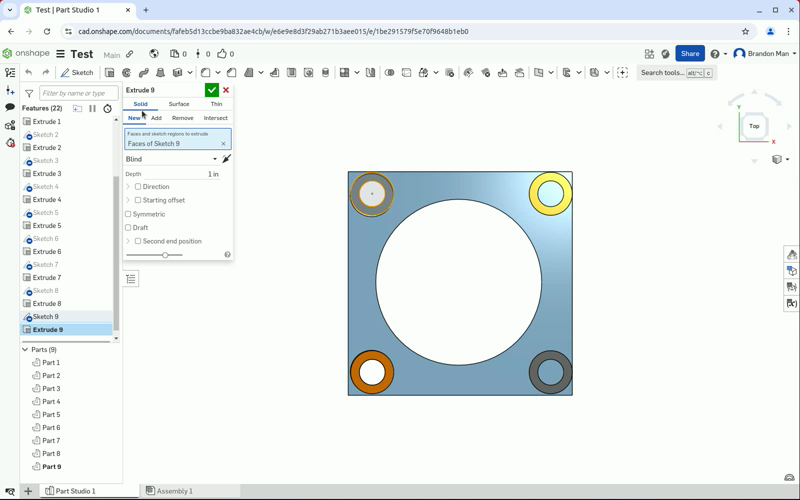
mouse_move(137, 120)
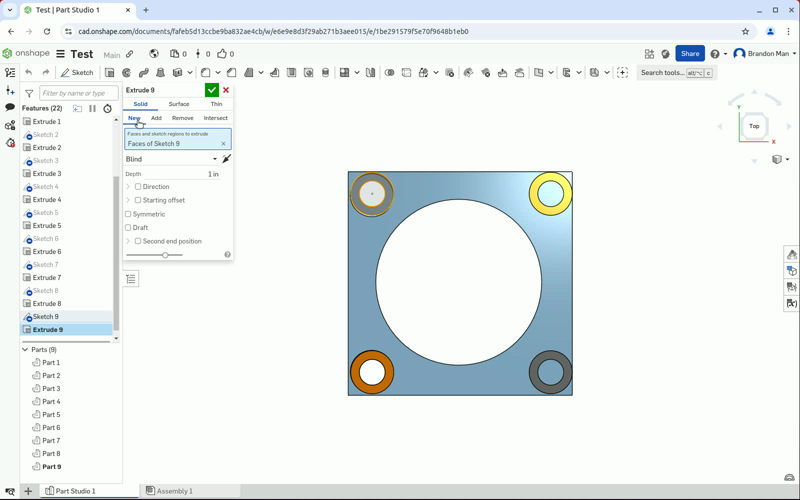
click(137, 120)
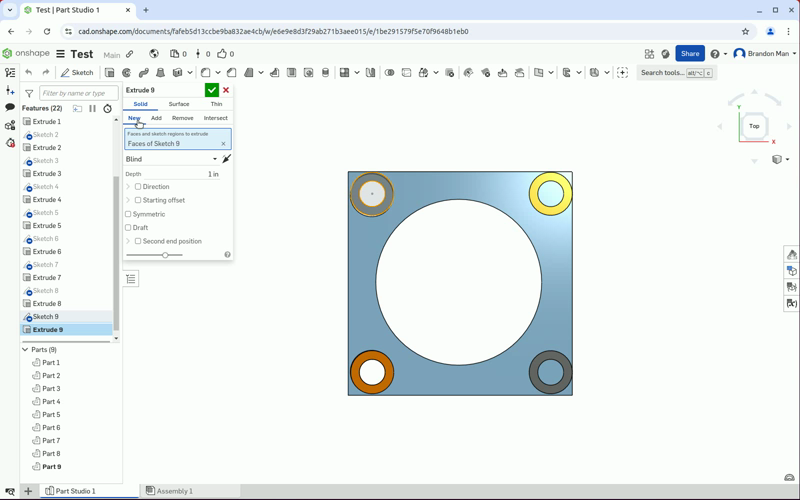
key(tab, 4)
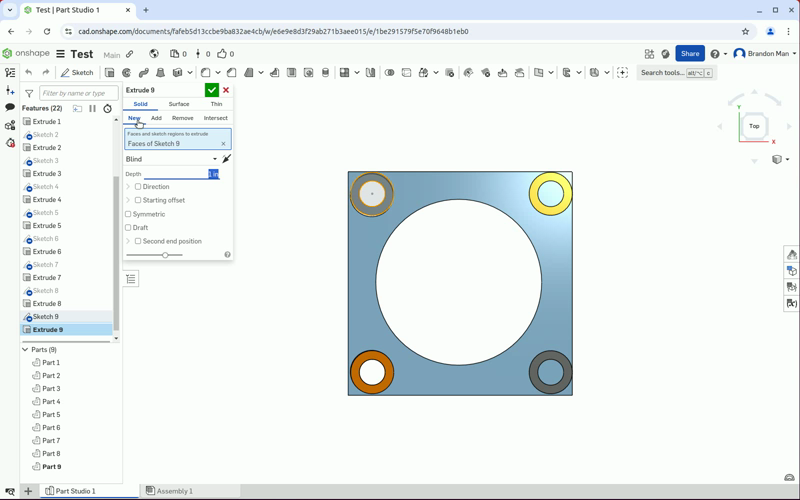
text(7.462)
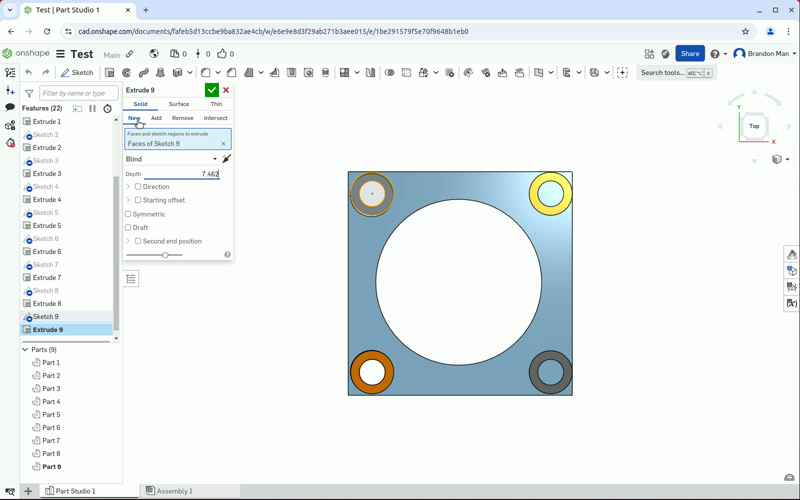
key(enter)
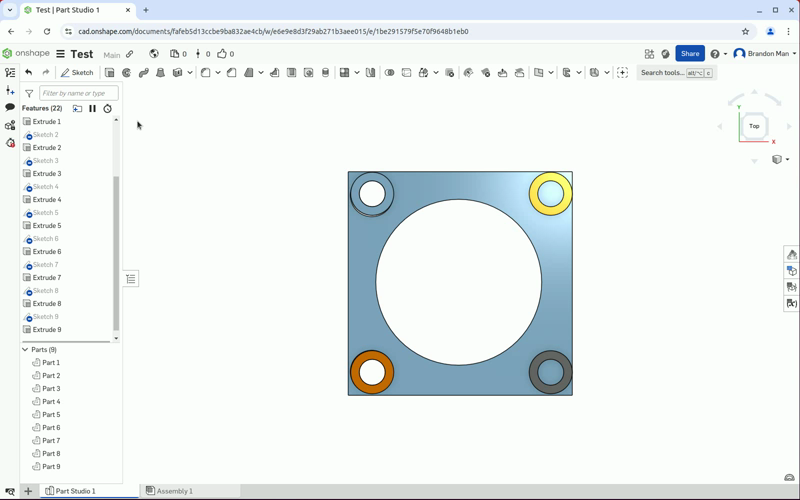
key(shift+h)
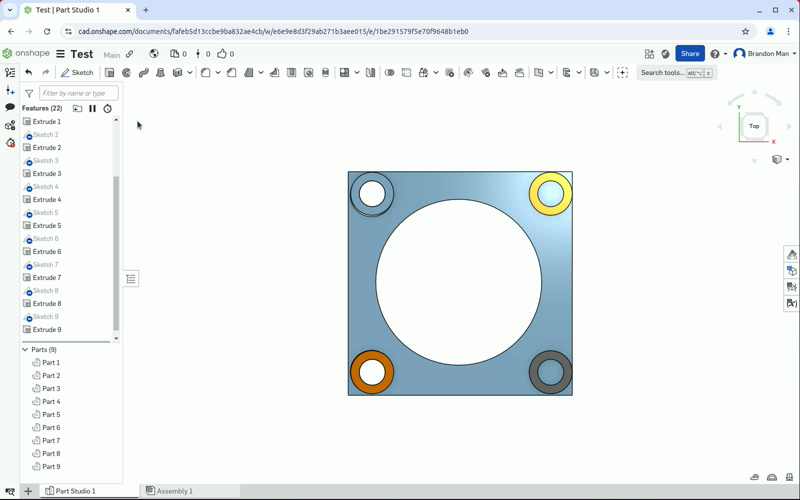
key(shift+h)
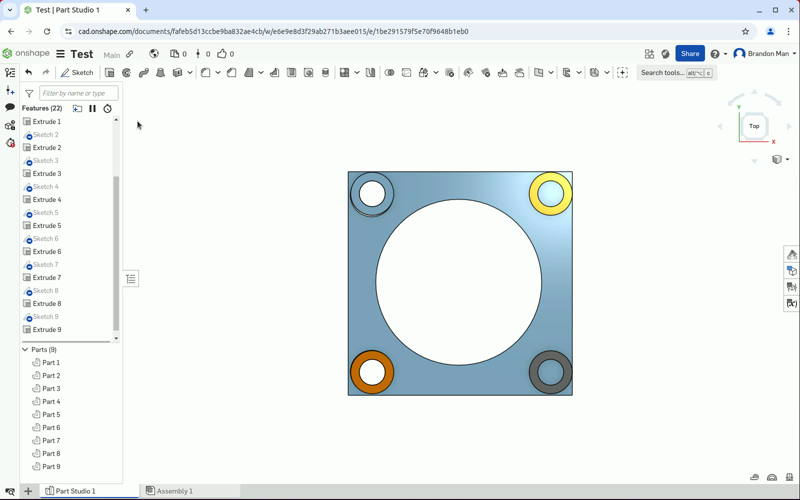
key(shift+7)
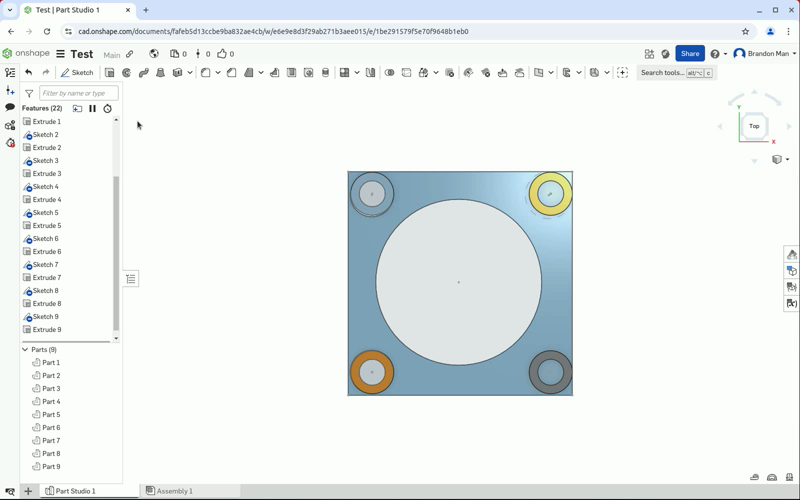
key(up, 3)
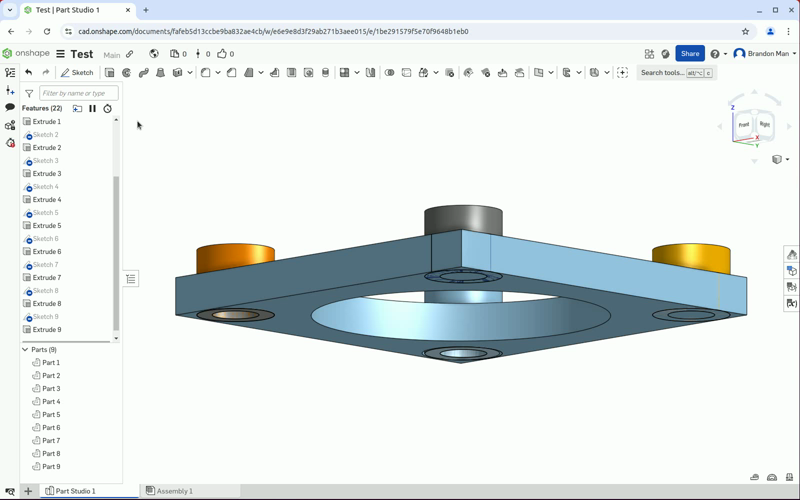
key(left, 3)
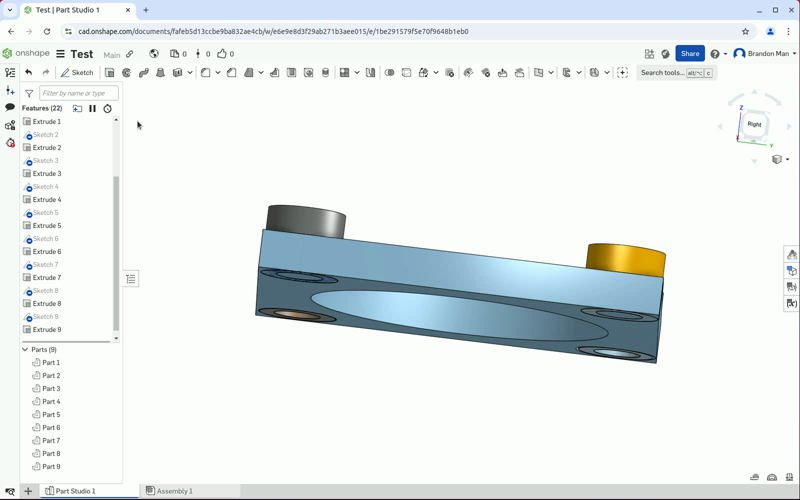
key(right, 3)
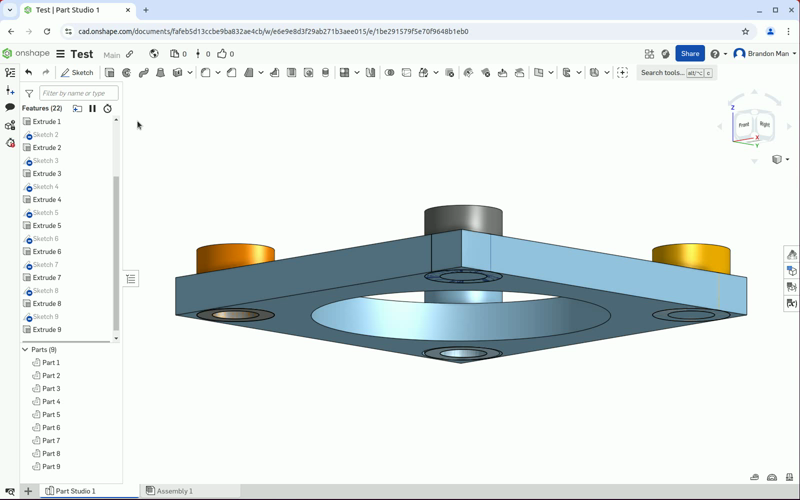
key(down, 3)
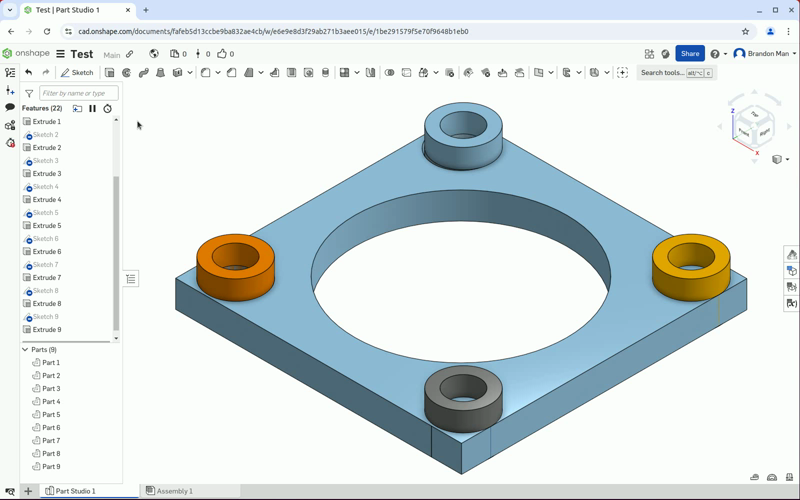
mouse_move(69, 111)
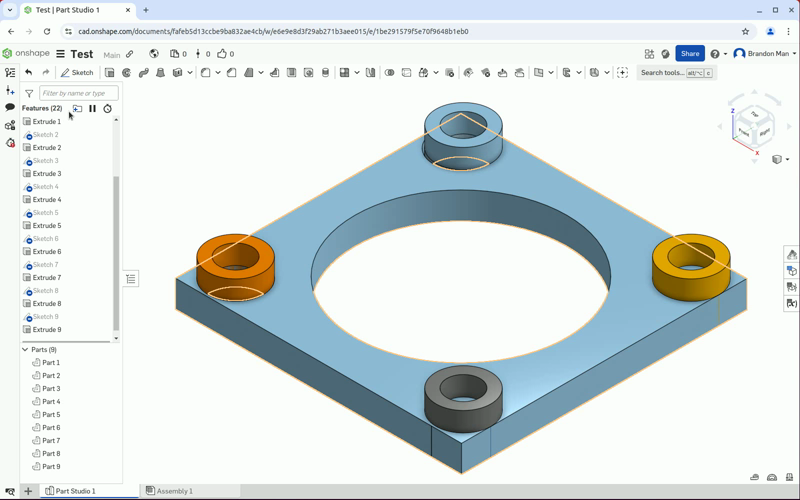
click(69, 111)